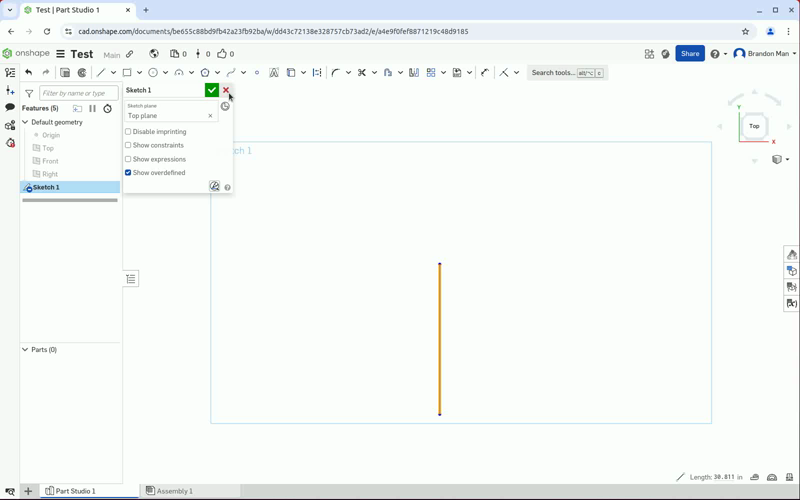
key(shift+h)
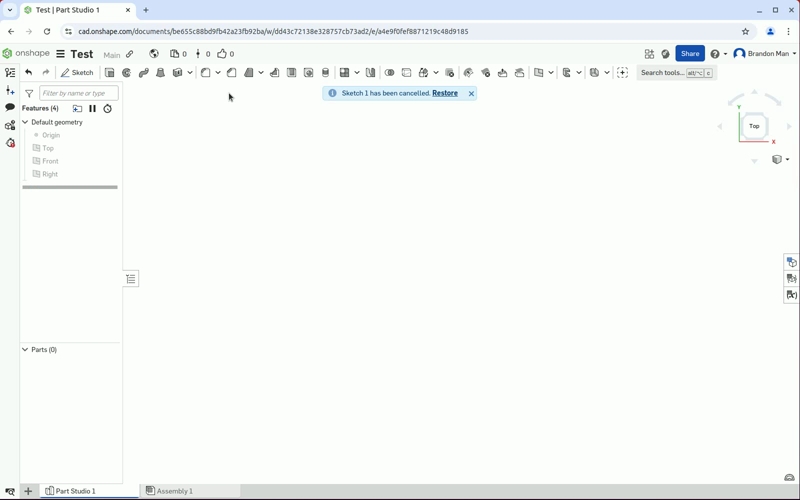
mouse_move(73, 352)
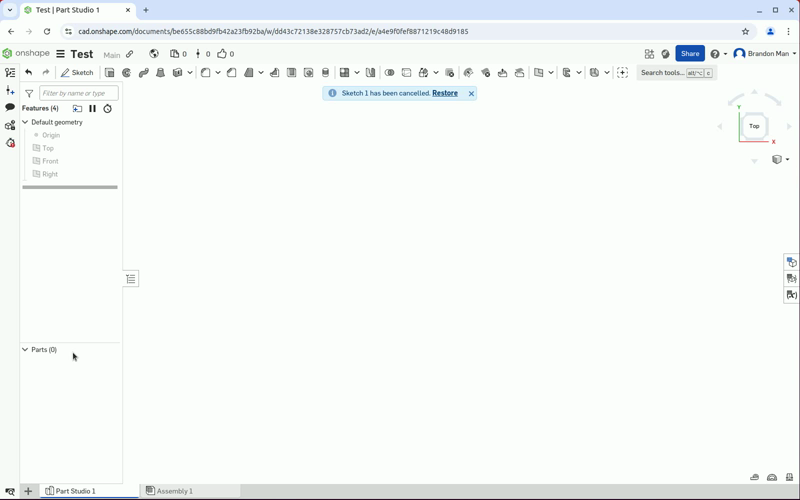
key(y)
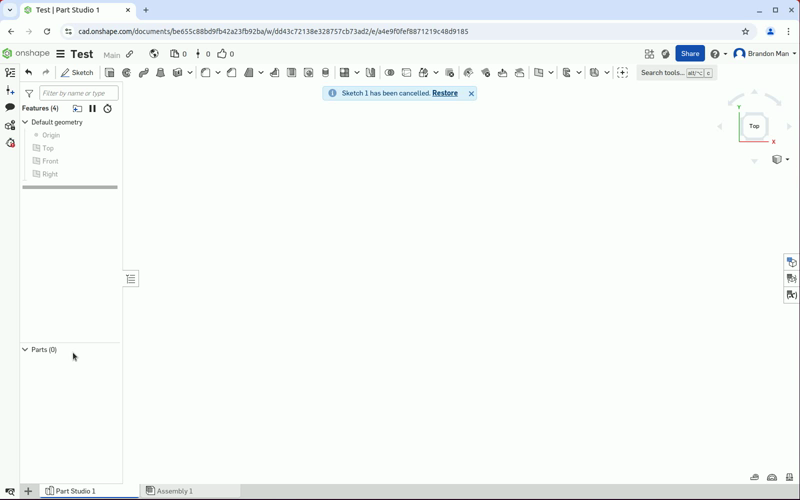
key(shift+p)
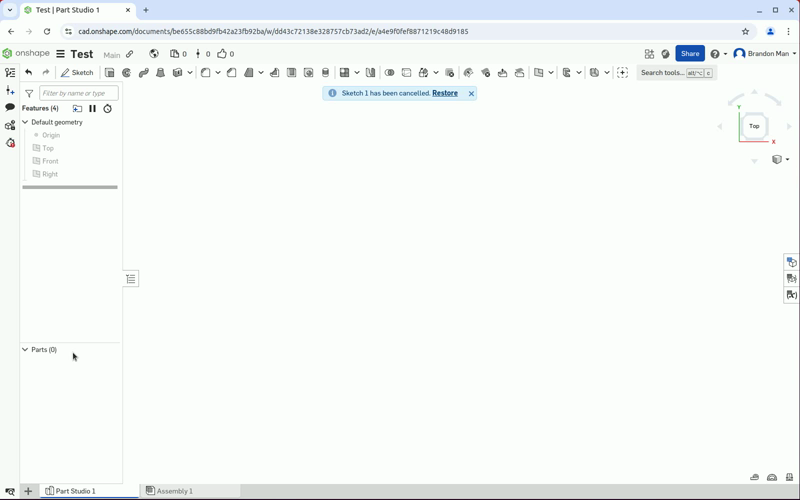
key(space)
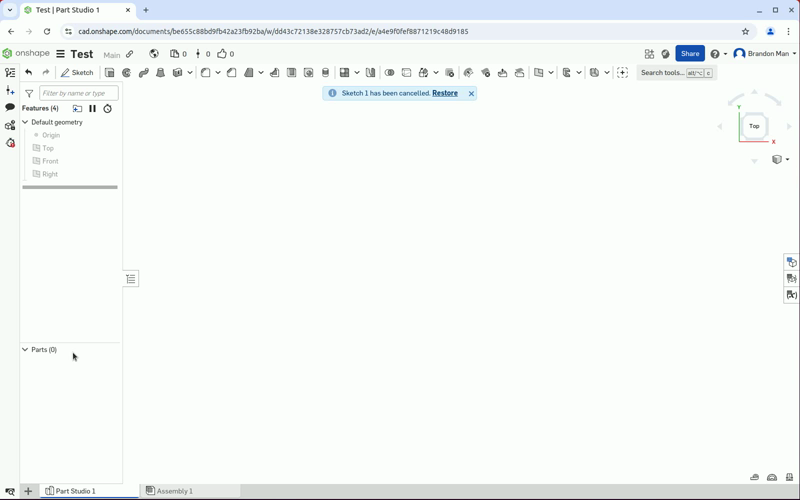
key_down(shift)
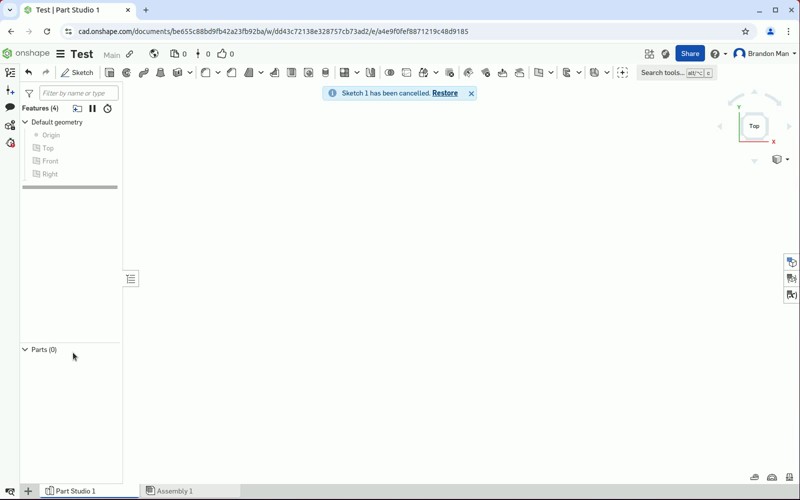
key(up)
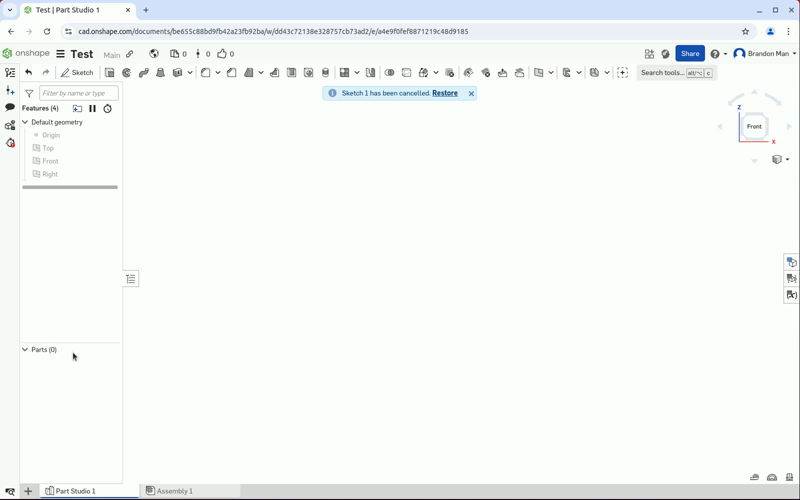
key_up(shift)
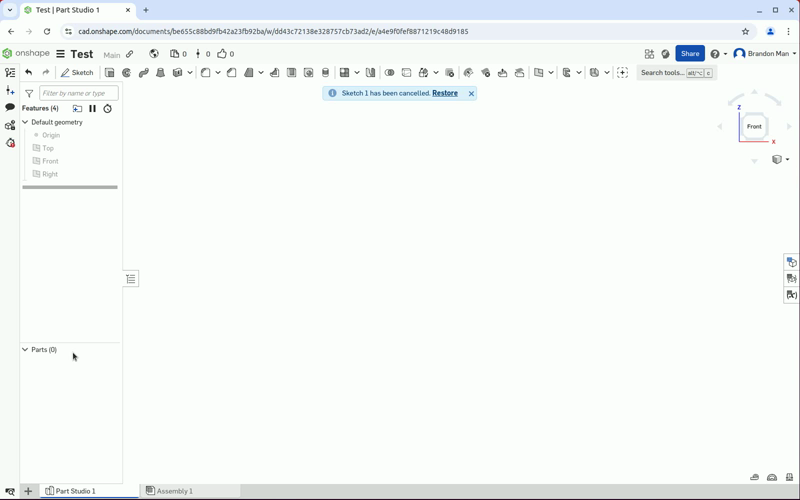
mouse_move(73, 352)
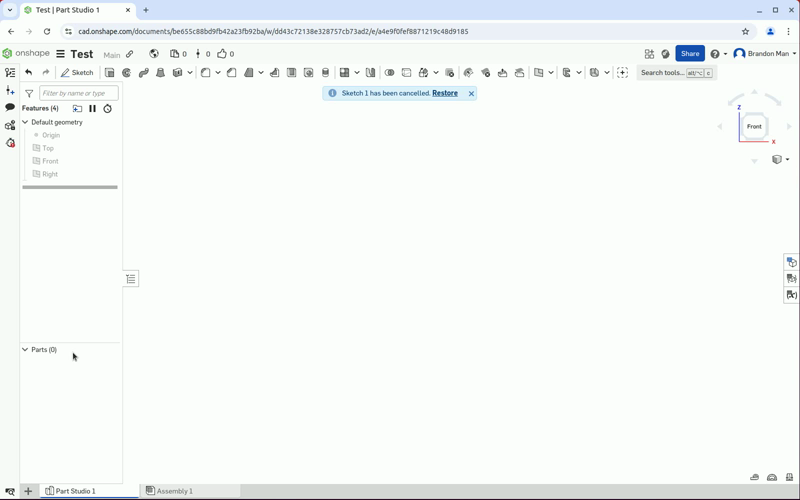
key(shift+y)
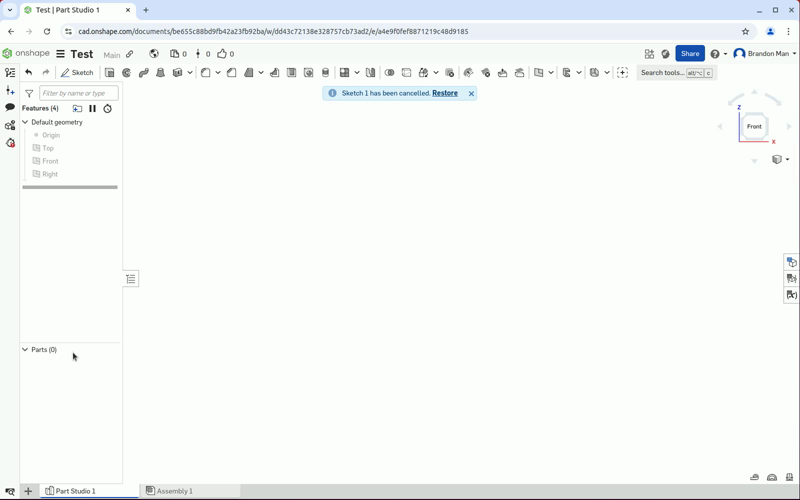
key(shift+s)
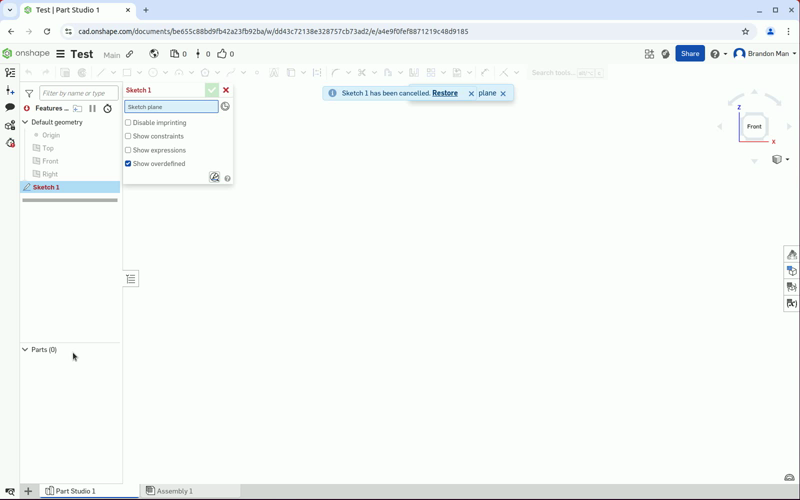
mouse_move(73, 163)
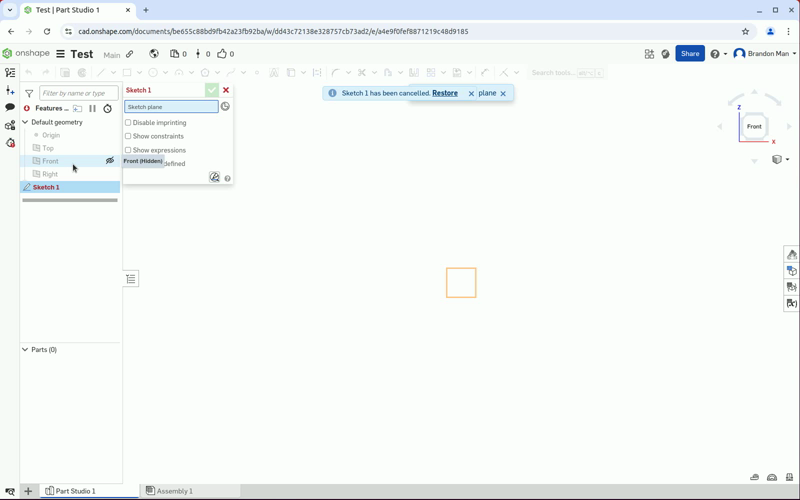
click(73, 163)
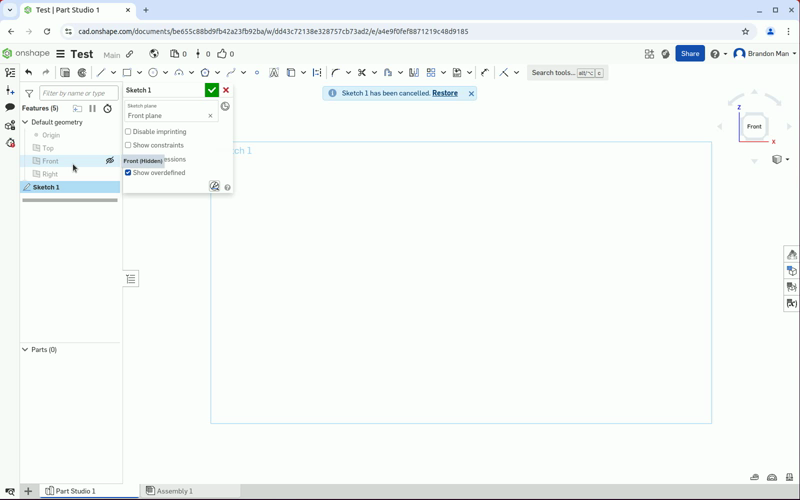
mouse_move(73, 352)
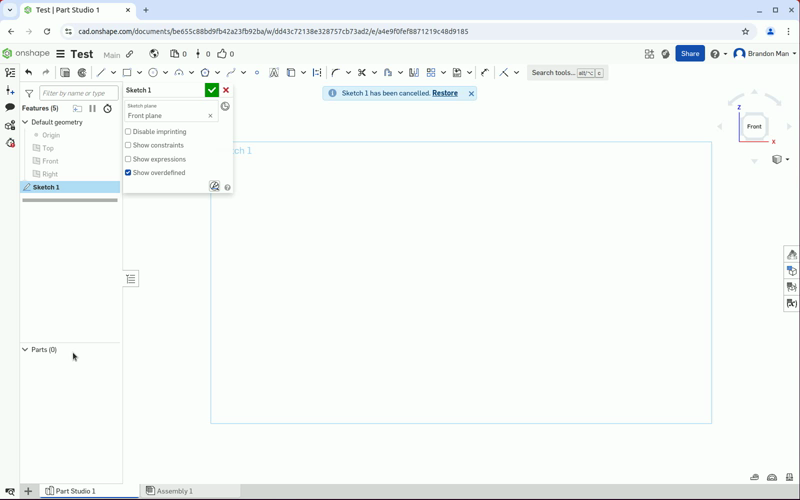
key(y)
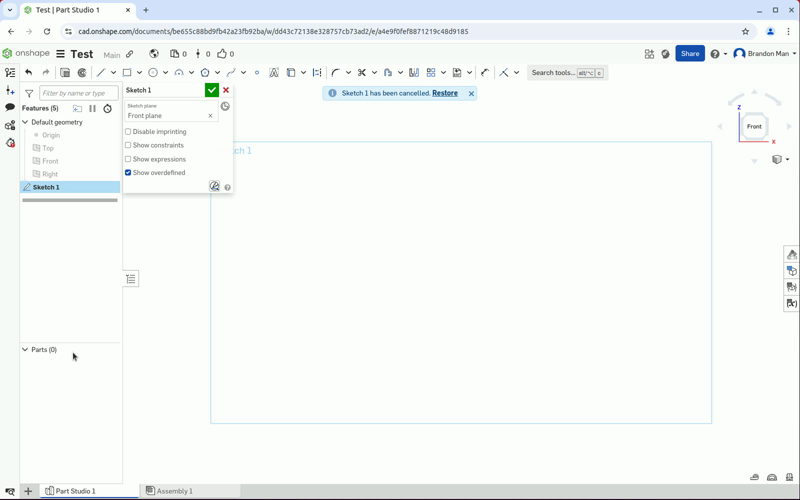
key(a)
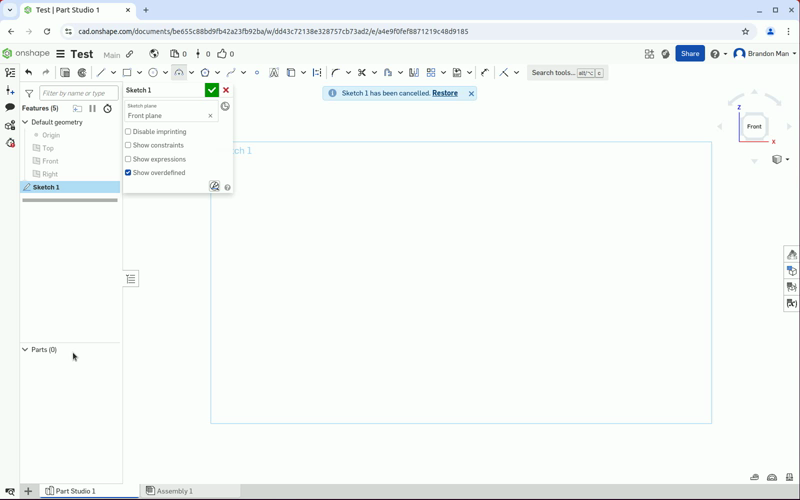
key_down(shift)
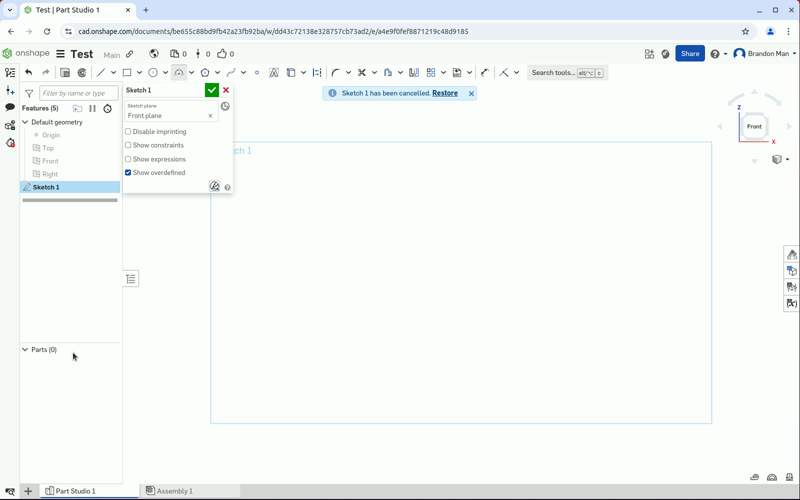
mouse_move(446, 223)
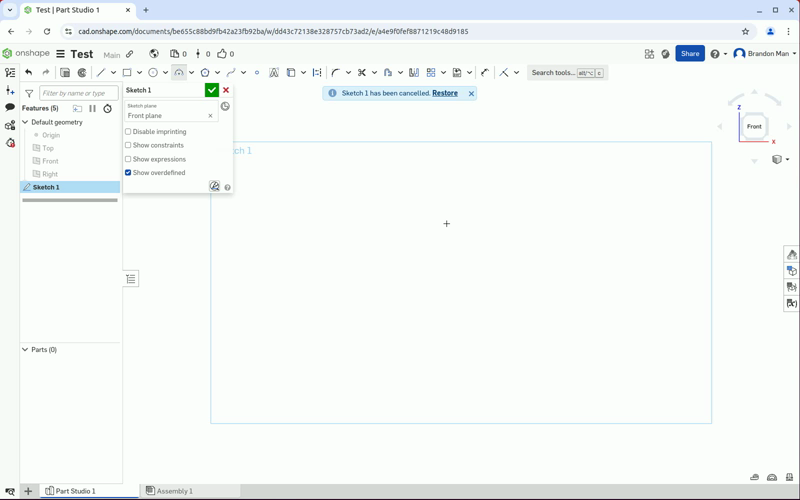
click(446, 223)
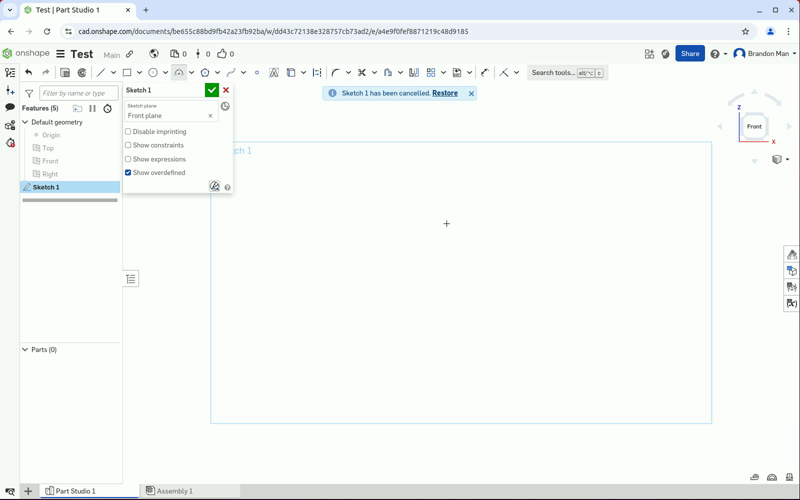
key_up(shift)
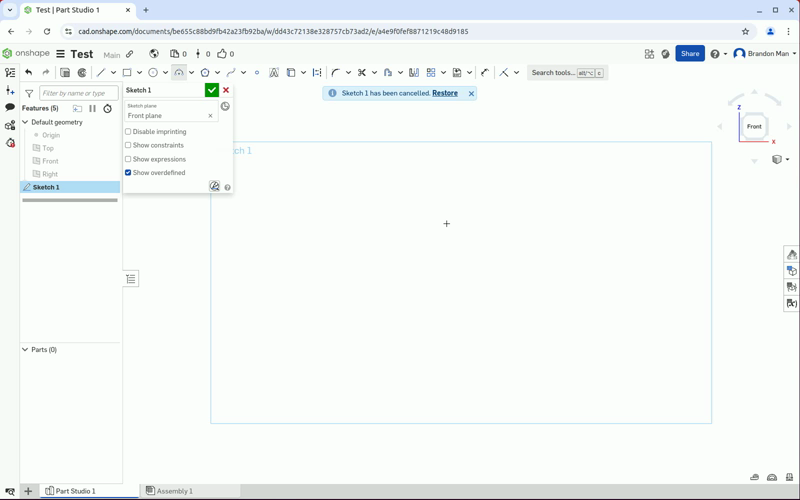
key_down(shift)
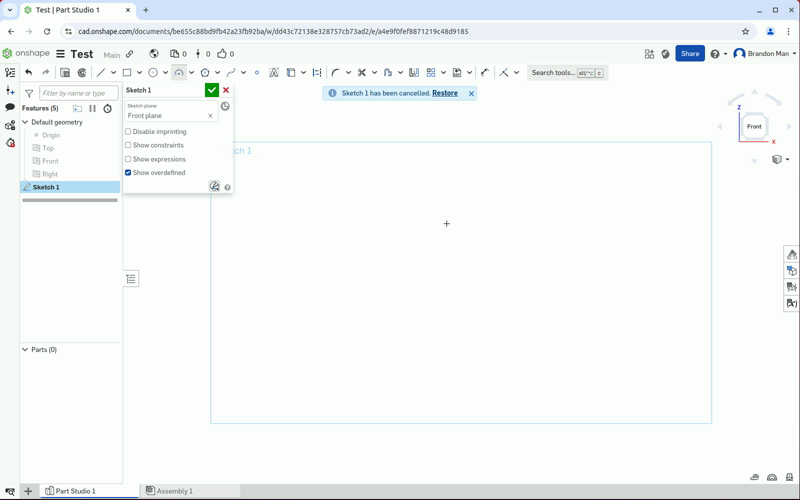
mouse_move(476, 223)
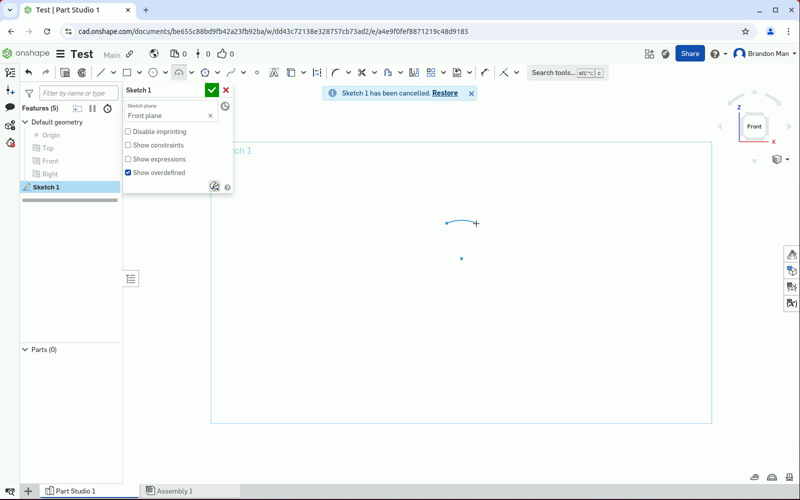
click(476, 223)
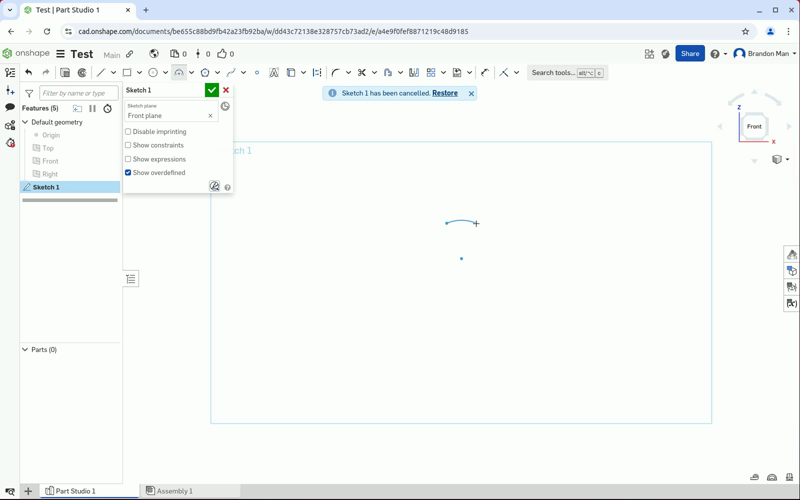
mouse_move(461, 210)
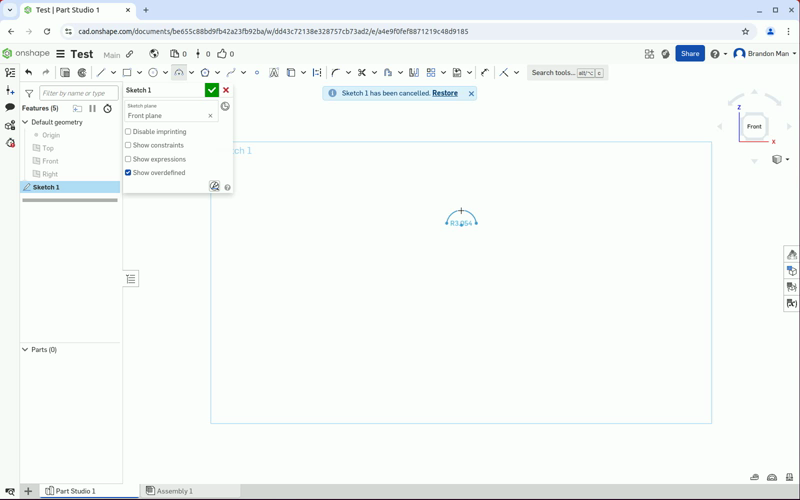
click(461, 210)
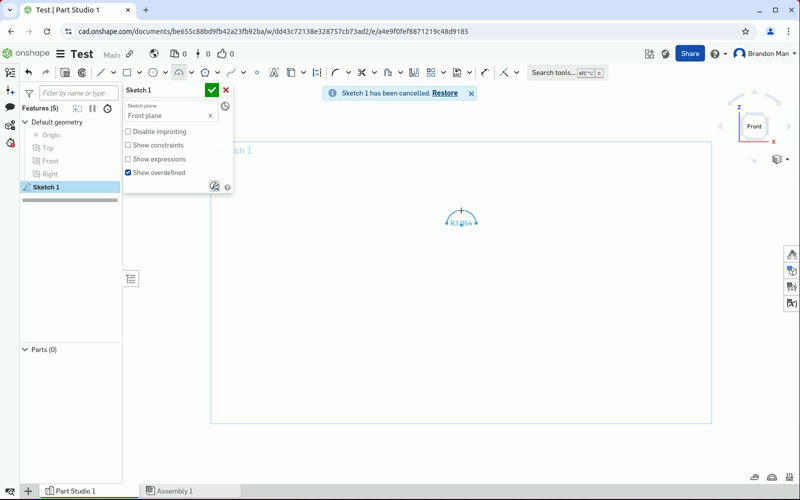
key_up(shift)
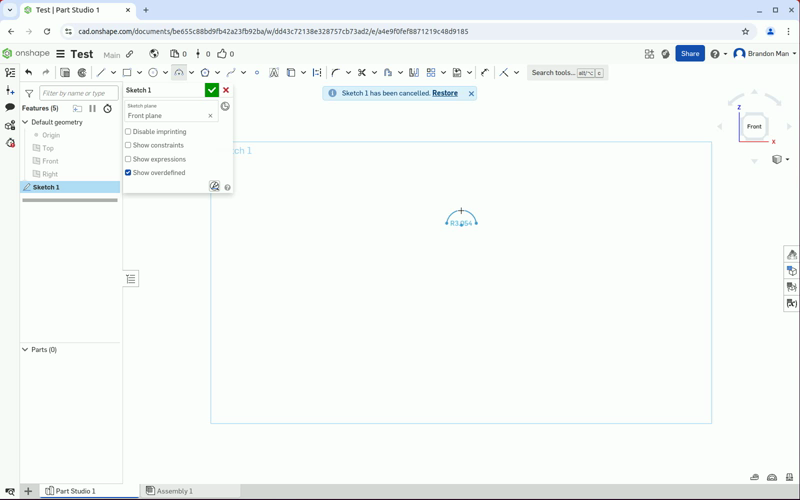
key(esc)
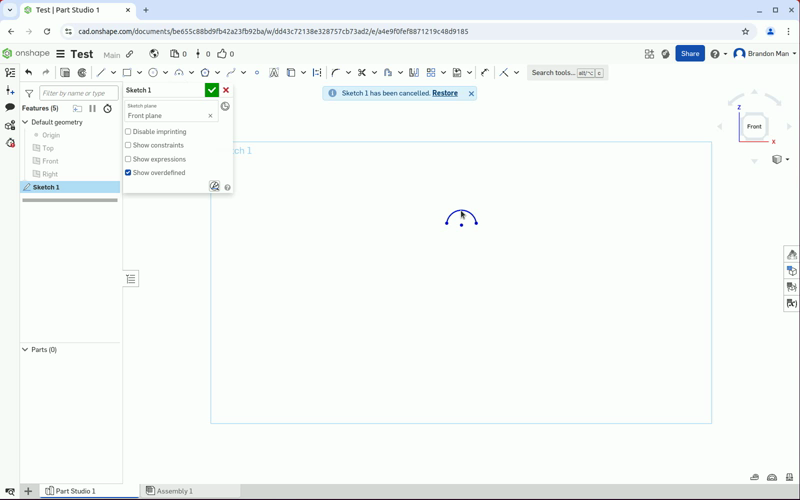
key(l)
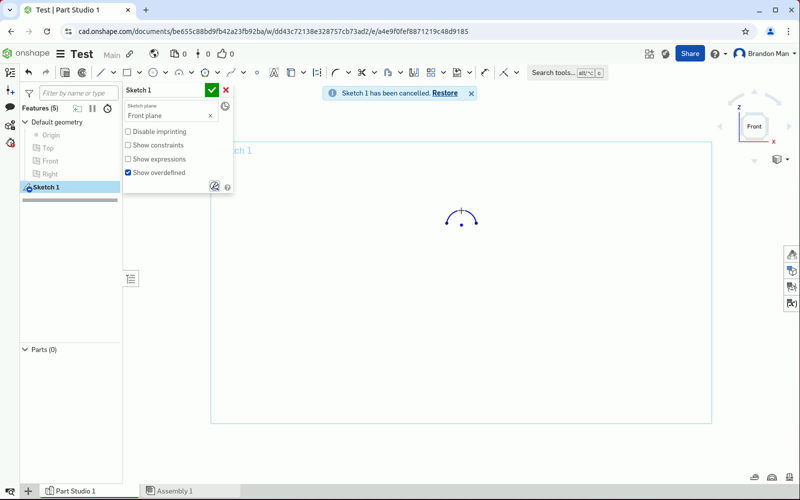
mouse_move(476, 223)
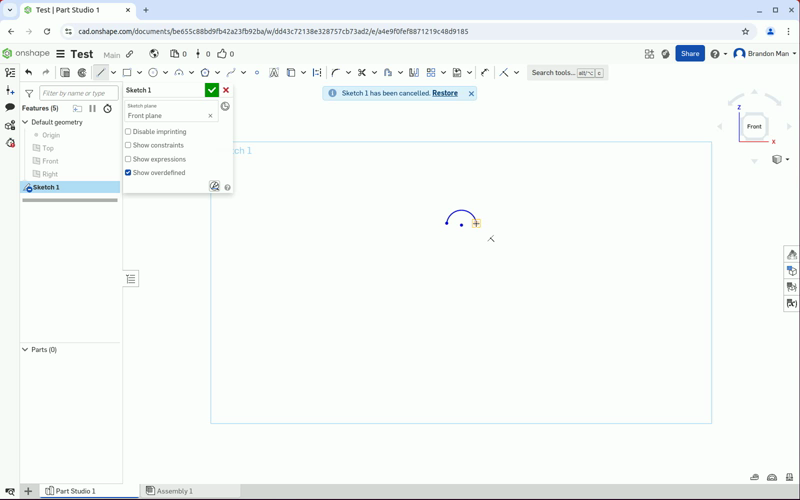
click(476, 223)
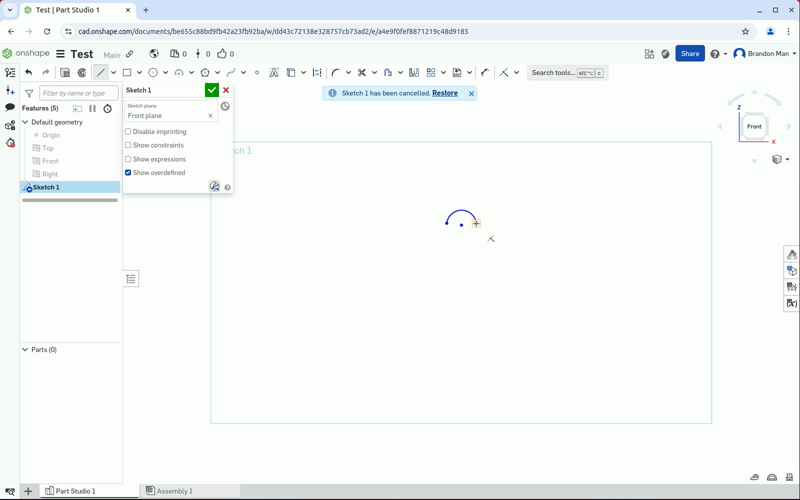
key_down(shift)
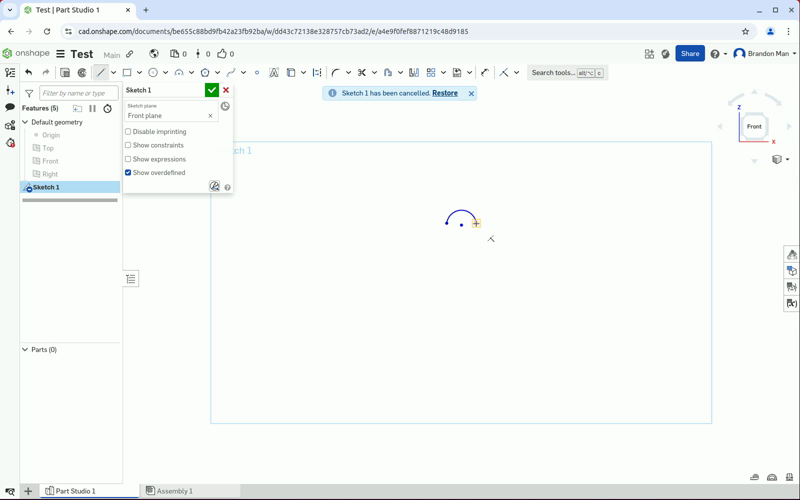
mouse_move(506, 223)
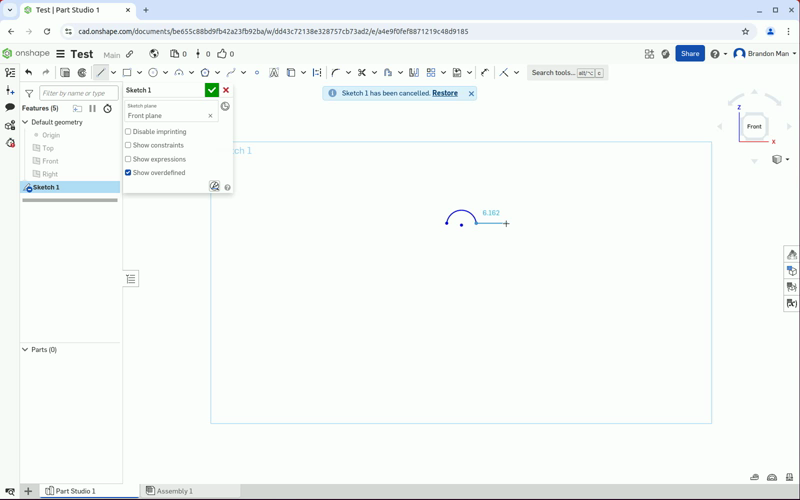
mouse_move(470, 176)
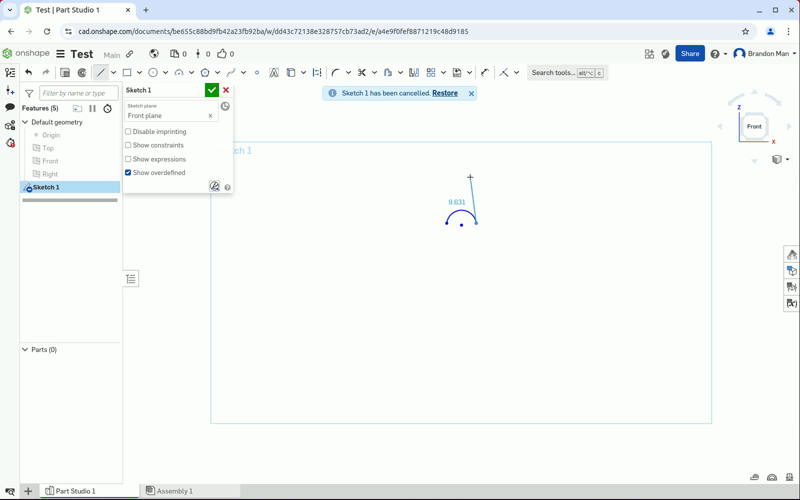
click(470, 176)
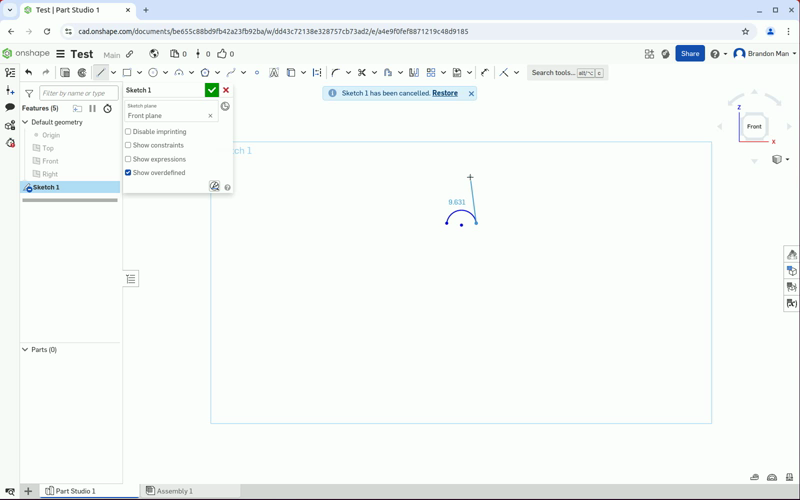
key_up(shift)
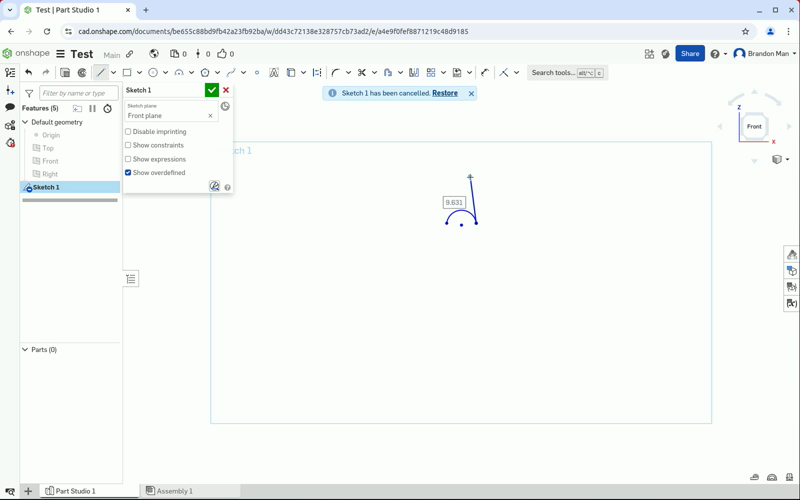
key(esc)
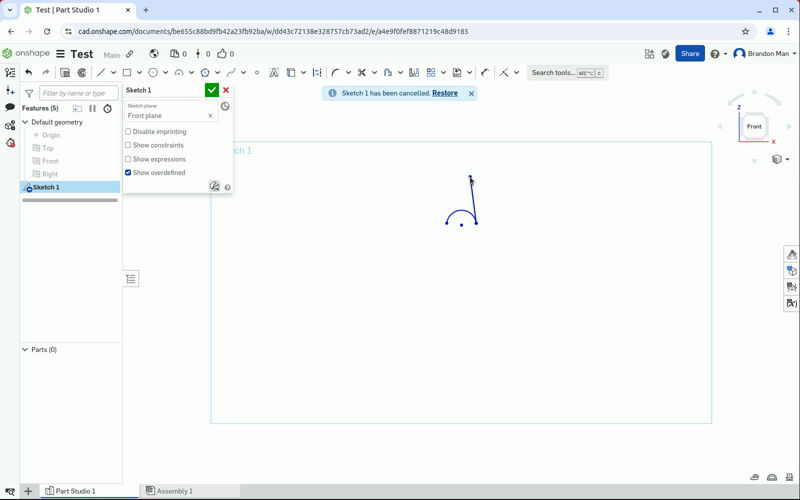
key(a)
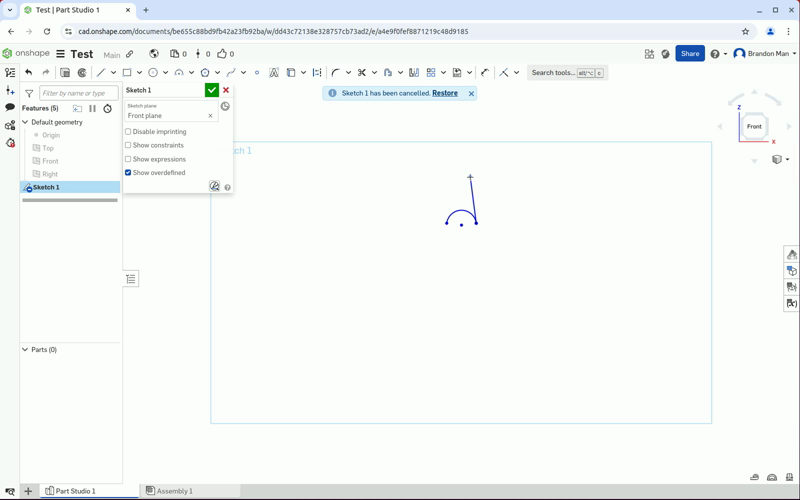
mouse_move(470, 176)
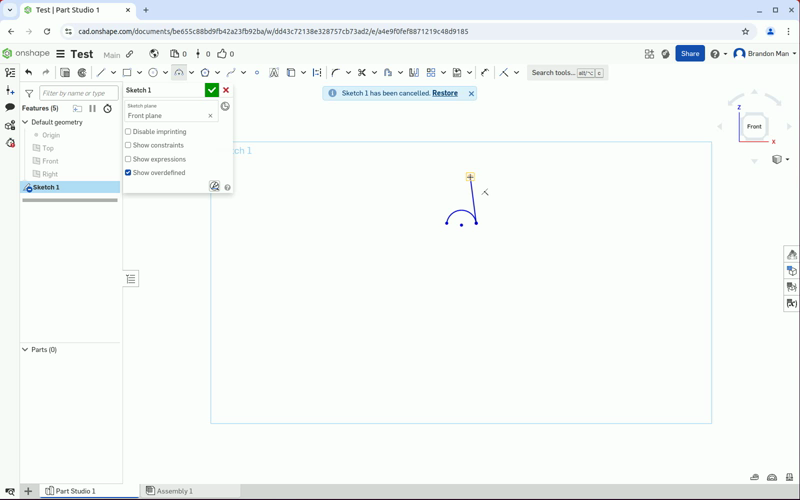
click(470, 176)
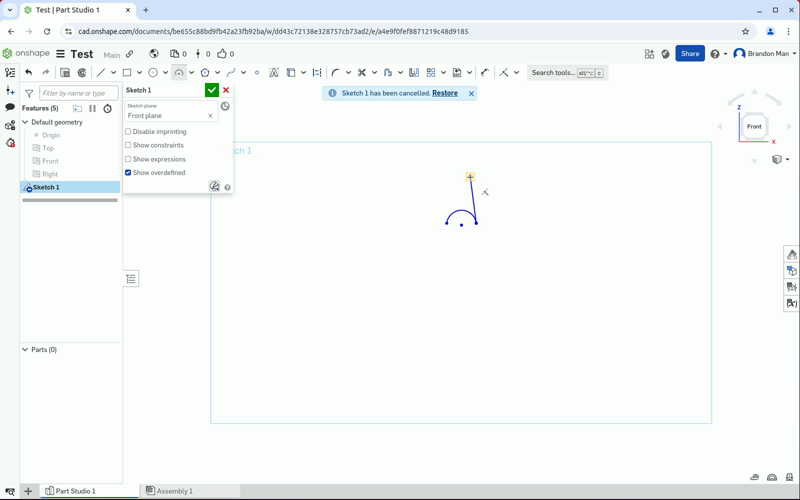
key_down(shift)
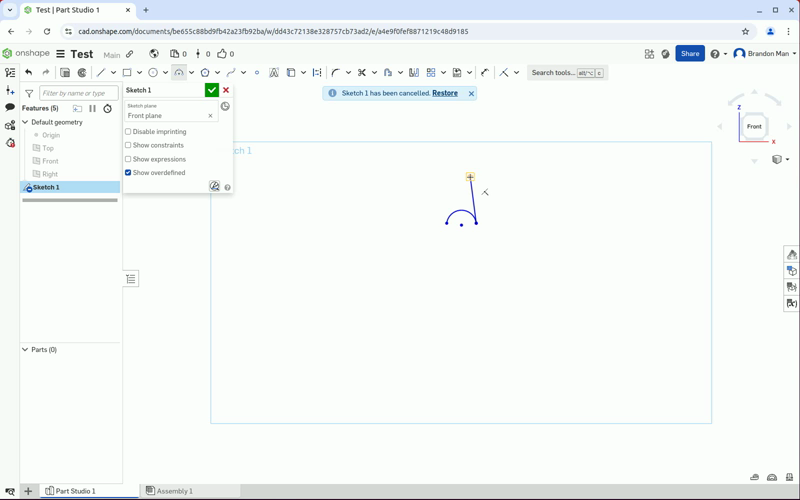
mouse_move(452, 177)
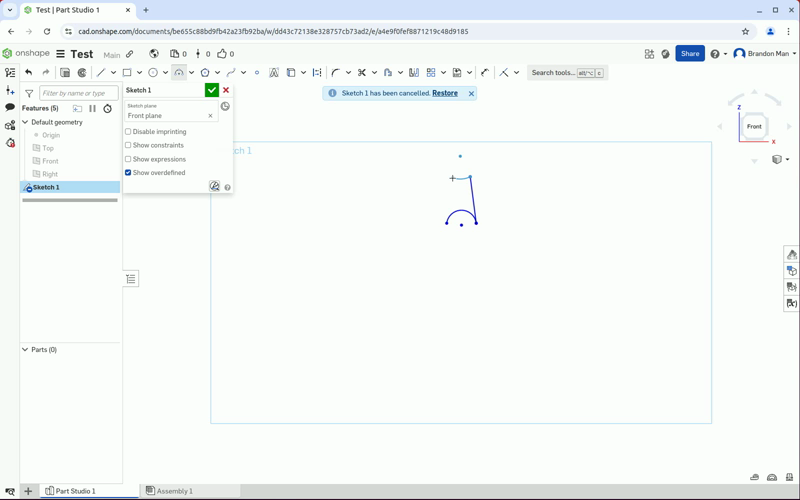
click(452, 177)
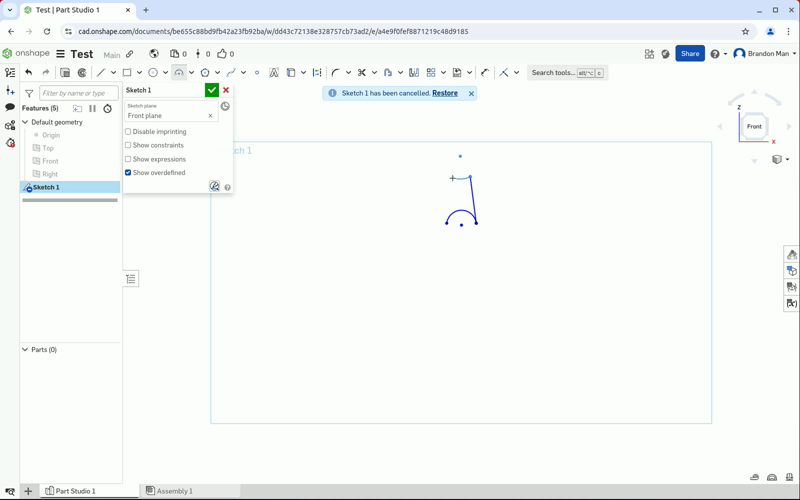
mouse_move(461, 186)
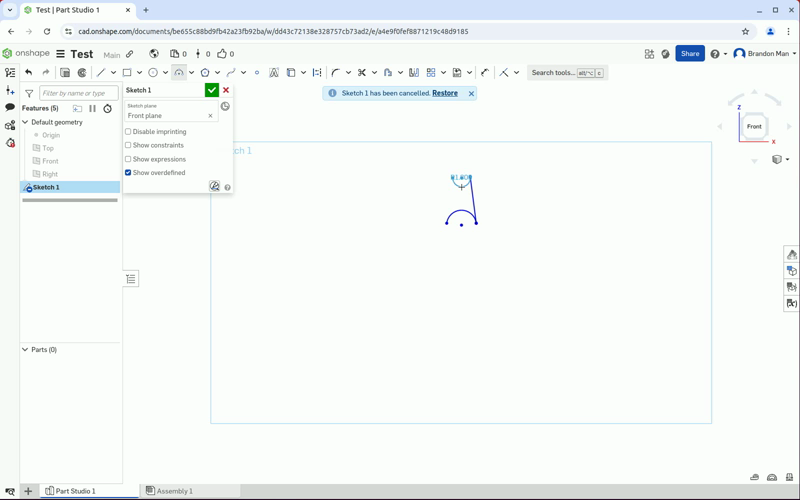
click(461, 186)
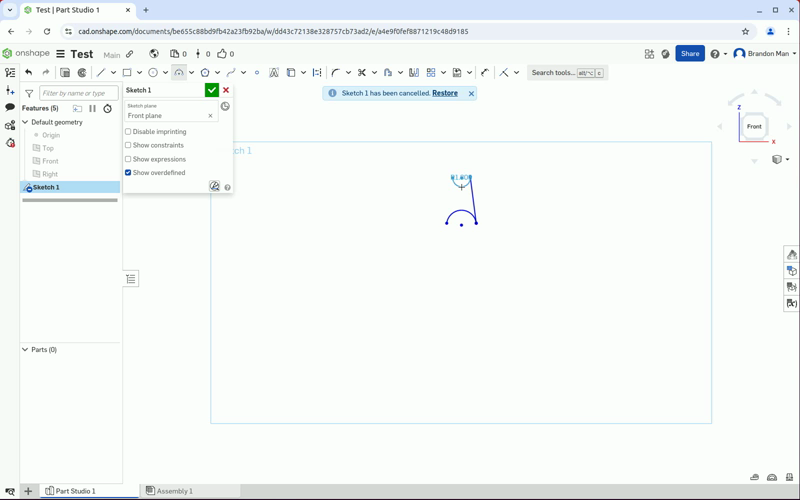
key_up(shift)
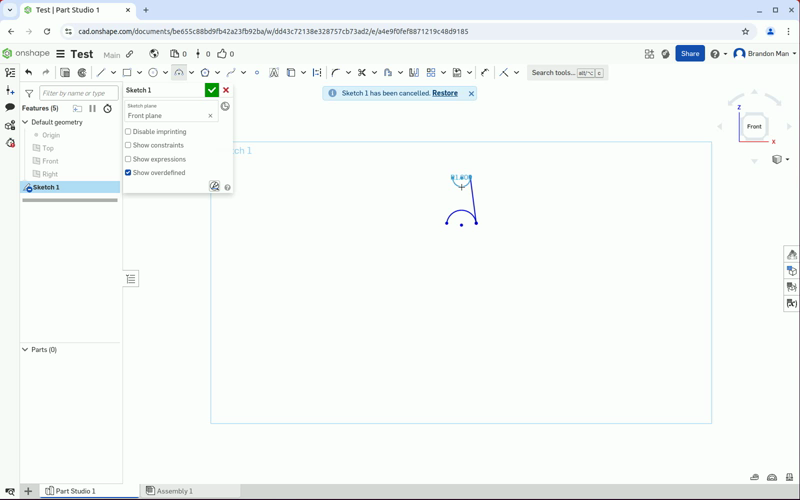
key(esc)
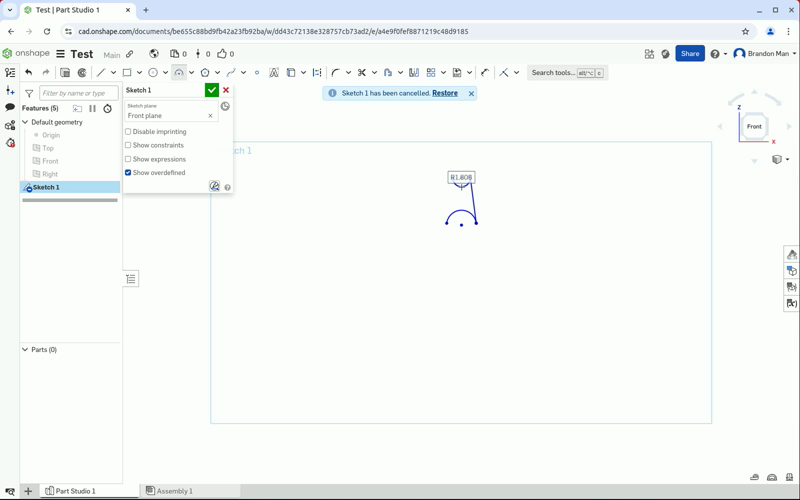
key(l)
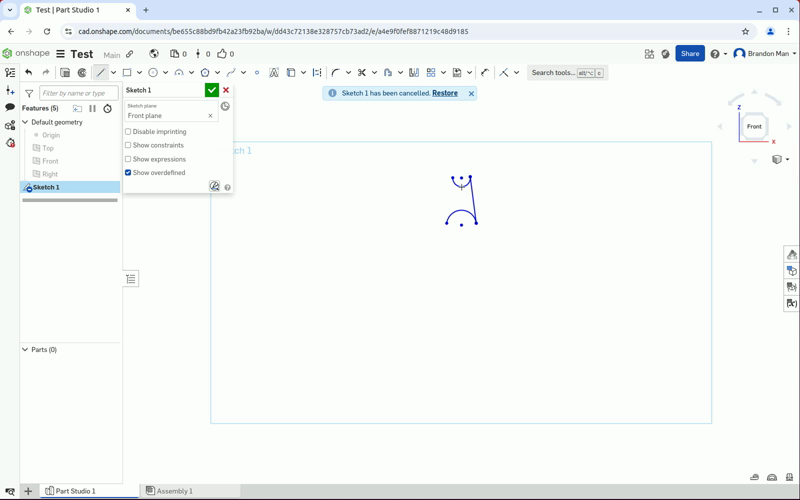
mouse_move(452, 177)
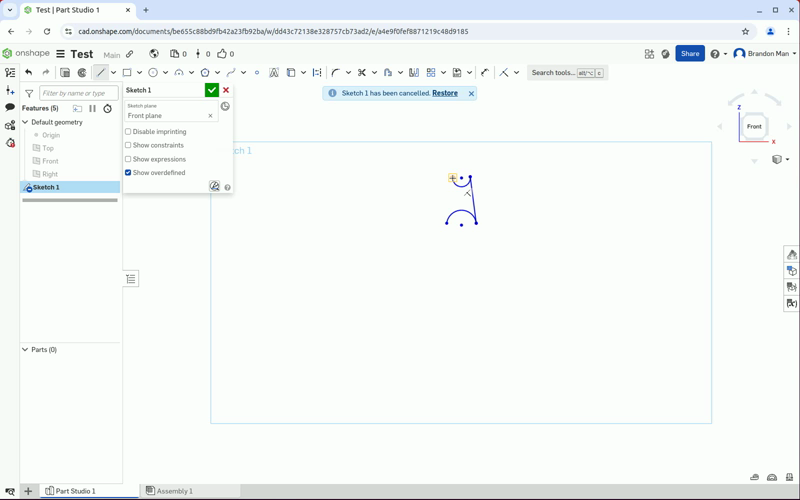
click(452, 177)
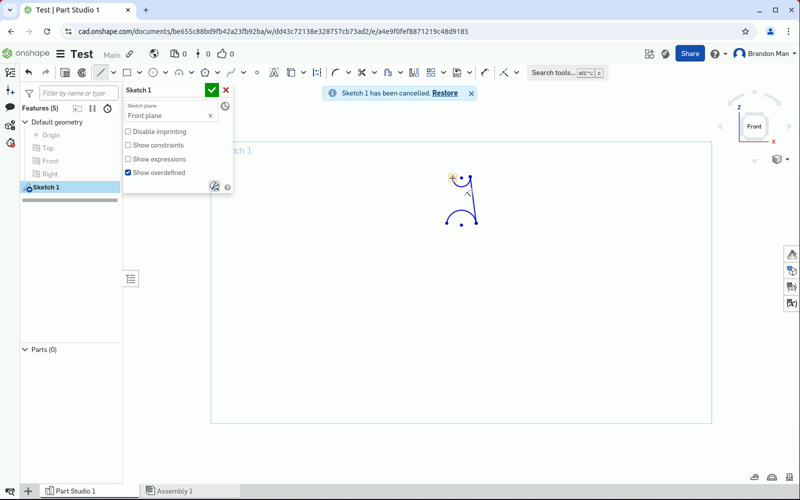
mouse_move(482, 177)
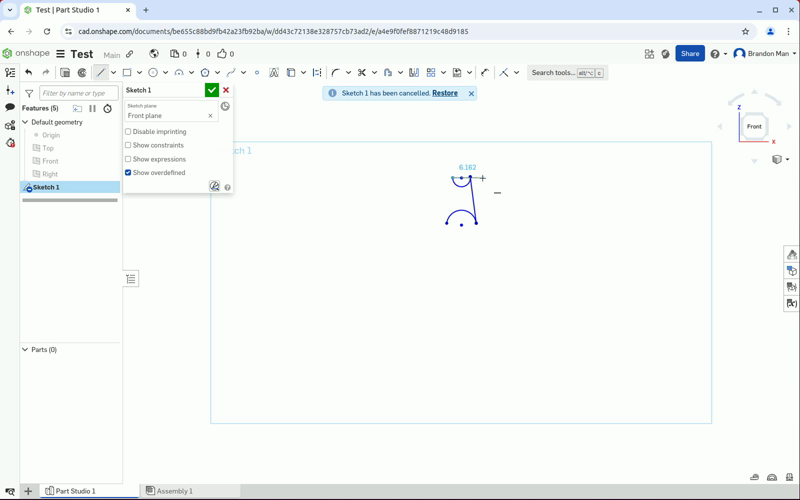
key_down(shift)
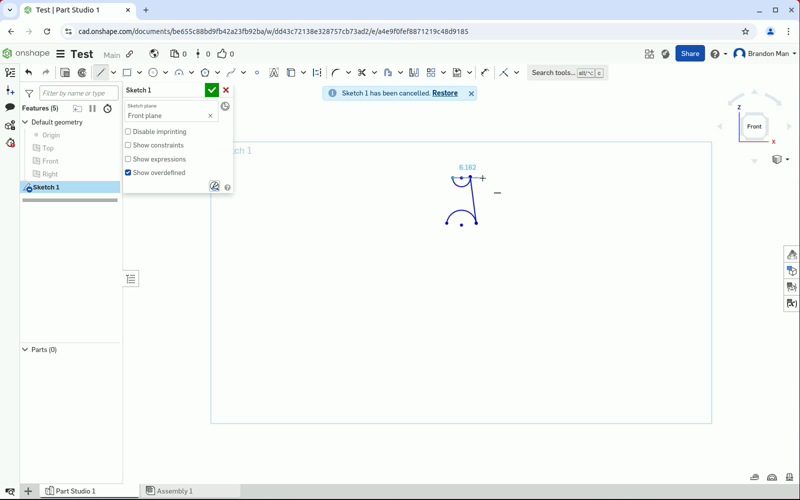
mouse_move(446, 223)
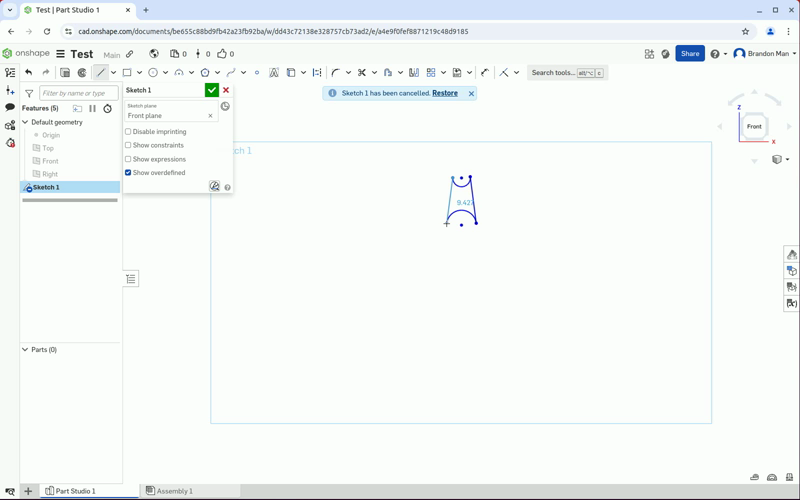
key_up(shift)
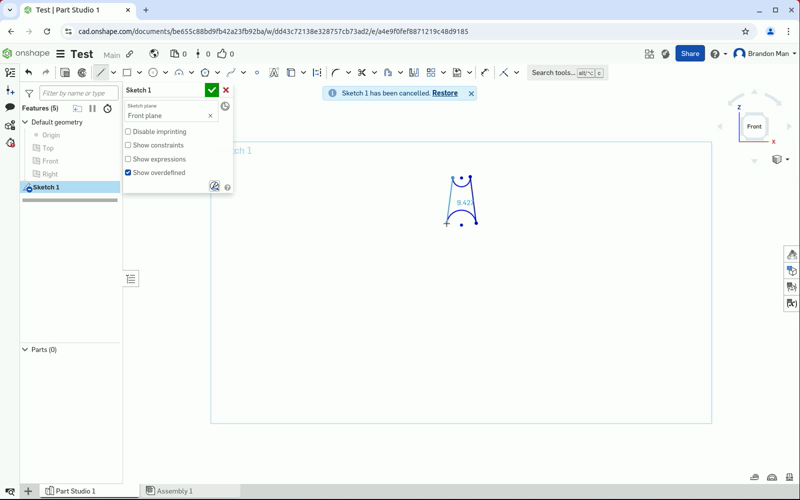
click(446, 223)
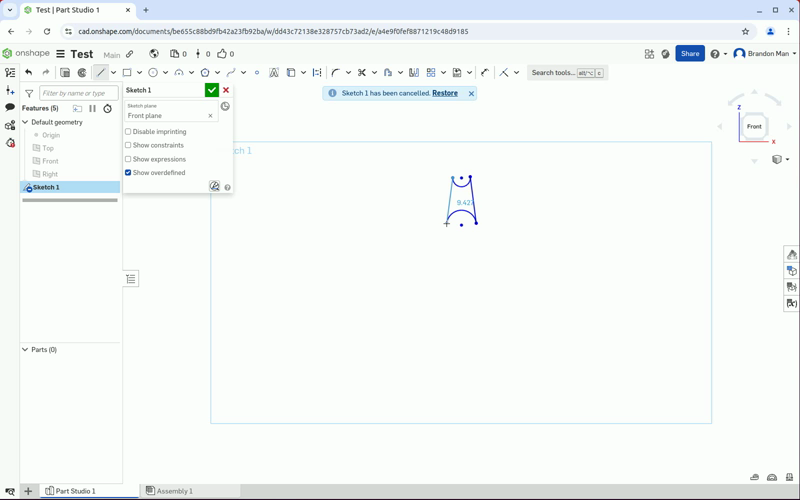
key(esc)
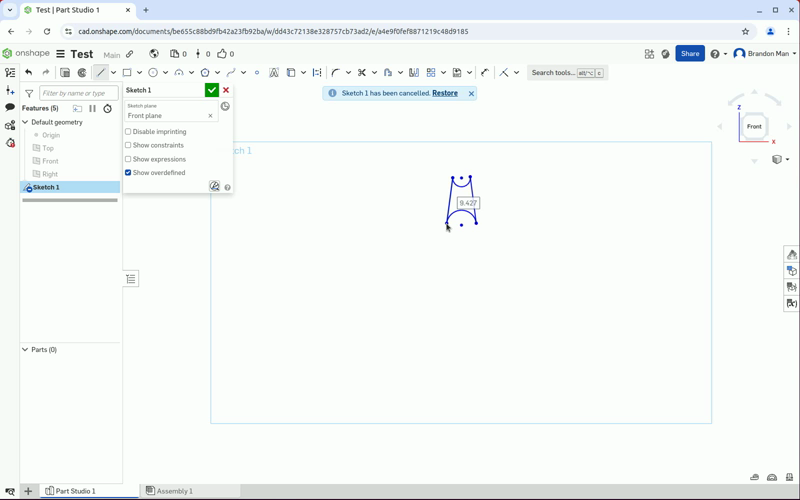
key(c)
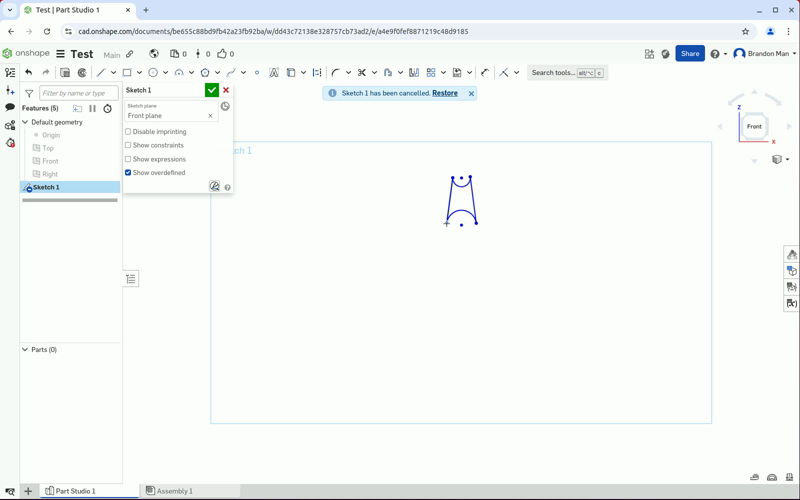
key_down(shift)
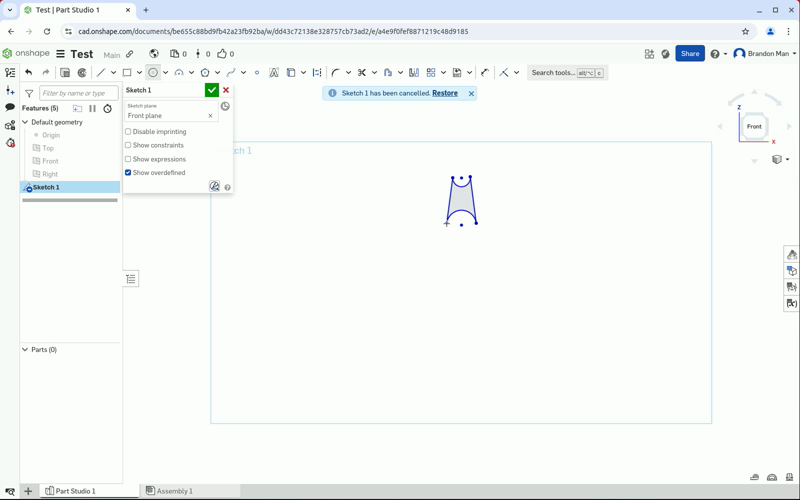
mouse_move(458, 191)
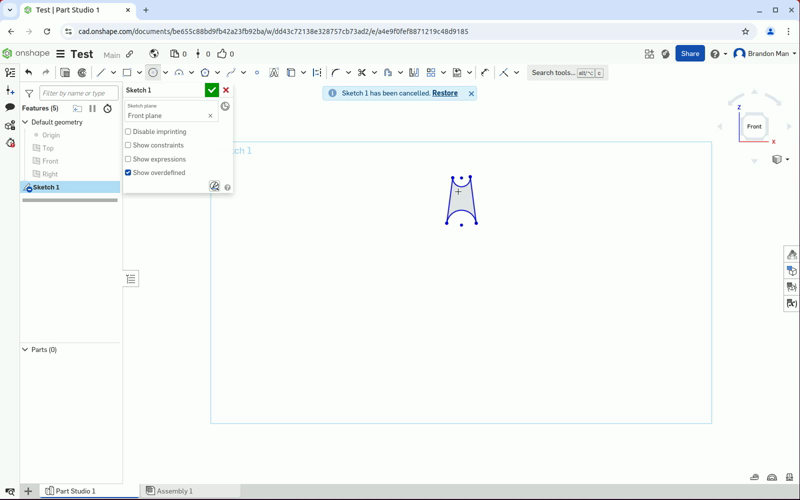
click(458, 191)
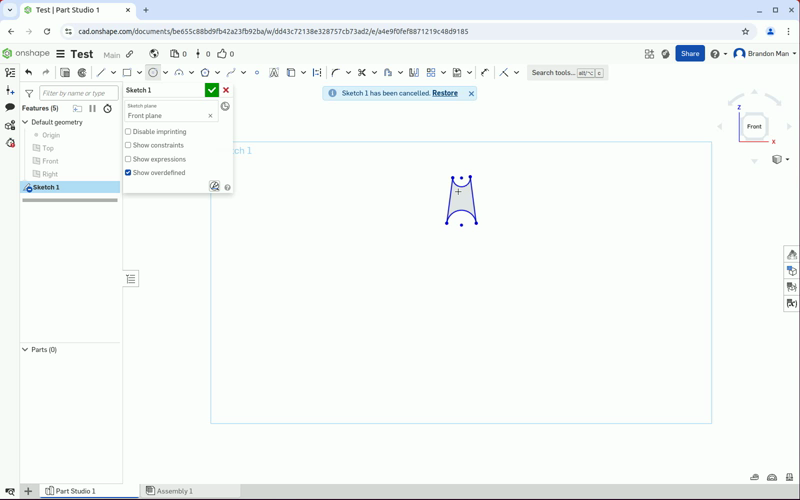
key_up(shift)
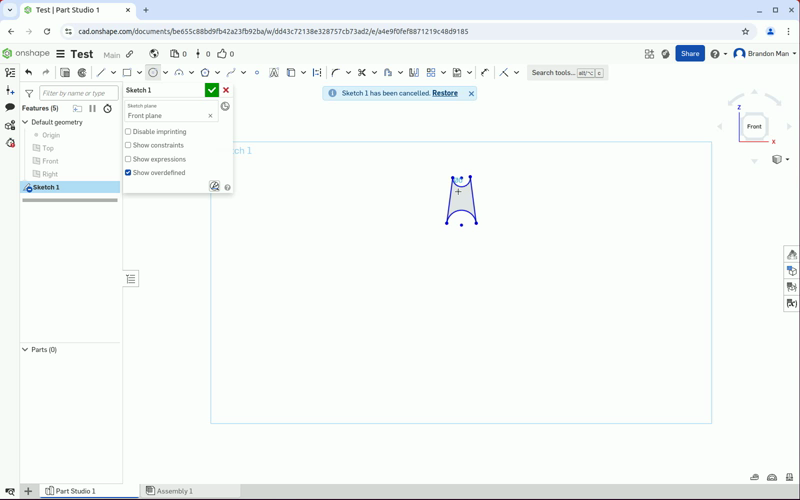
mouse_move(461, 191)
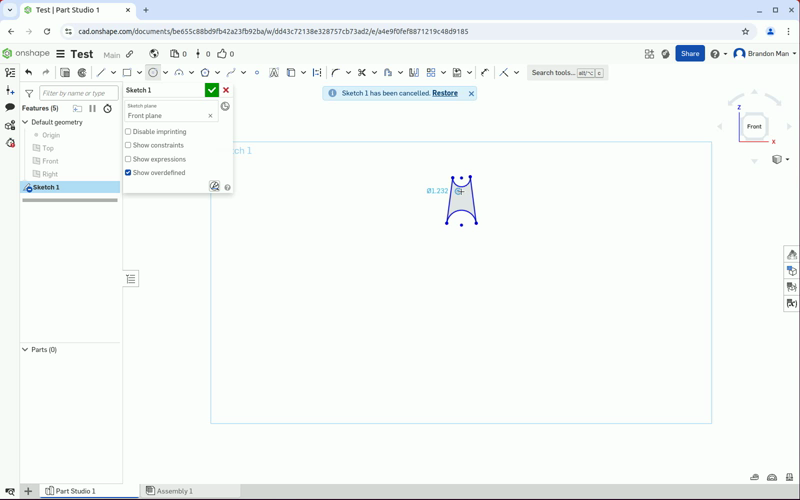
click(461, 191)
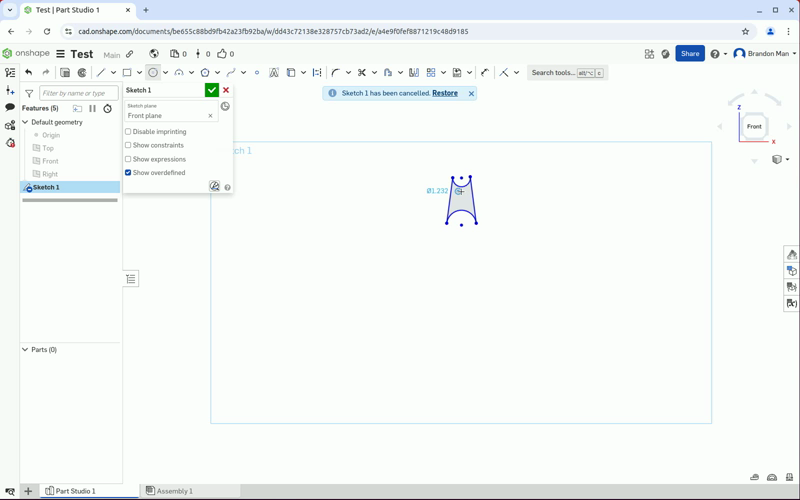
key(esc)
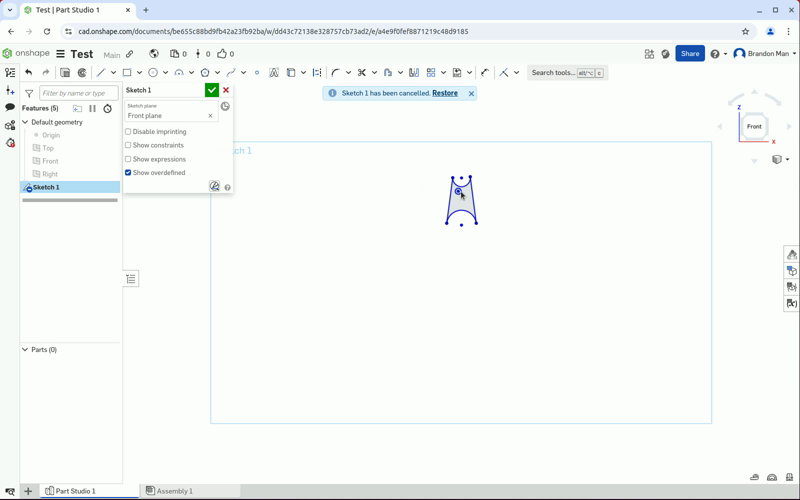
mouse_move(450, 205)
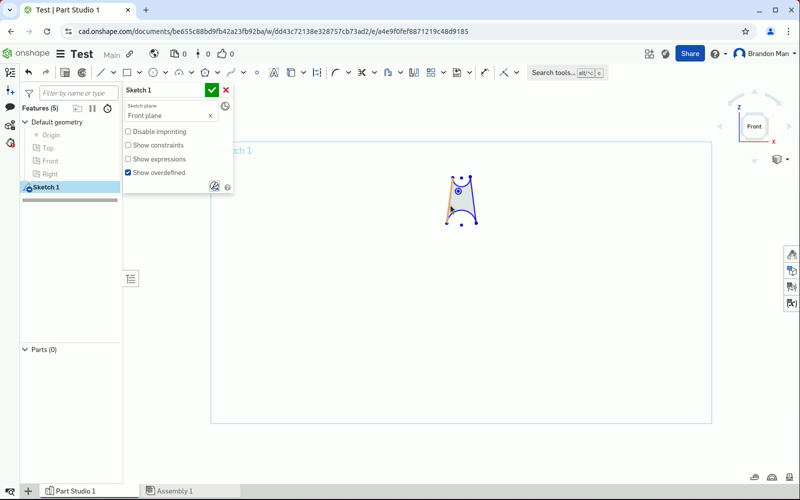
scroll(6)
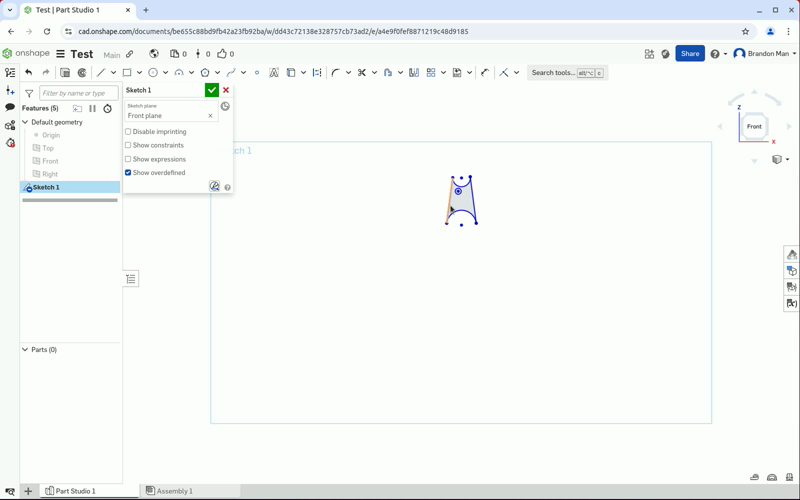
scroll(6)
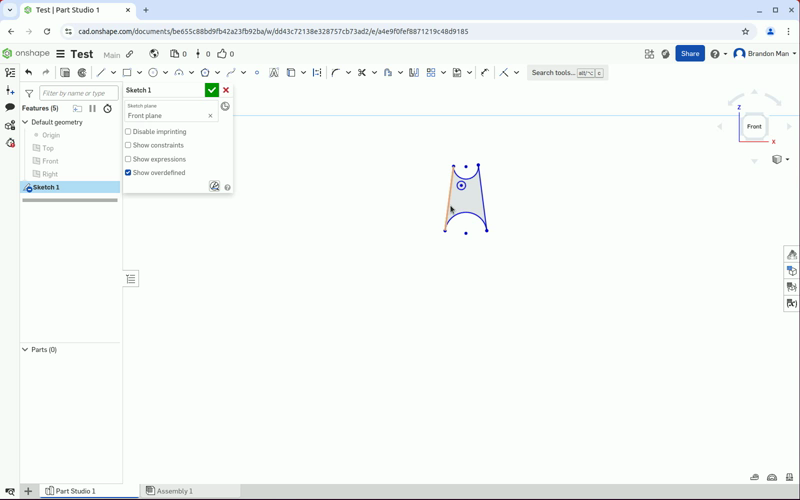
scroll(6)
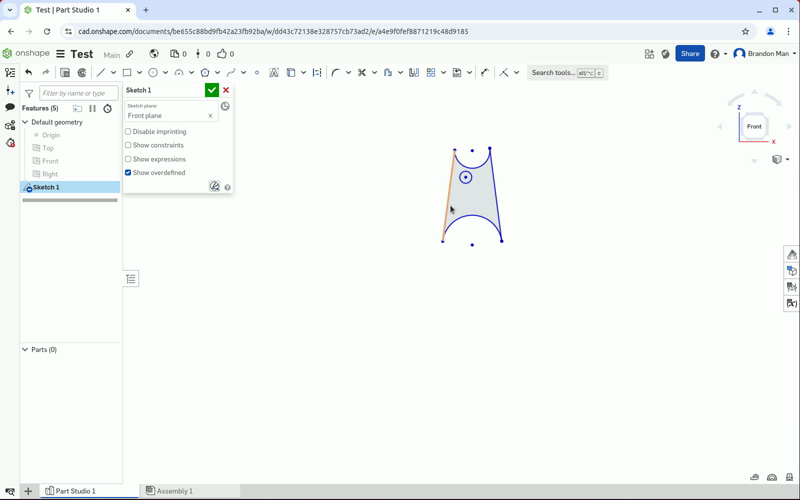
scroll(6)
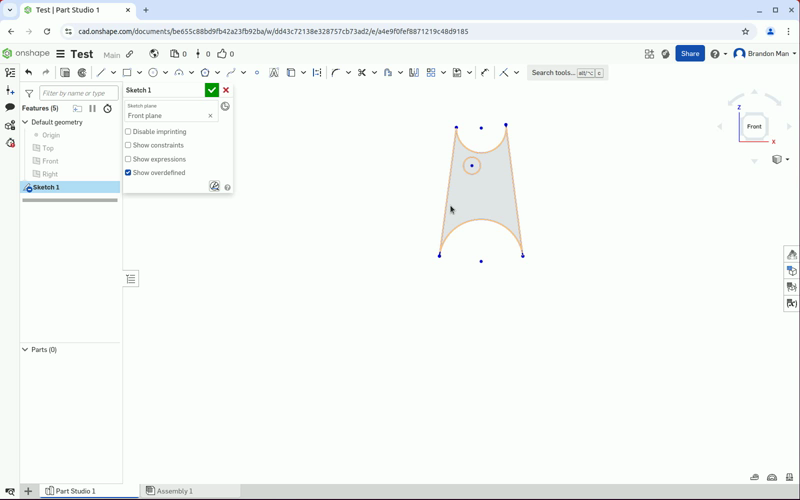
scroll(6)
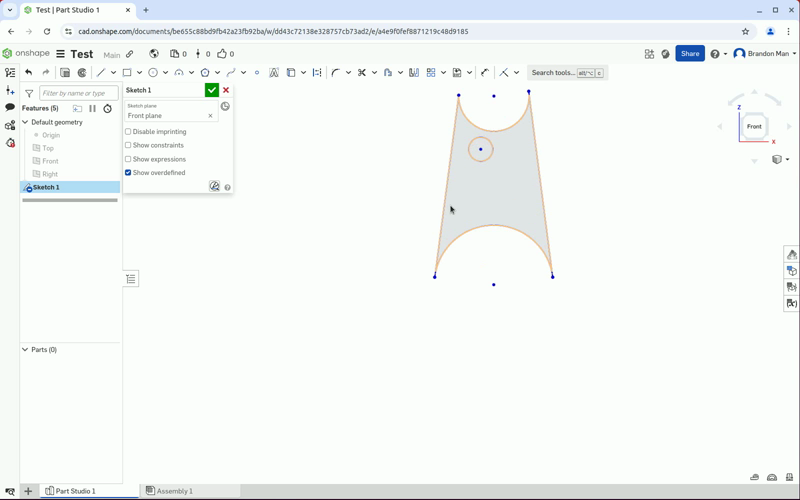
scroll(6)
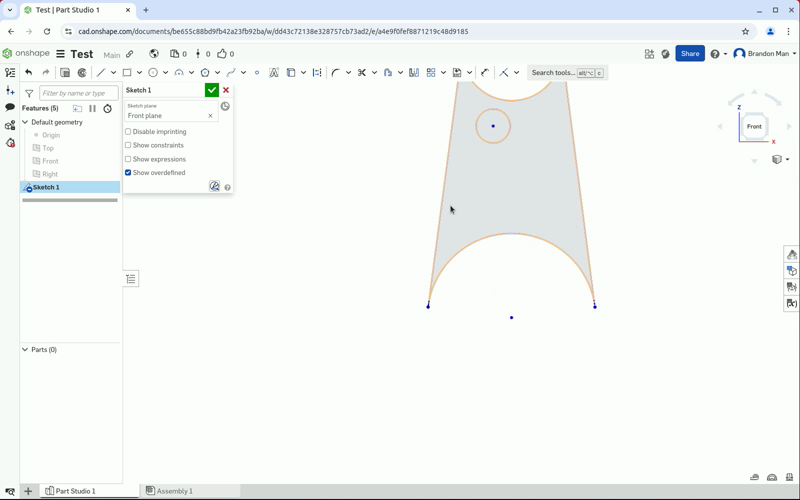
scroll(6)
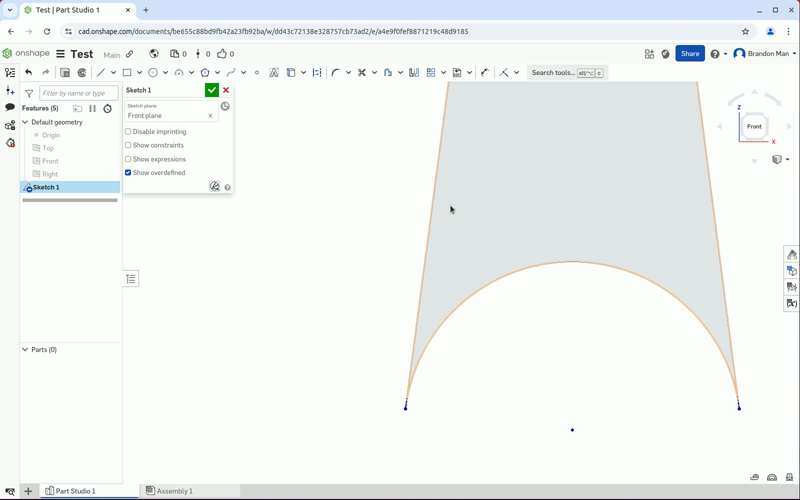
click(450, 205)
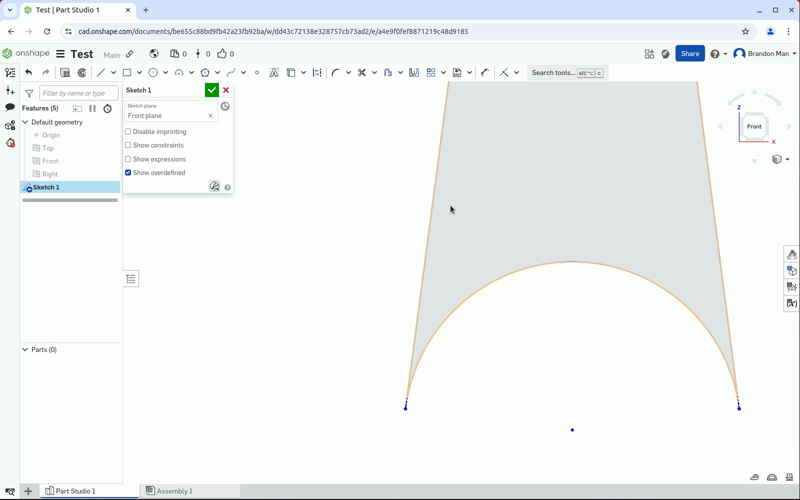
scroll(-6)
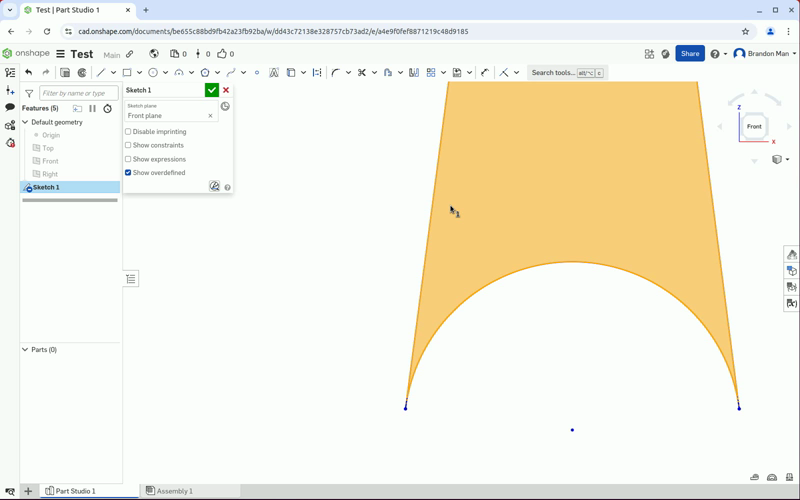
scroll(-6)
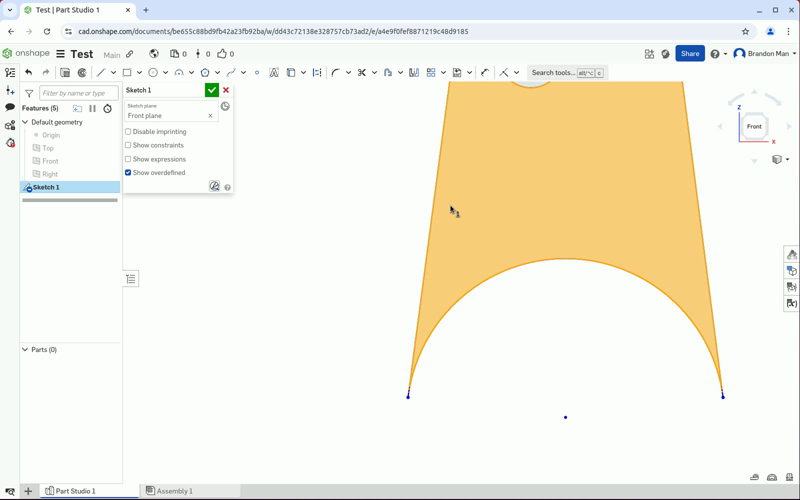
scroll(-6)
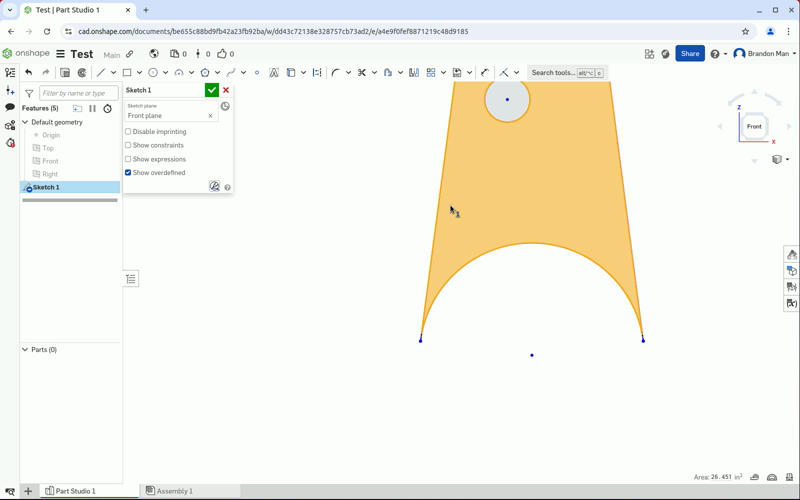
scroll(-6)
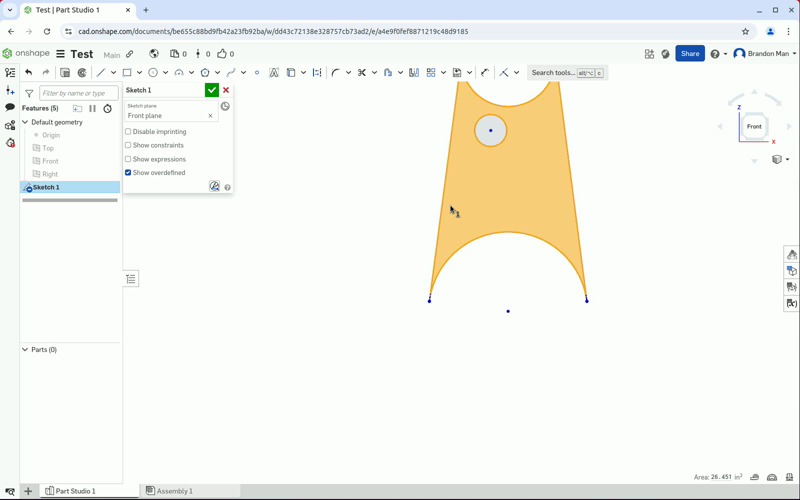
scroll(-6)
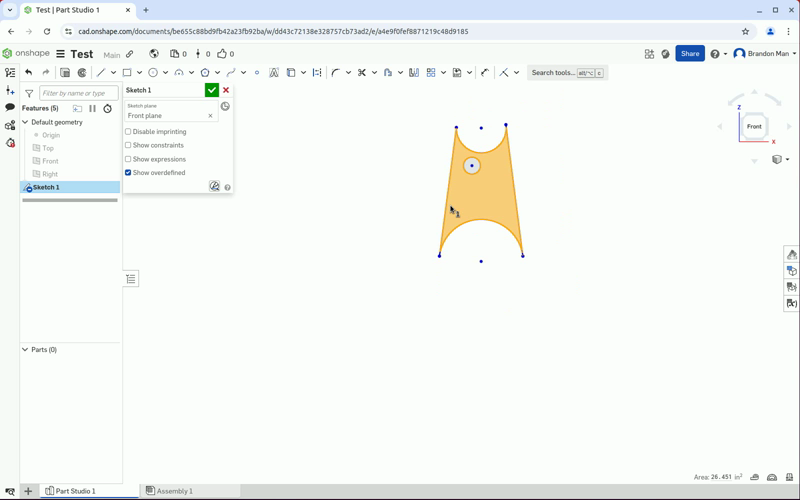
scroll(-6)
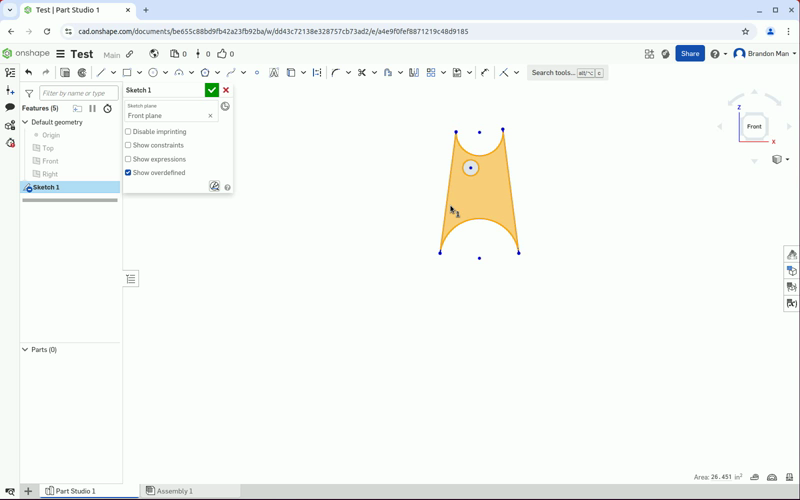
scroll(-6)
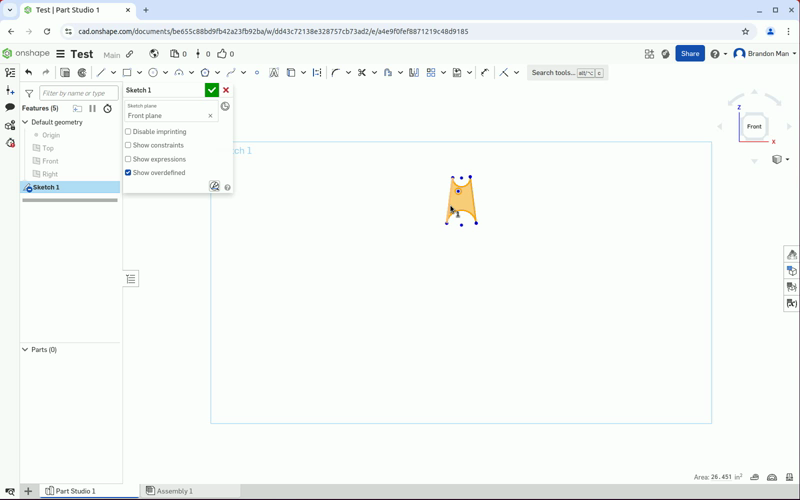
mouse_move(73, 352)
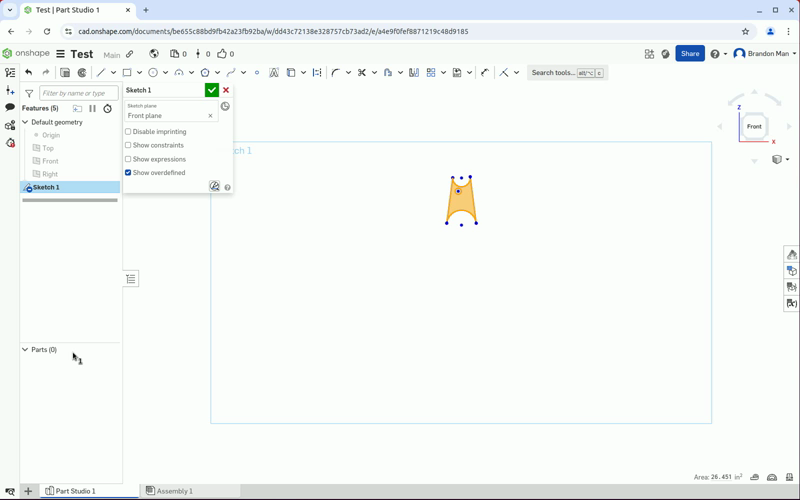
key(shift+y)
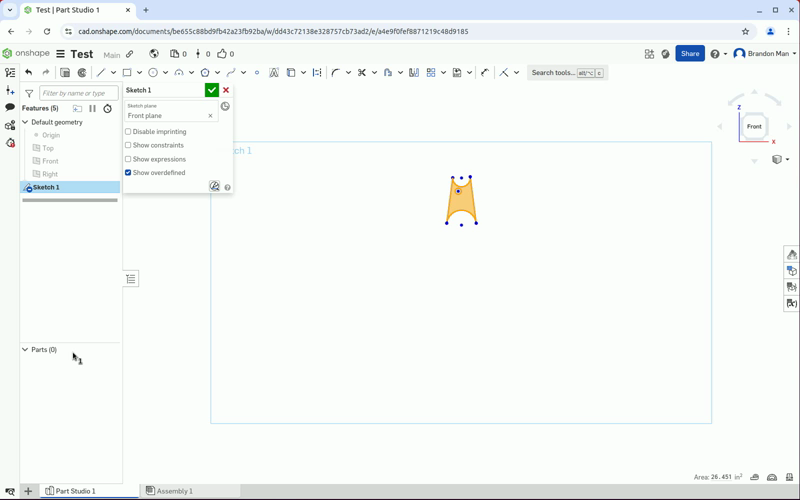
key(shift+e)
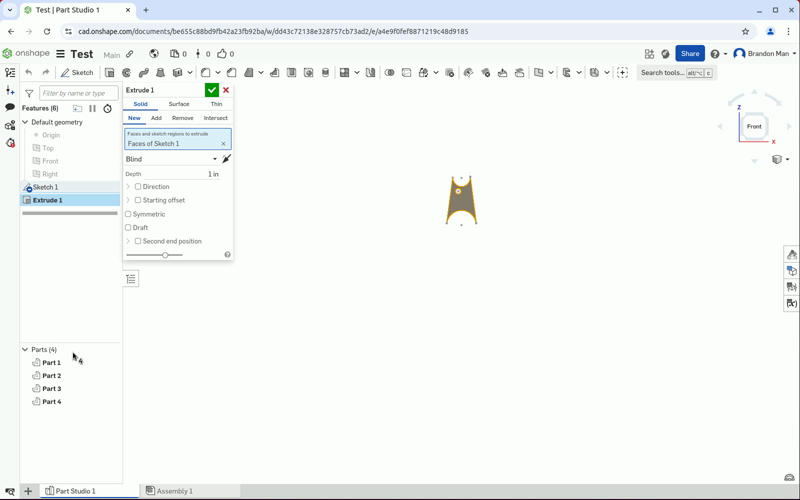
mouse_move(143, 106)
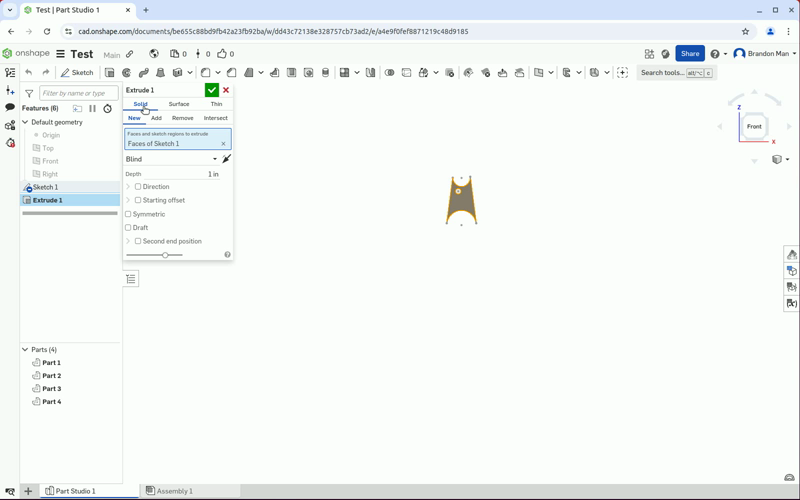
click(143, 106)
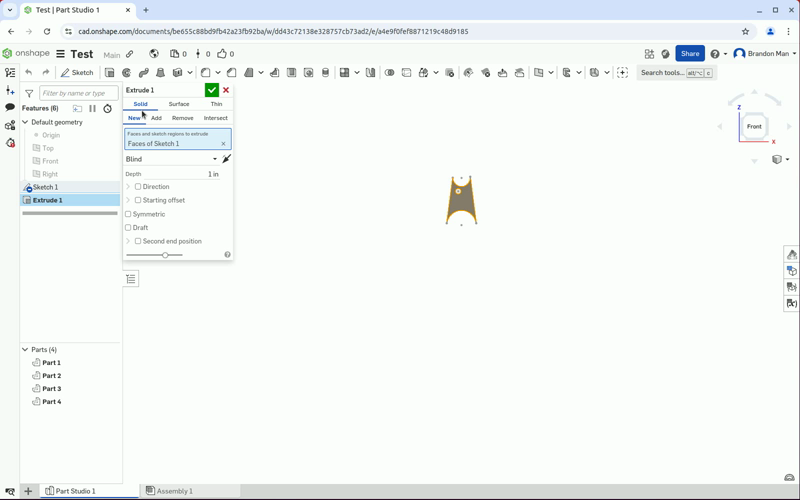
mouse_move(137, 120)
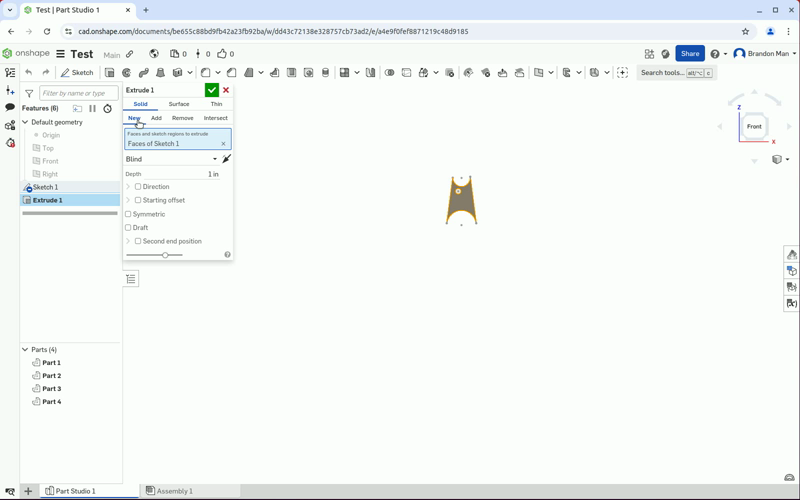
click(137, 120)
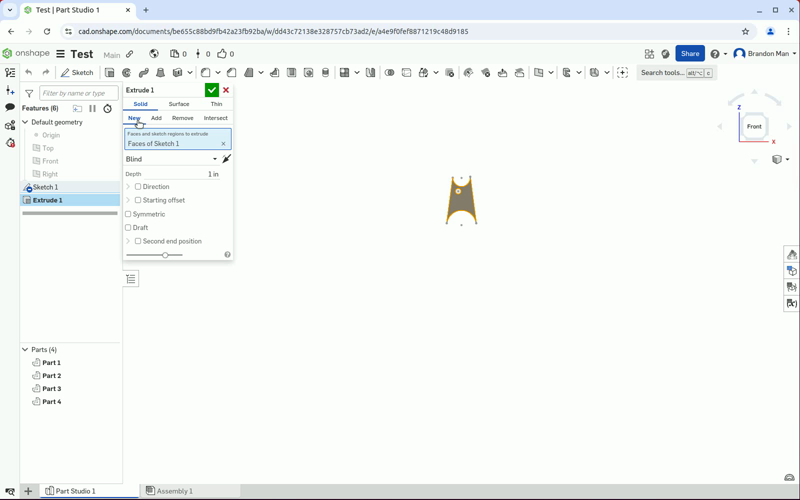
key(tab, 4)
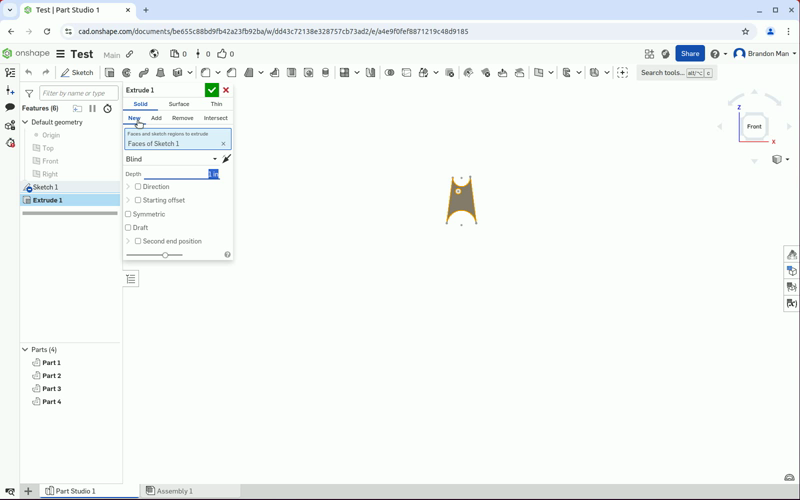
text(0.481)
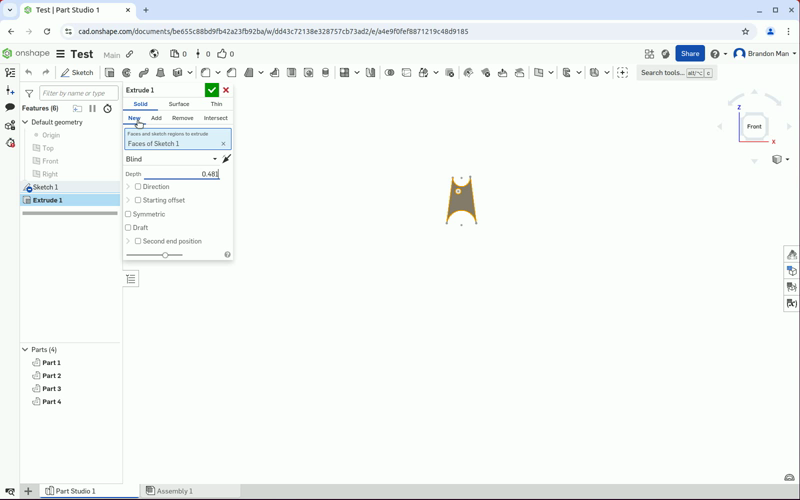
key(enter)
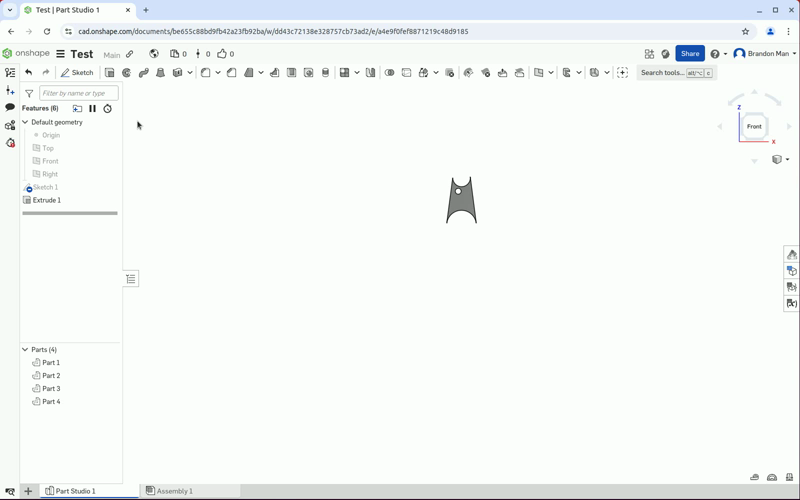
key(shift+h)
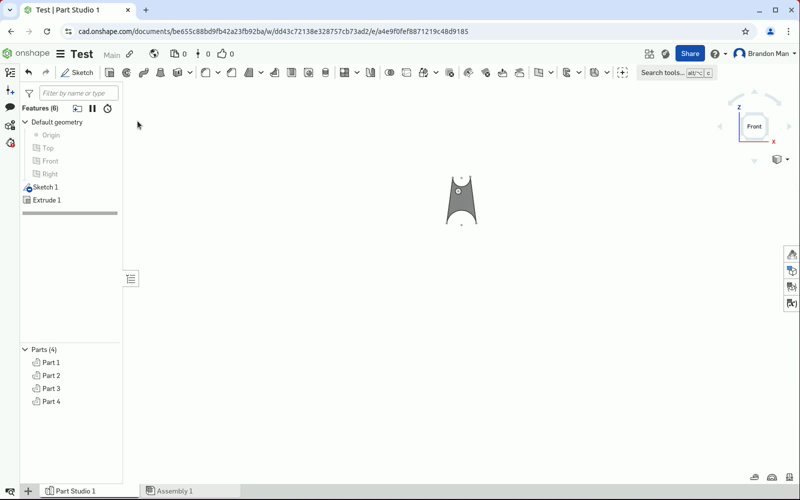
key(shift+h)
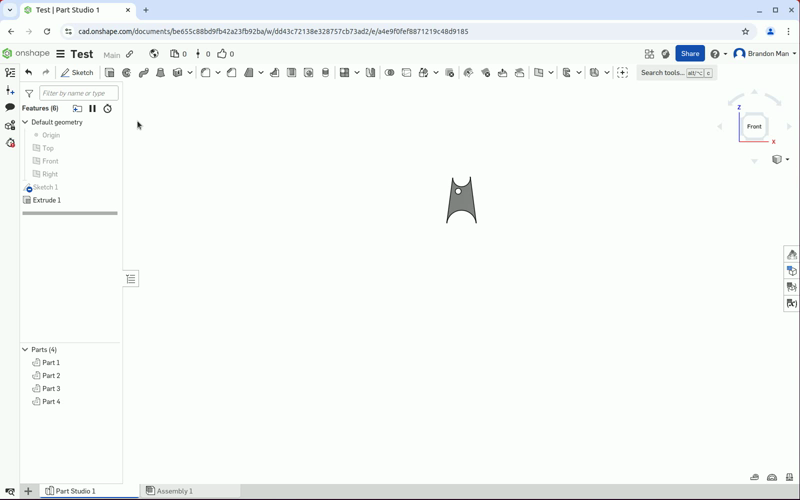
mouse_move(73, 189)
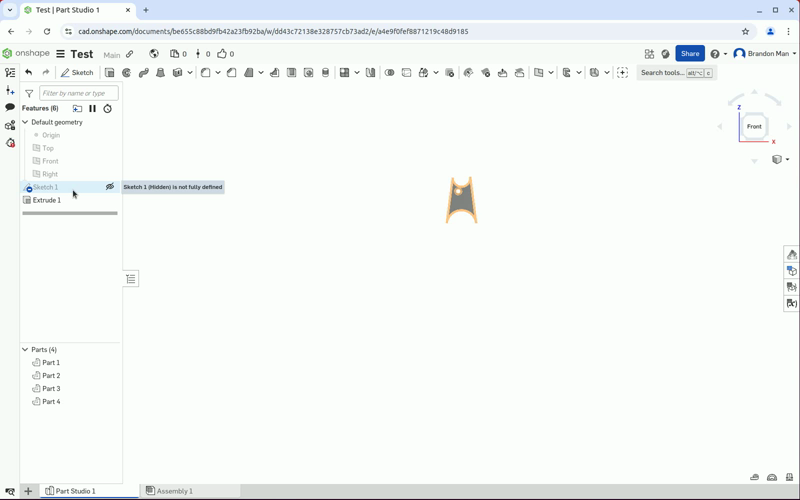
click(73, 189)
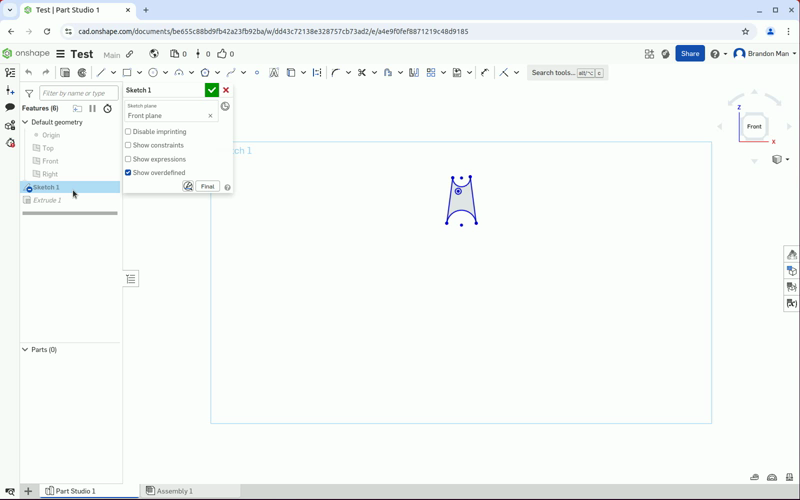
mouse_move(229, 92)
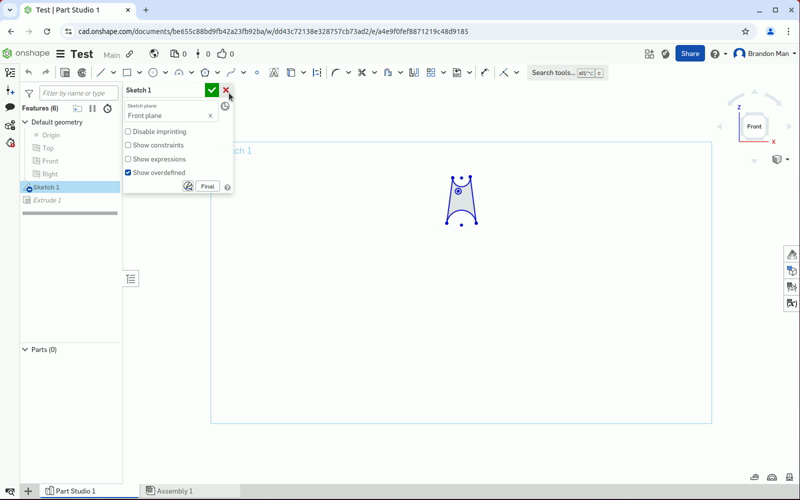
click(229, 92)
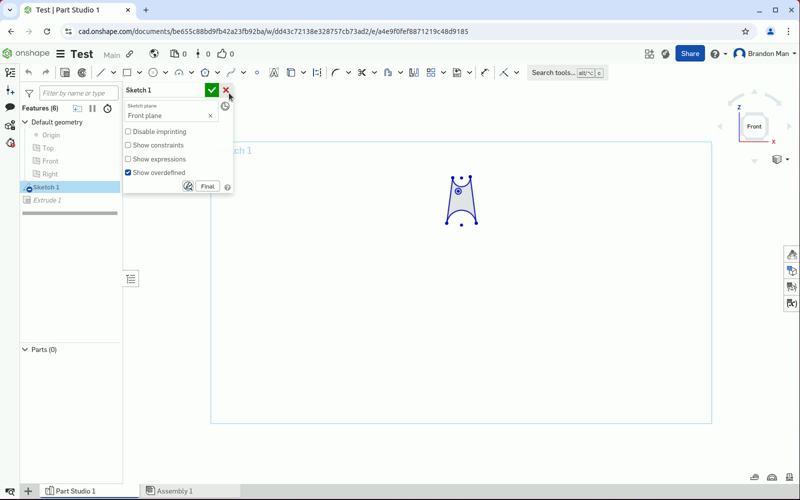
key(shift+s)
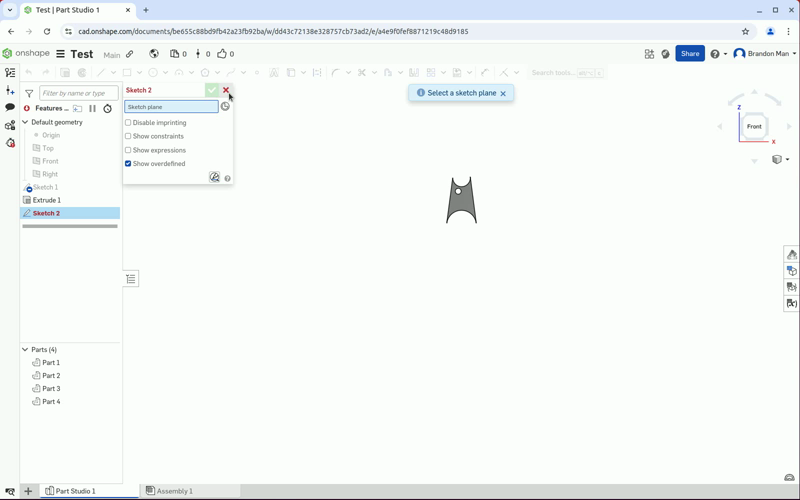
mouse_move(73, 163)
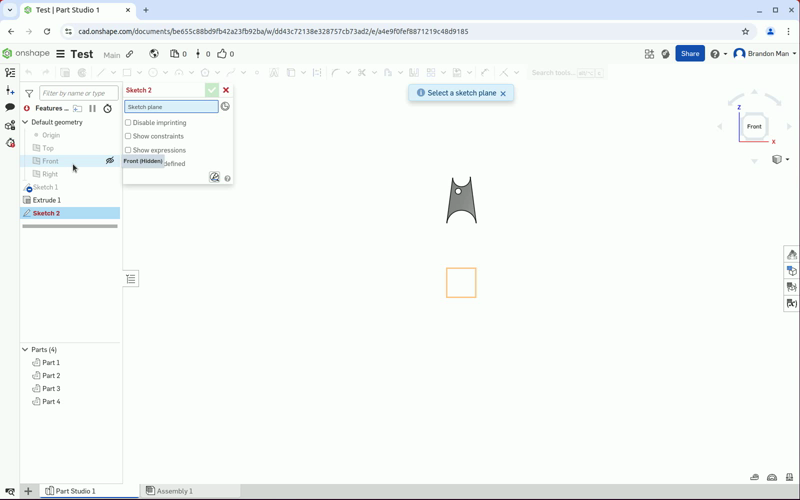
click(73, 163)
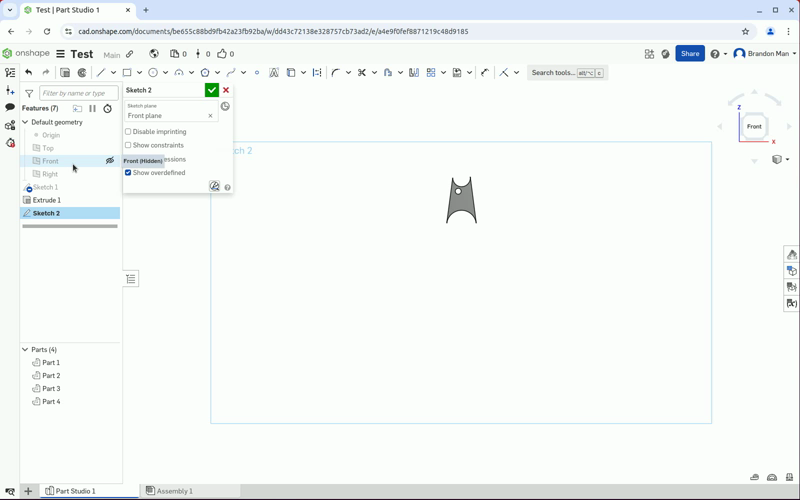
mouse_move(73, 352)
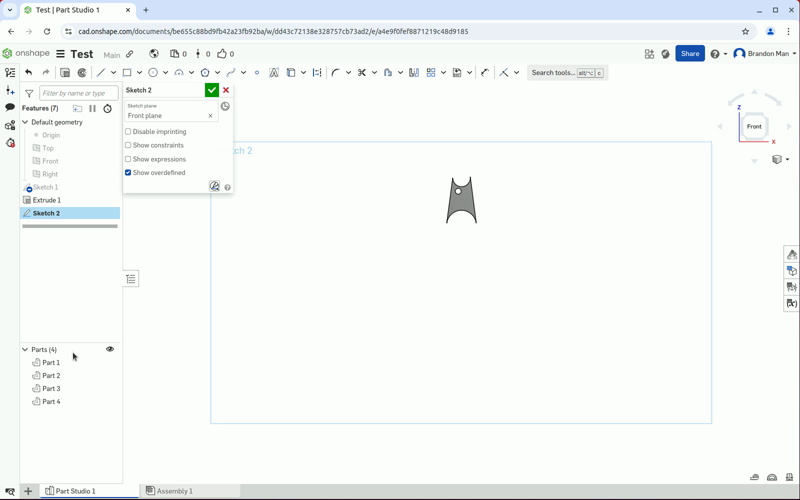
key(y)
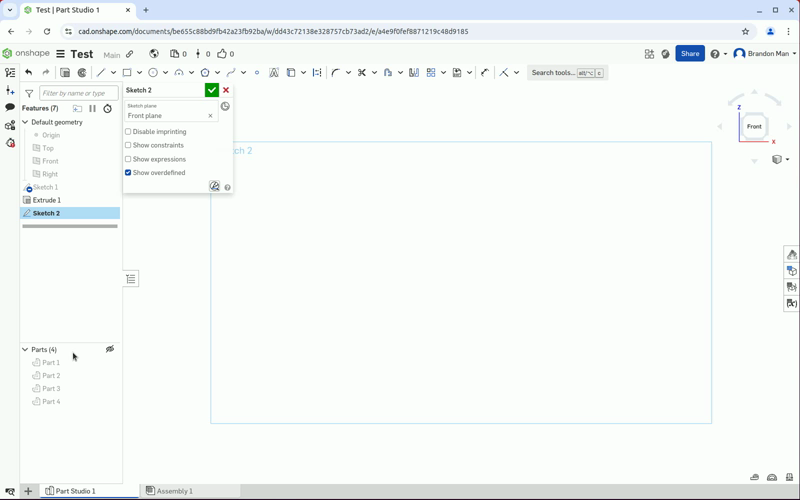
key(c)
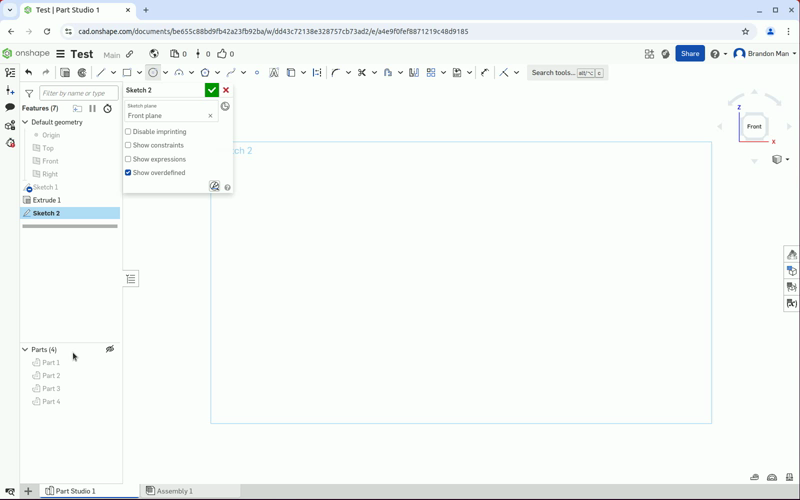
key_down(shift)
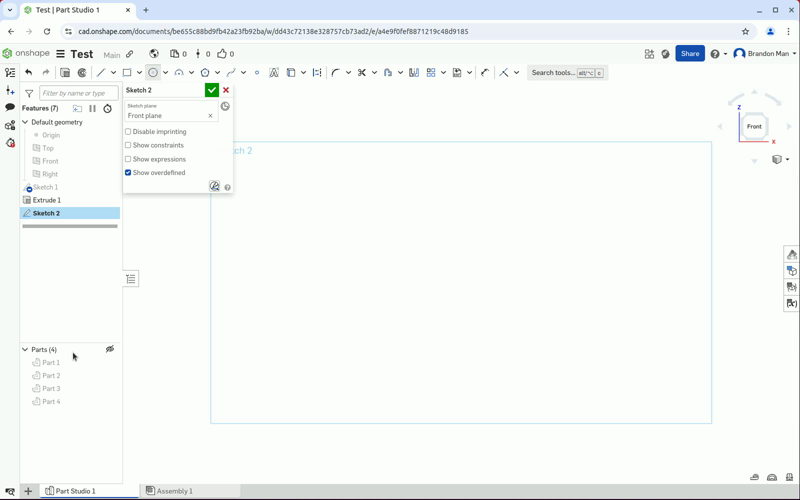
mouse_move(461, 178)
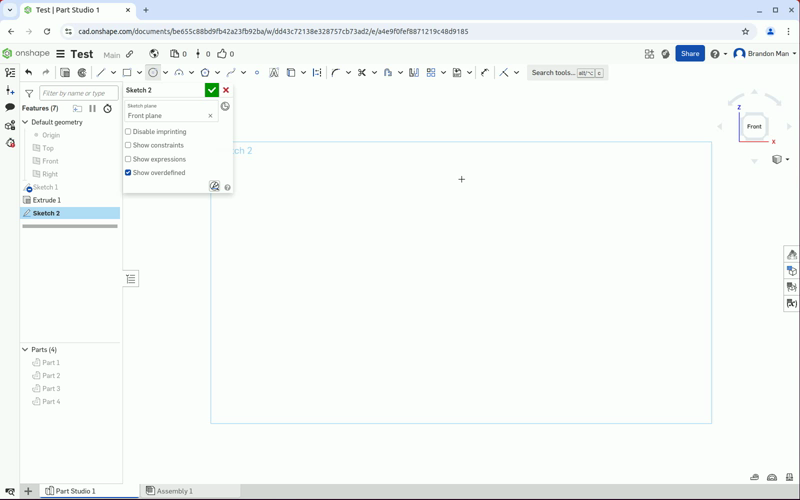
click(461, 178)
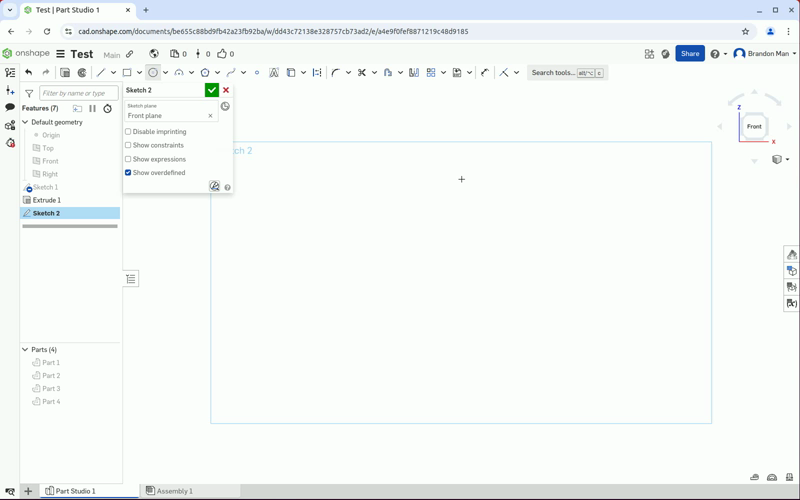
key_up(shift)
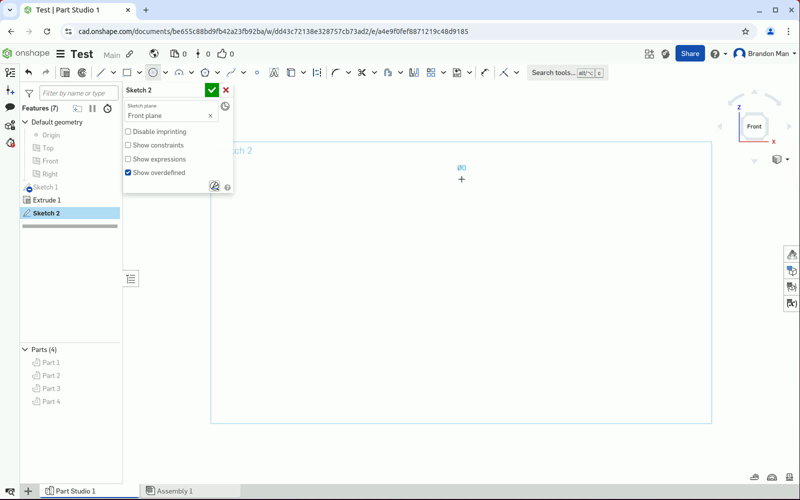
mouse_move(471, 178)
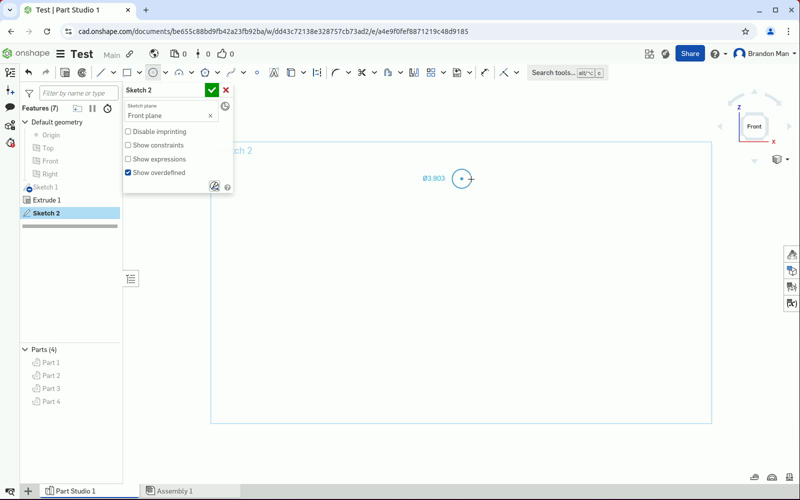
click(471, 178)
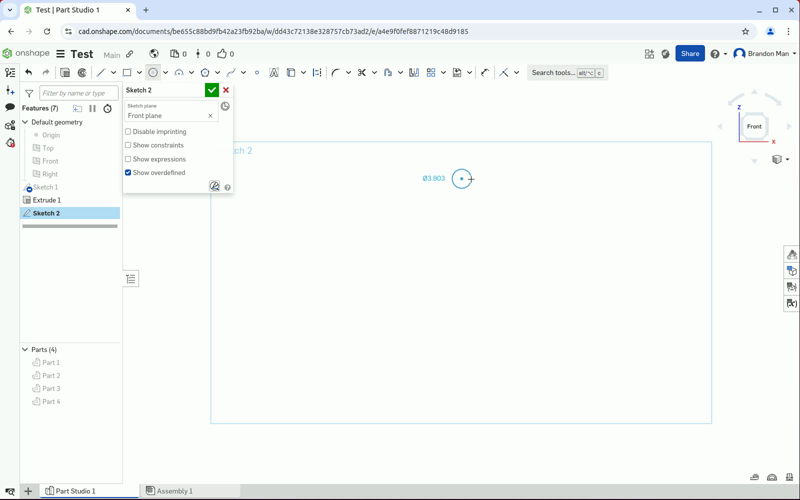
key(esc)
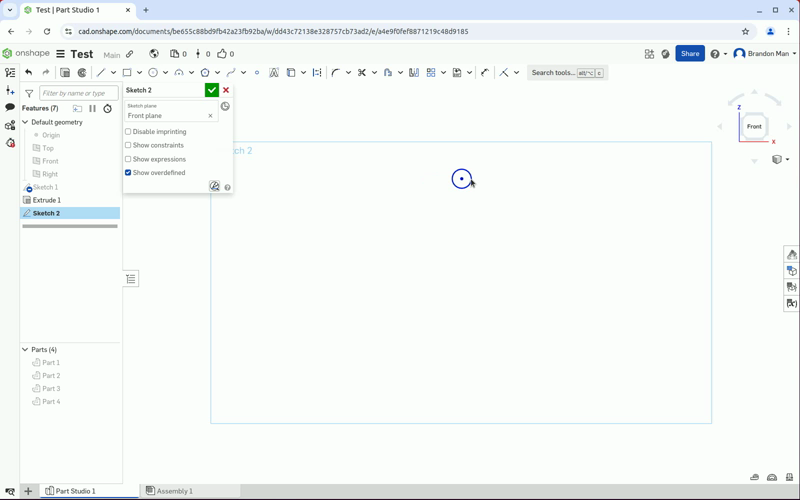
key(c)
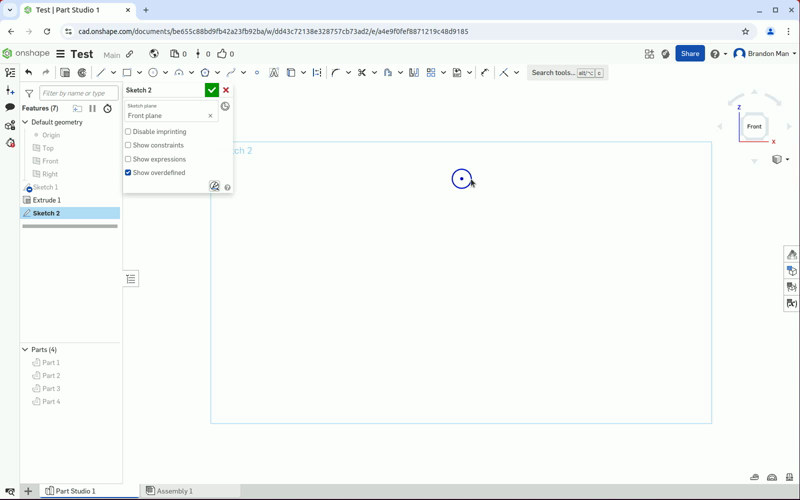
key_down(shift)
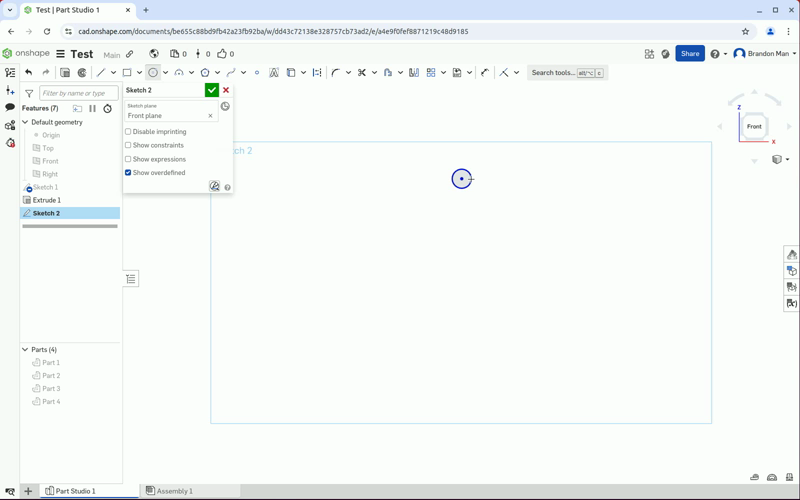
mouse_move(461, 178)
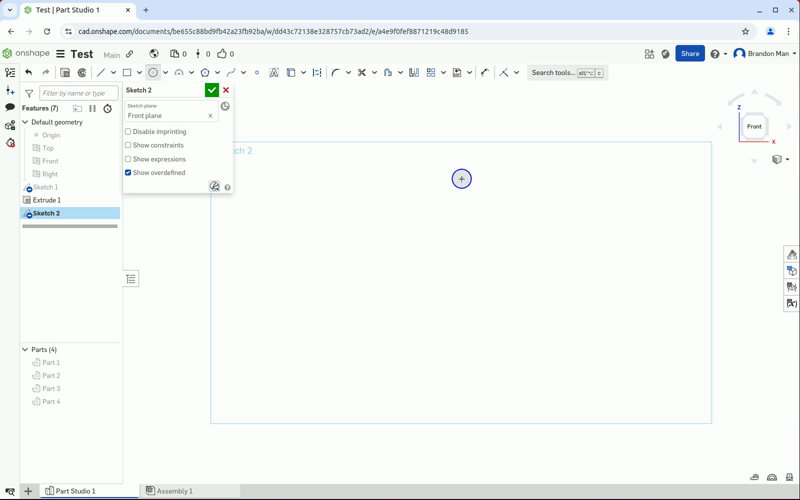
click(461, 178)
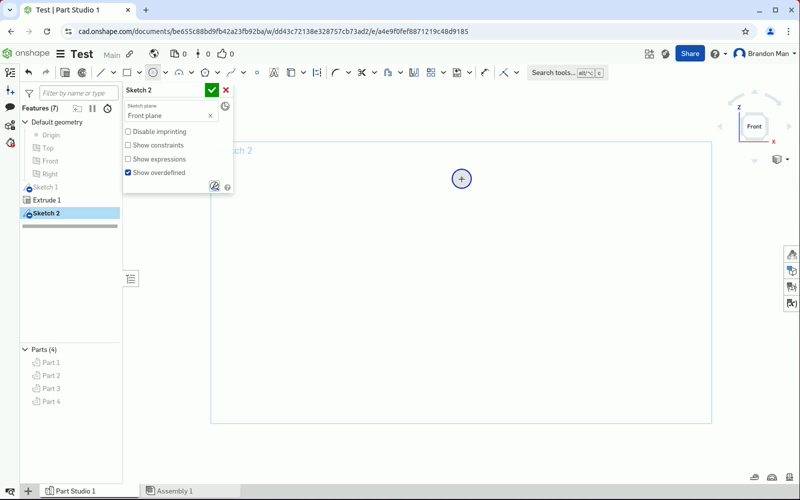
key_up(shift)
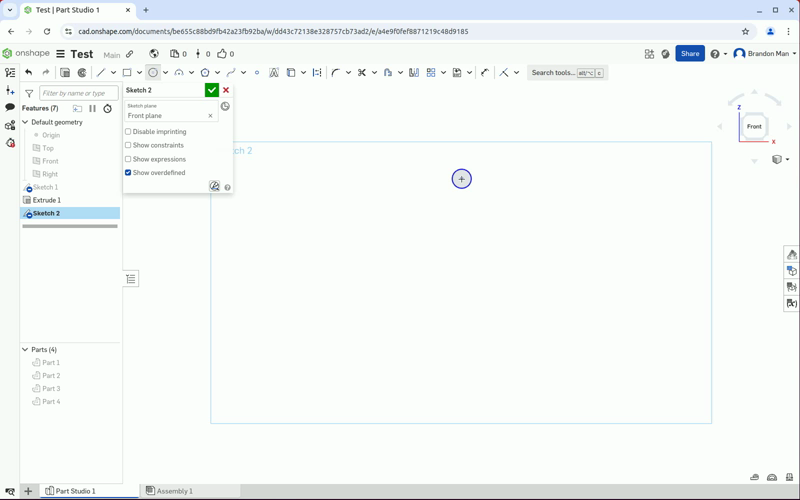
mouse_move(464, 178)
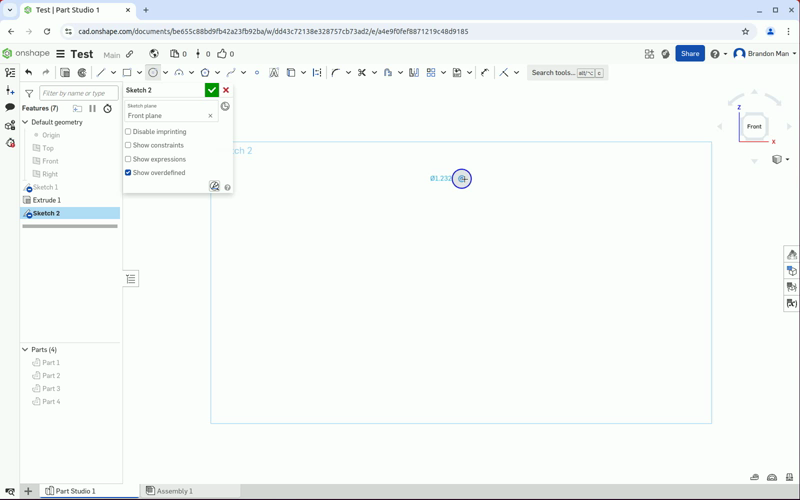
scroll(6)
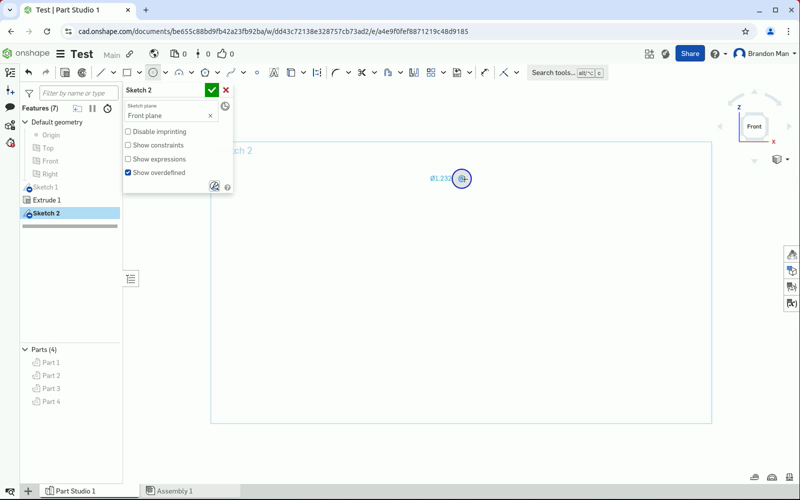
scroll(6)
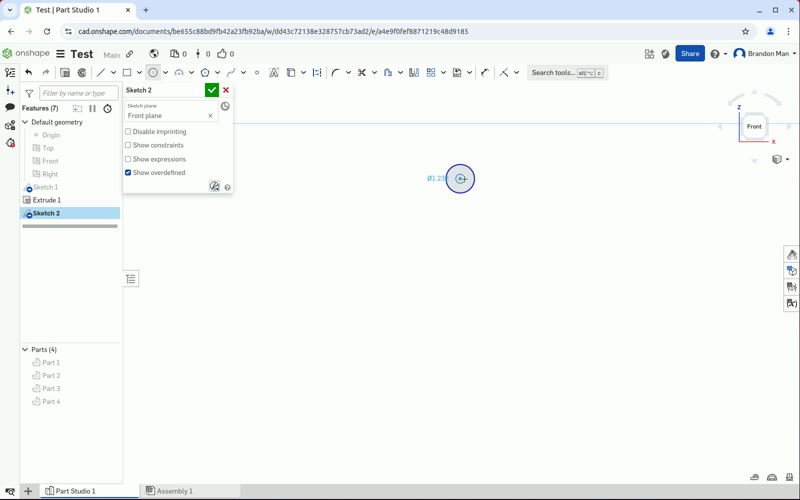
scroll(6)
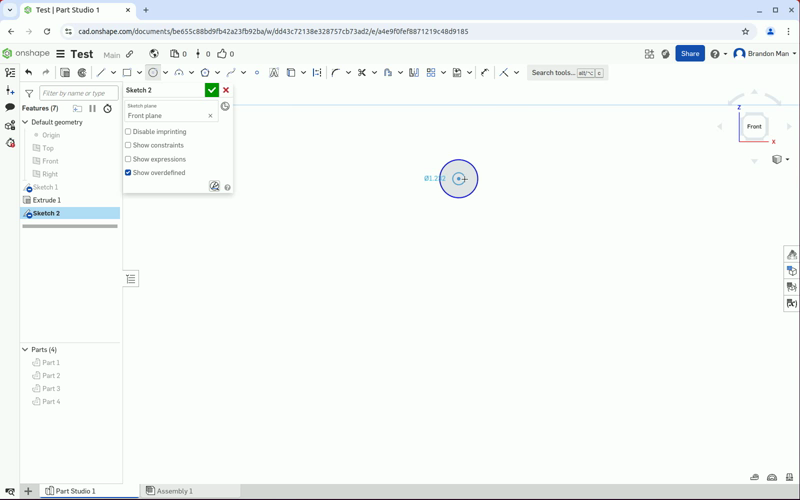
scroll(6)
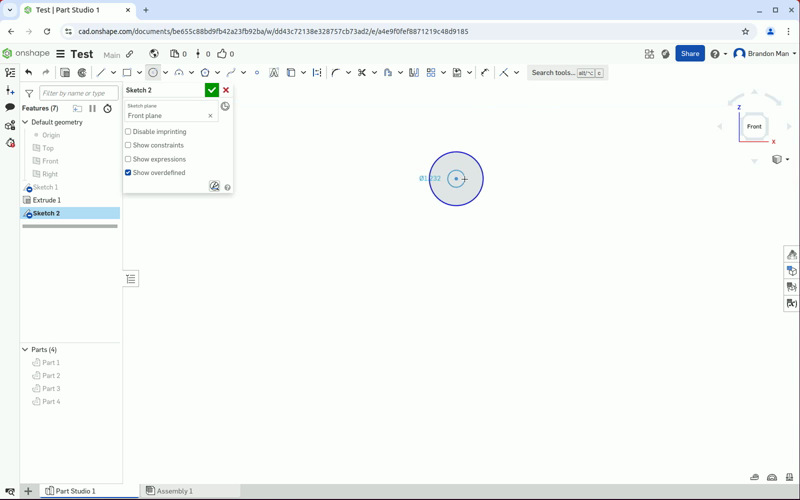
scroll(6)
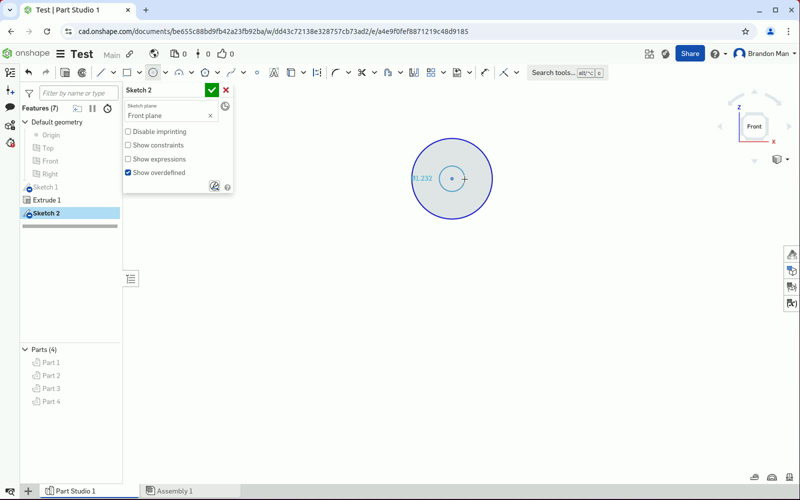
scroll(6)
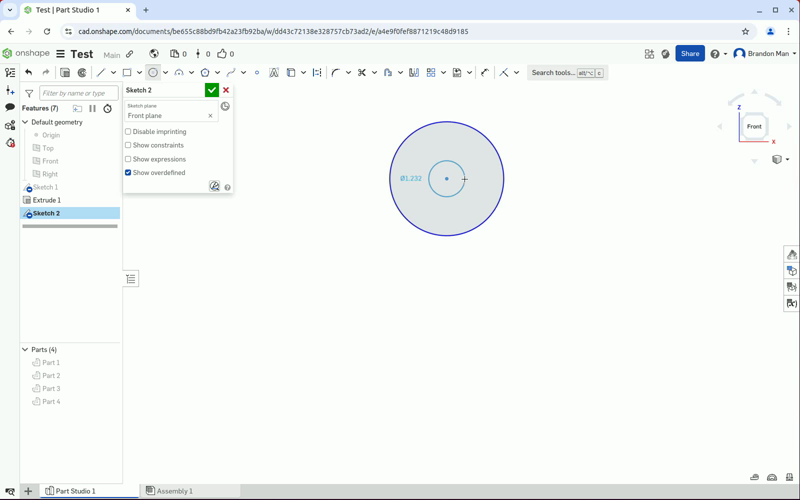
scroll(6)
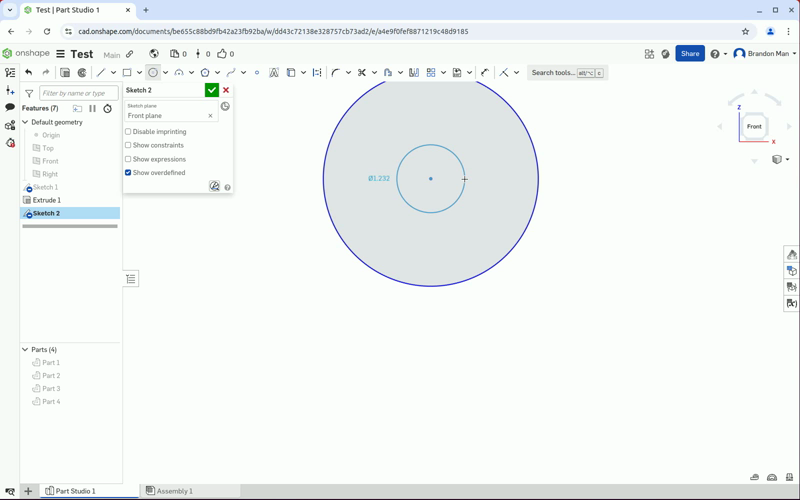
click(464, 178)
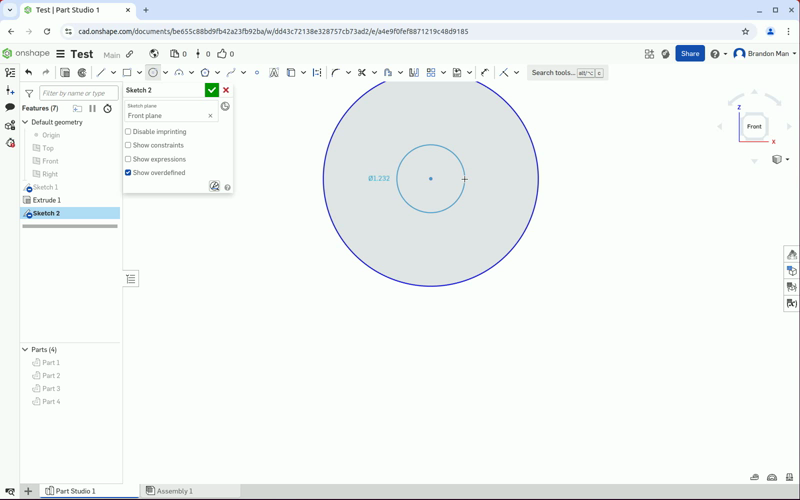
scroll(-6)
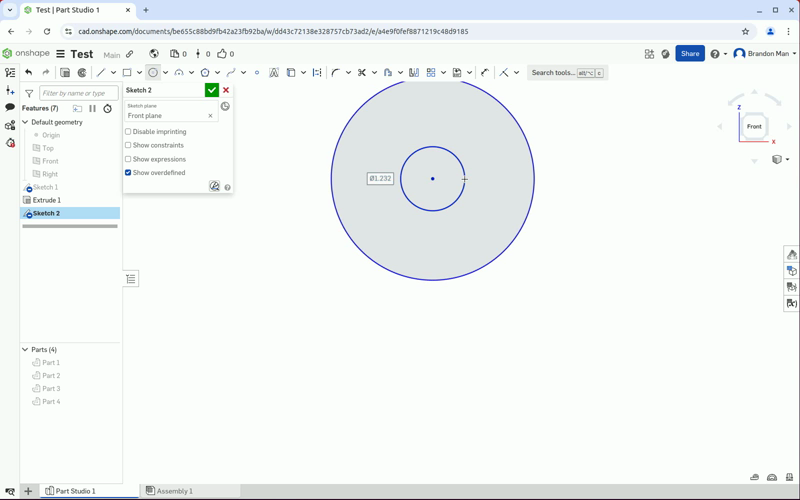
scroll(-6)
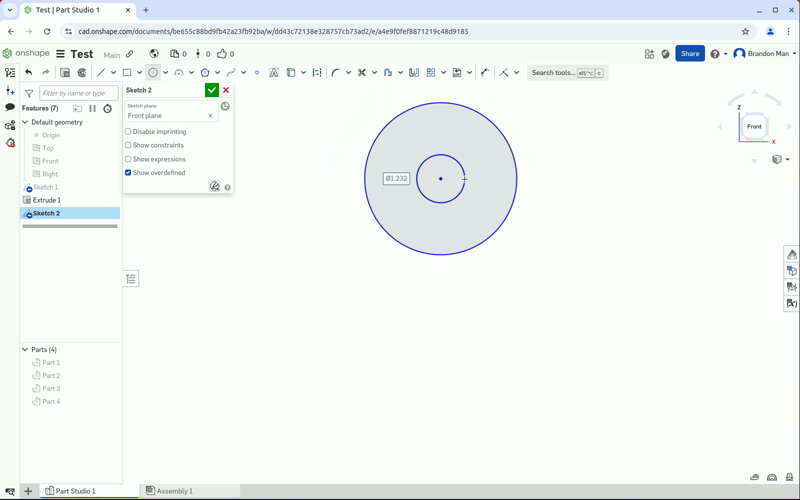
scroll(-6)
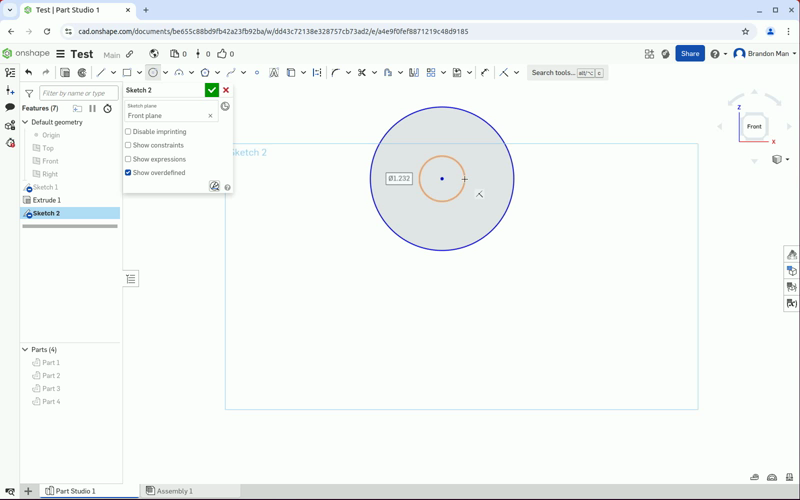
scroll(-6)
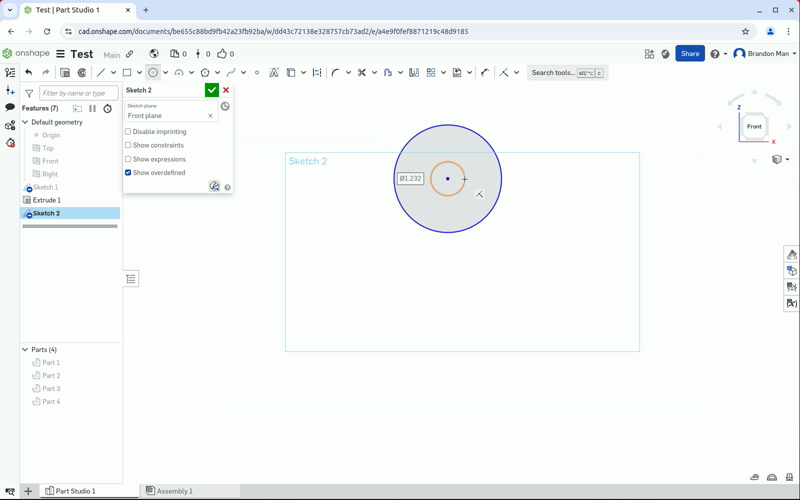
scroll(-6)
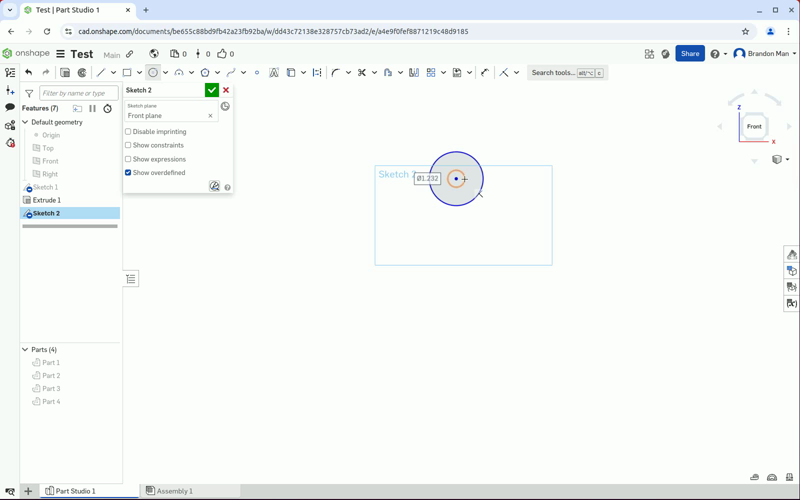
scroll(-6)
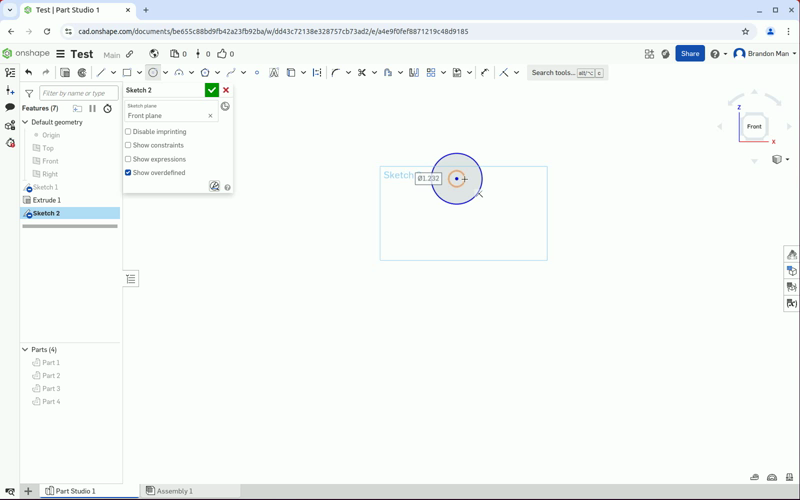
scroll(-6)
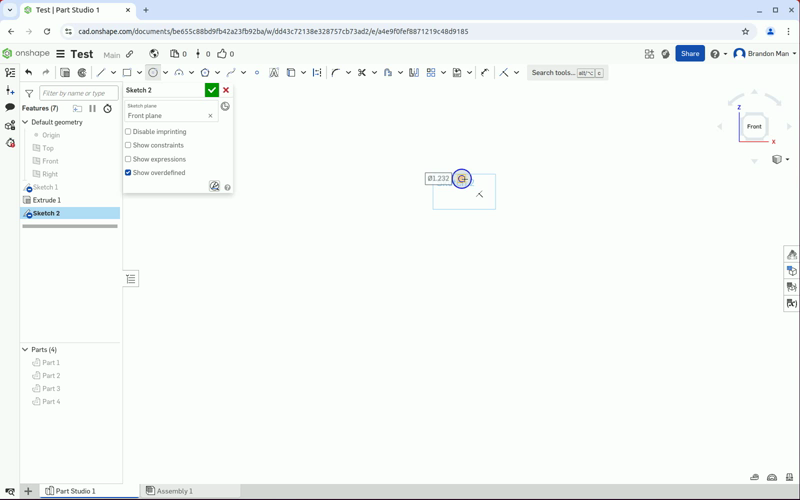
key(esc)
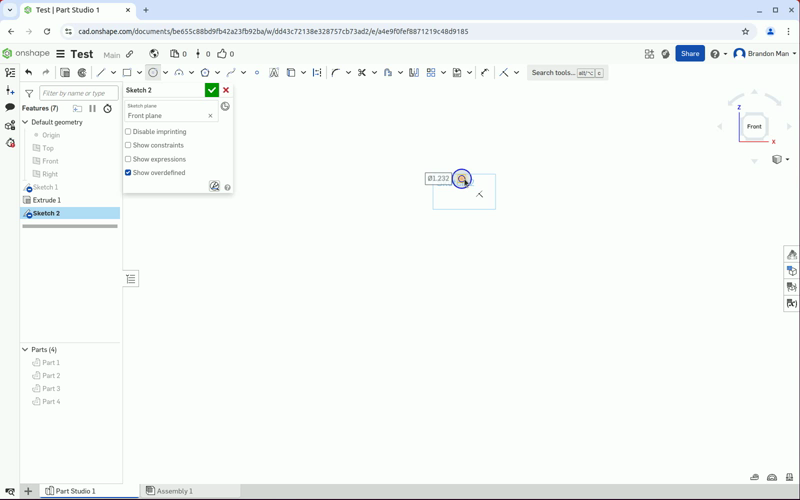
mouse_move(469, 174)
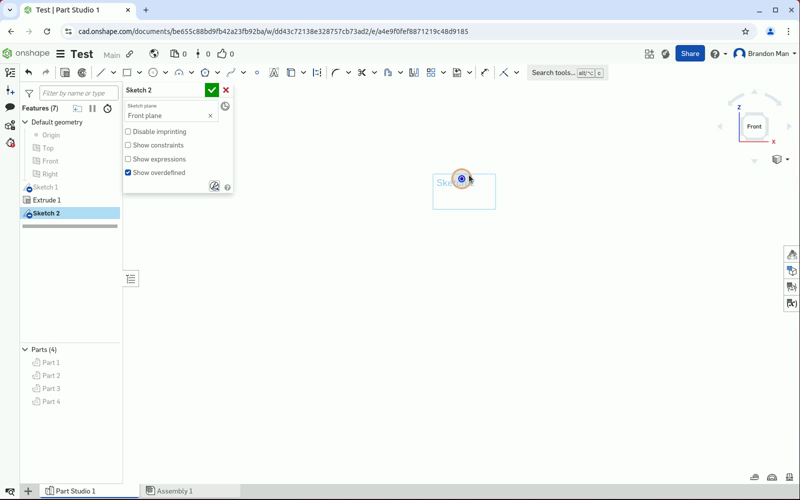
scroll(6)
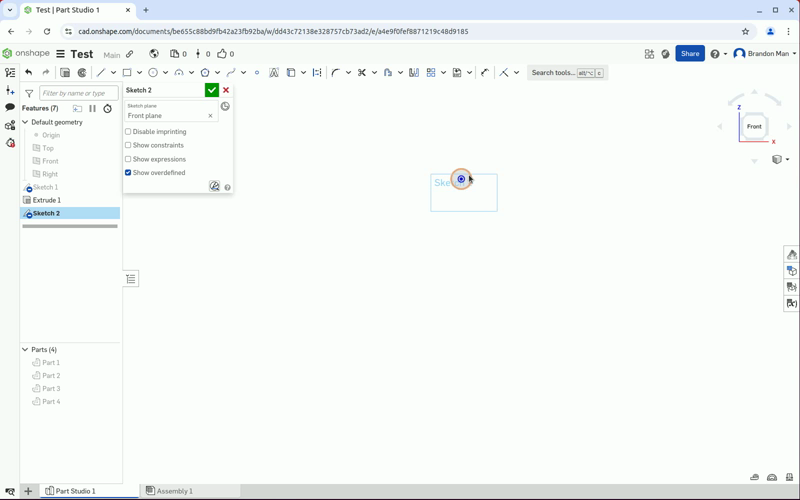
scroll(6)
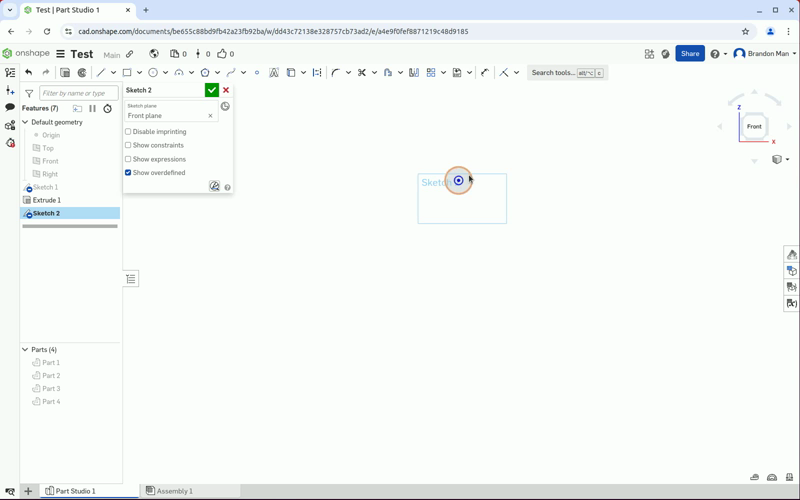
scroll(6)
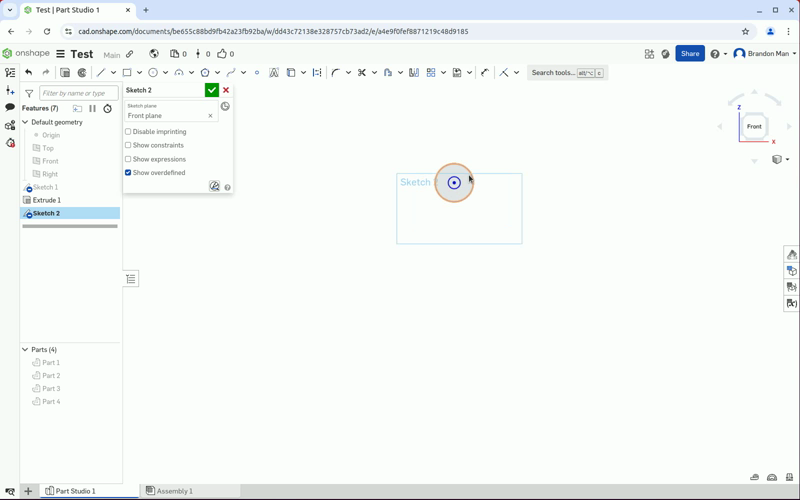
scroll(6)
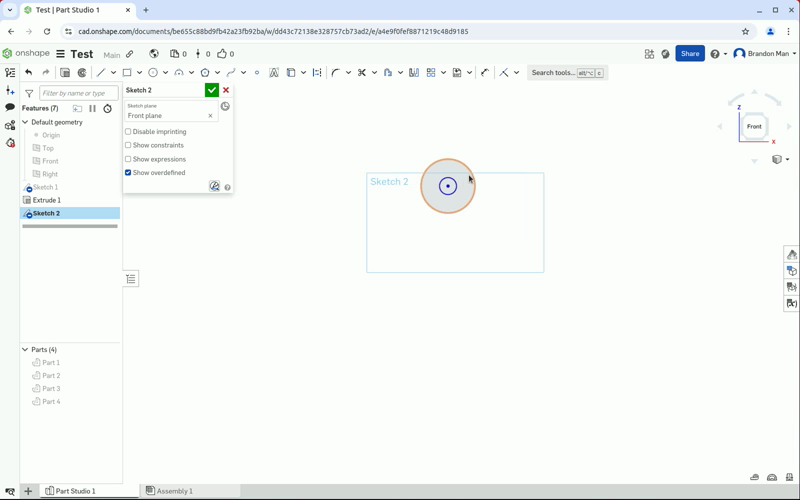
scroll(6)
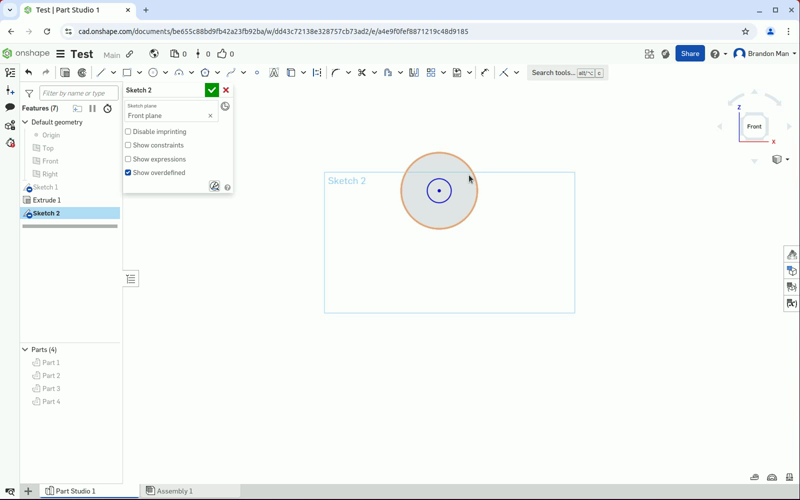
scroll(6)
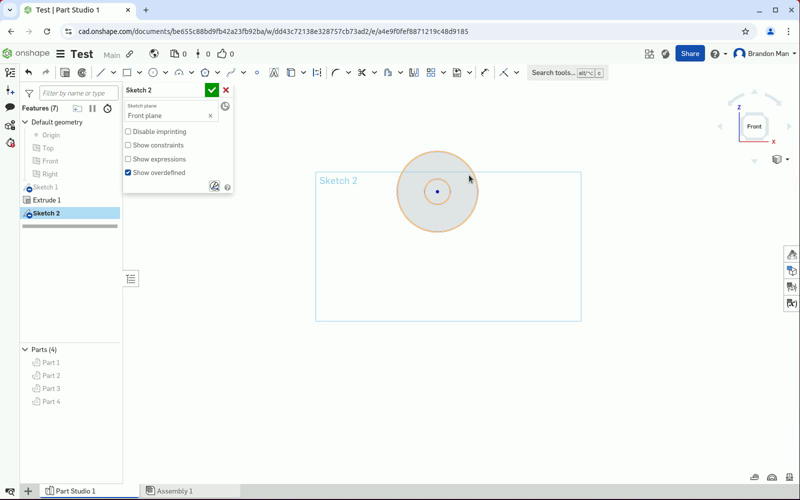
scroll(6)
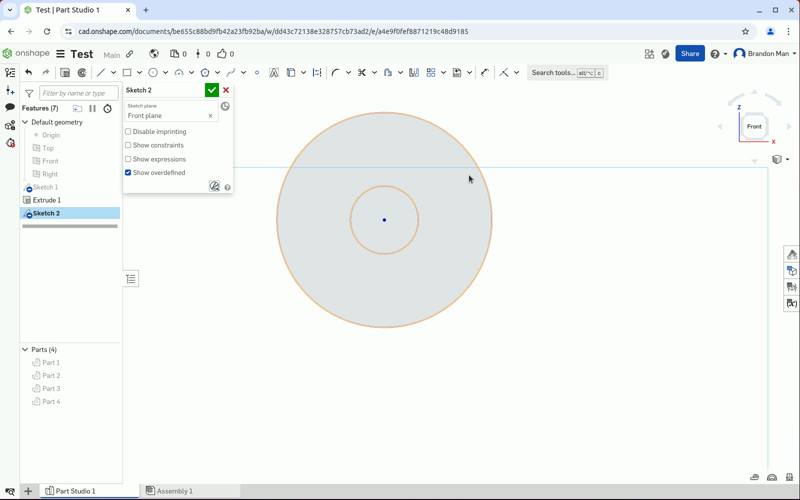
click(469, 174)
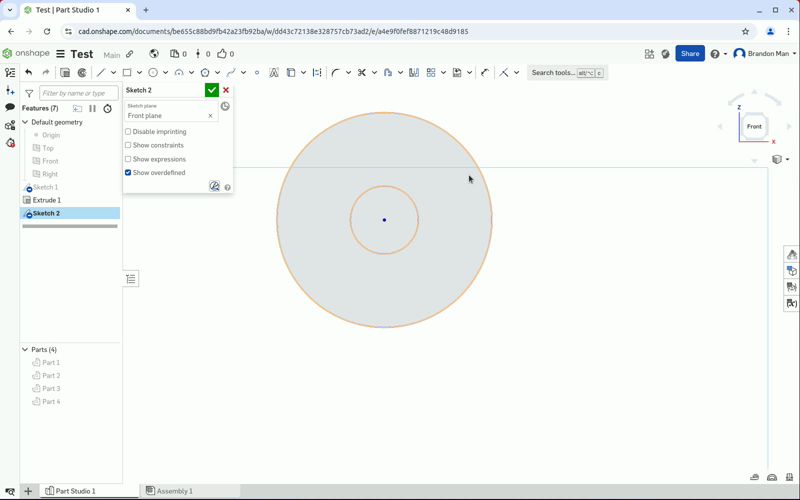
scroll(-6)
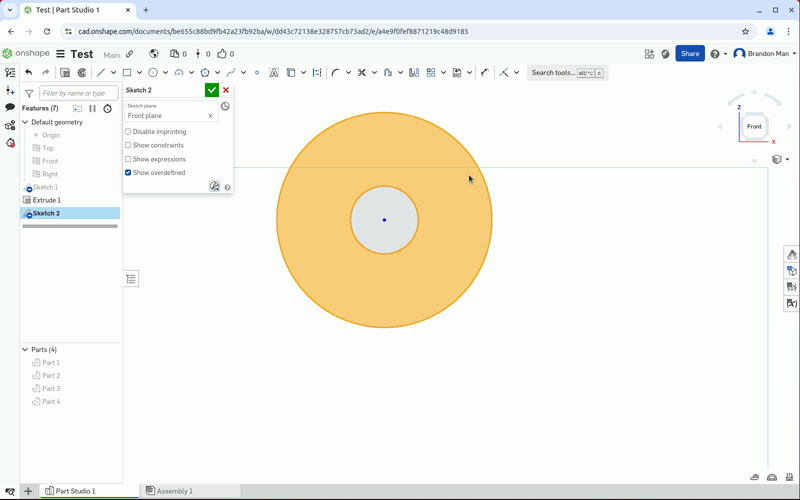
scroll(-6)
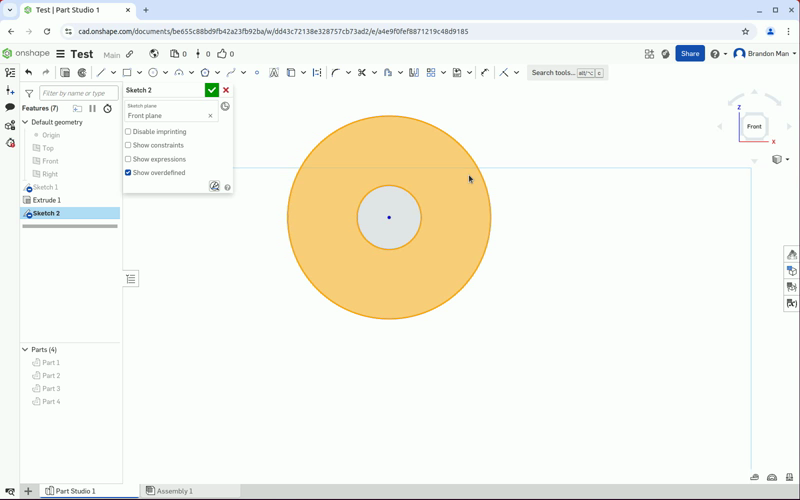
scroll(-6)
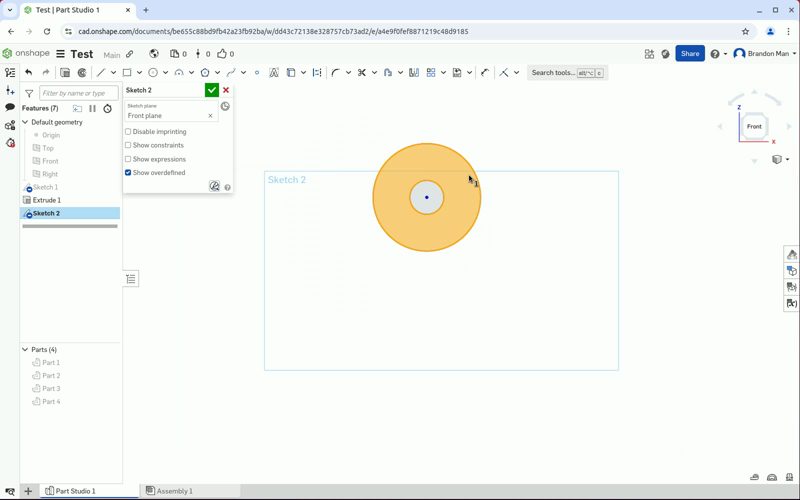
scroll(-6)
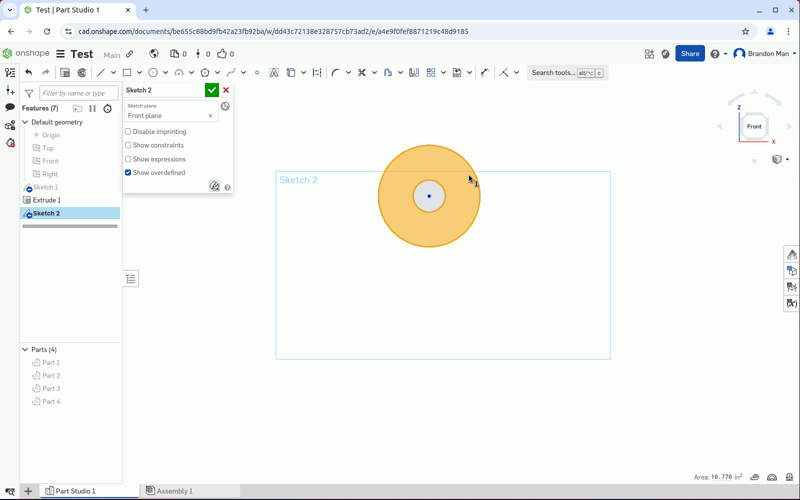
scroll(-6)
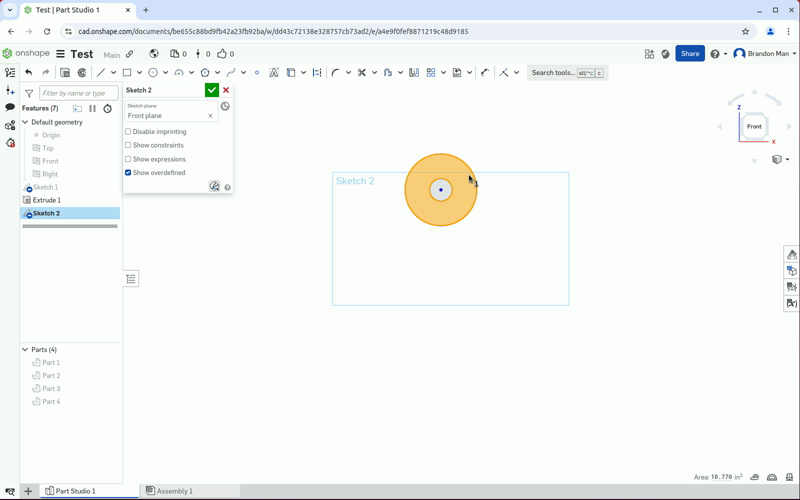
scroll(-6)
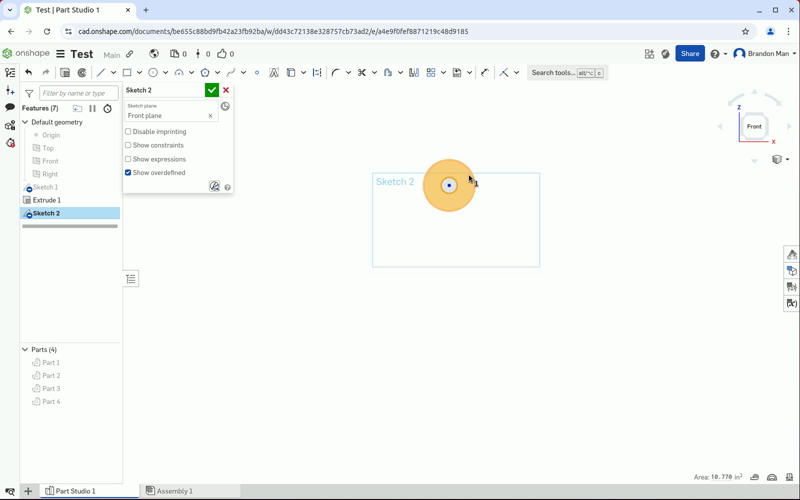
scroll(-6)
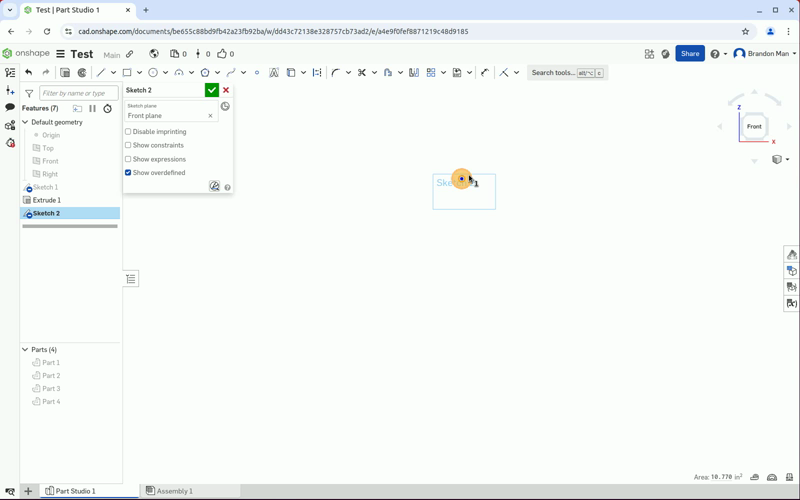
mouse_move(73, 352)
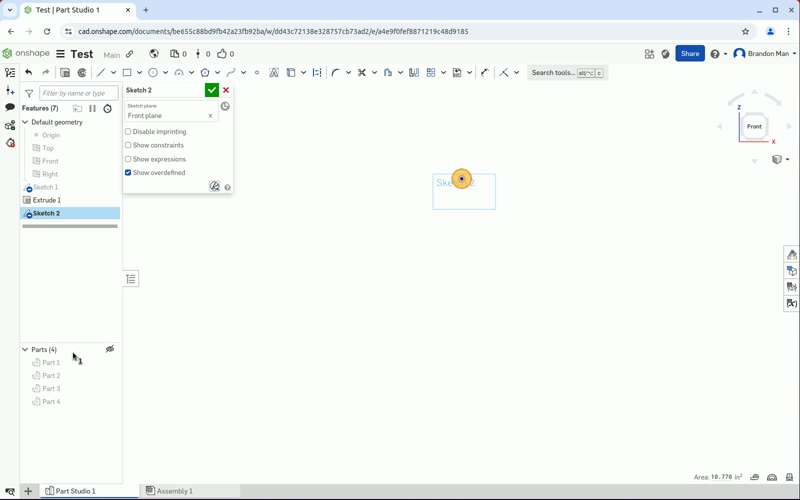
key(shift+y)
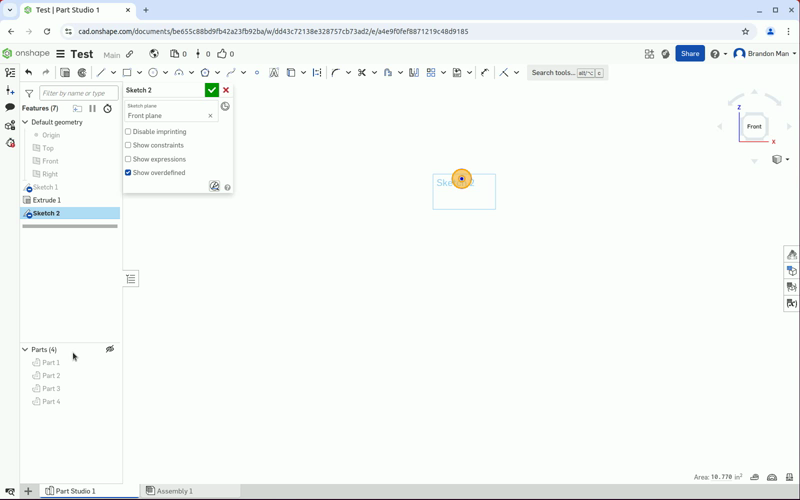
key(shift+e)
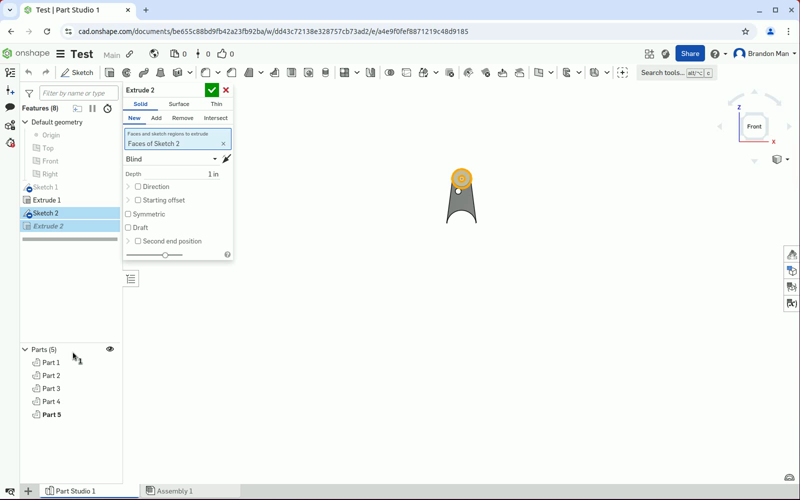
mouse_move(143, 106)
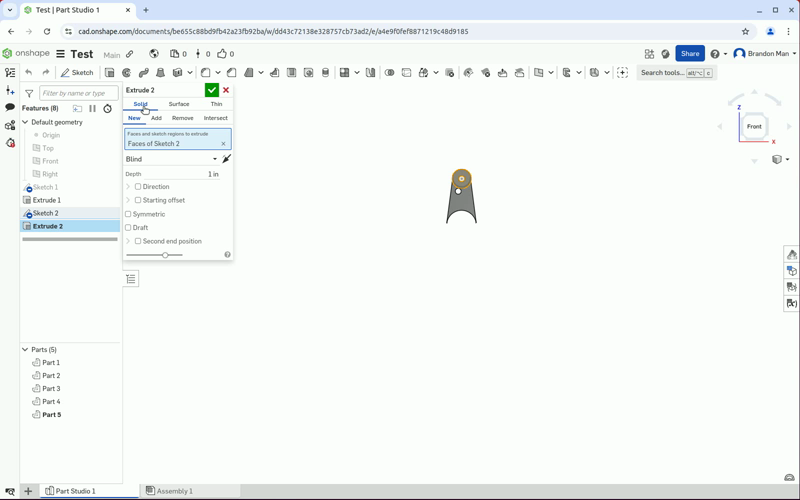
click(143, 106)
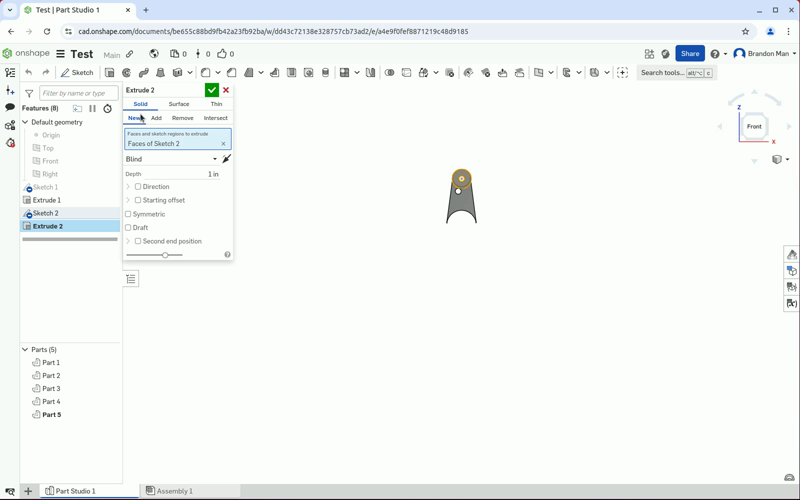
mouse_move(137, 120)
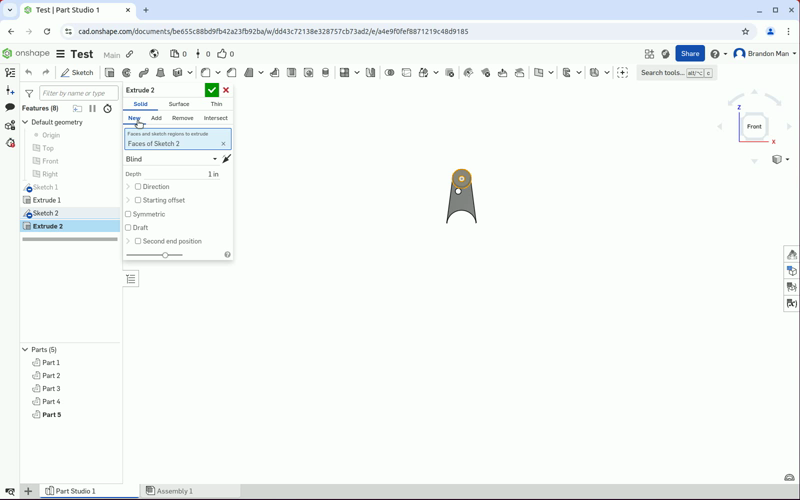
click(137, 120)
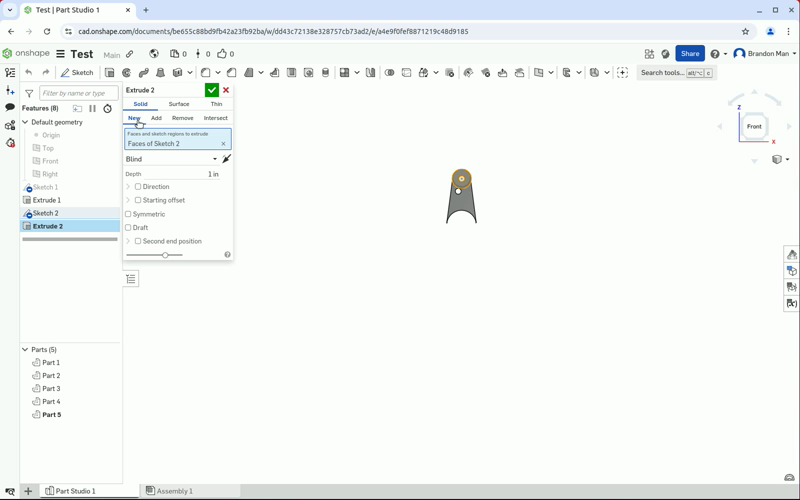
key(tab, 4)
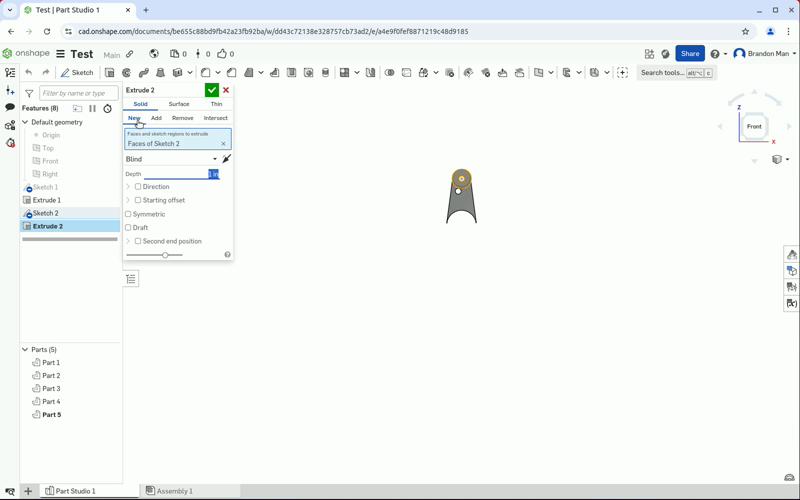
text(0.481)
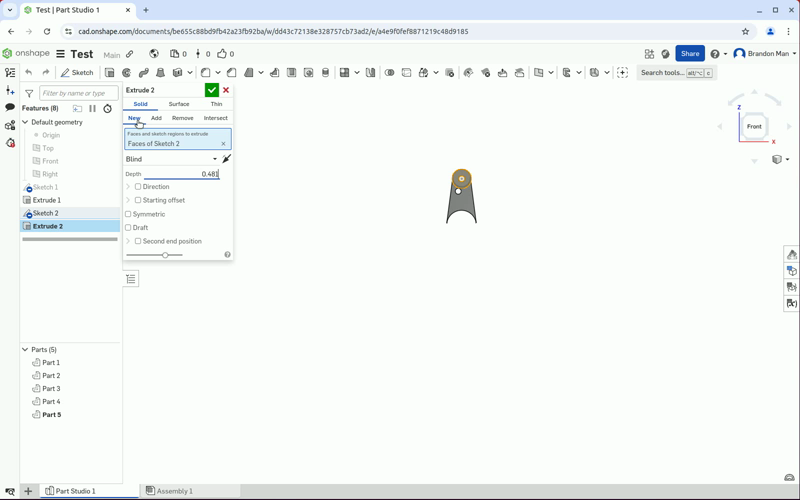
key(enter)
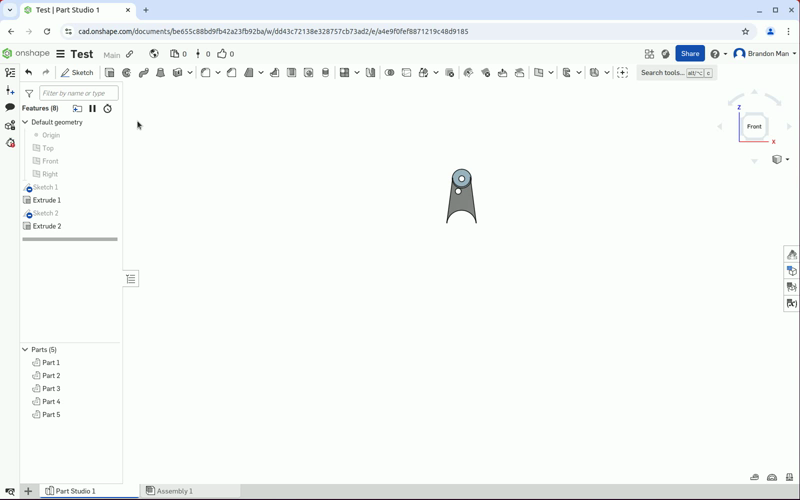
key(shift+h)
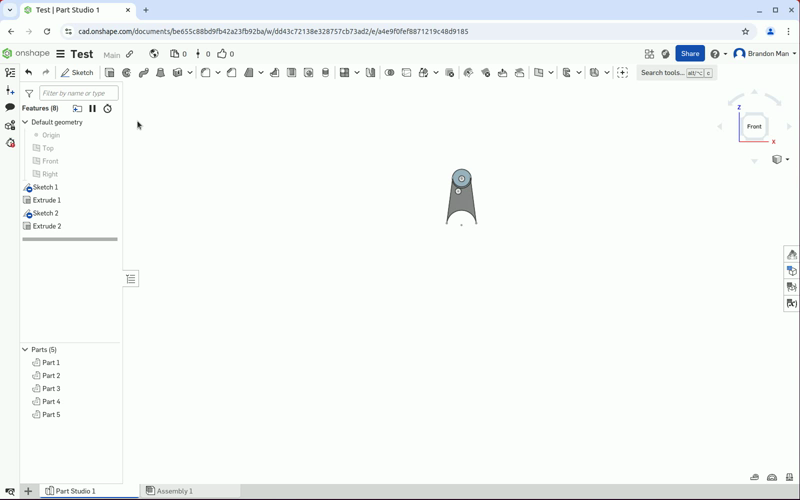
key(shift+h)
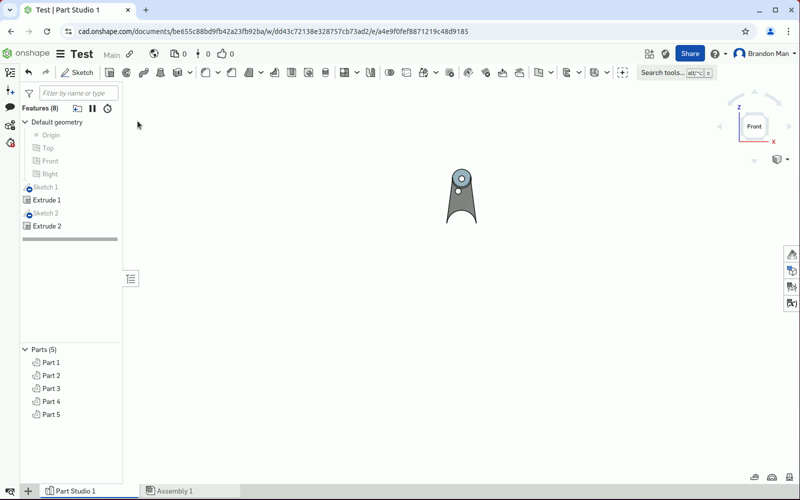
mouse_move(73, 189)
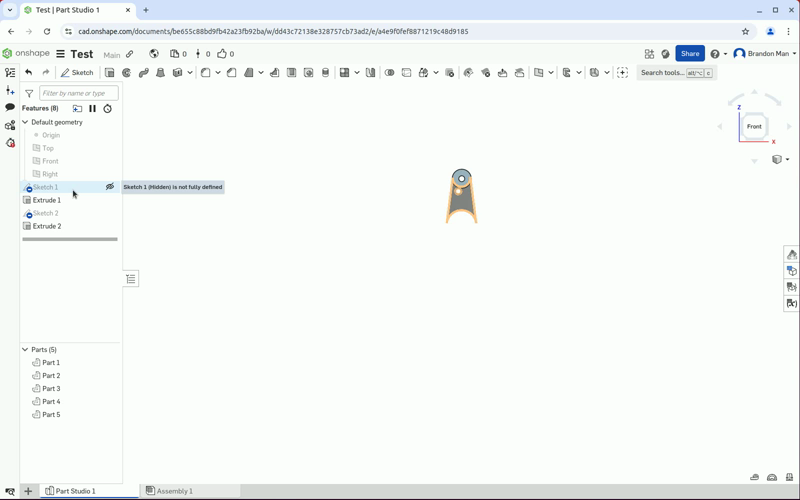
click(73, 189)
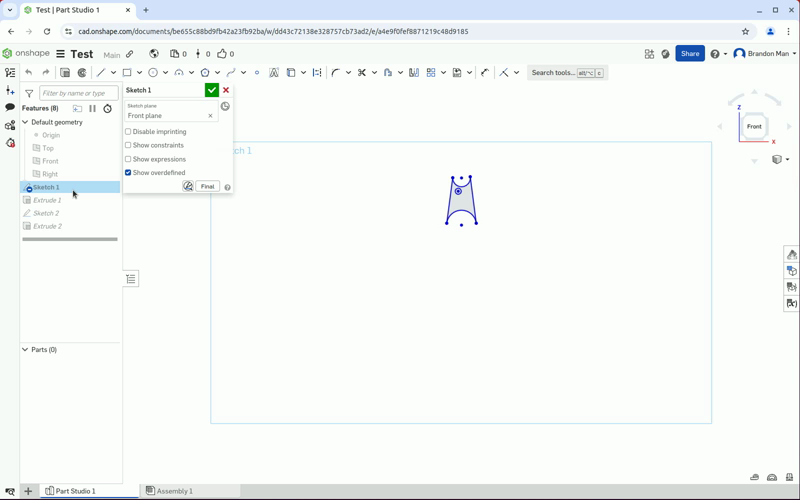
mouse_move(229, 92)
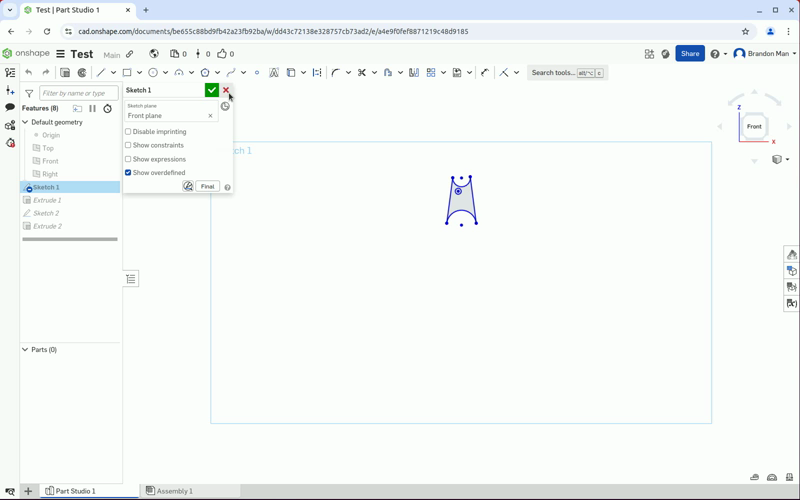
click(229, 92)
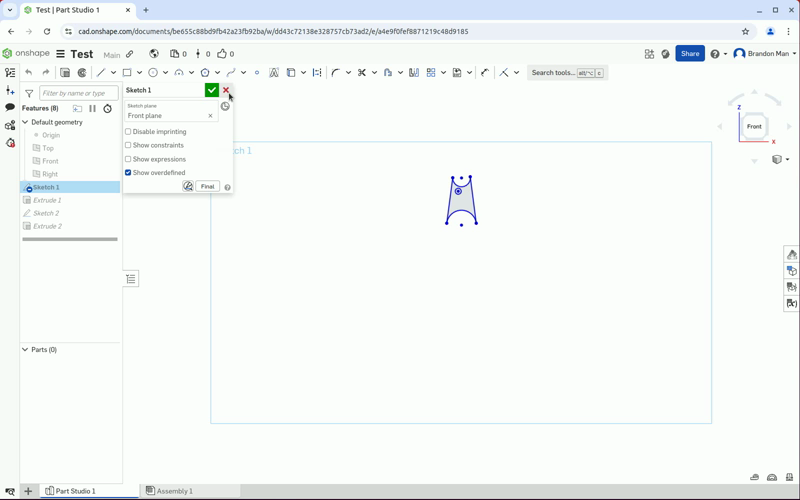
key(shift+s)
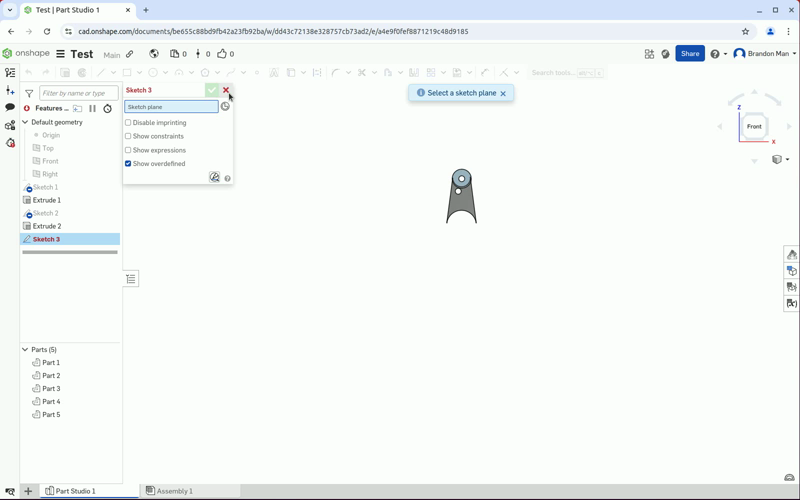
mouse_move(73, 163)
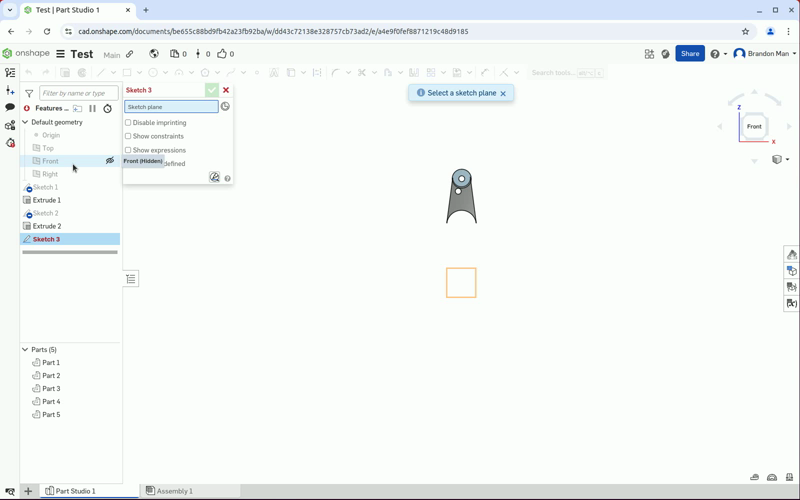
click(73, 163)
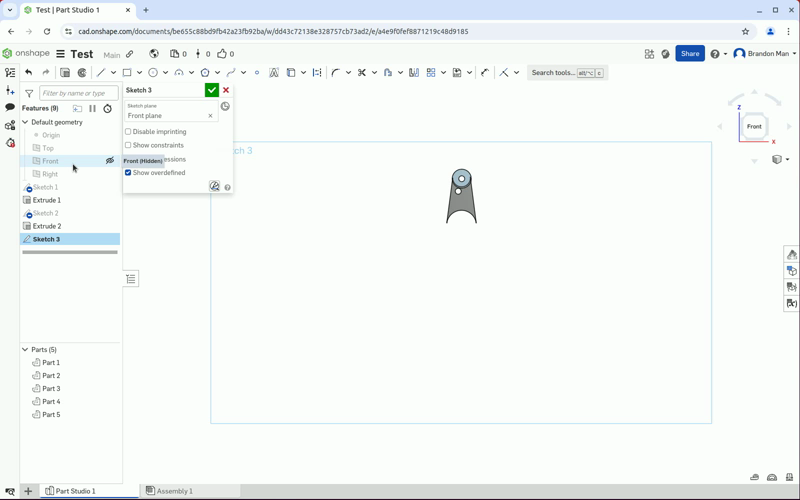
mouse_move(73, 352)
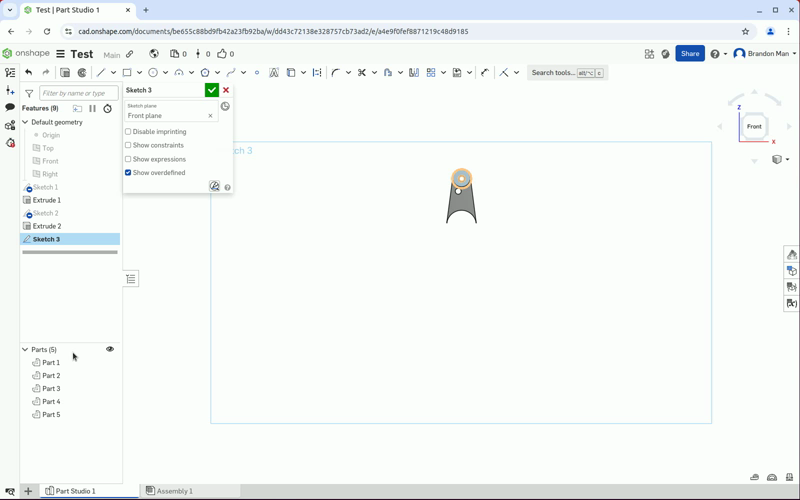
key(y)
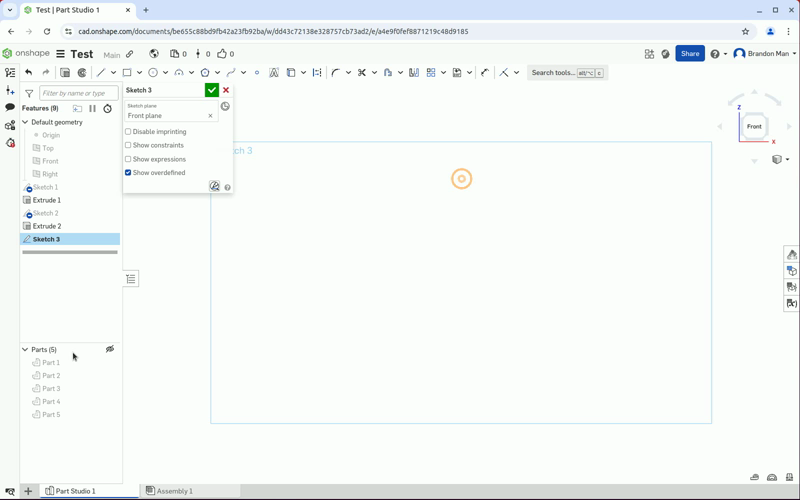
key(l)
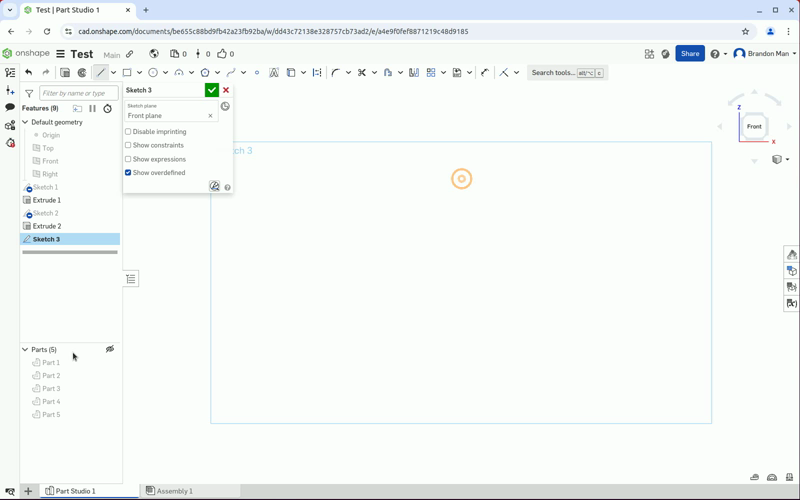
key_down(shift)
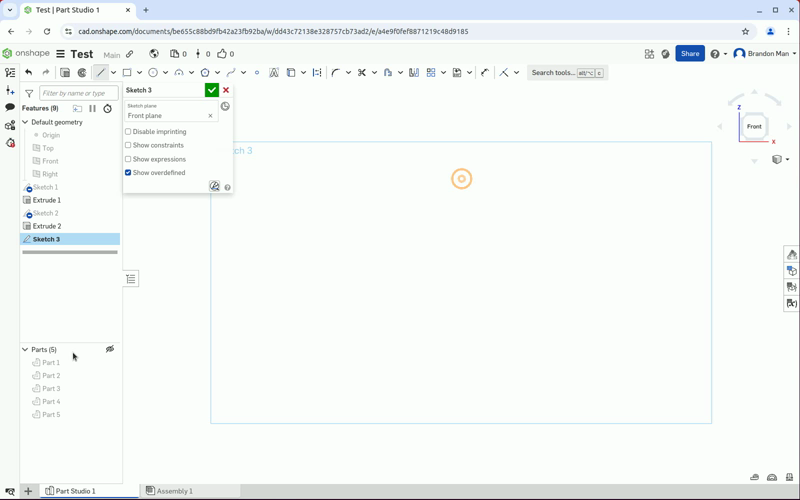
mouse_move(446, 226)
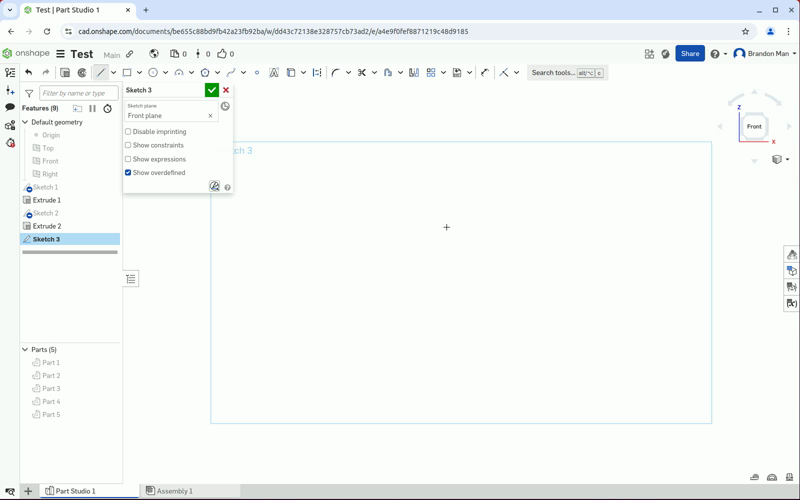
click(446, 226)
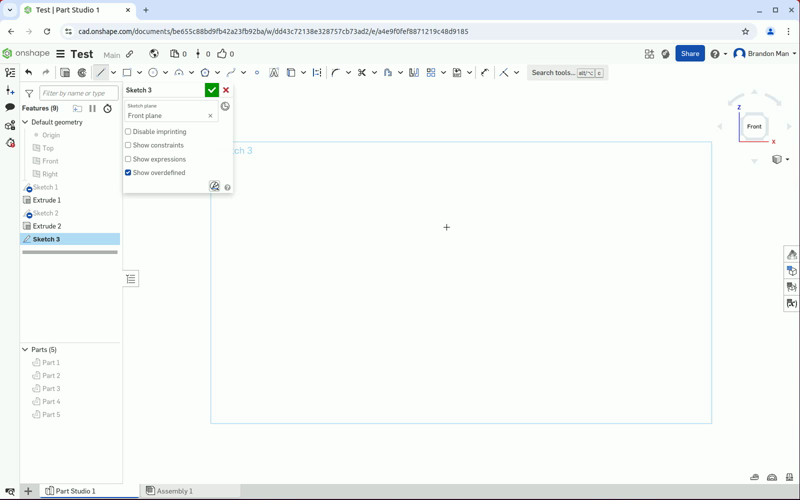
key_up(shift)
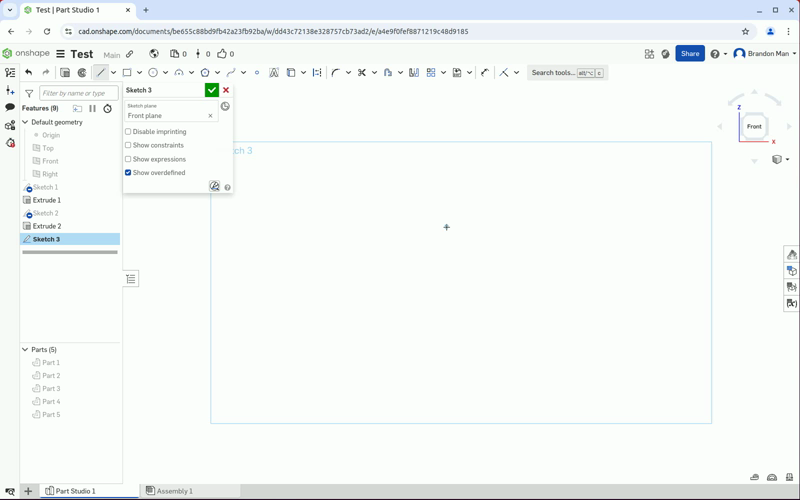
key_down(shift)
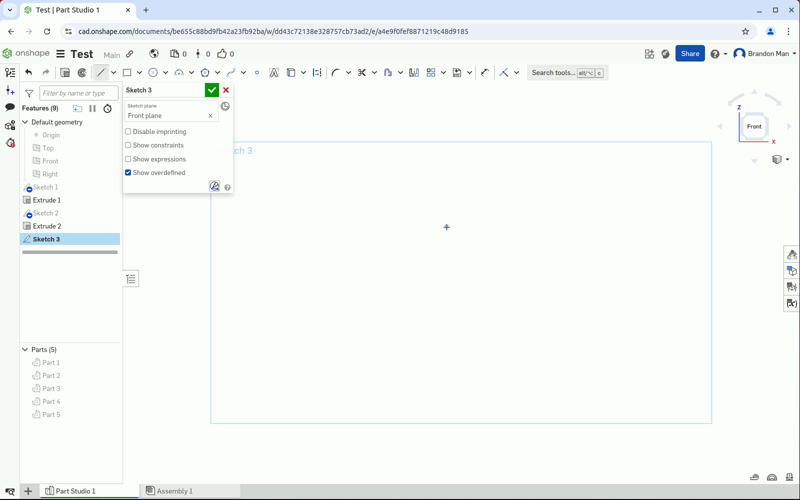
mouse_move(476, 226)
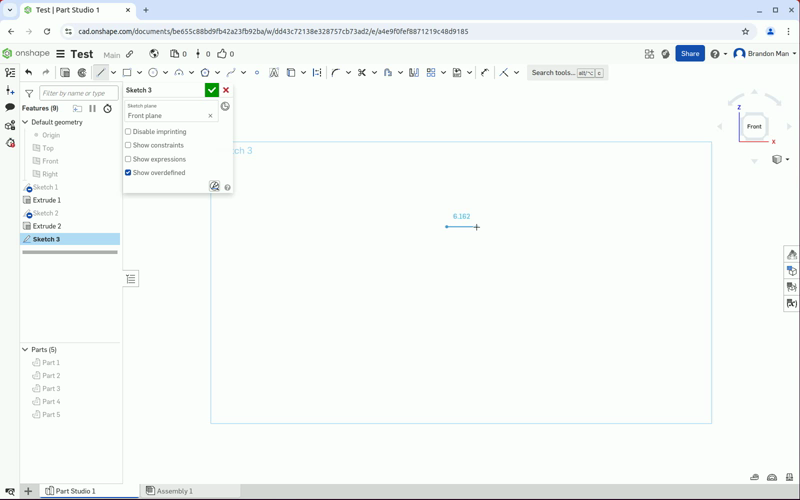
mouse_move(452, 284)
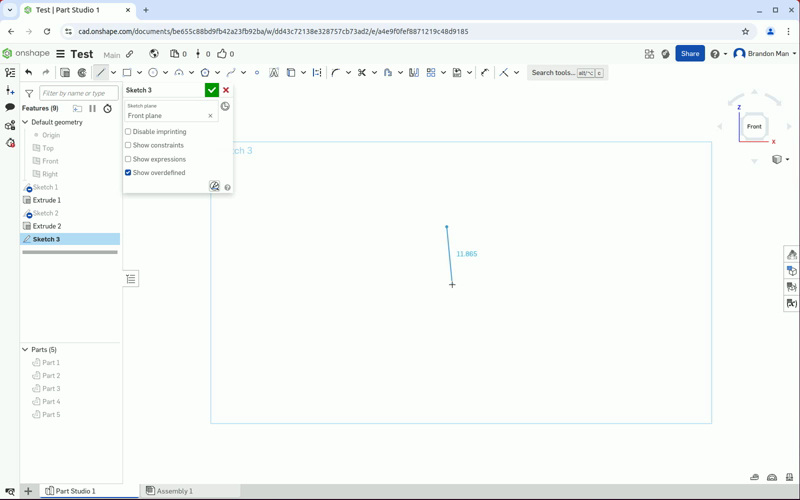
click(452, 284)
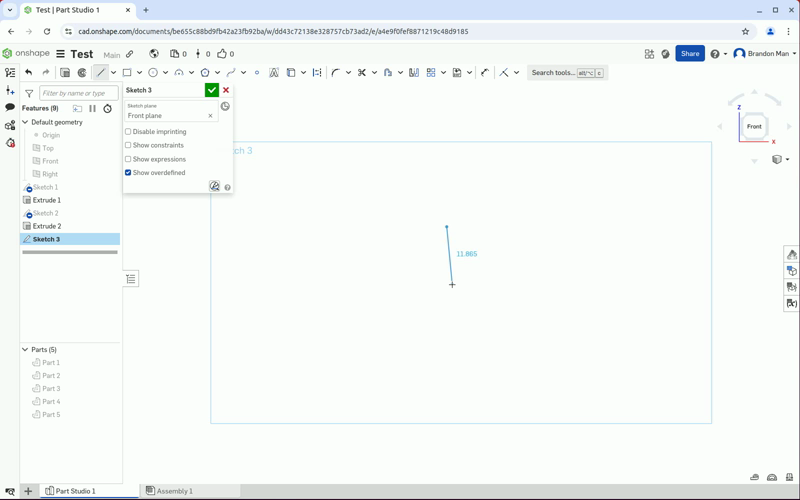
key_up(shift)
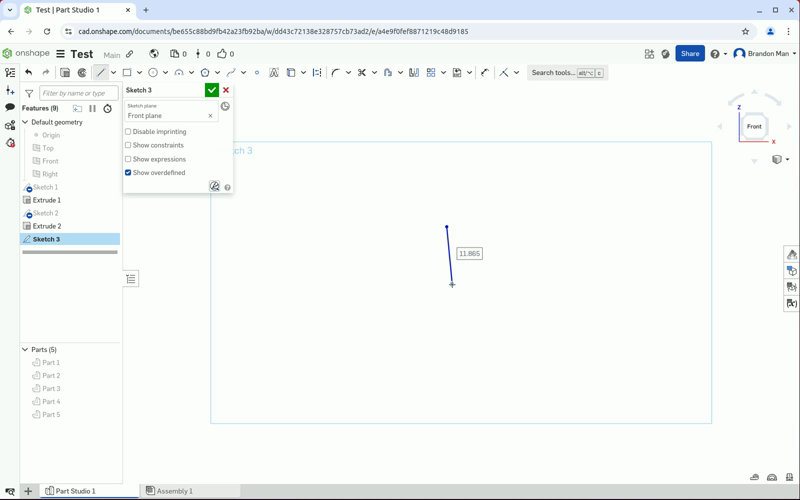
key(esc)
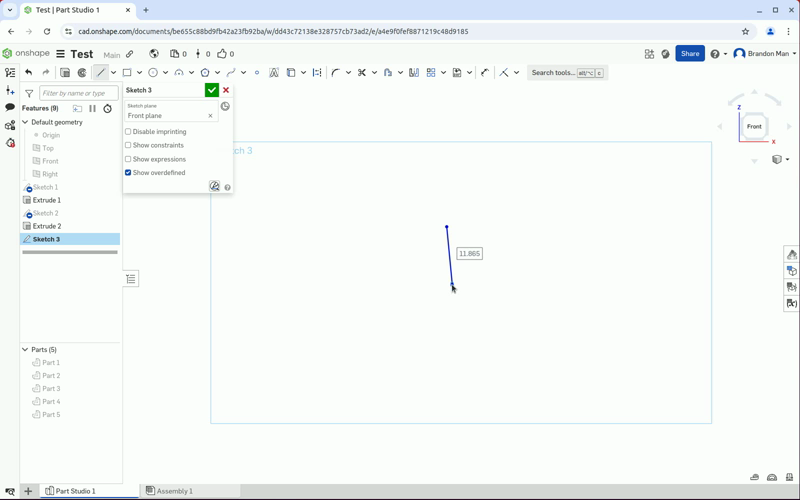
key(a)
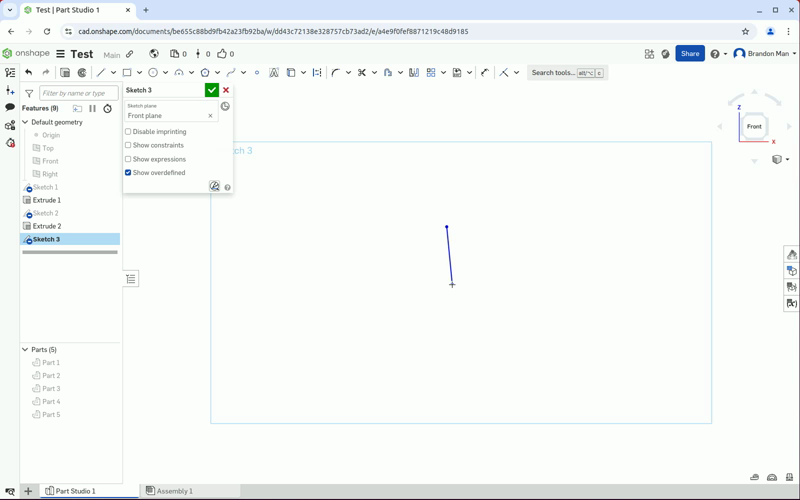
mouse_move(452, 284)
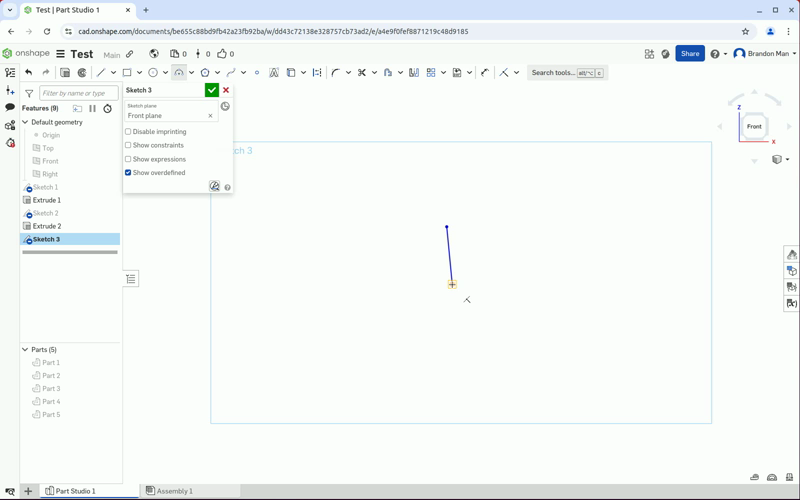
click(452, 284)
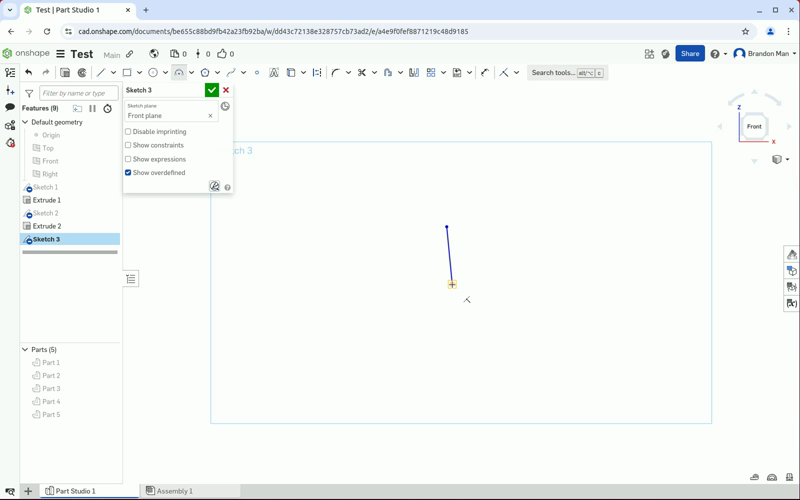
key_down(shift)
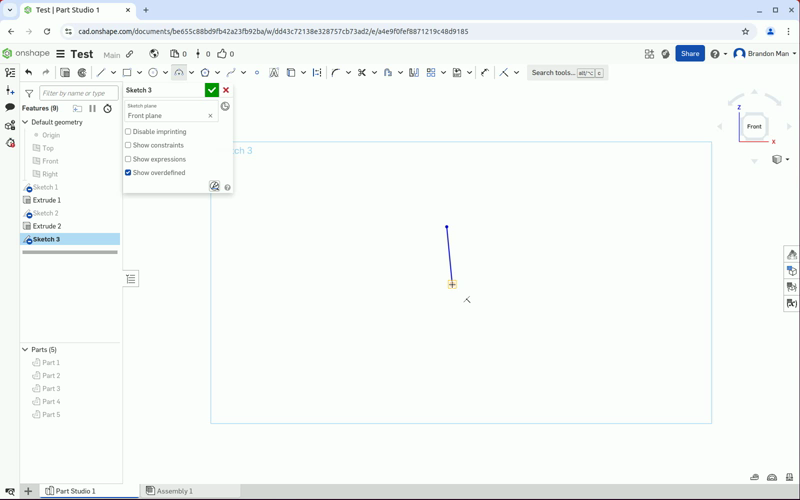
mouse_move(461, 291)
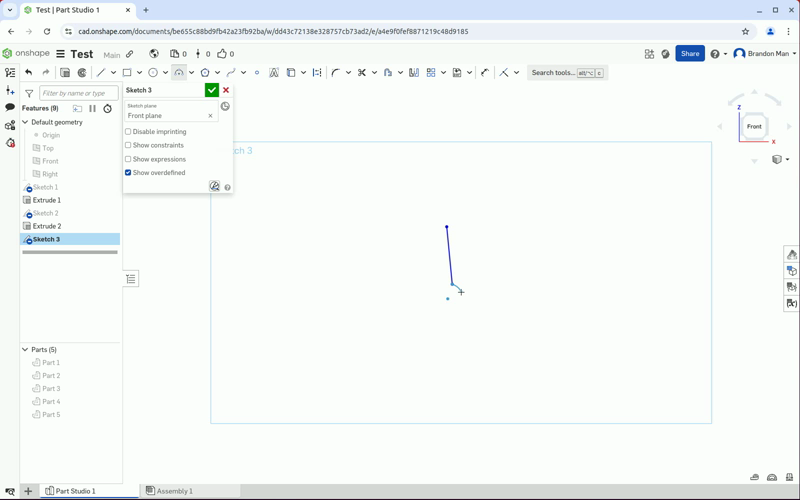
click(461, 291)
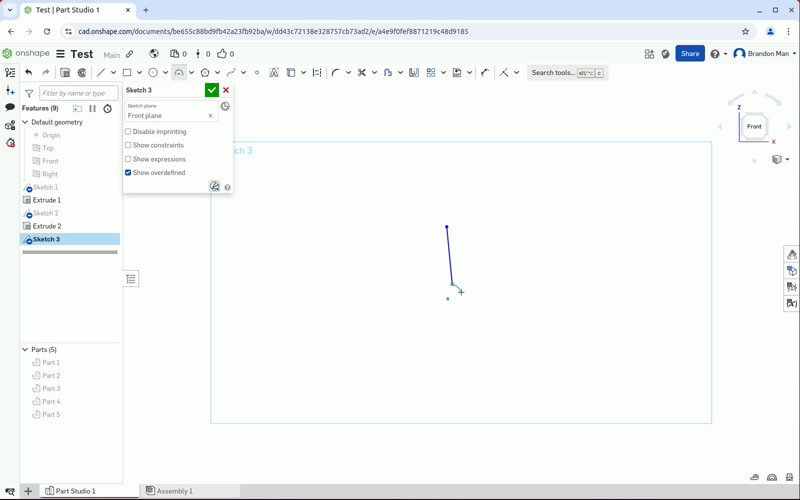
mouse_move(466, 276)
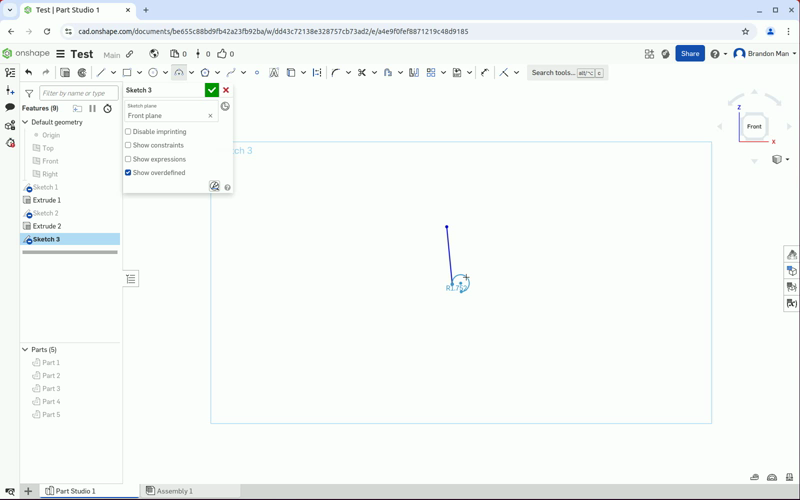
click(466, 276)
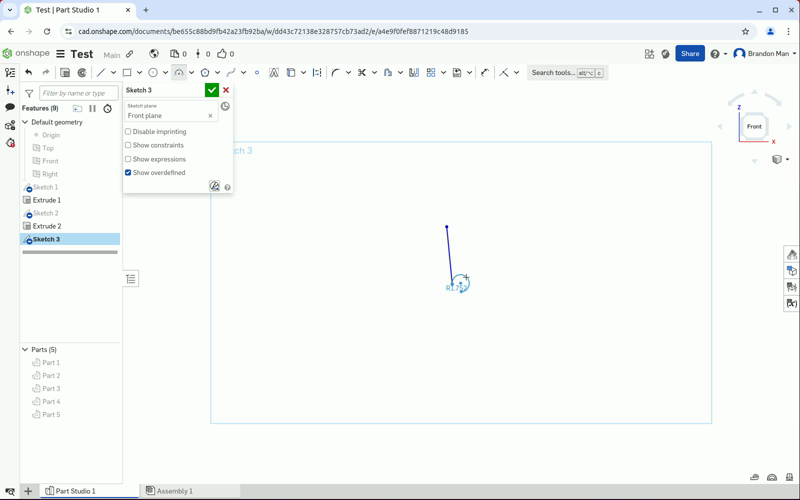
key_up(shift)
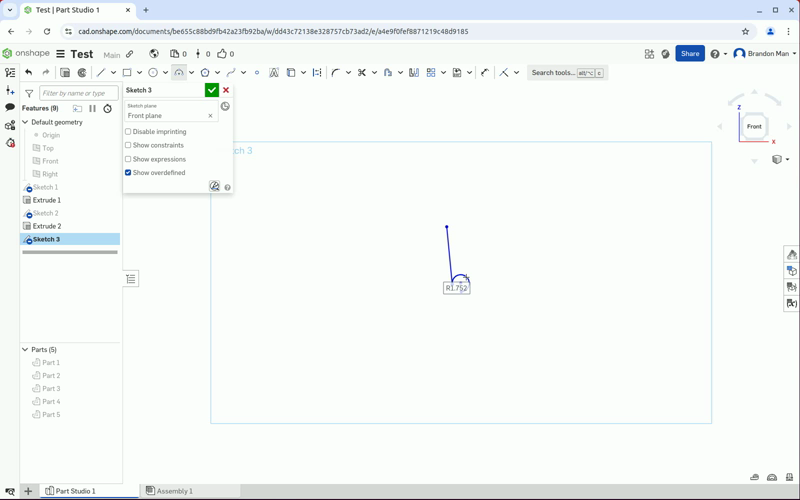
key(esc)
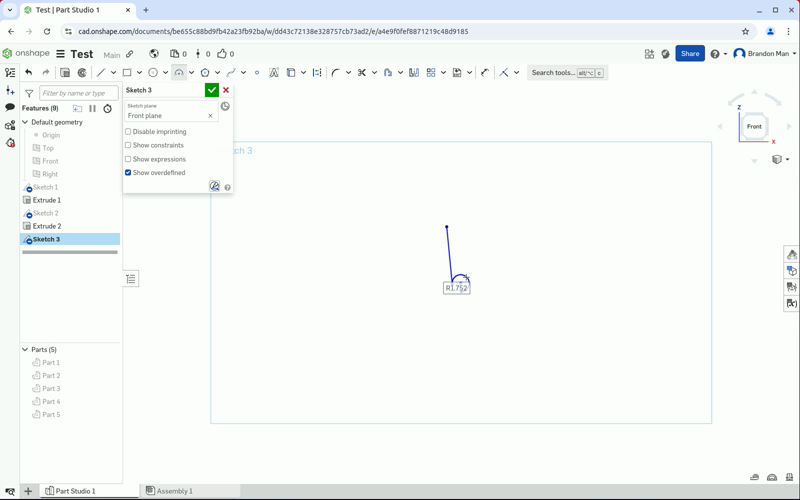
key(l)
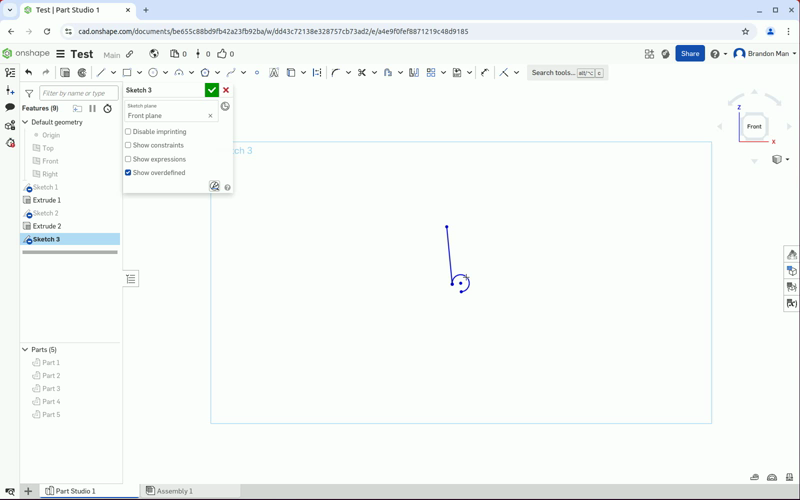
mouse_move(461, 291)
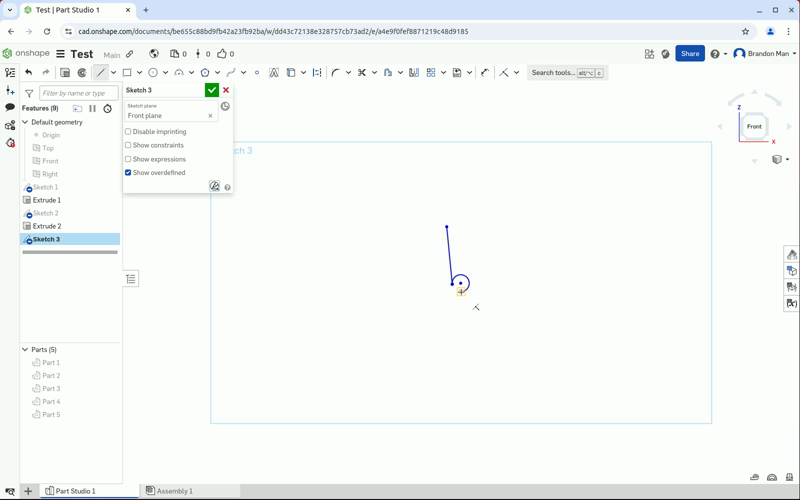
click(461, 291)
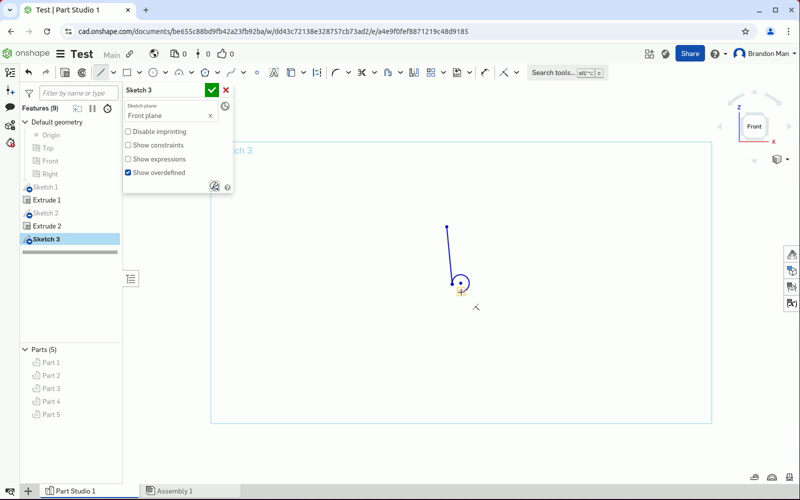
key_down(shift)
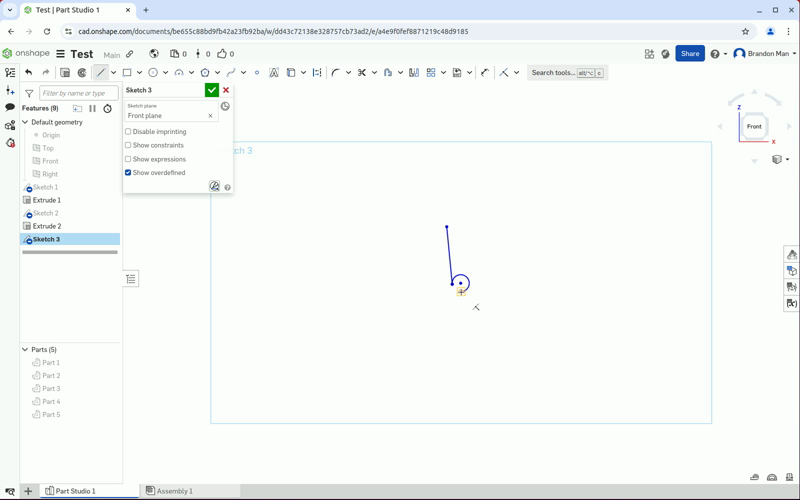
mouse_move(491, 291)
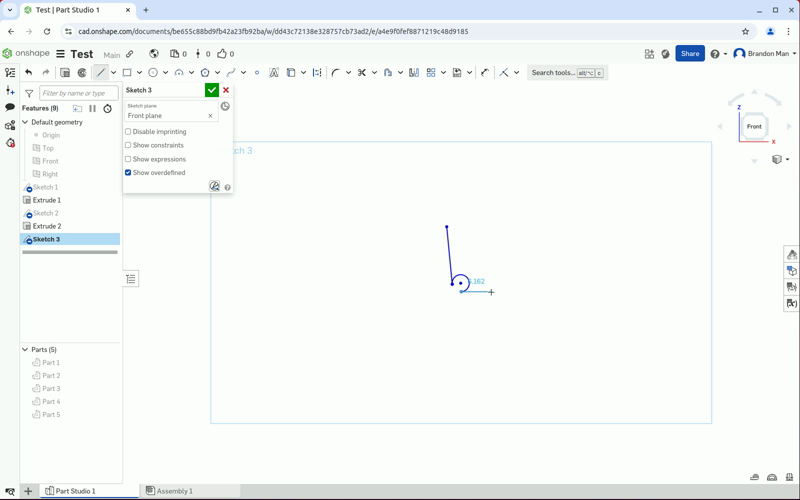
mouse_move(502, 290)
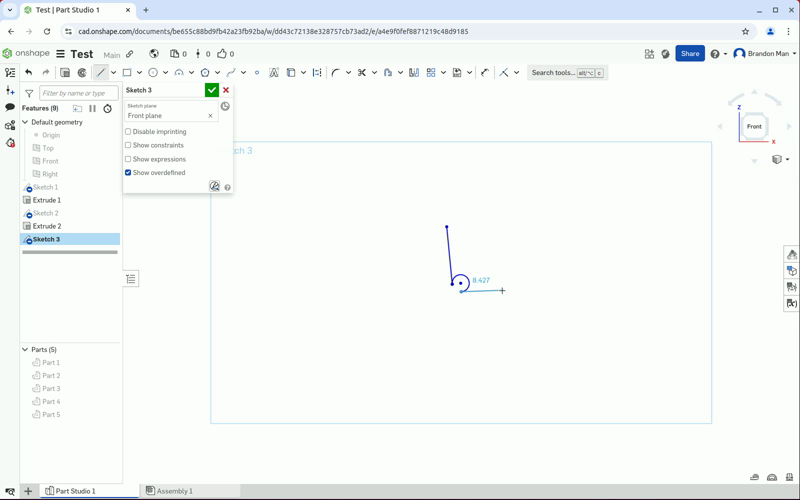
click(502, 290)
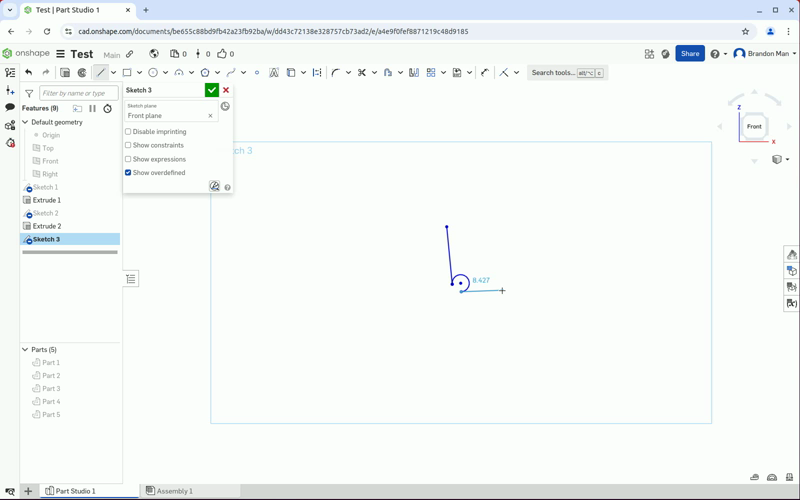
key_up(shift)
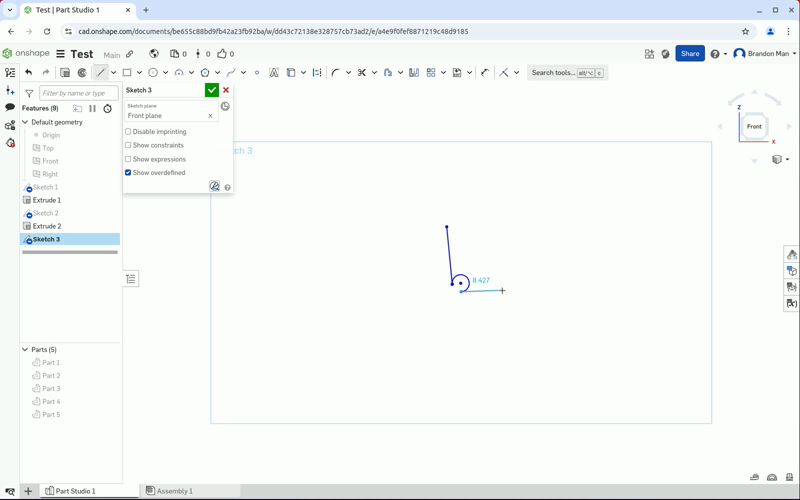
key(esc)
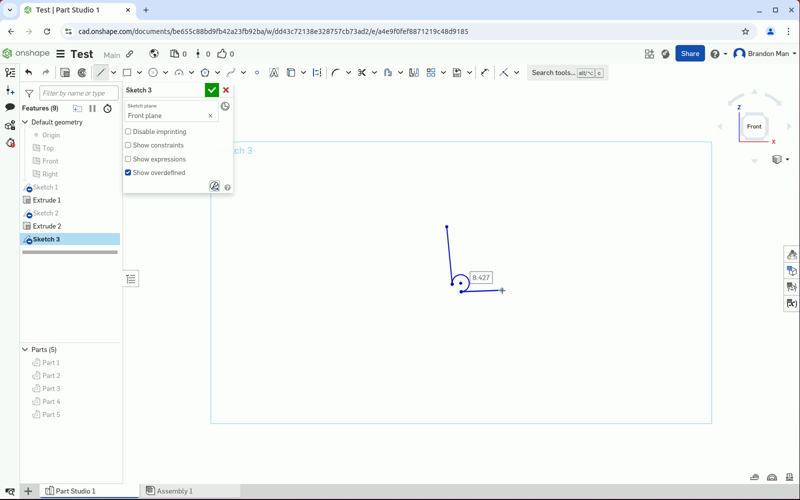
key(a)
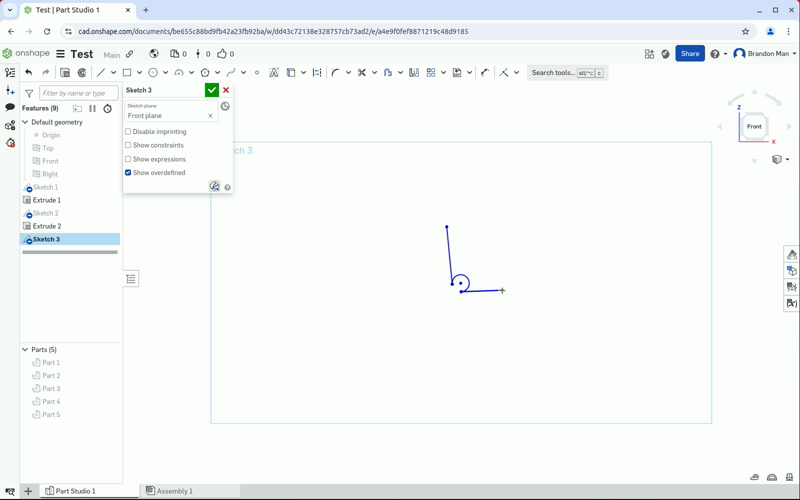
mouse_move(502, 290)
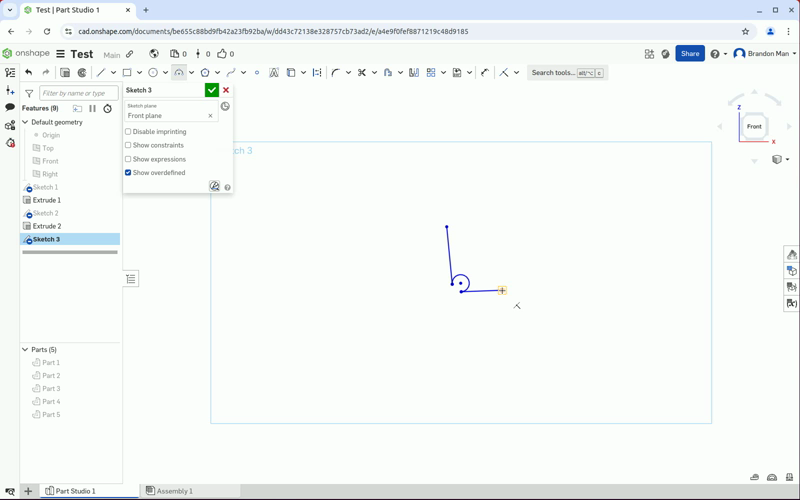
click(502, 290)
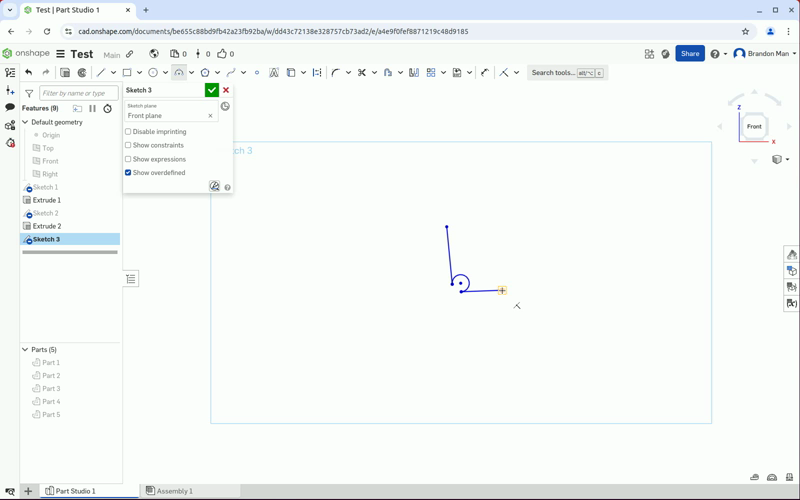
key_down(shift)
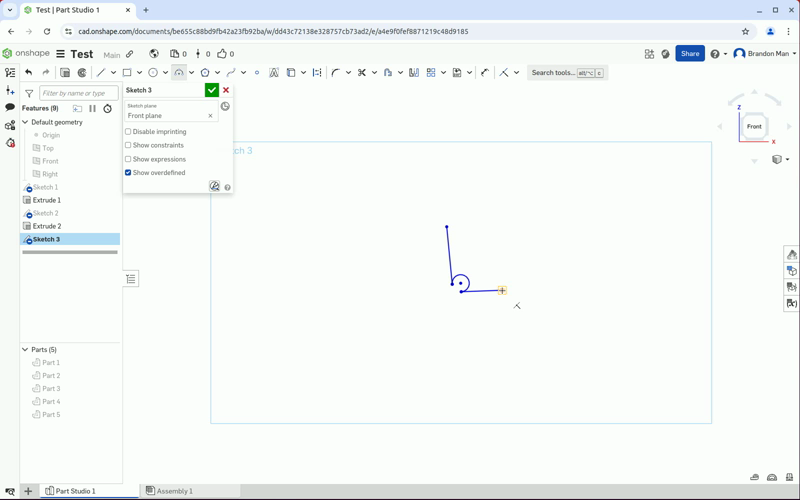
mouse_move(502, 276)
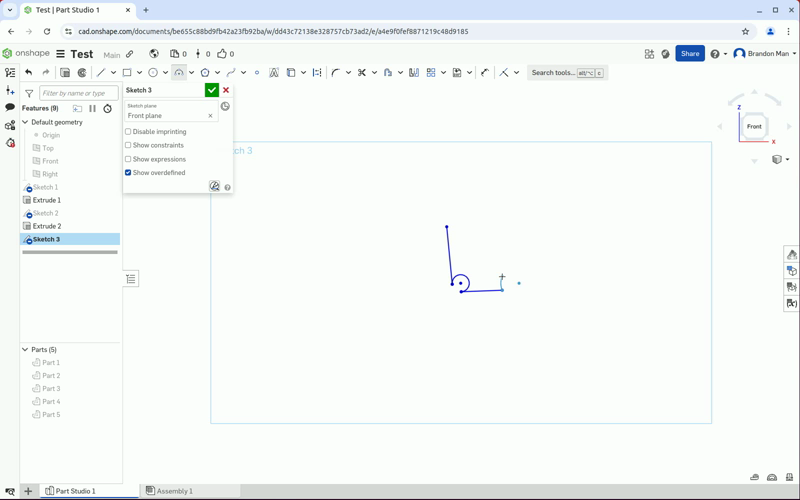
click(502, 276)
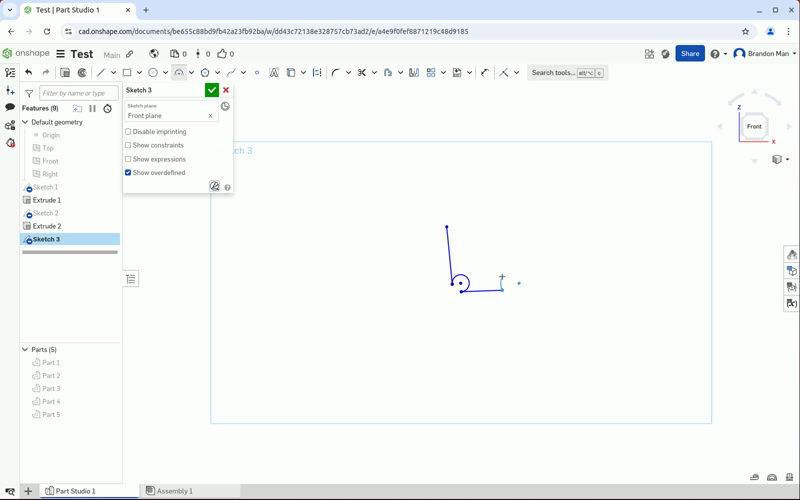
mouse_move(494, 282)
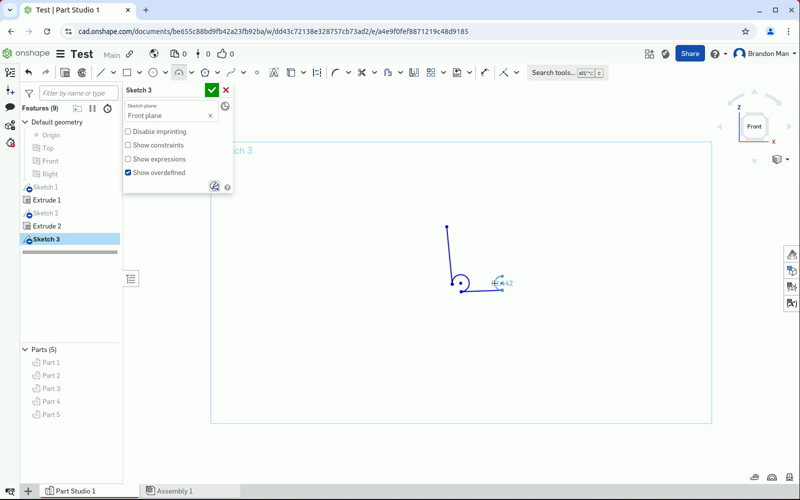
click(494, 282)
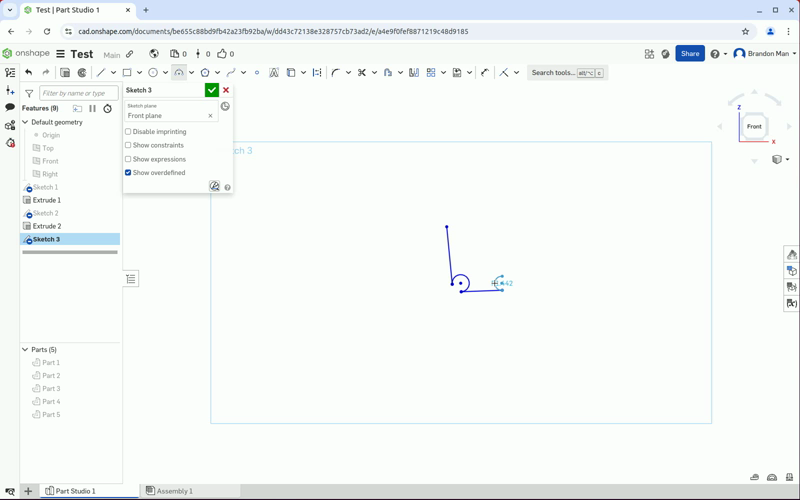
key_up(shift)
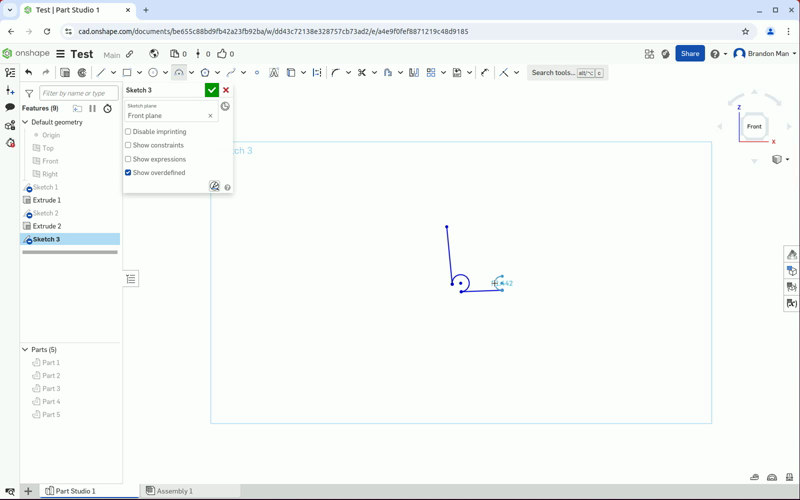
key(esc)
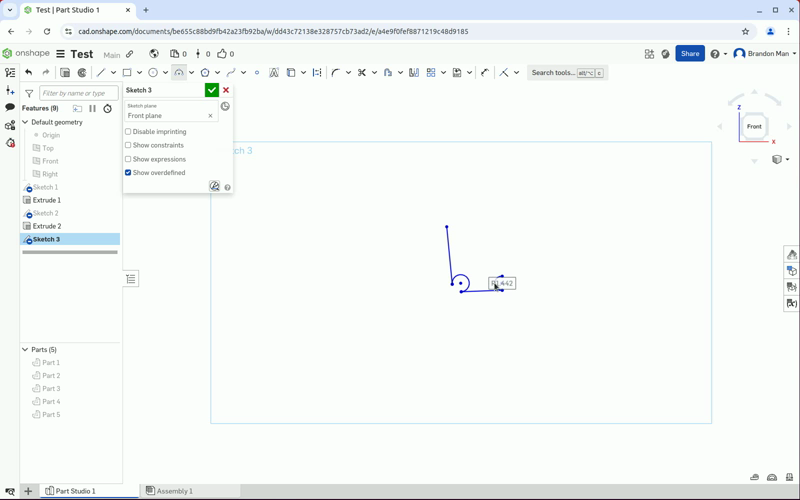
key(l)
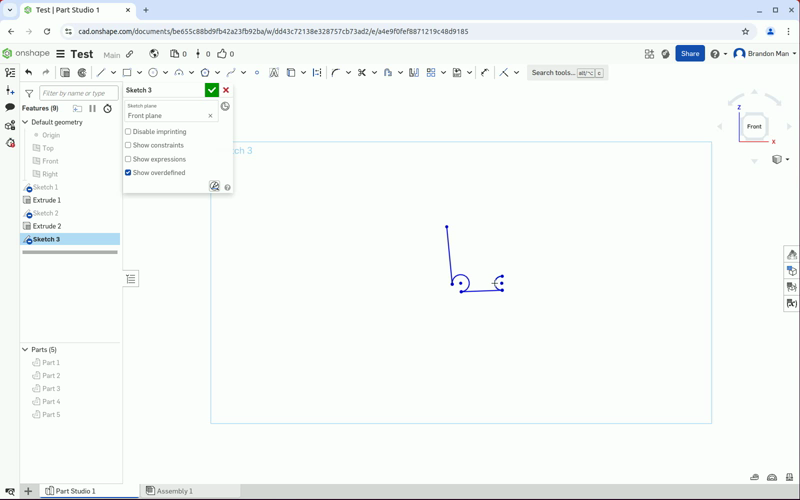
mouse_move(502, 276)
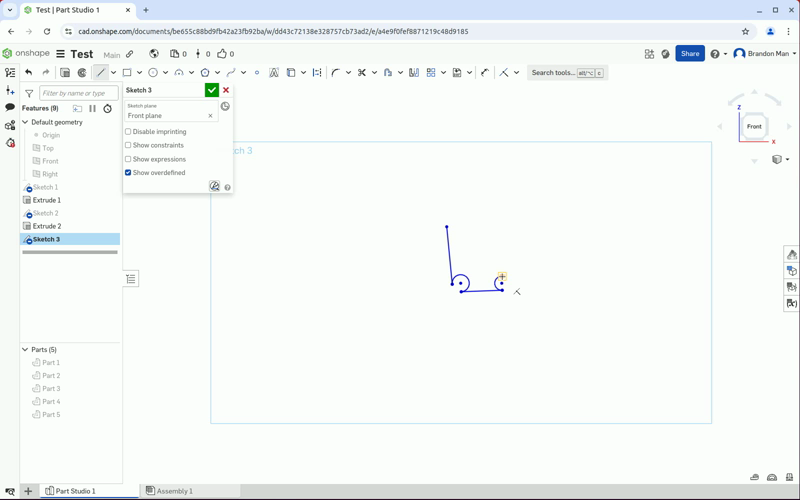
click(502, 276)
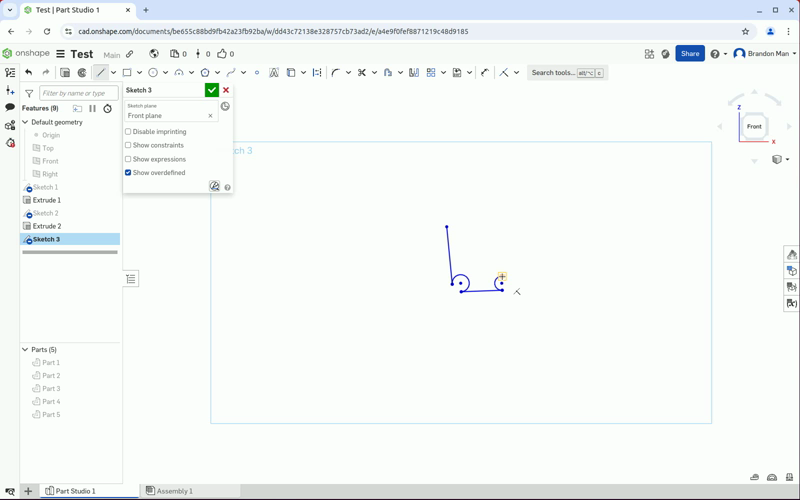
key_down(shift)
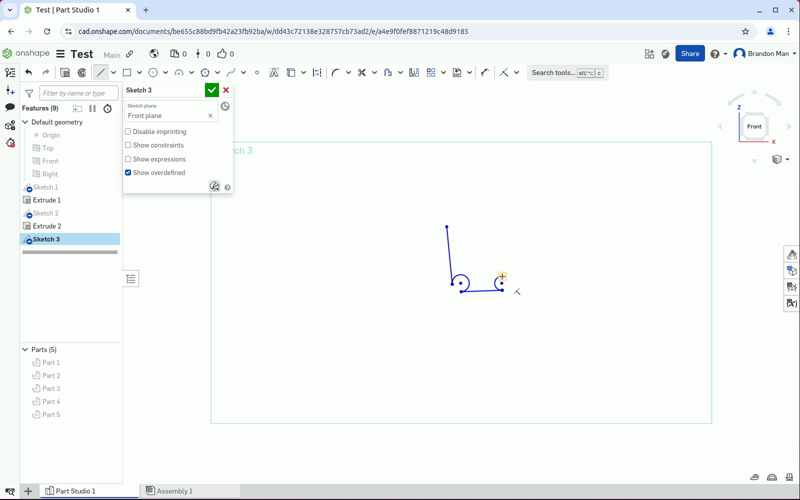
mouse_move(532, 276)
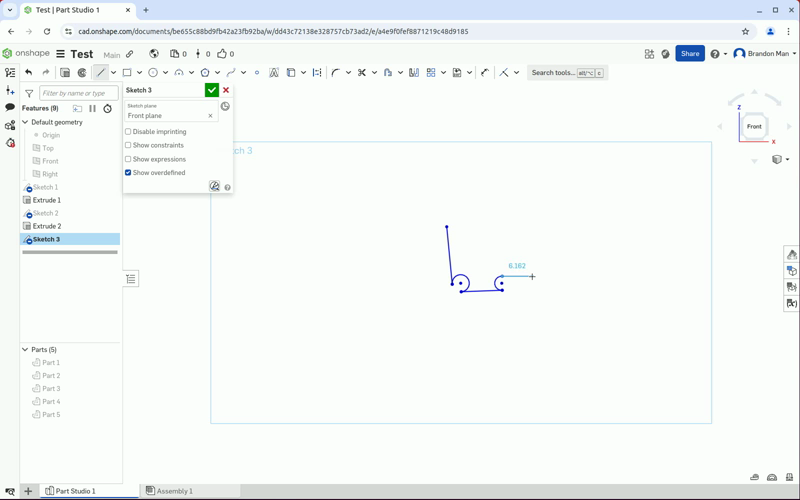
mouse_move(478, 275)
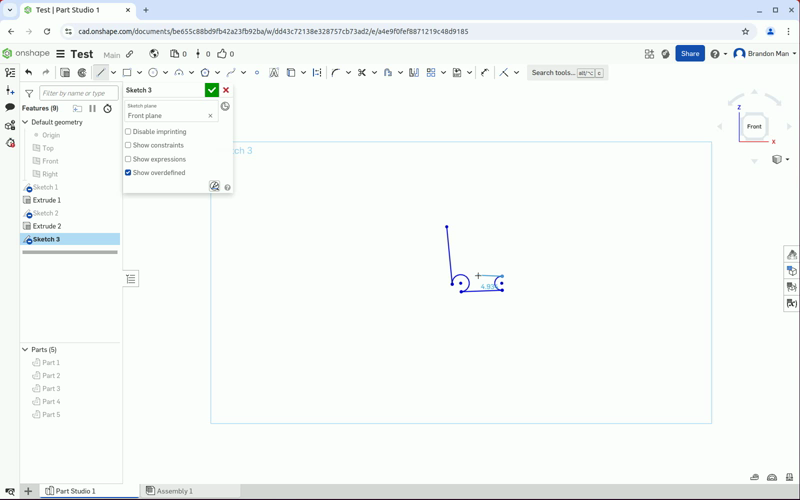
click(478, 275)
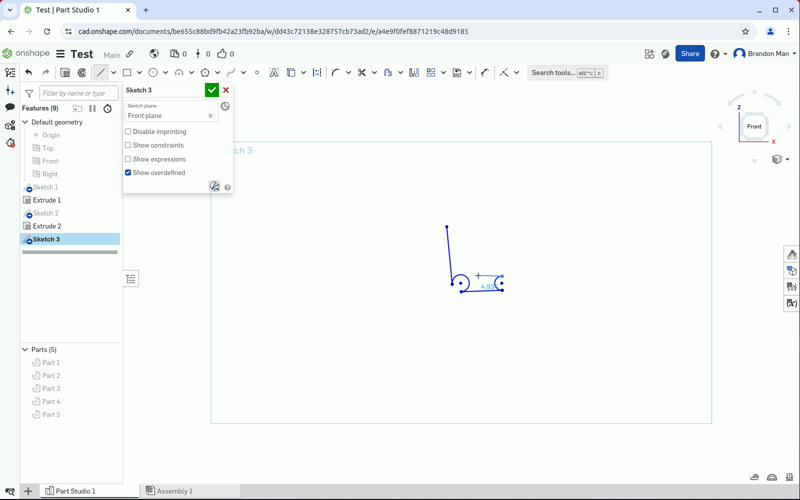
key_up(shift)
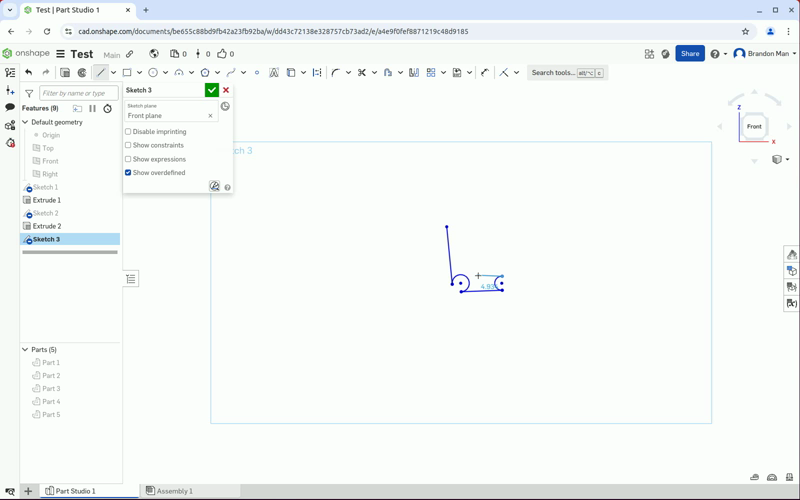
key(esc)
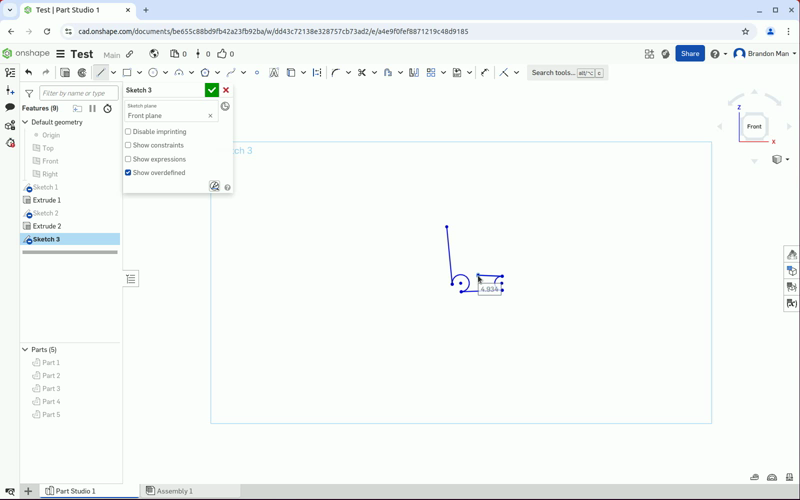
key(a)
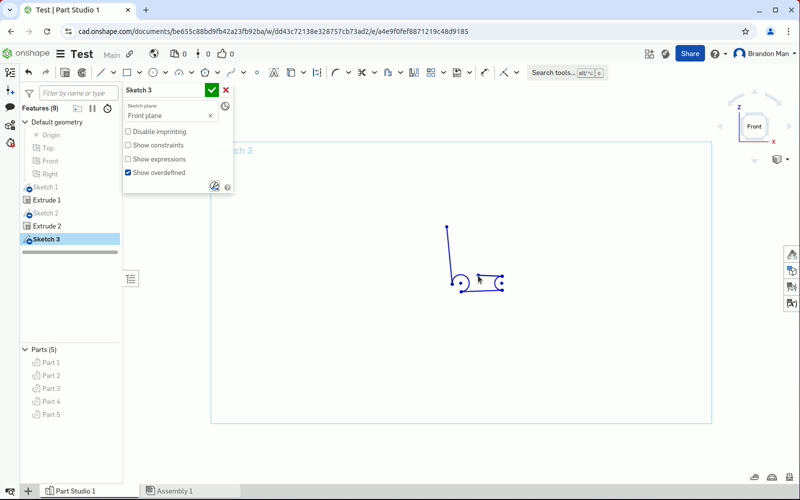
mouse_move(478, 275)
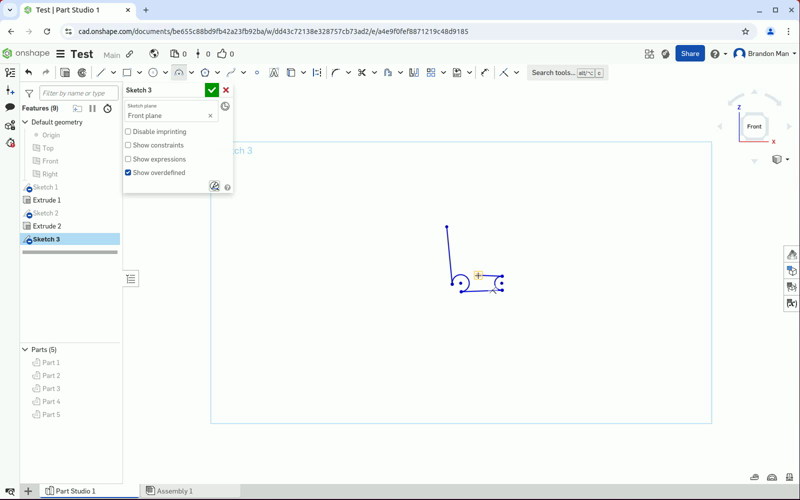
click(478, 275)
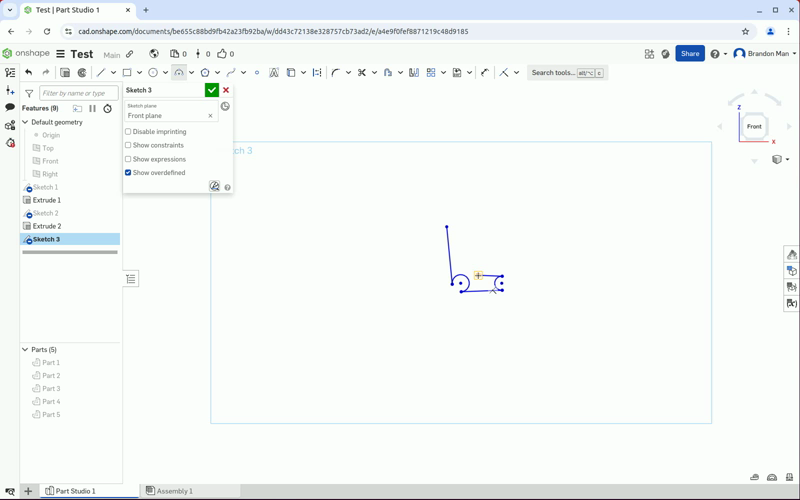
key_down(shift)
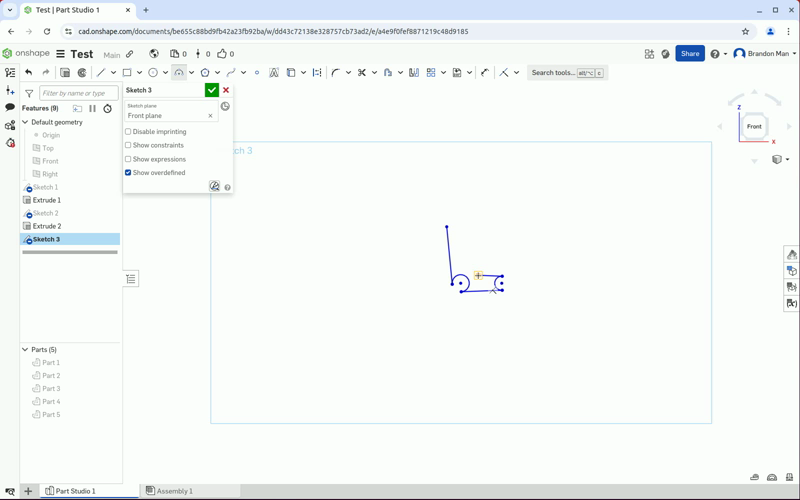
mouse_move(471, 267)
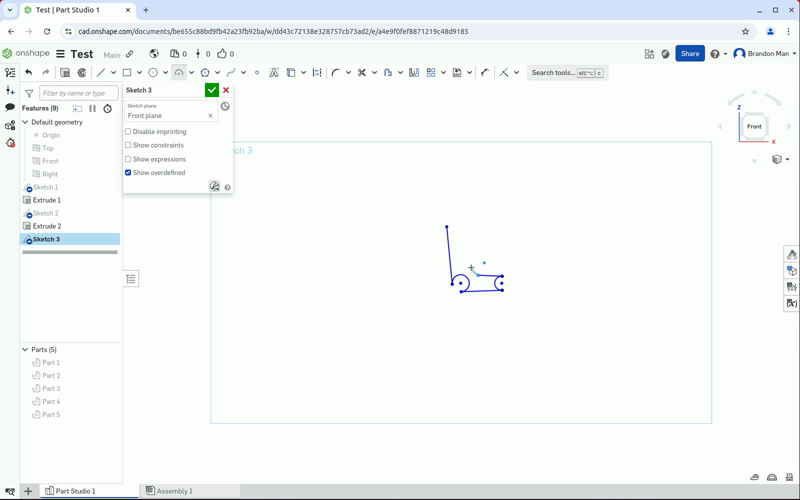
click(471, 267)
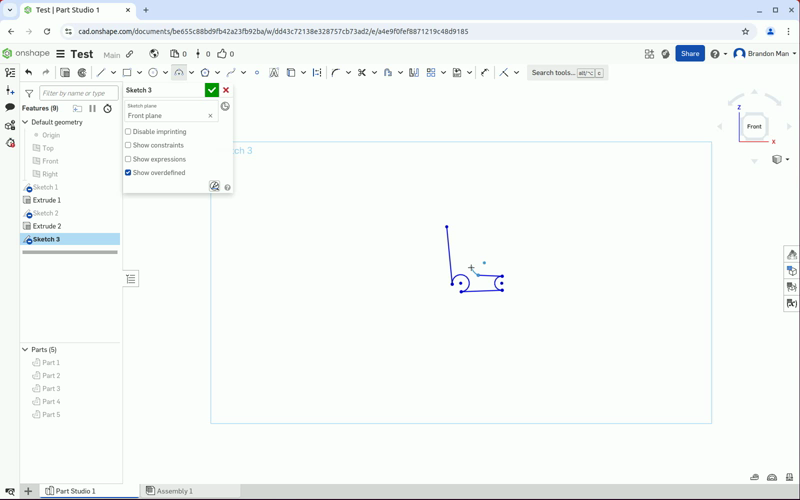
mouse_move(472, 272)
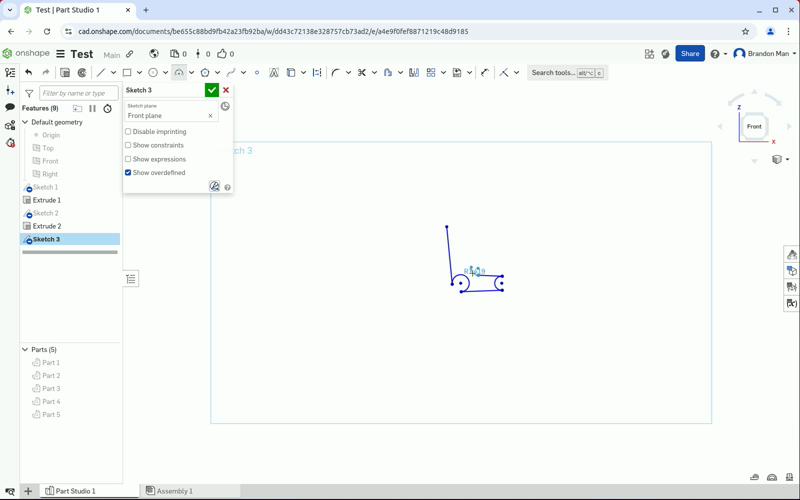
click(472, 272)
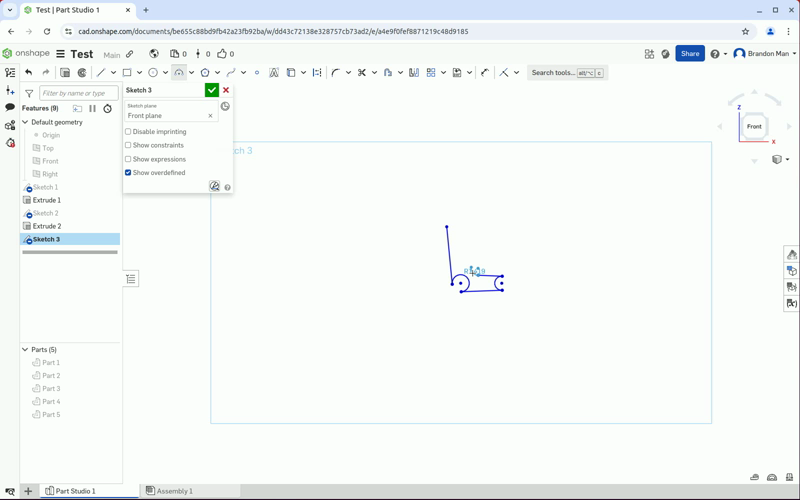
key_up(shift)
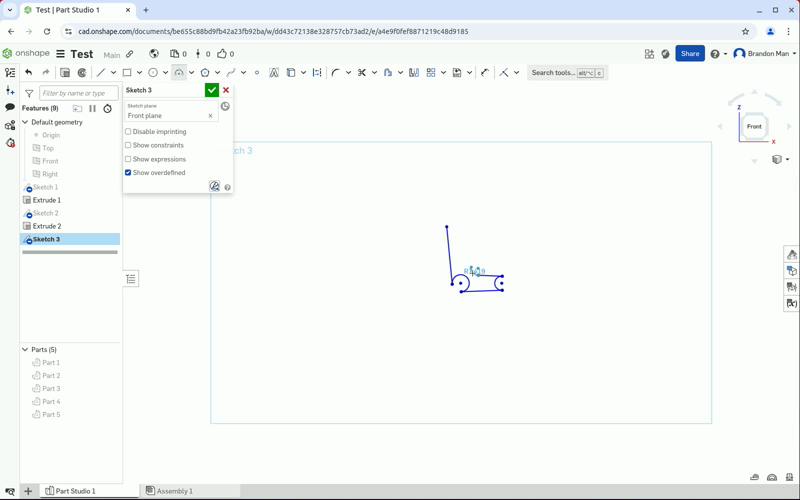
key(esc)
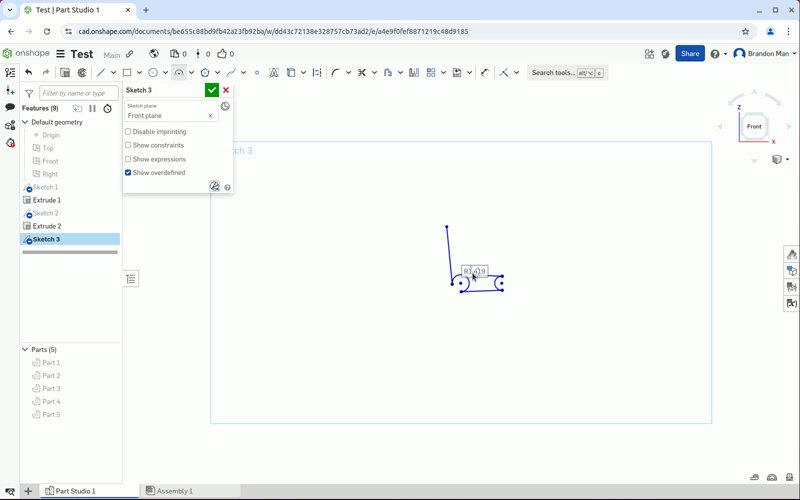
key(l)
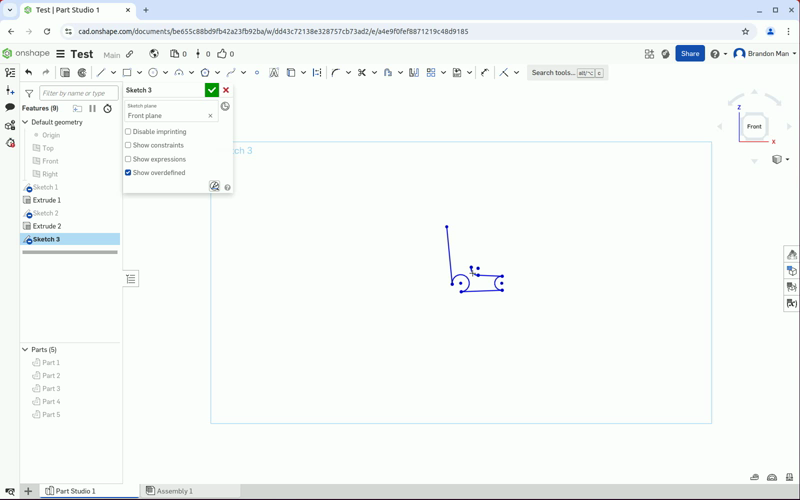
mouse_move(471, 267)
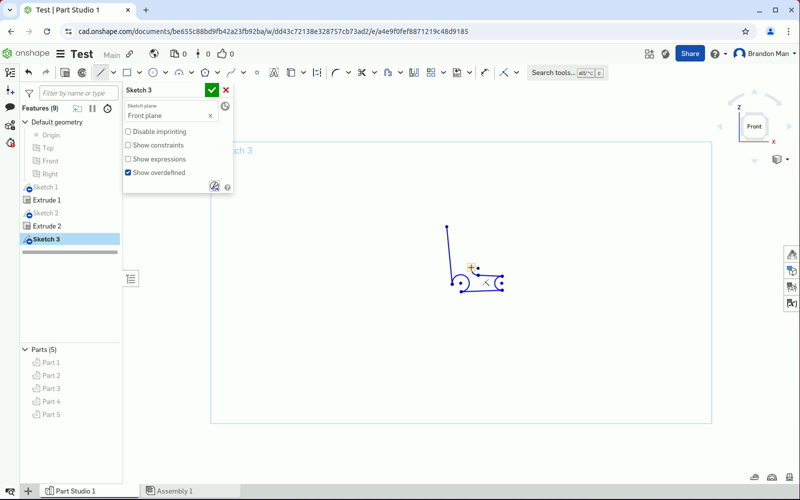
click(471, 267)
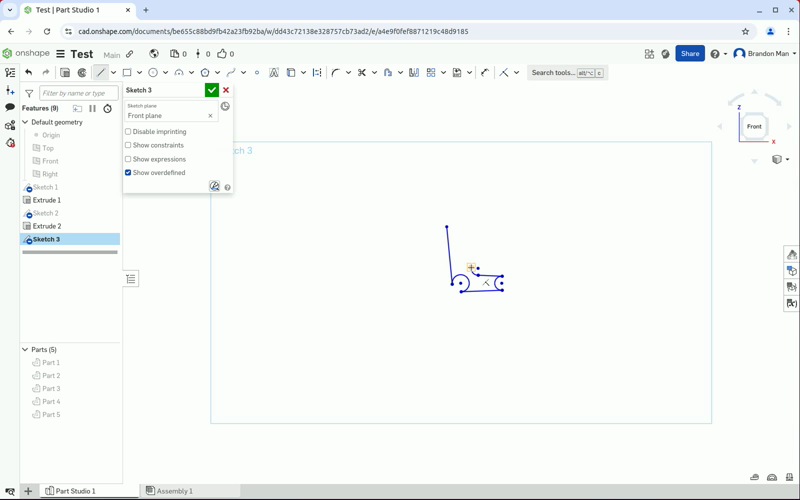
key_down(shift)
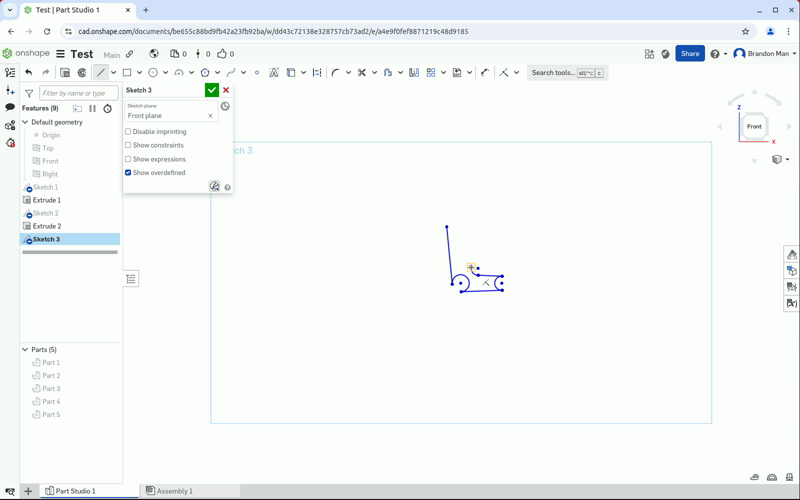
mouse_move(501, 267)
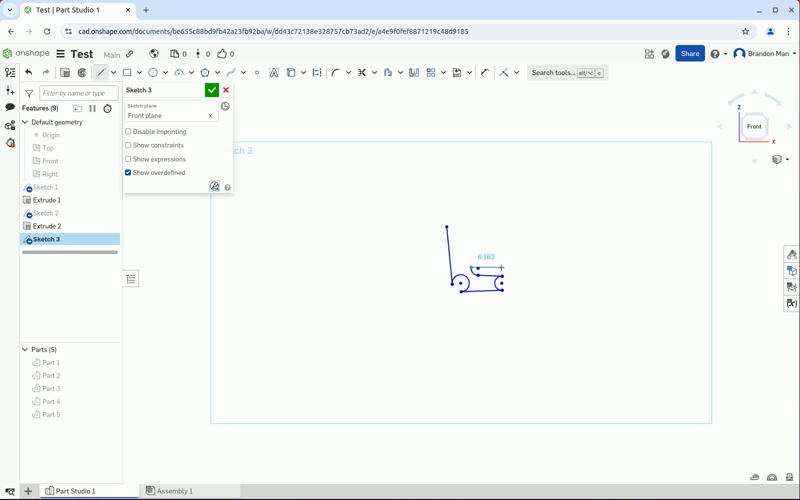
mouse_move(475, 226)
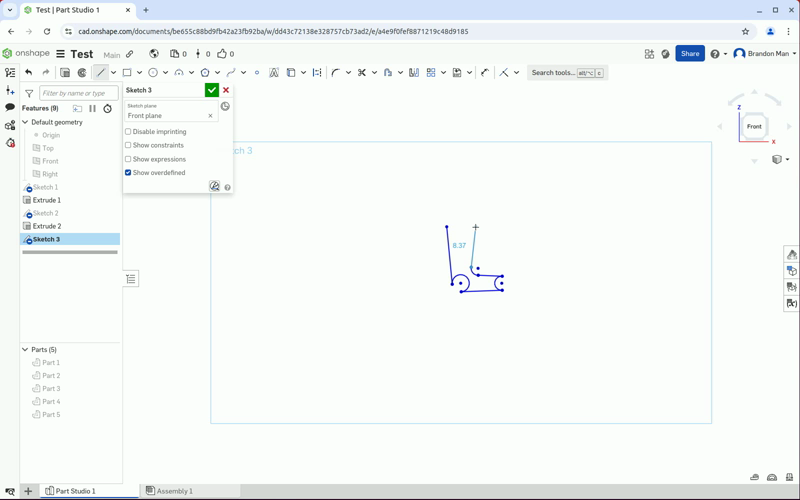
click(475, 226)
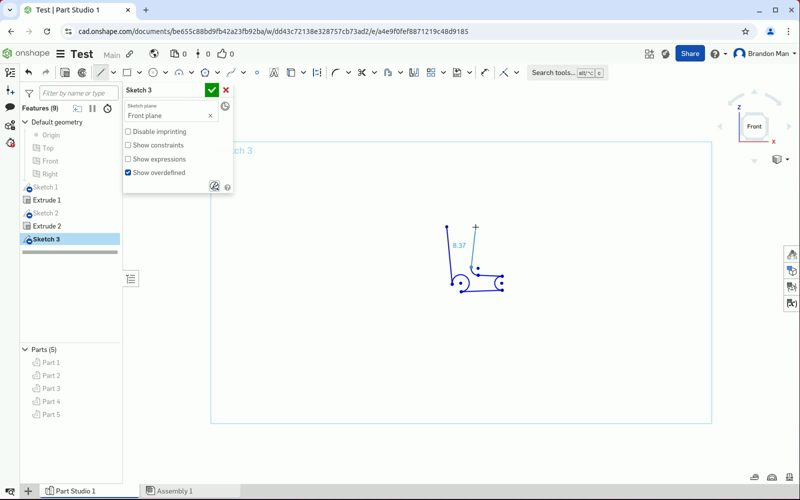
key_up(shift)
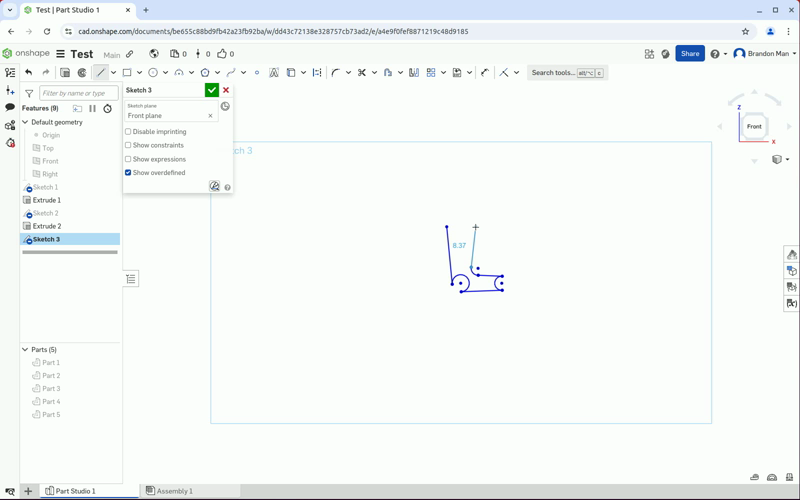
key(esc)
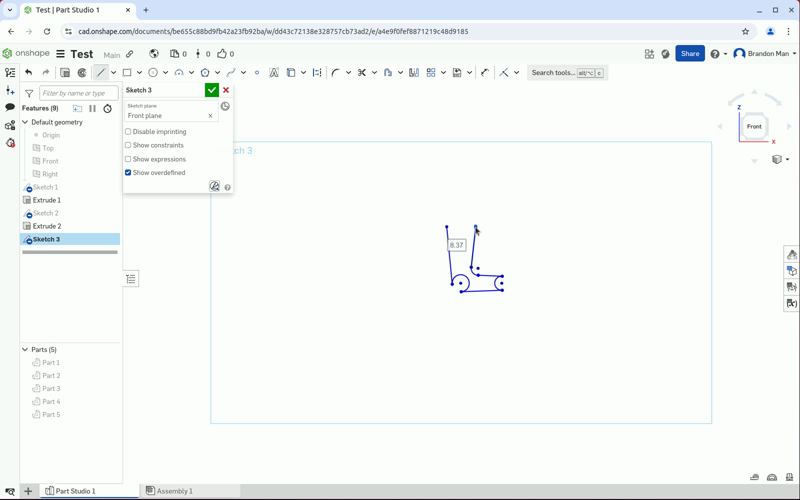
key(a)
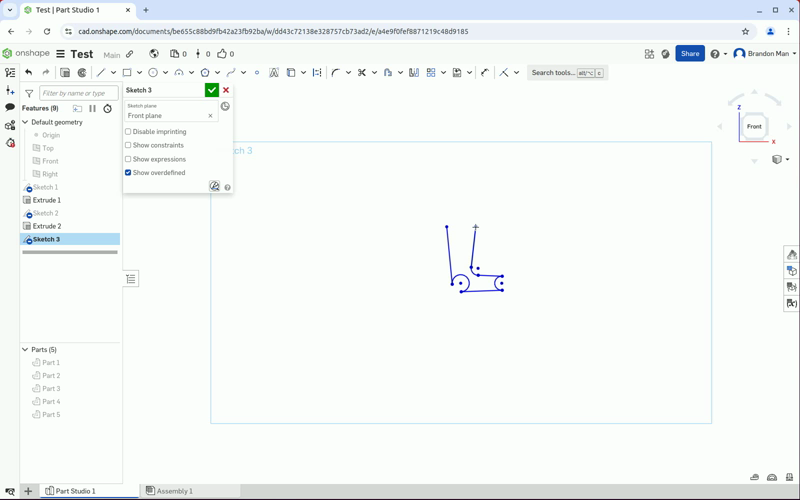
mouse_move(475, 226)
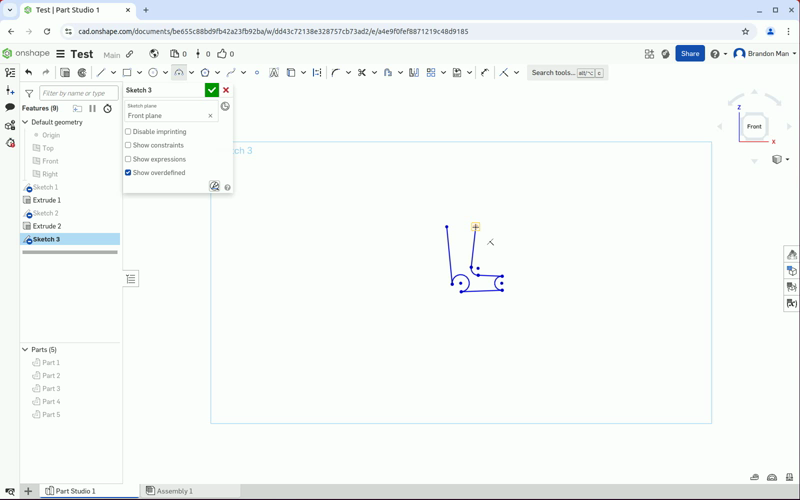
click(475, 226)
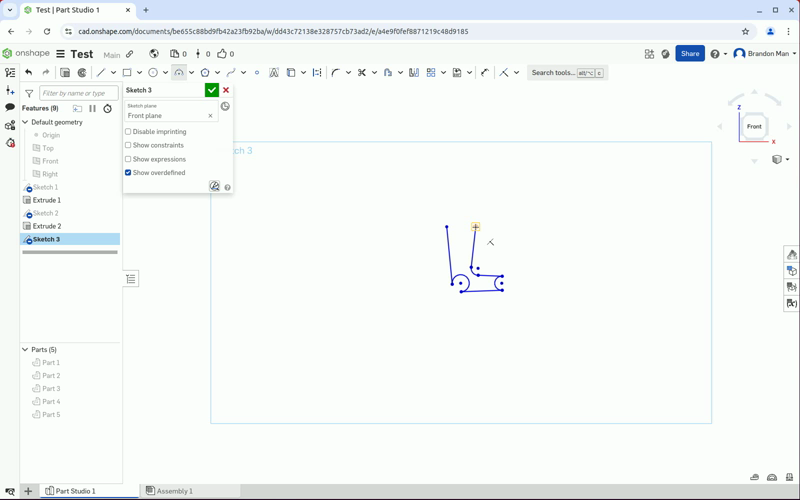
mouse_move(446, 226)
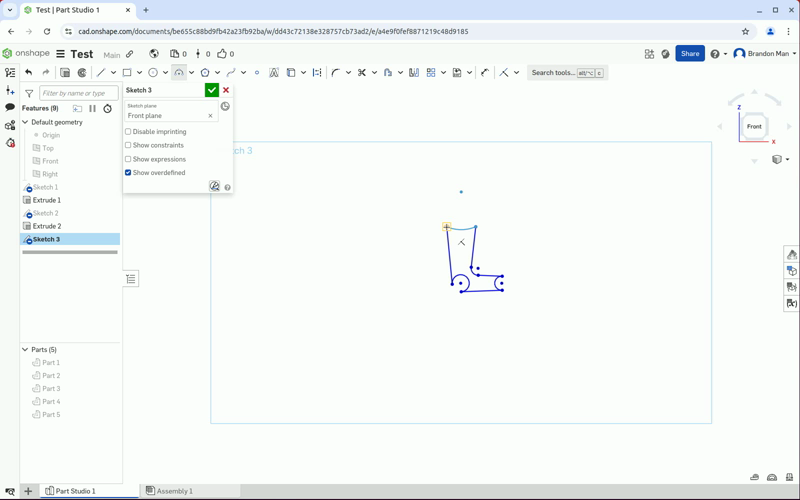
click(446, 226)
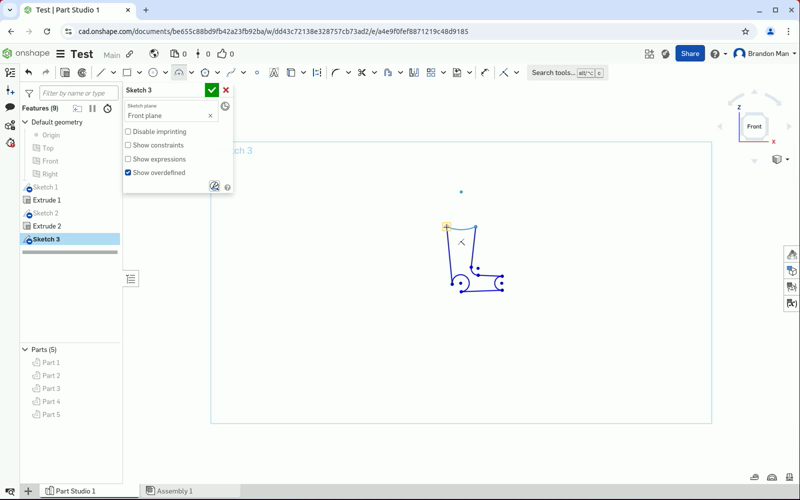
key_down(shift)
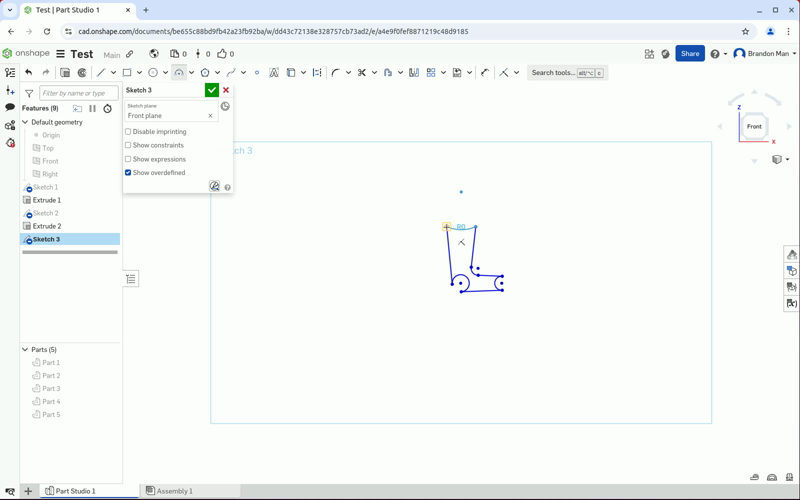
mouse_move(461, 239)
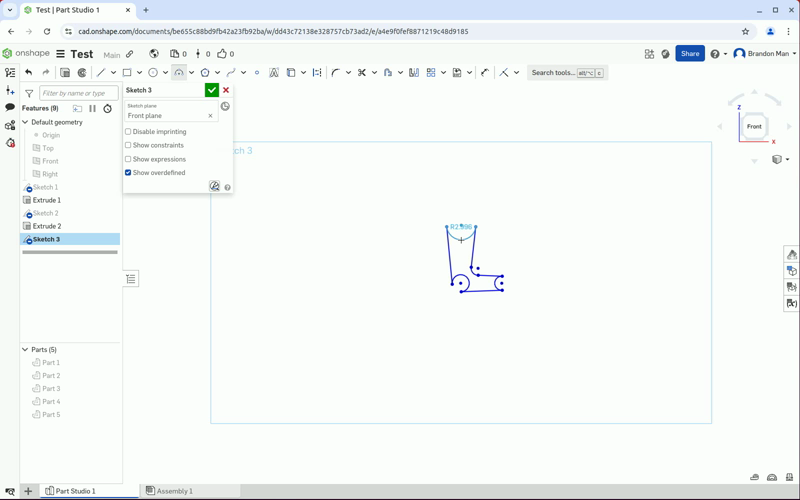
click(461, 239)
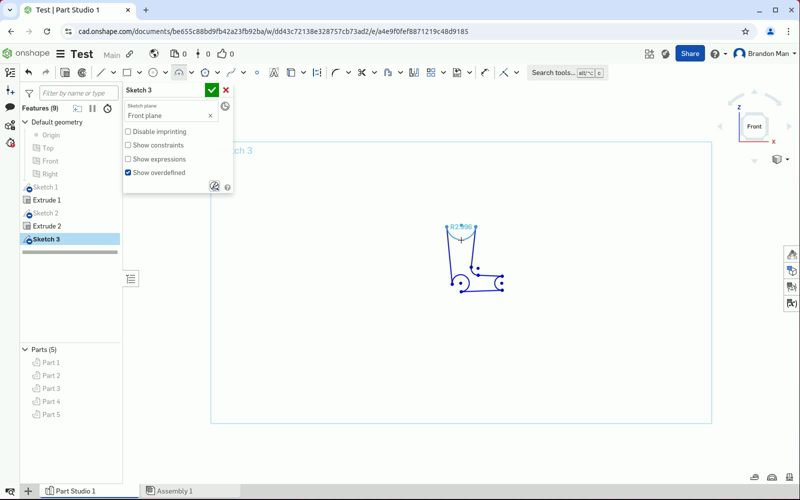
key_up(shift)
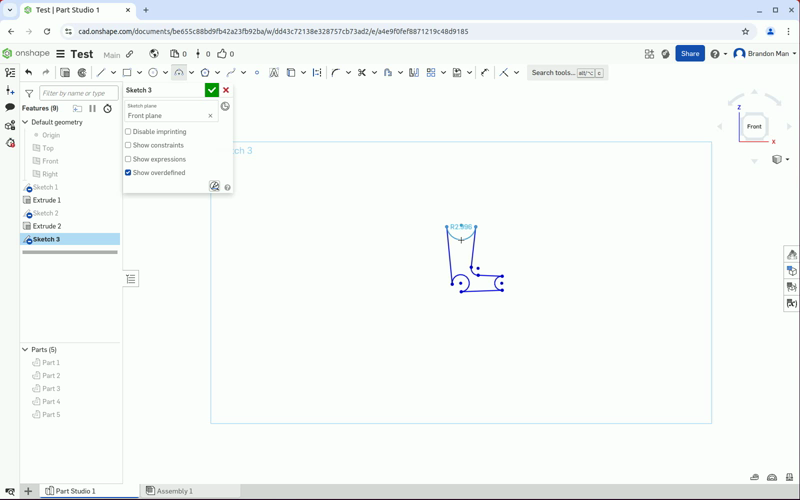
key(esc)
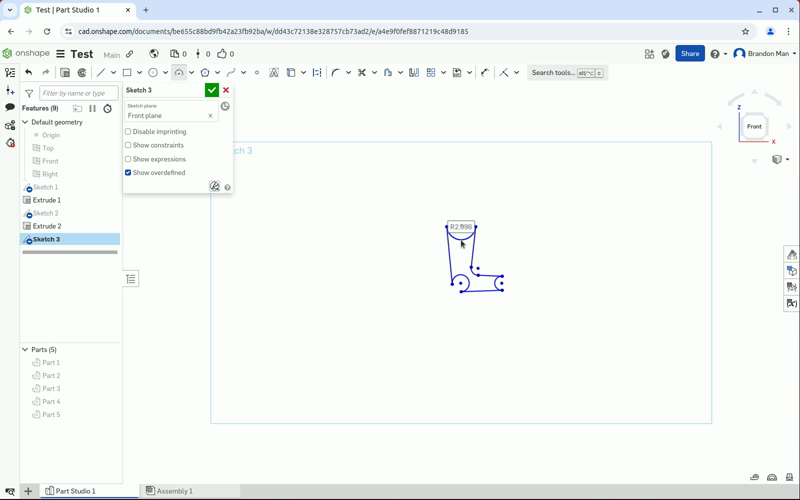
mouse_move(459, 254)
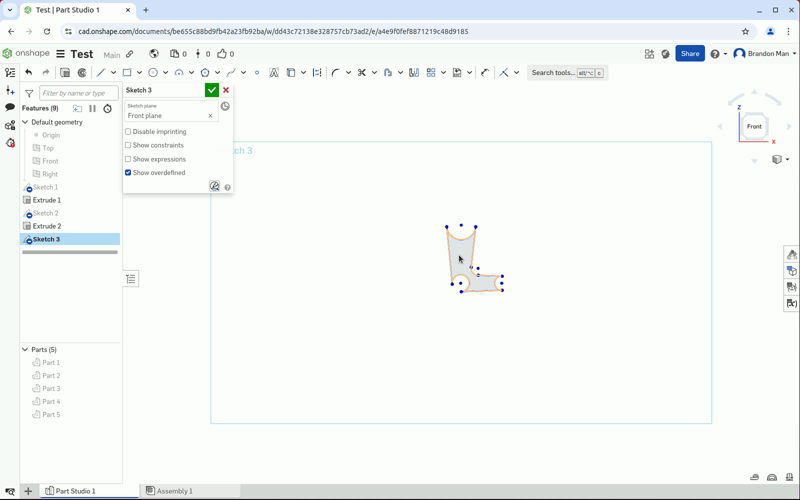
scroll(6)
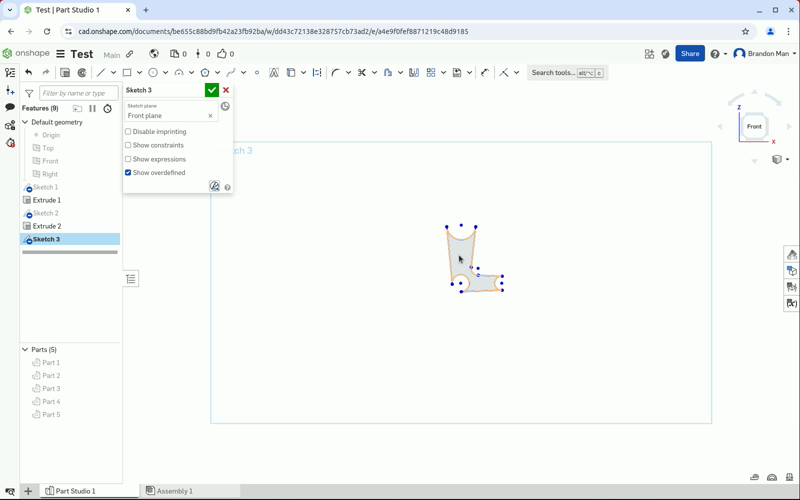
scroll(6)
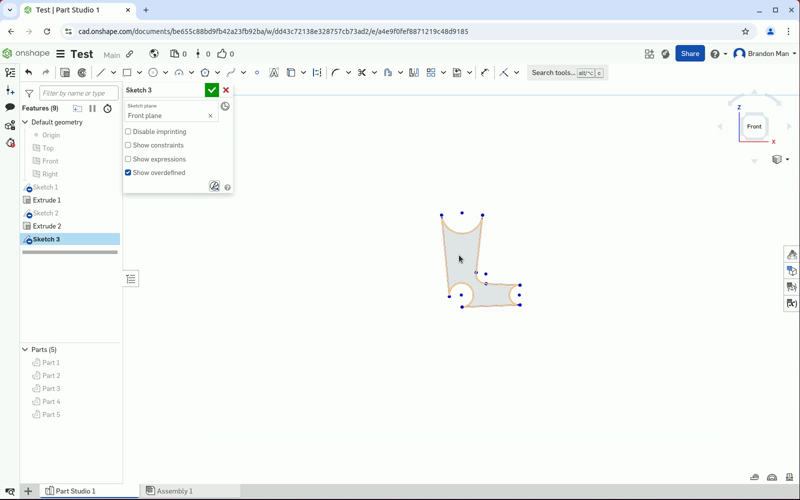
scroll(6)
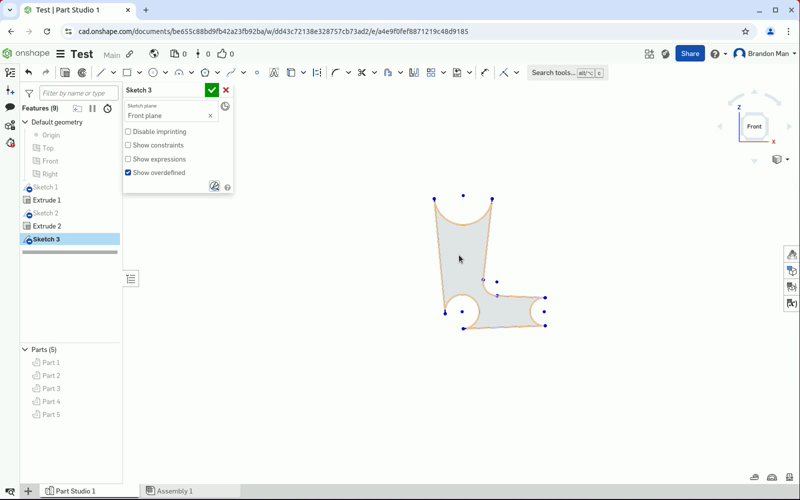
scroll(6)
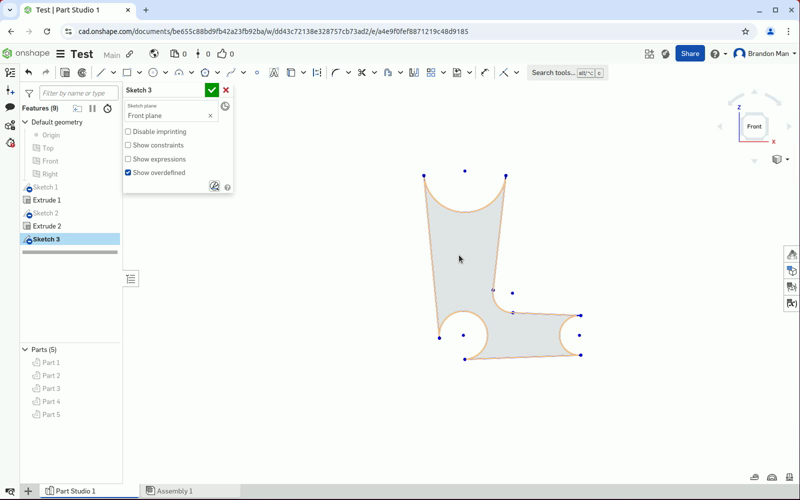
scroll(6)
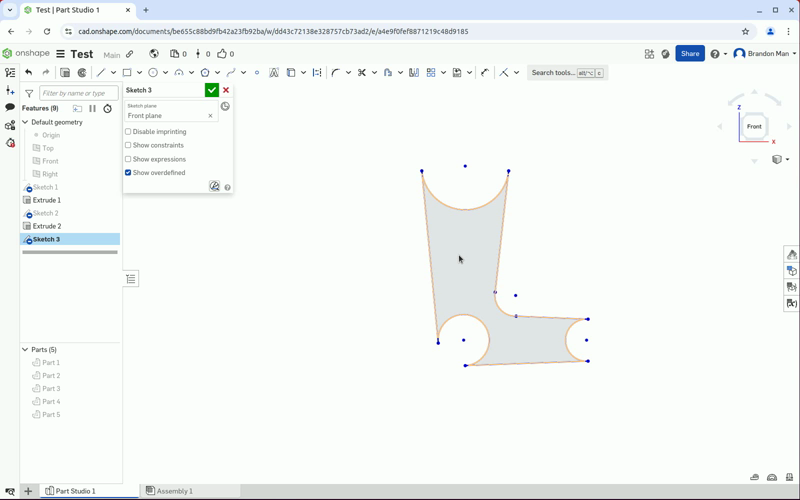
scroll(6)
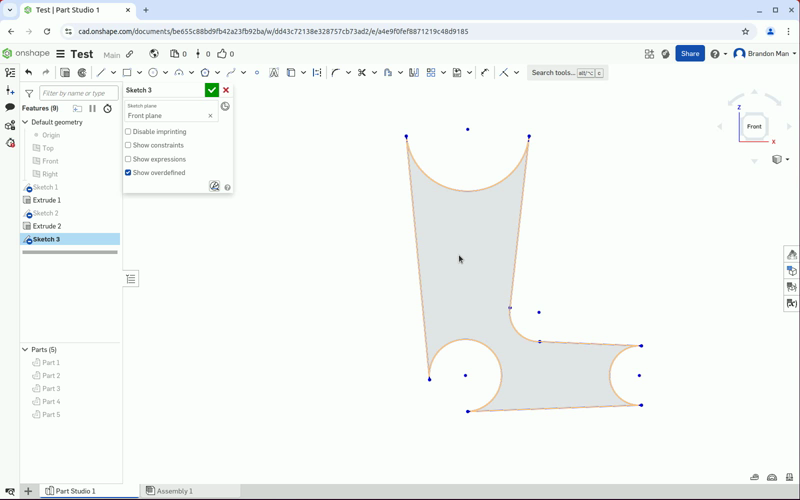
scroll(6)
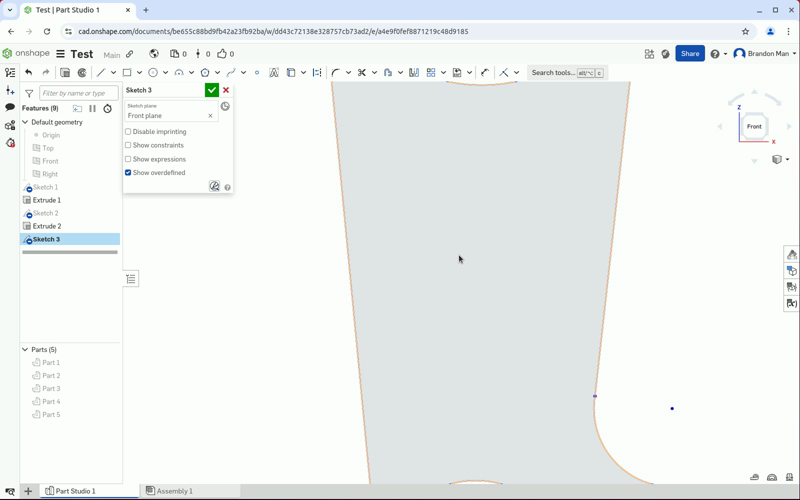
click(459, 254)
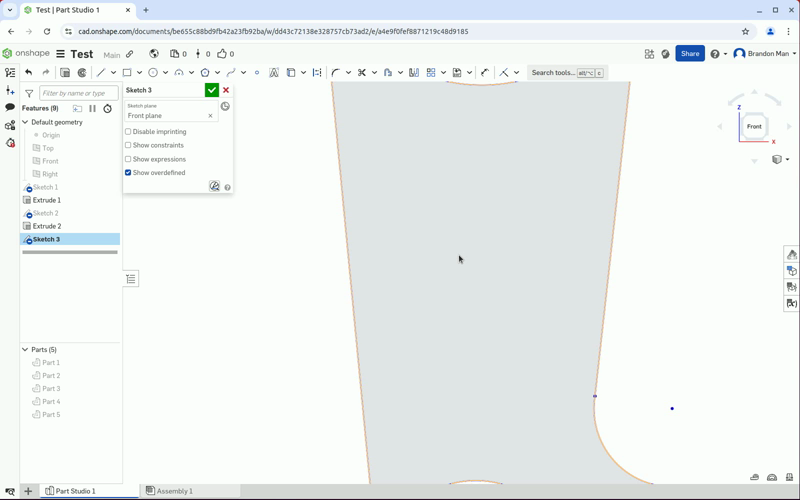
scroll(-6)
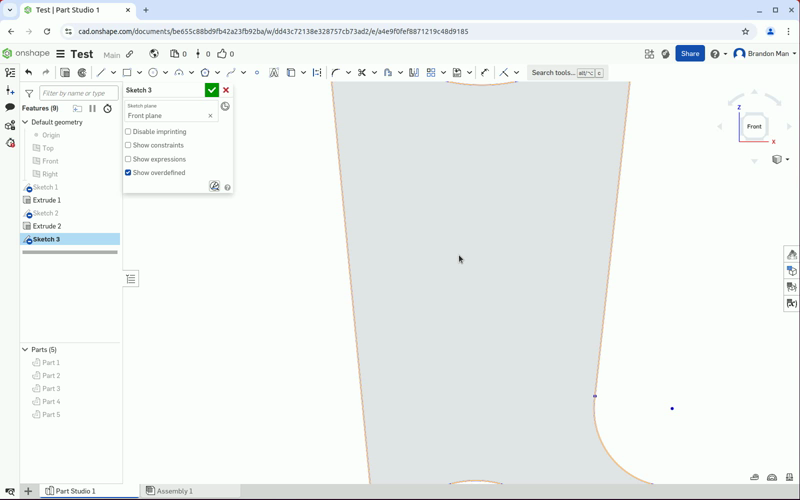
scroll(-6)
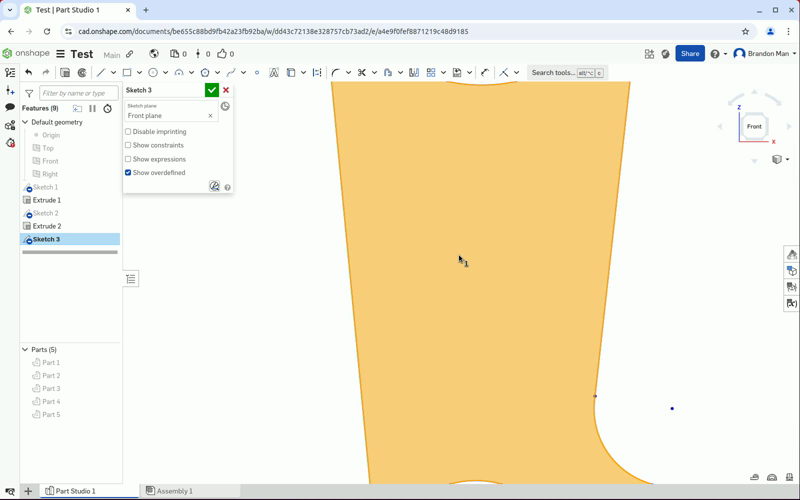
scroll(-6)
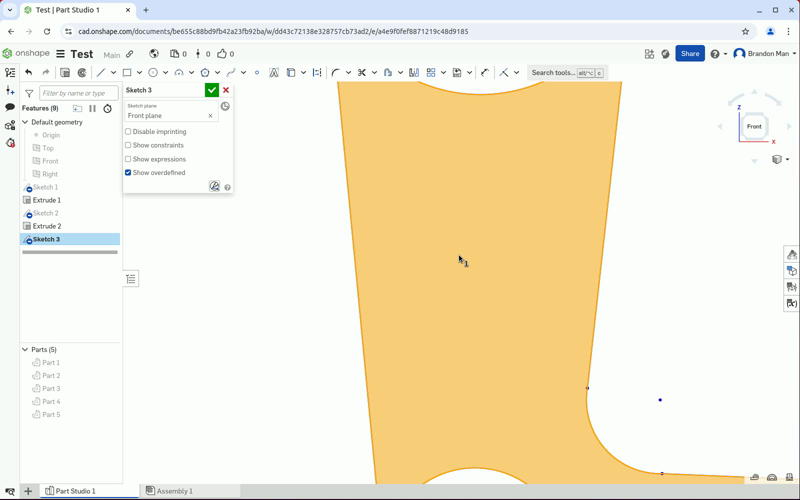
scroll(-6)
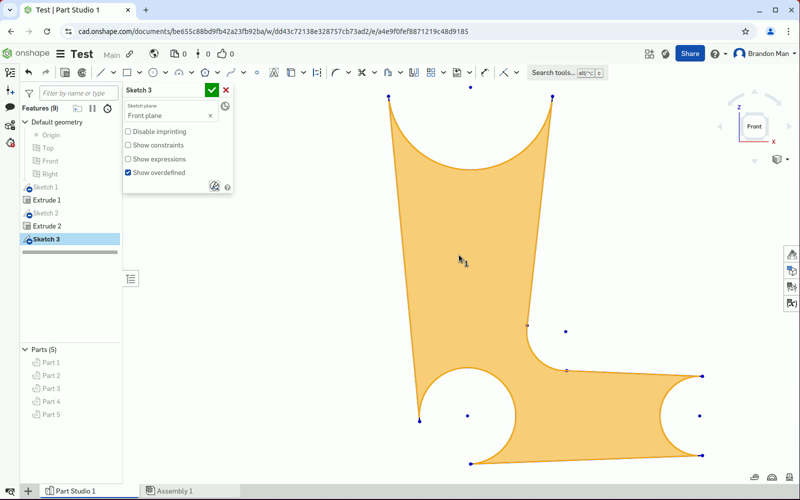
scroll(-6)
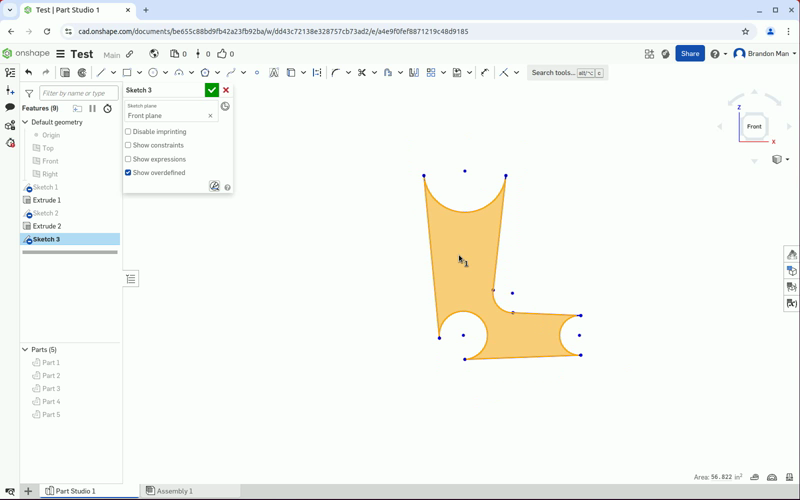
scroll(-6)
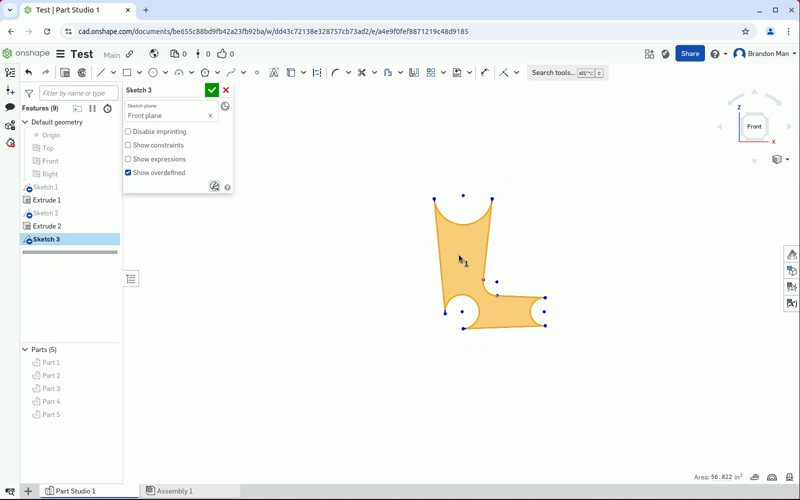
scroll(-6)
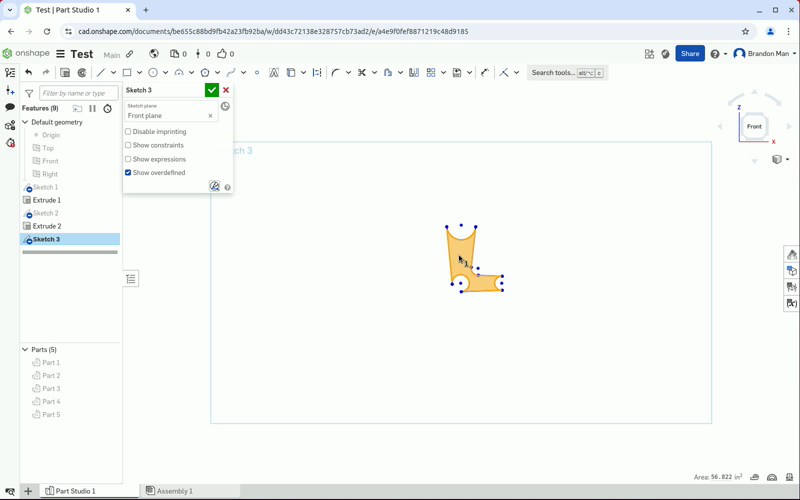
mouse_move(73, 352)
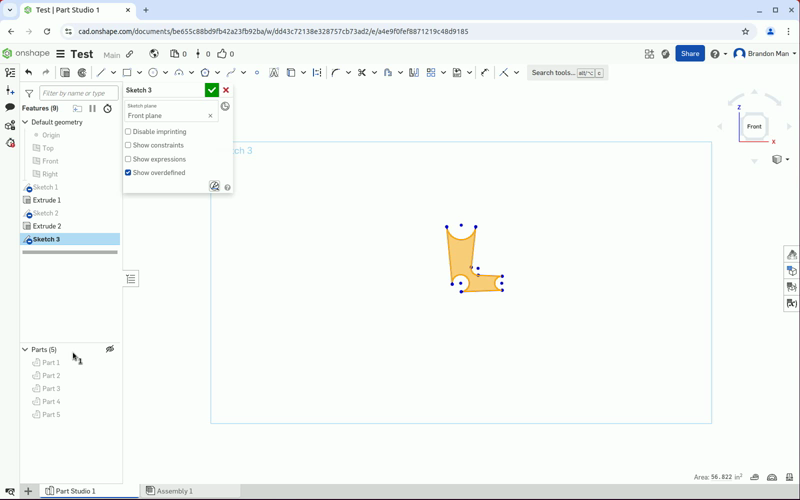
key(shift+y)
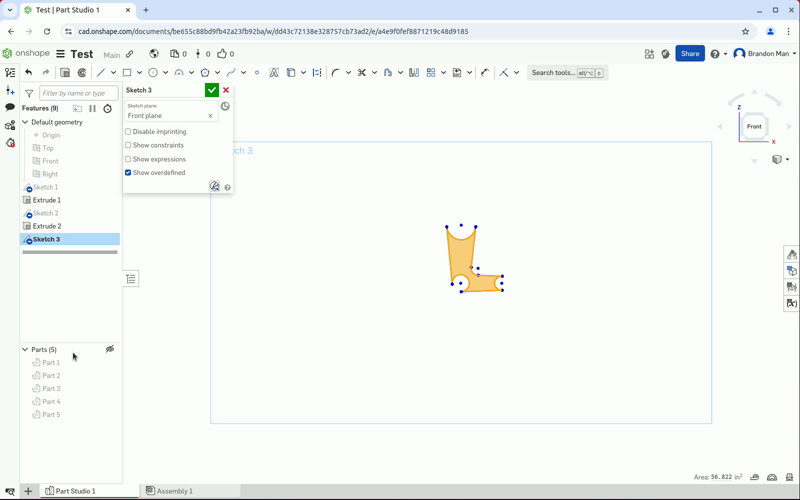
key(shift+e)
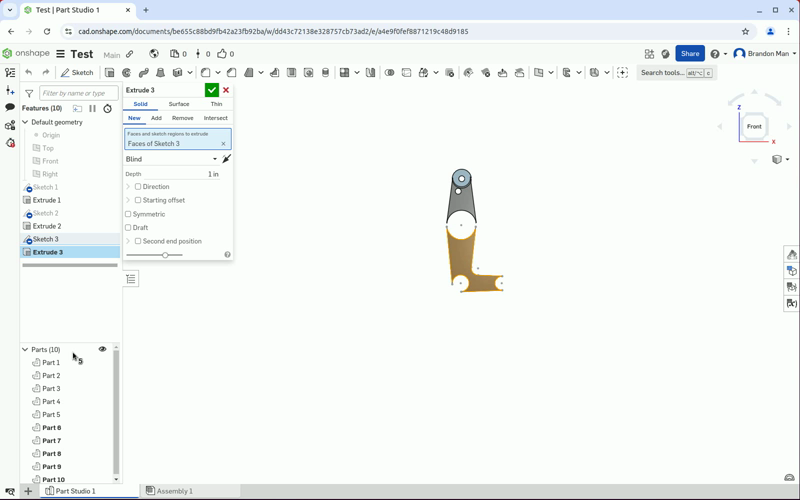
mouse_move(143, 106)
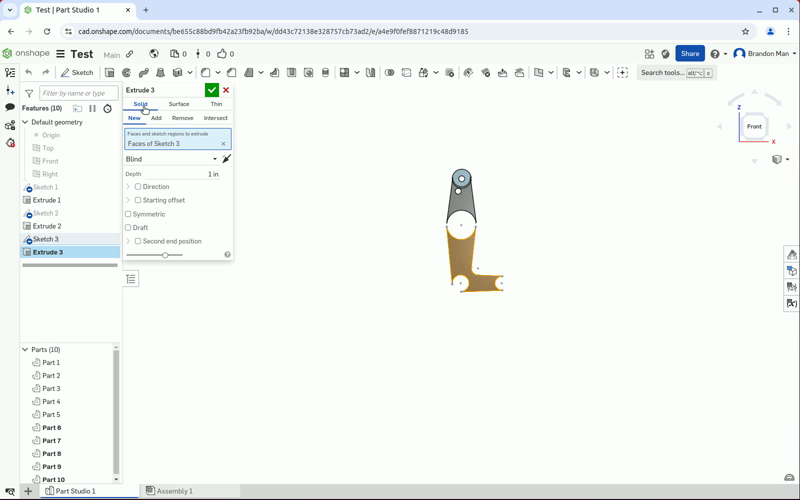
click(143, 106)
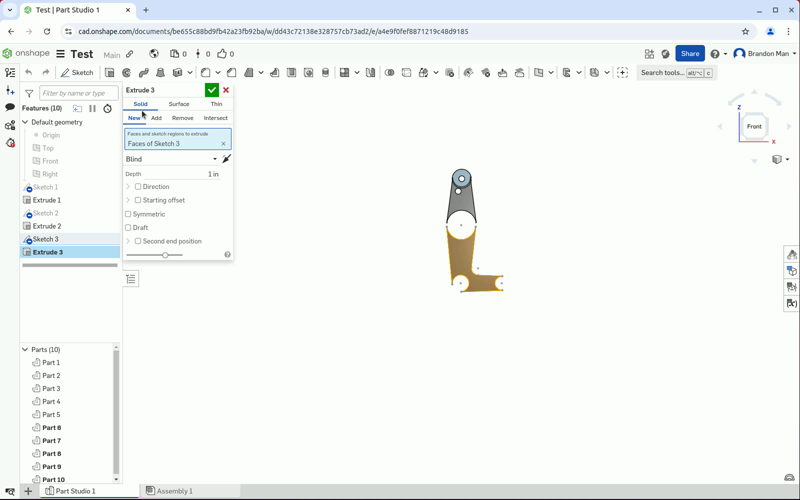
mouse_move(137, 120)
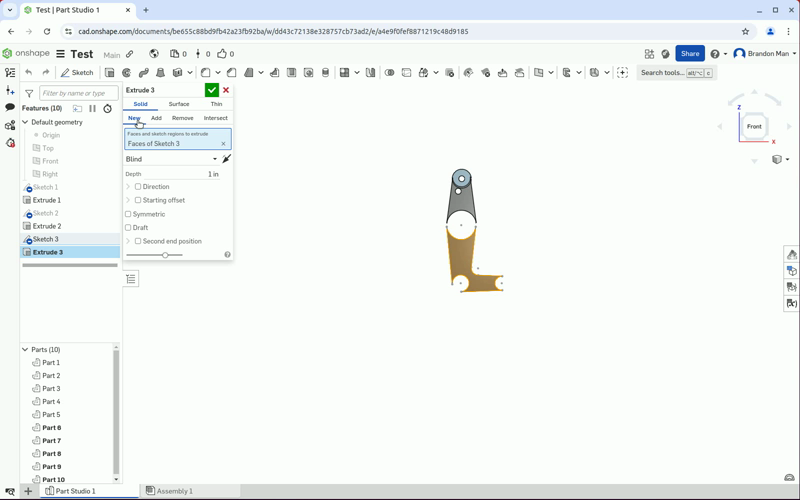
click(137, 120)
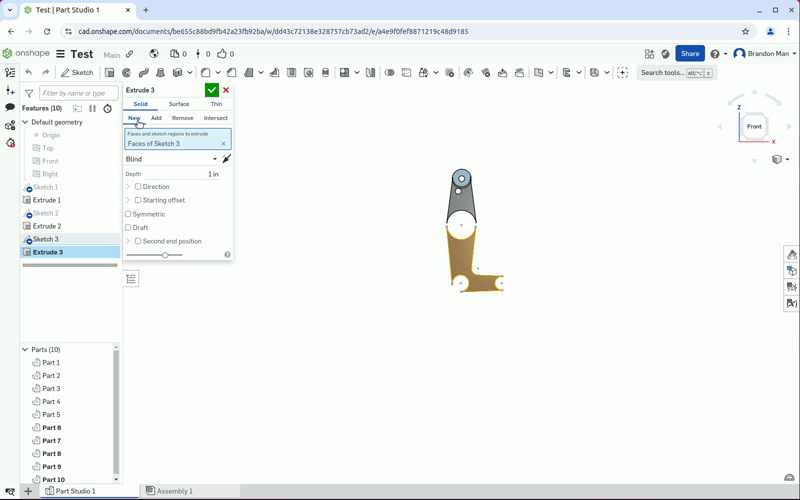
key(tab, 4)
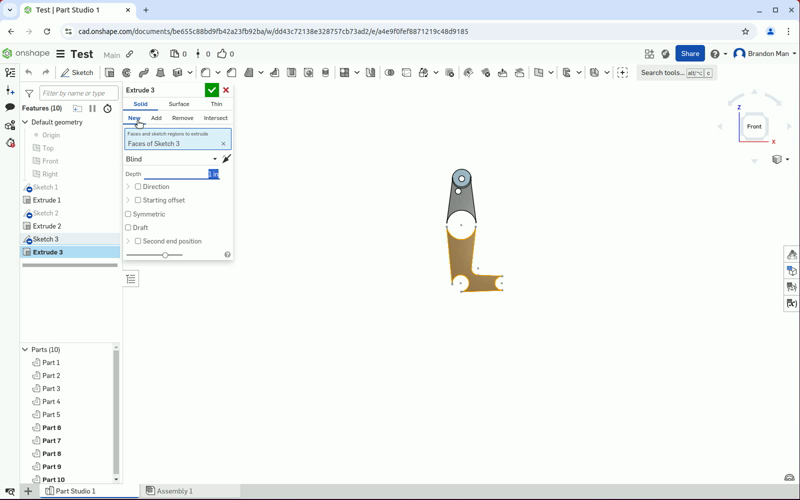
text(0.481)
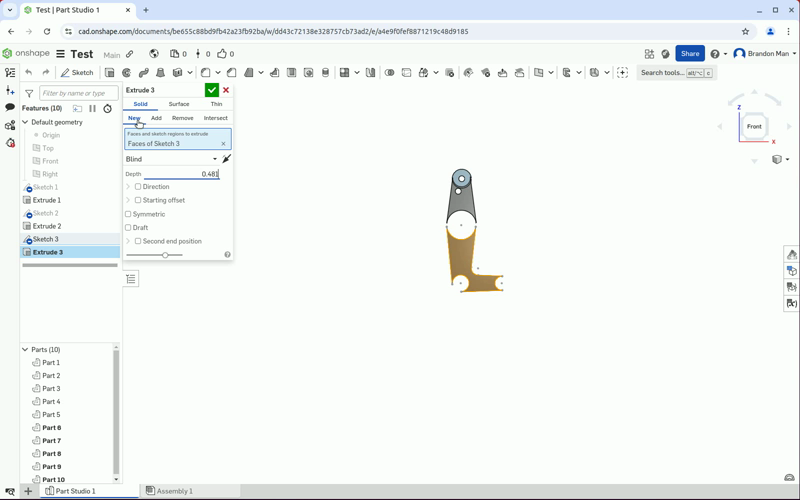
key(enter)
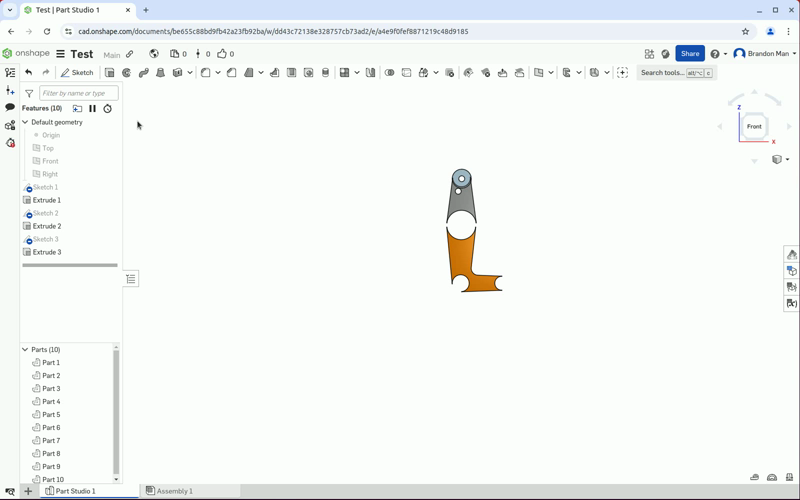
key(shift+h)
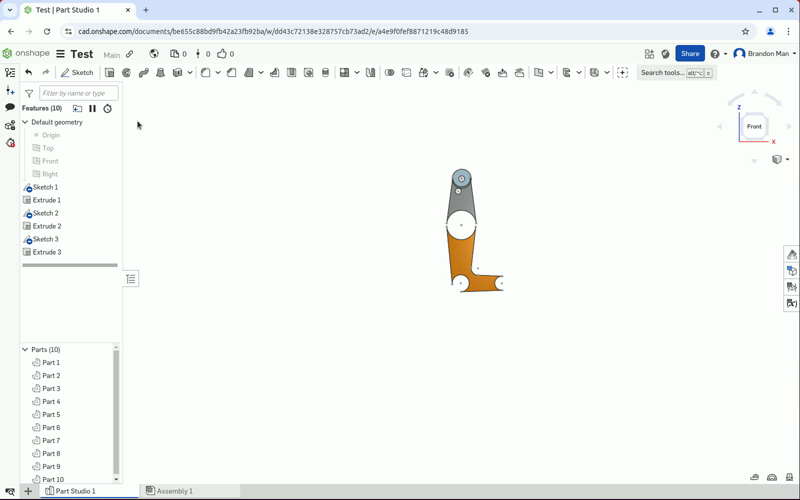
key(shift+h)
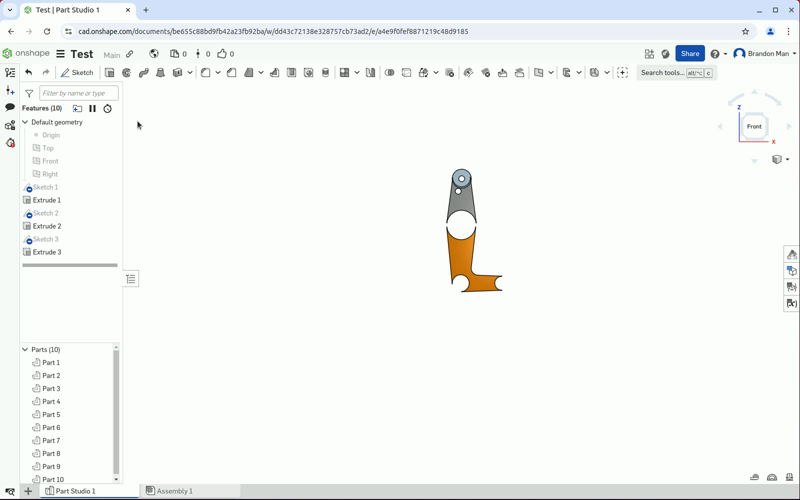
mouse_move(73, 189)
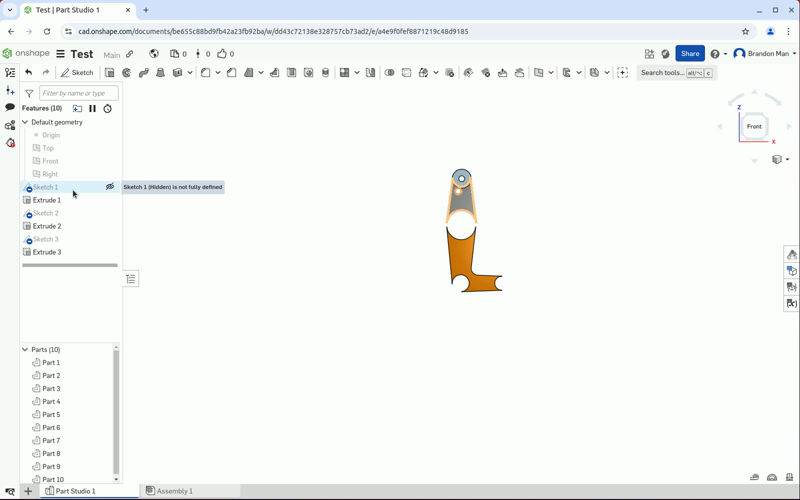
click(73, 189)
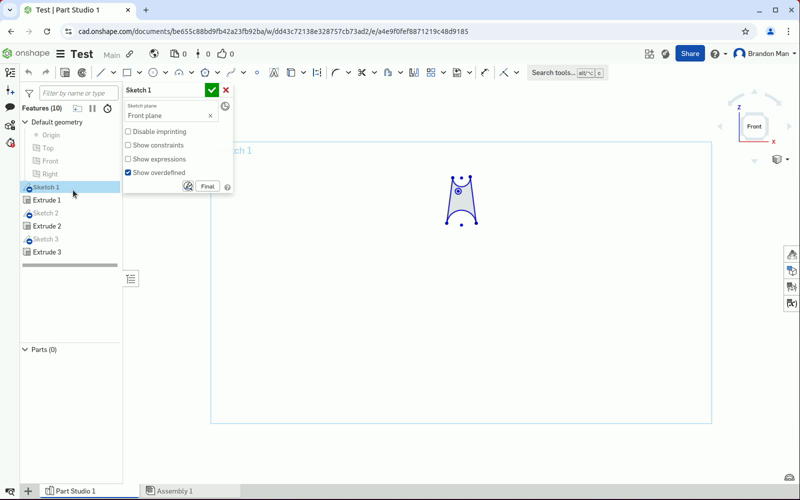
mouse_move(229, 92)
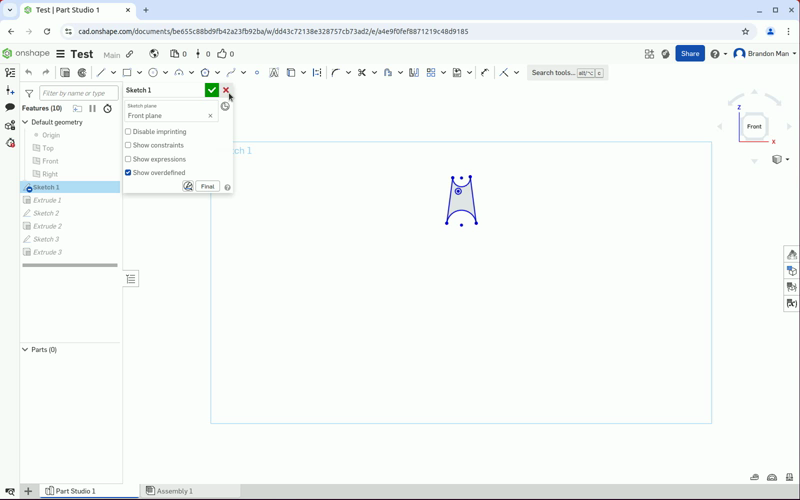
click(229, 92)
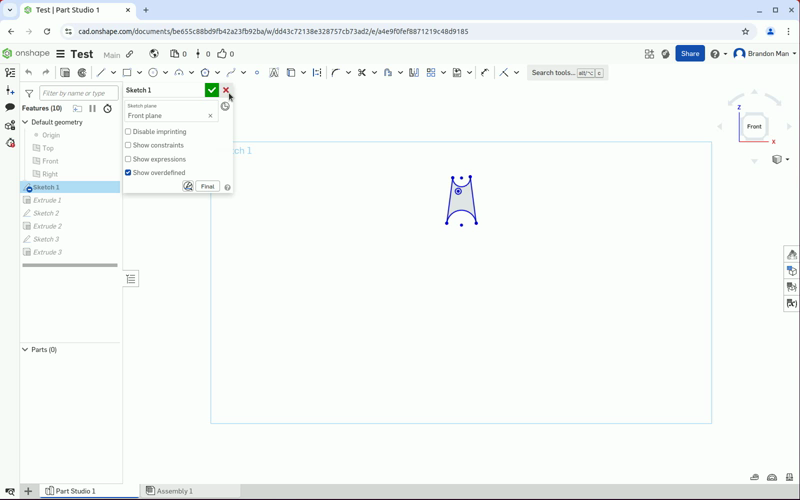
key(shift+s)
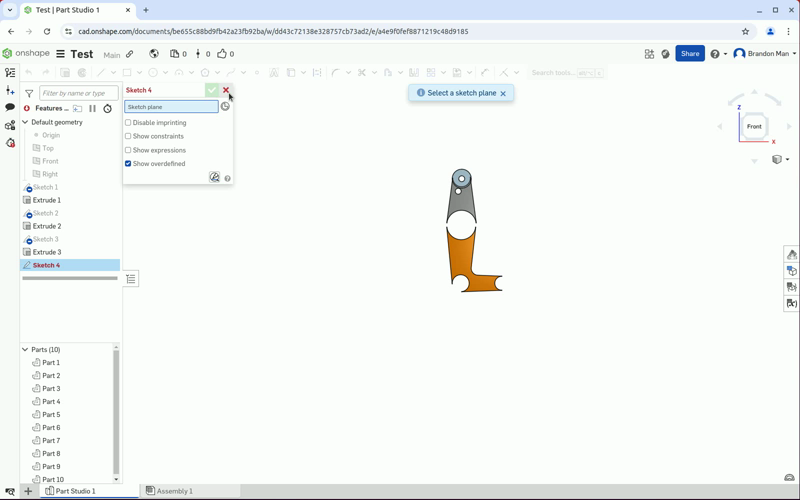
mouse_move(73, 163)
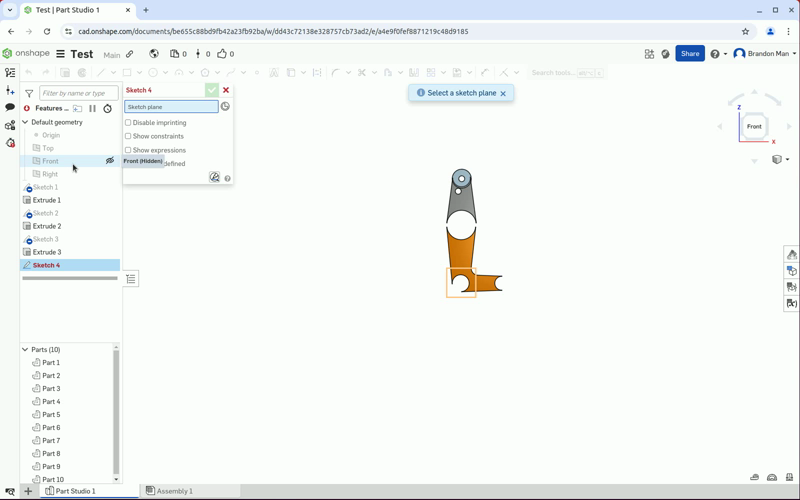
click(73, 163)
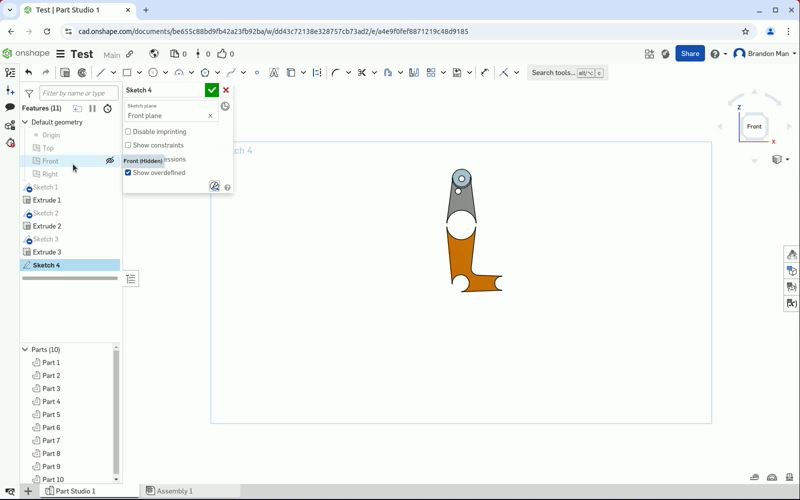
mouse_move(69, 352)
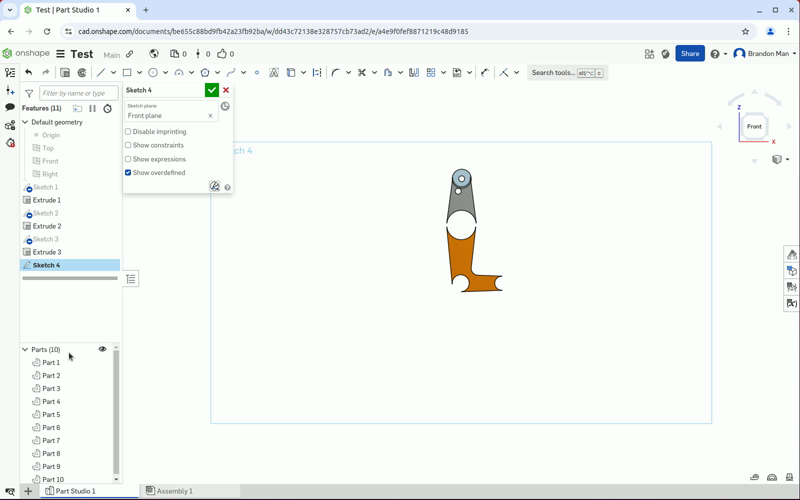
key(y)
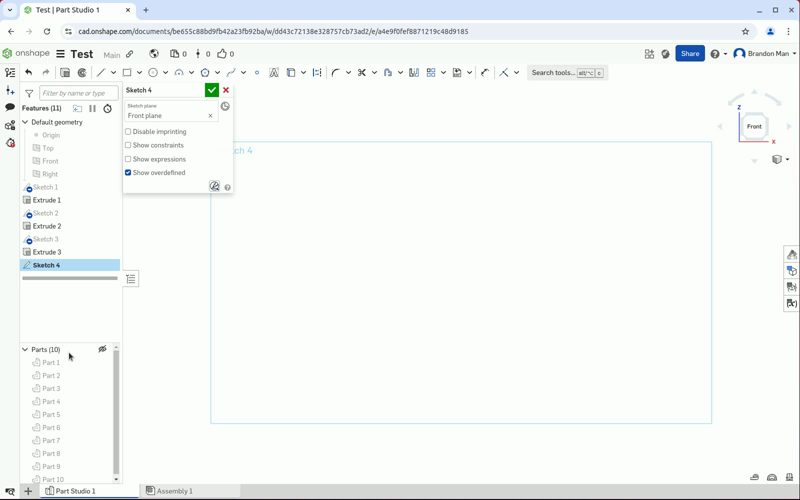
key(c)
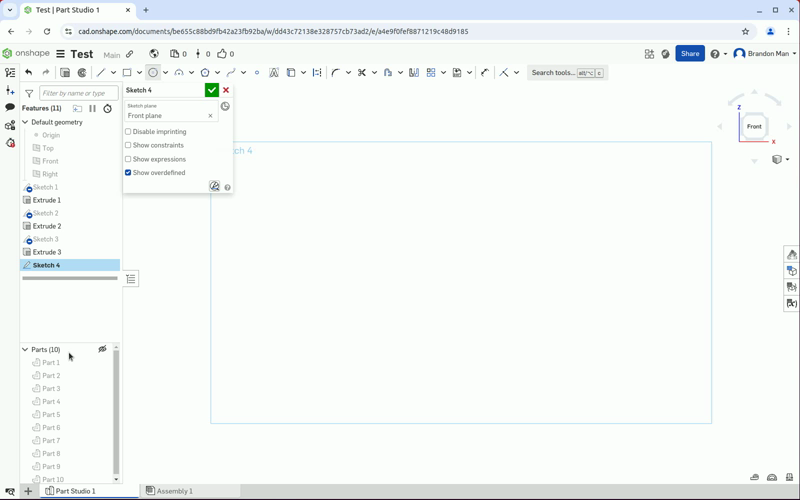
key_down(shift)
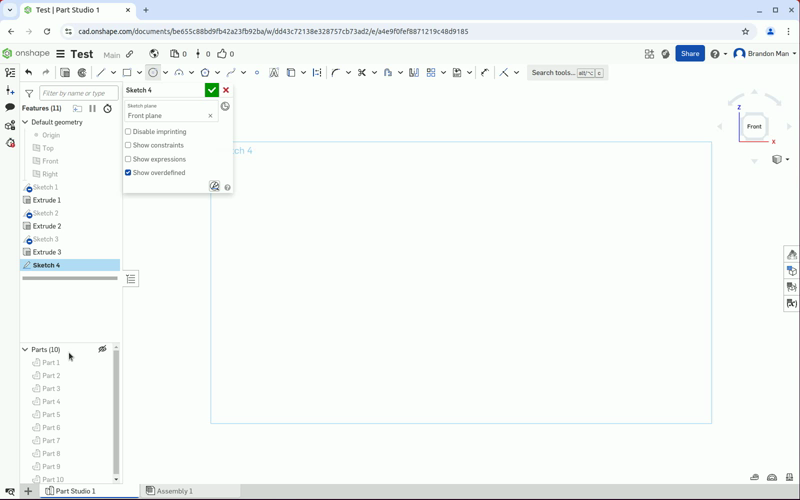
mouse_move(461, 225)
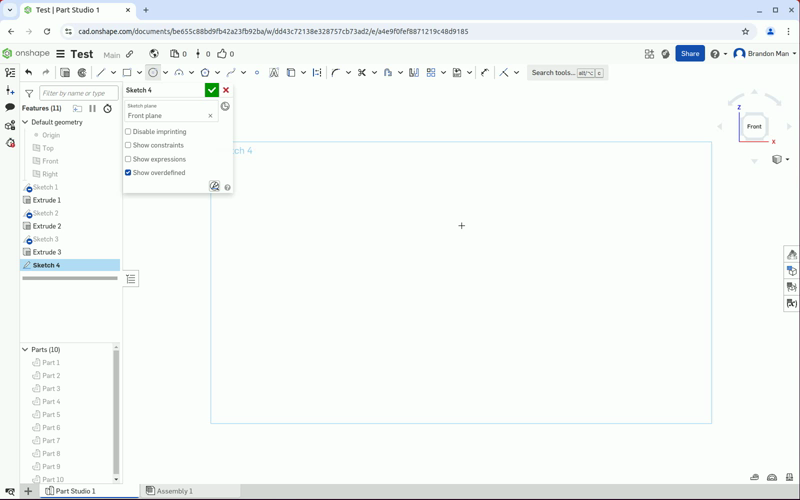
click(461, 225)
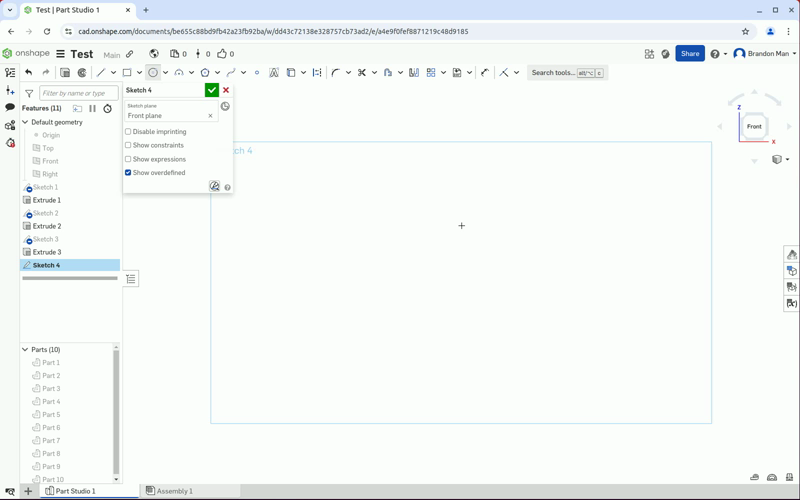
key_up(shift)
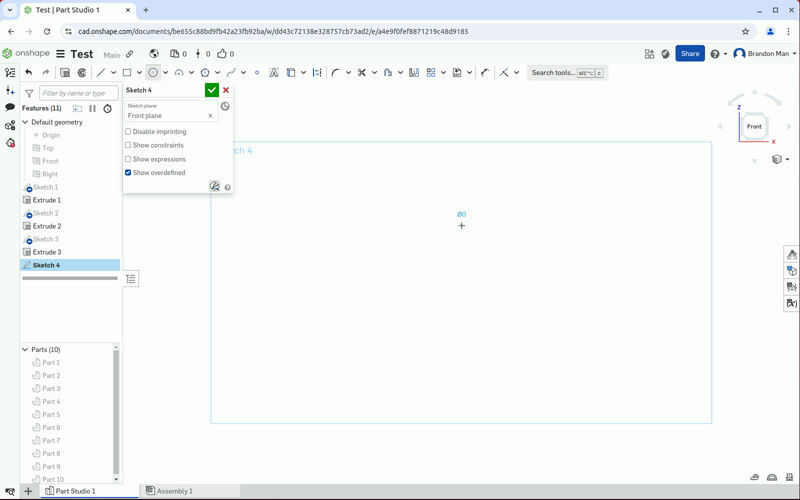
mouse_move(477, 225)
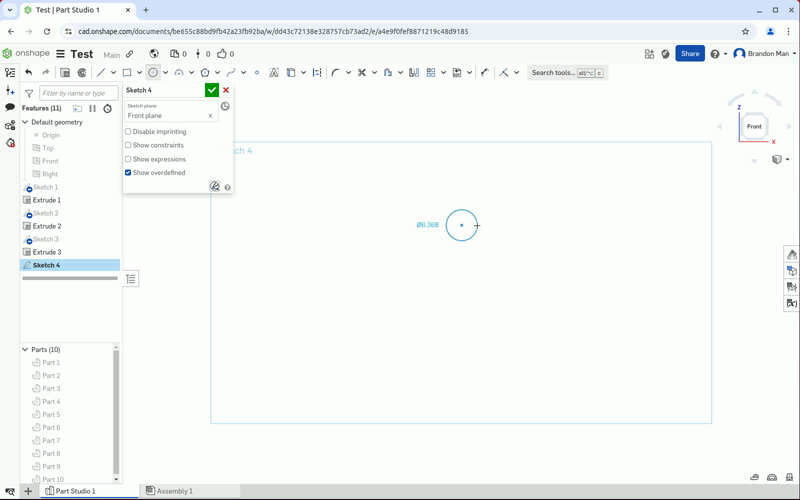
click(477, 225)
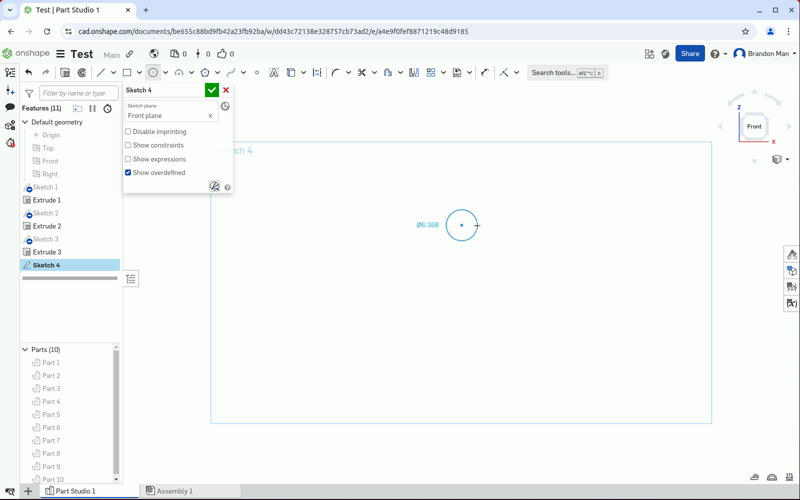
key(esc)
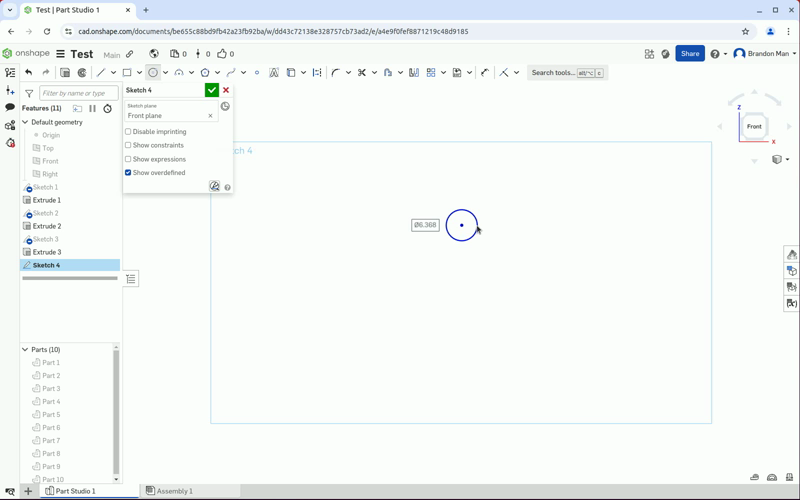
key(c)
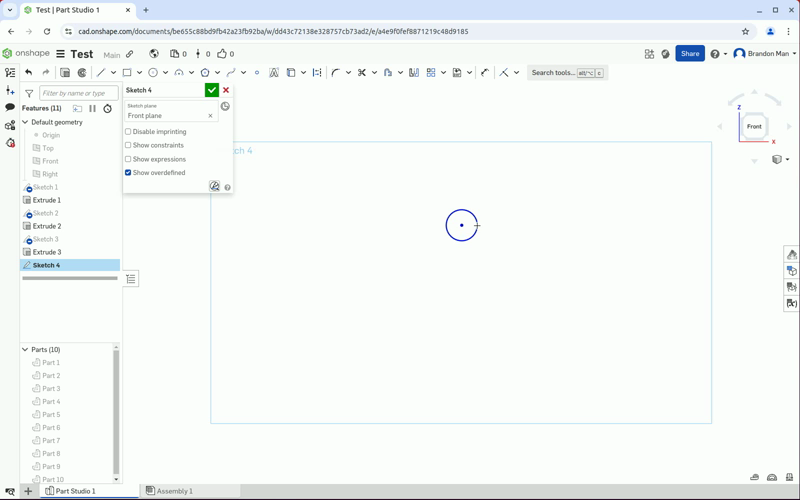
key_down(shift)
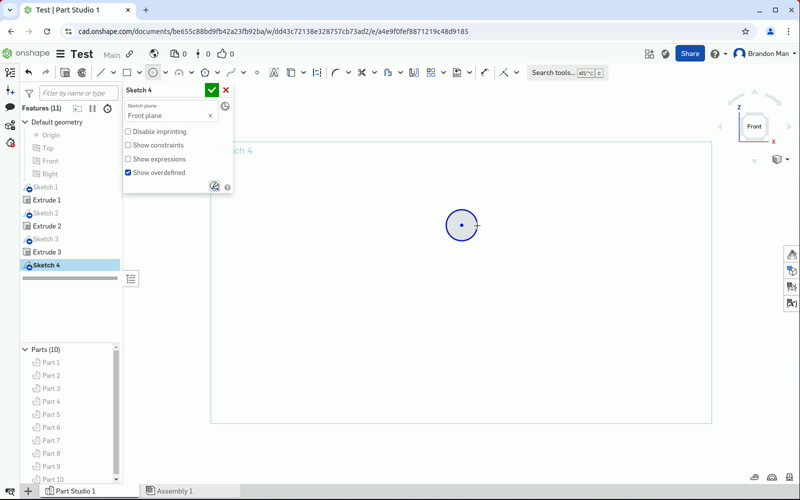
mouse_move(461, 225)
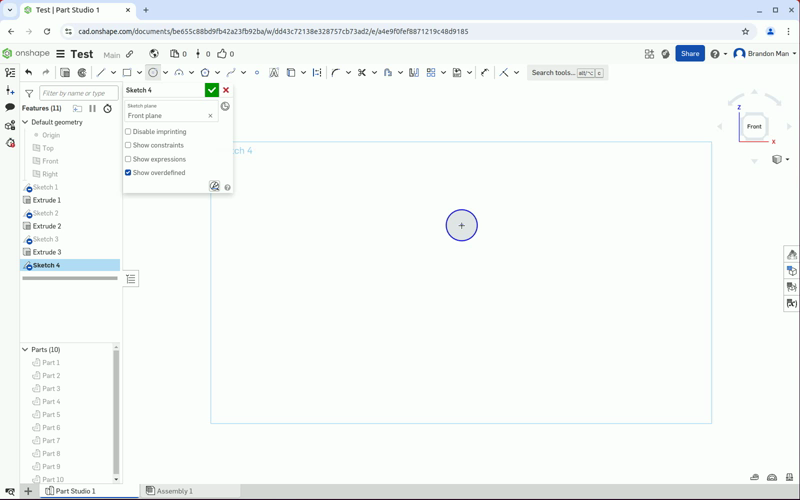
click(461, 225)
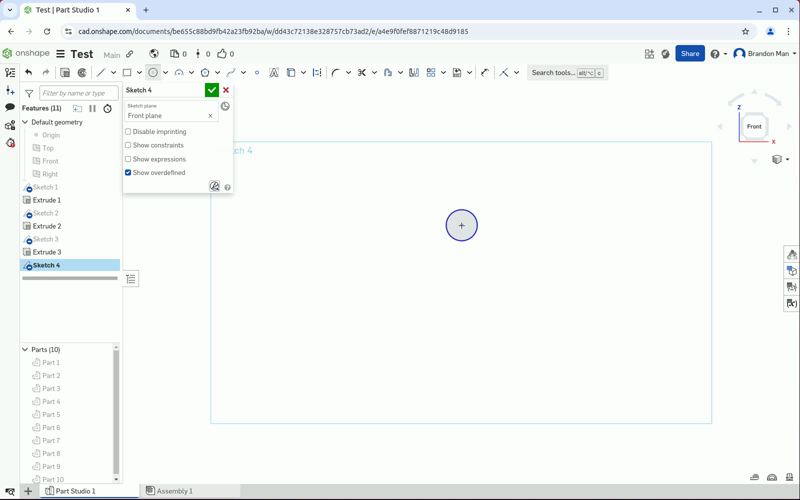
key_up(shift)
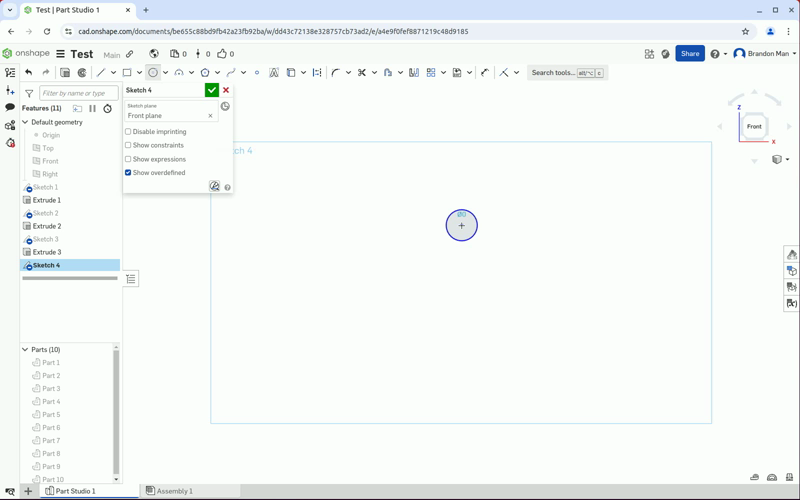
mouse_move(465, 225)
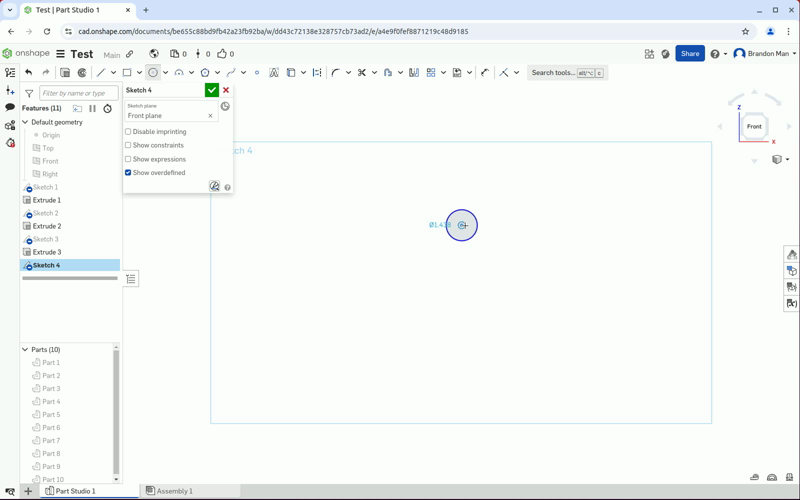
scroll(6)
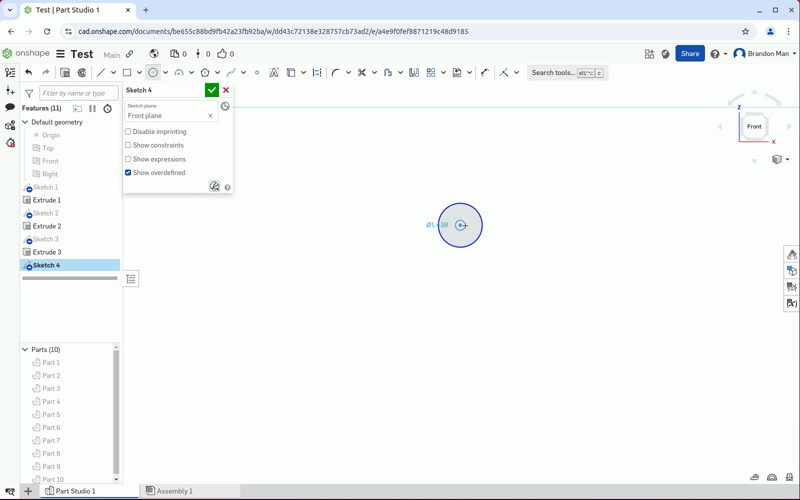
scroll(6)
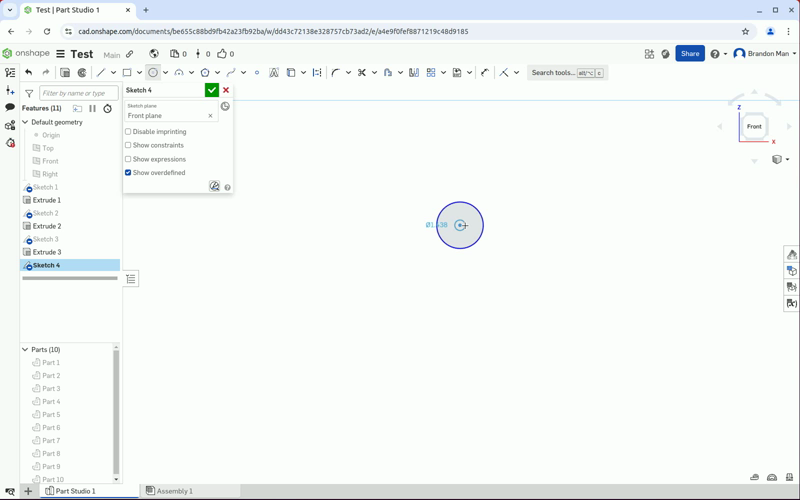
scroll(6)
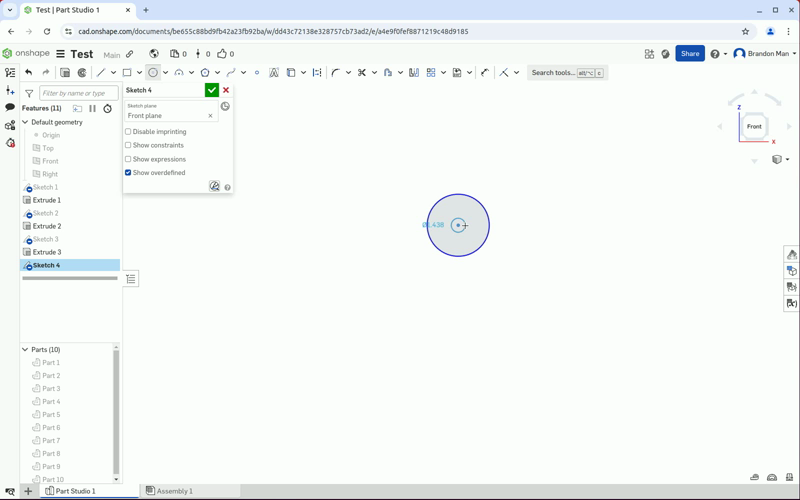
scroll(6)
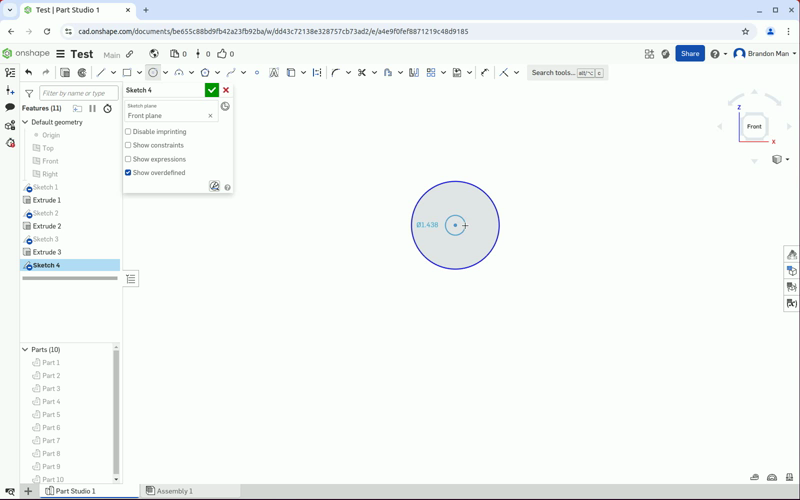
scroll(6)
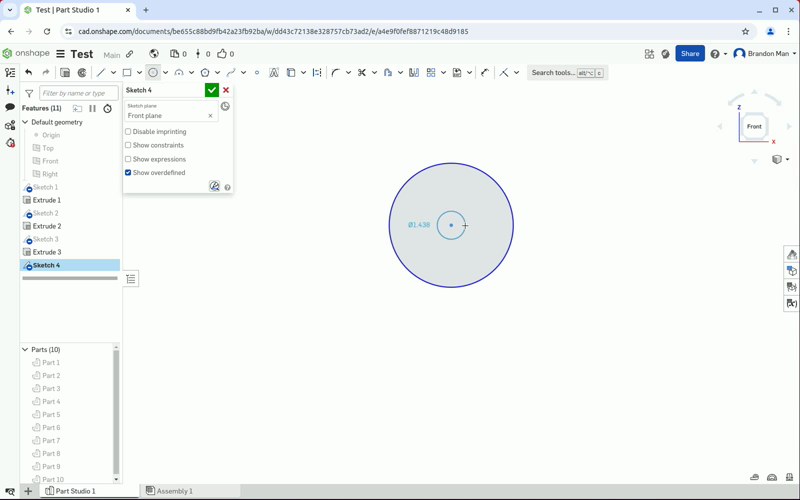
scroll(6)
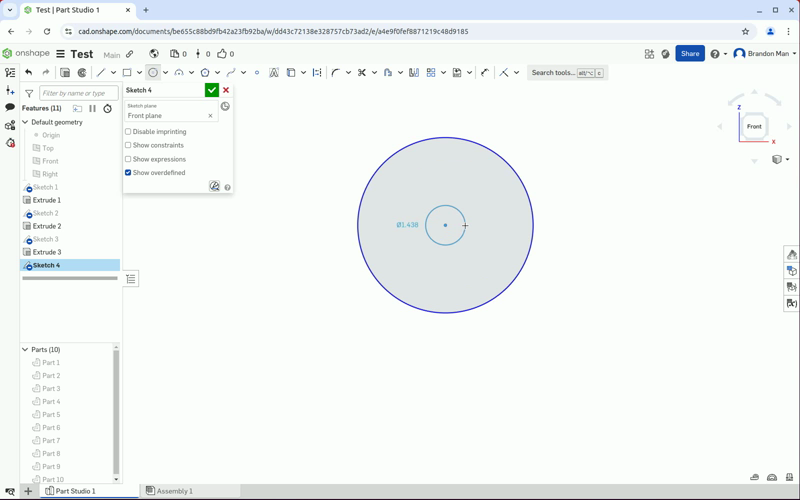
scroll(6)
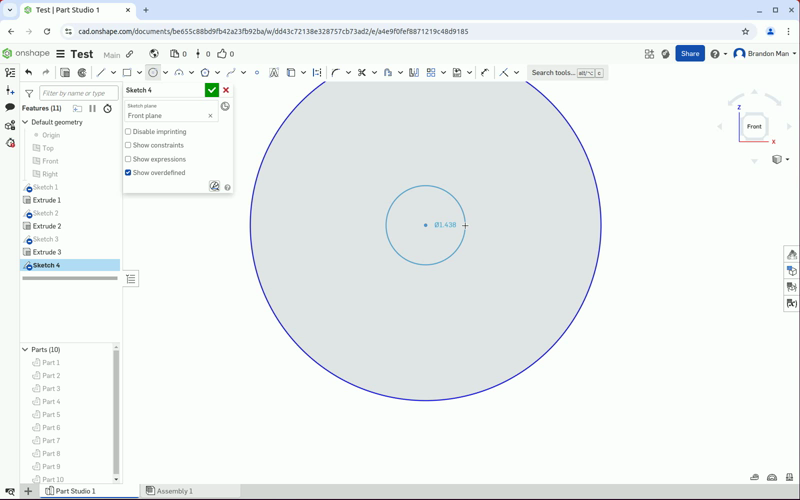
click(465, 225)
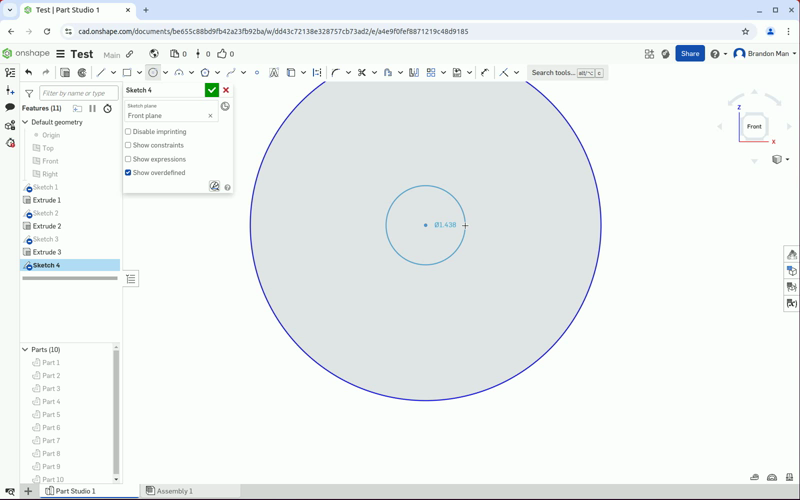
scroll(-6)
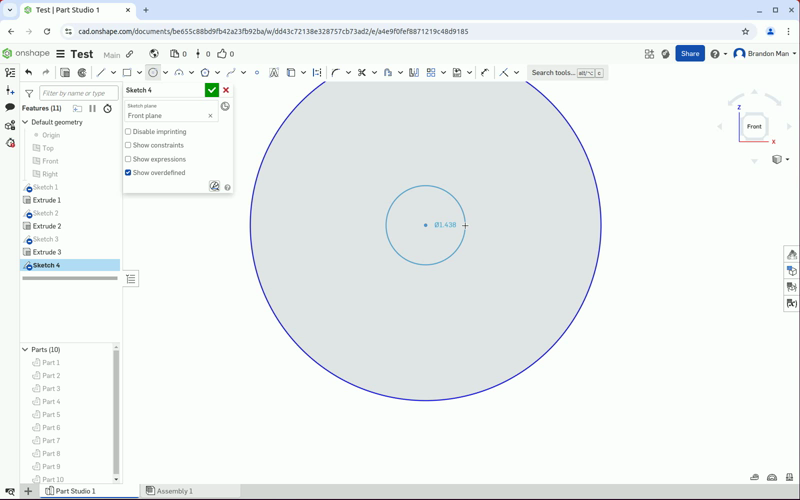
scroll(-6)
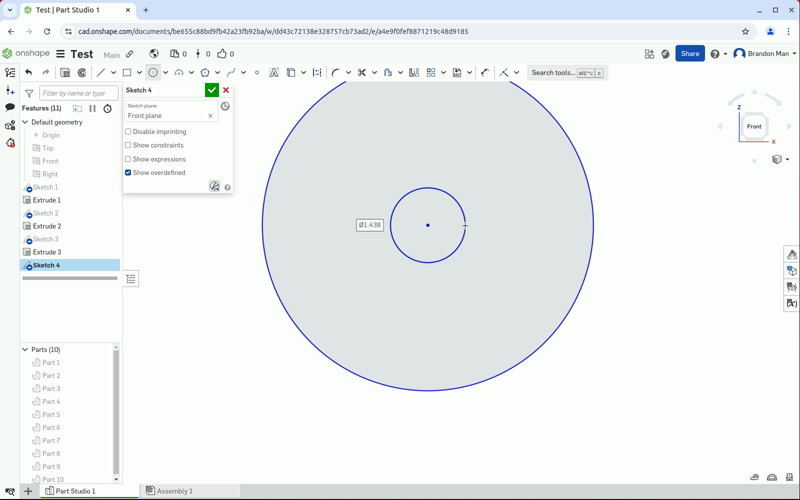
scroll(-6)
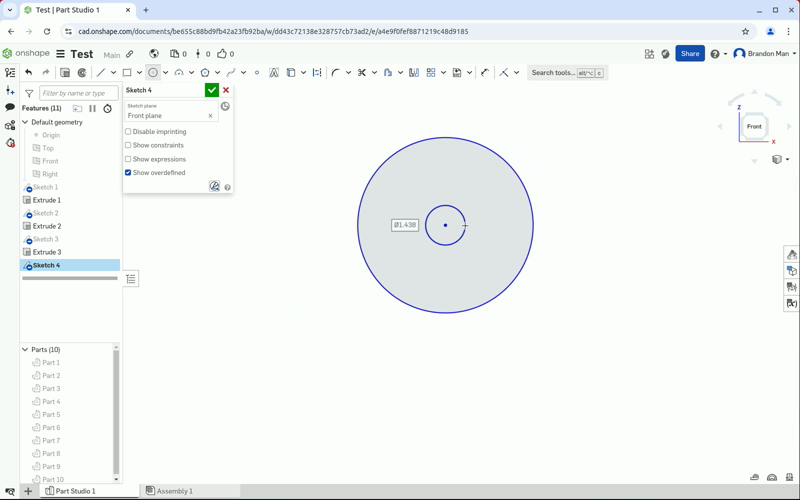
scroll(-6)
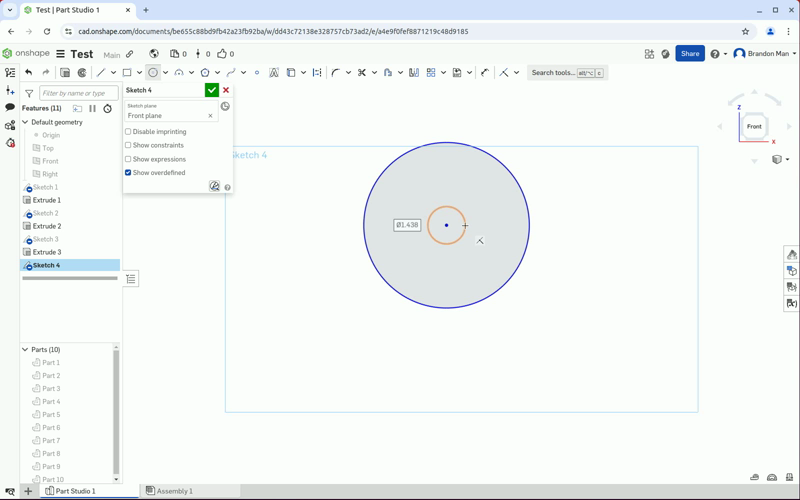
scroll(-6)
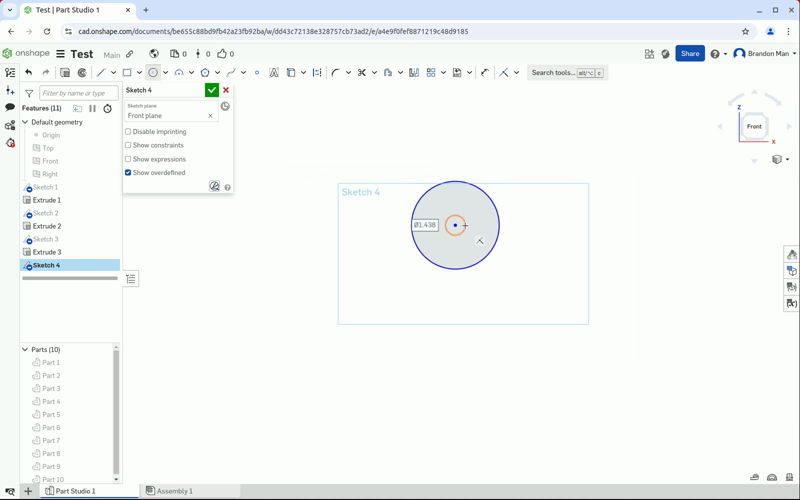
scroll(-6)
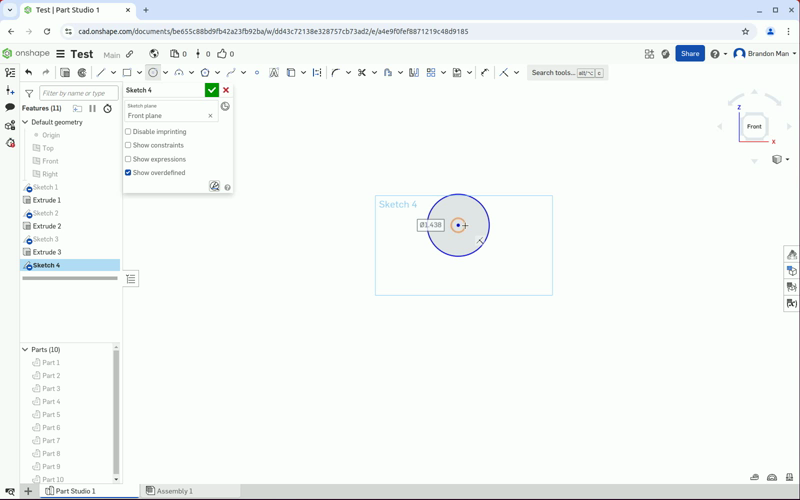
scroll(-6)
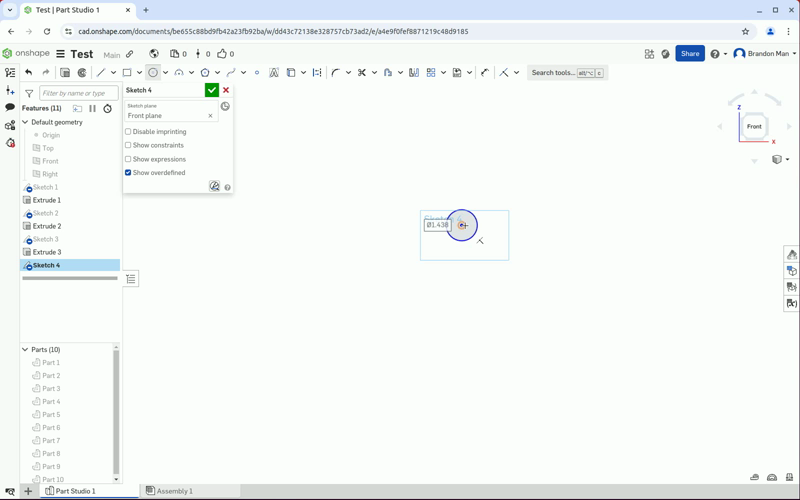
key(esc)
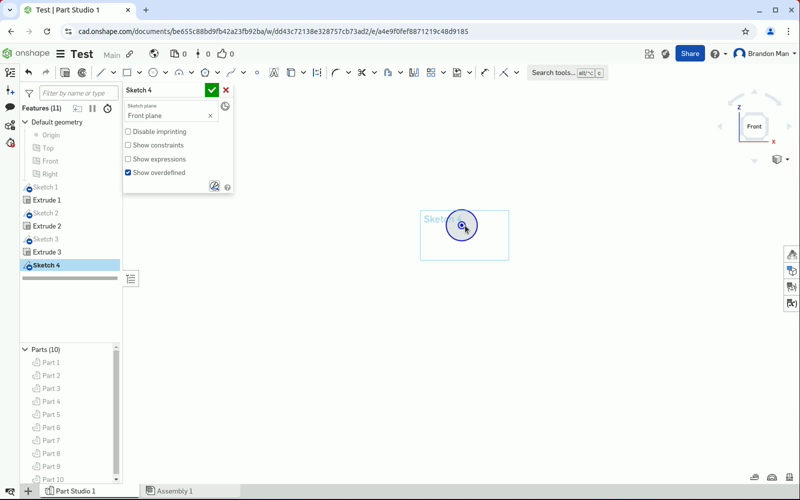
mouse_move(470, 219)
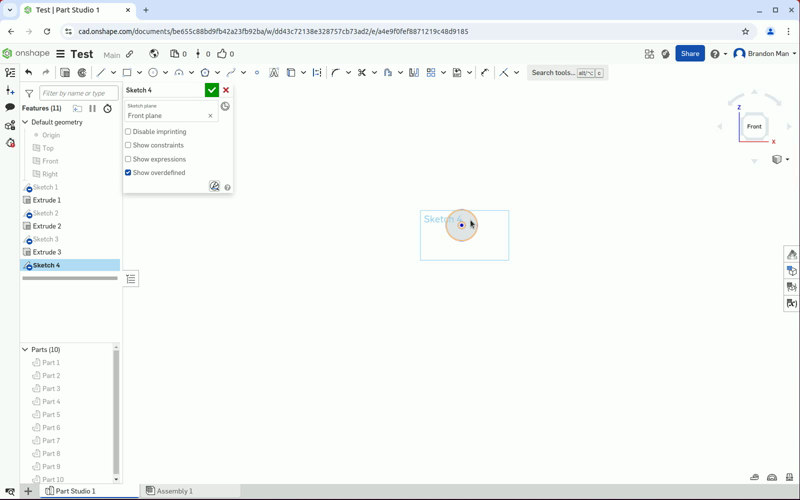
scroll(6)
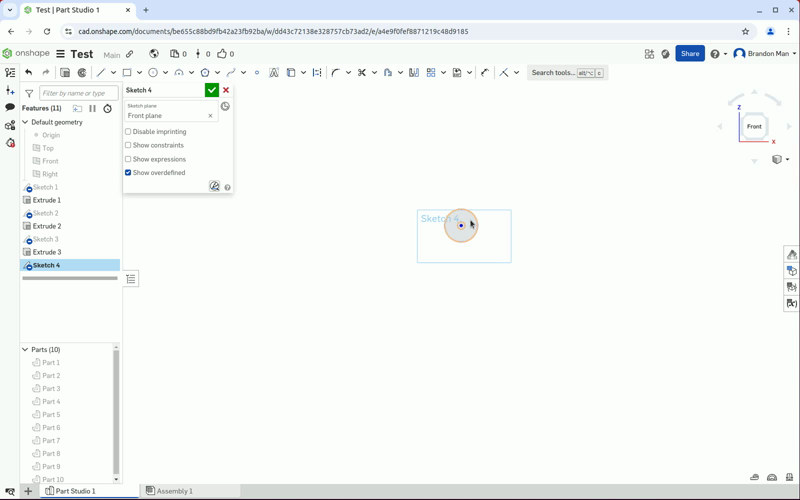
scroll(6)
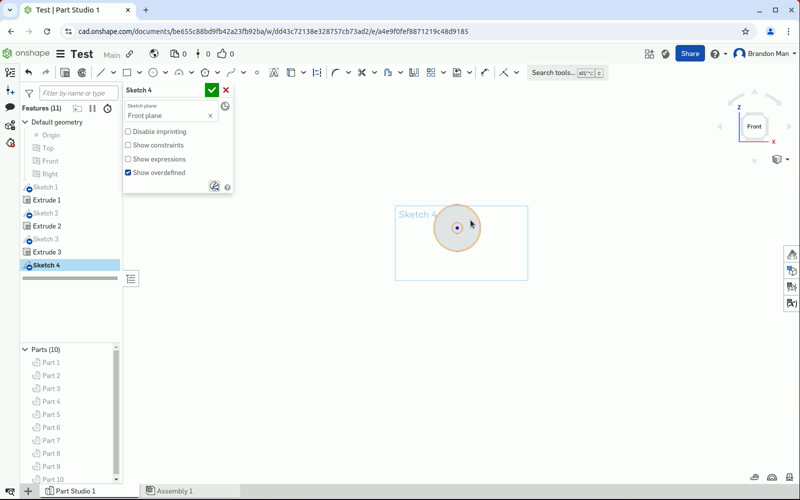
scroll(6)
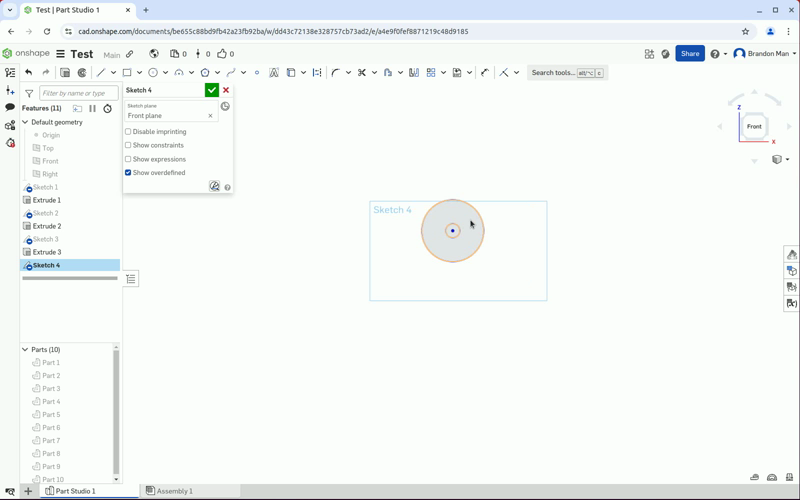
scroll(6)
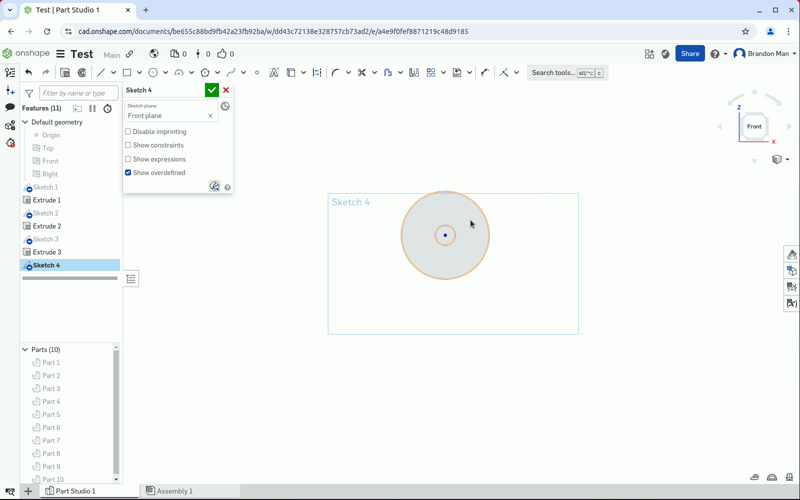
scroll(6)
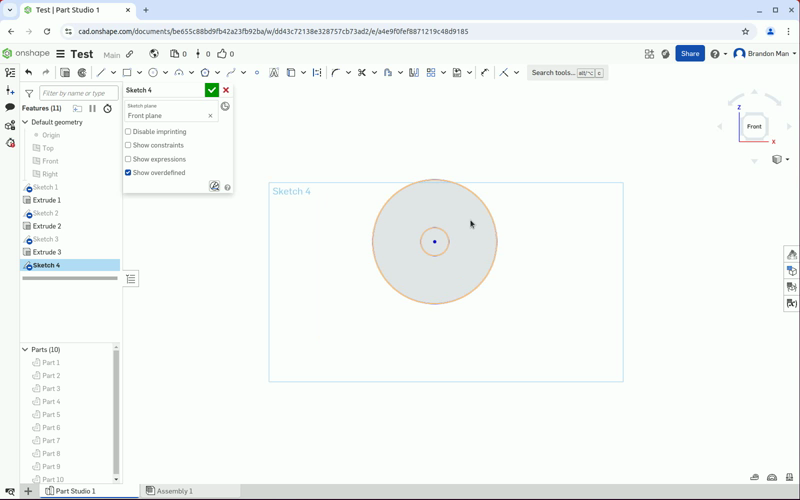
scroll(6)
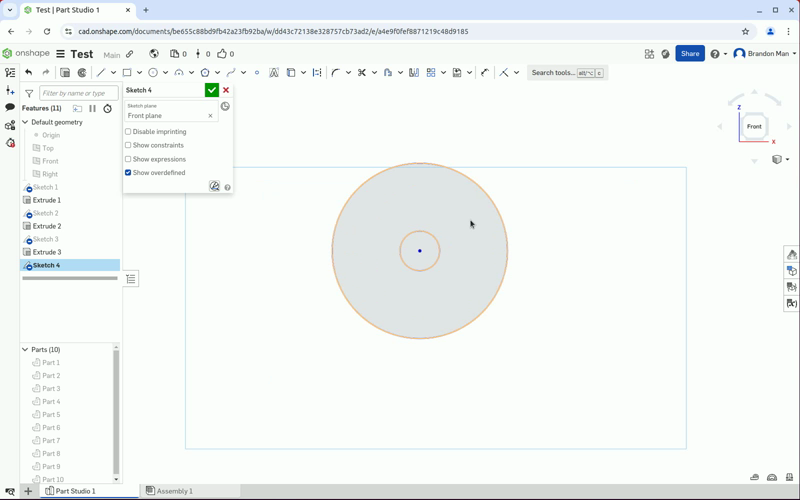
scroll(6)
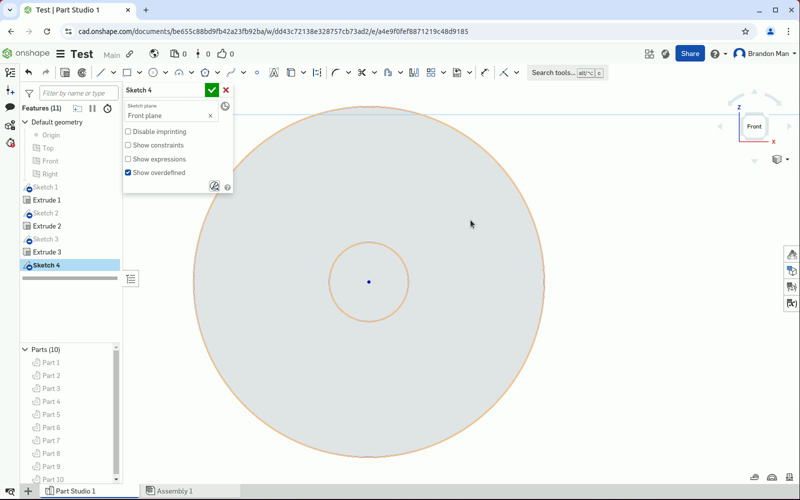
click(470, 219)
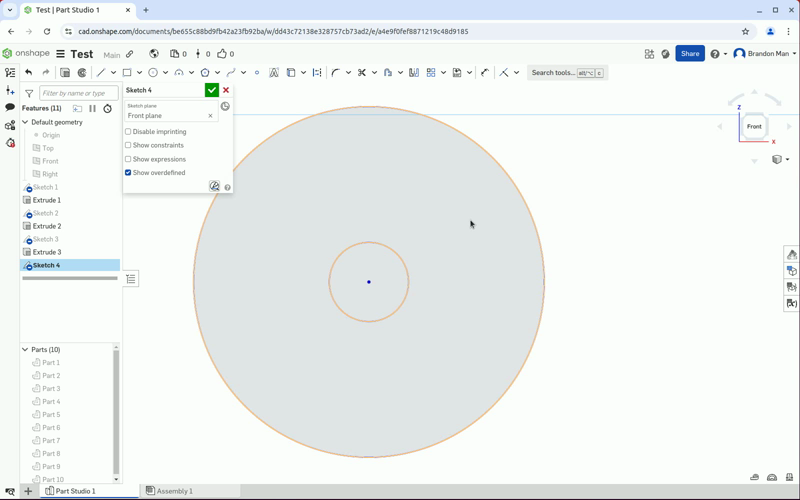
scroll(-6)
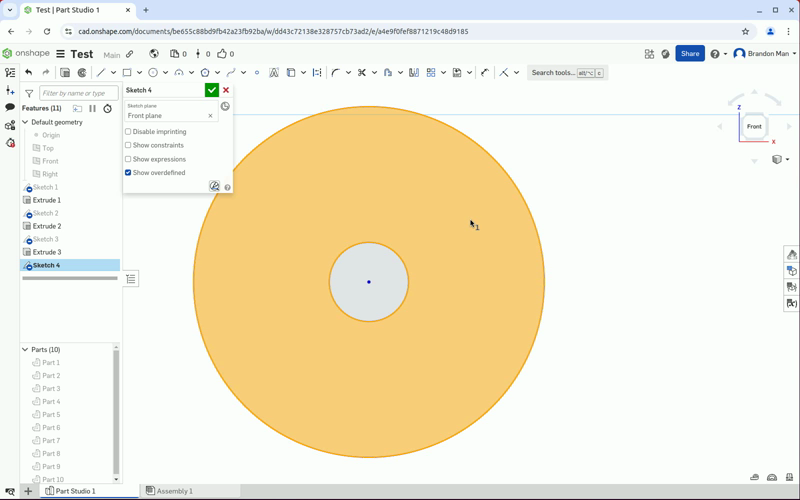
scroll(-6)
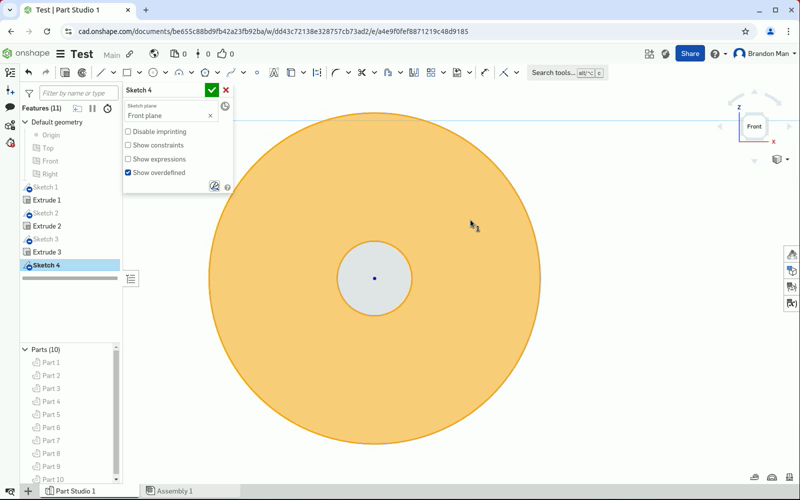
scroll(-6)
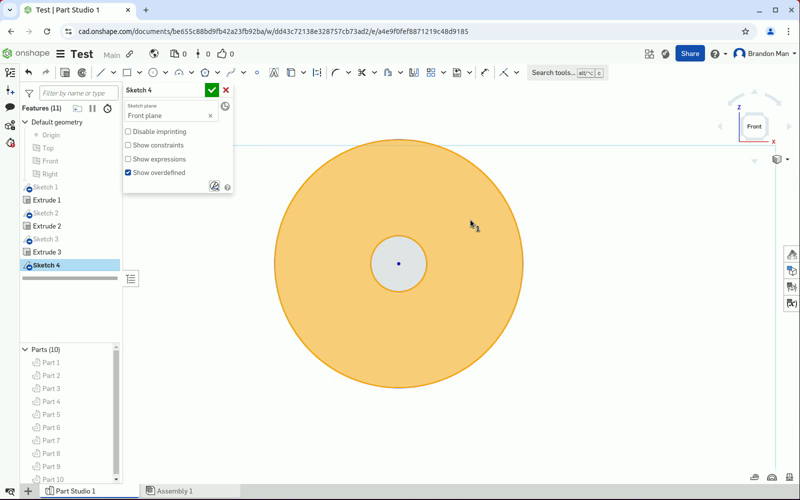
scroll(-6)
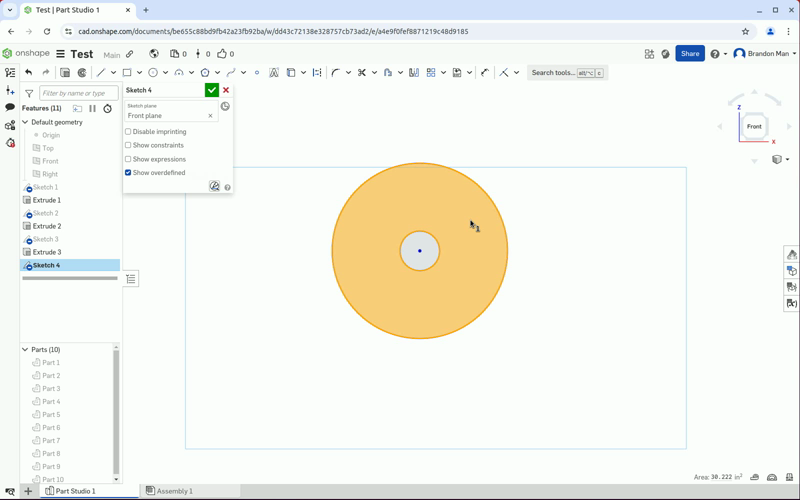
scroll(-6)
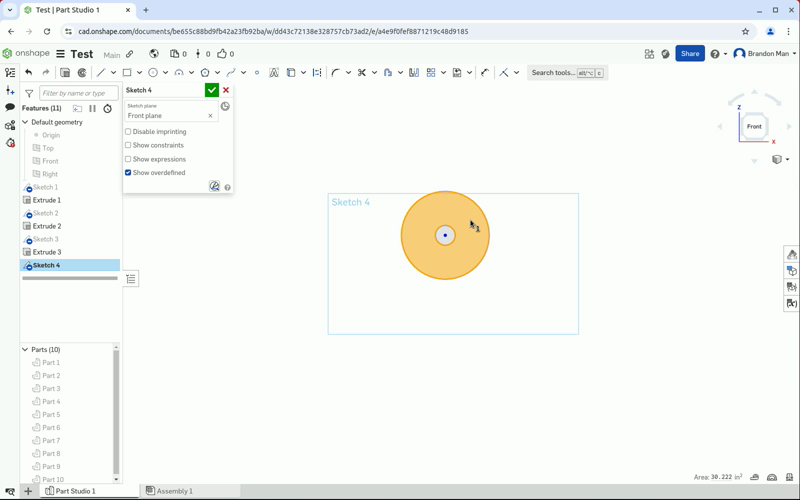
scroll(-6)
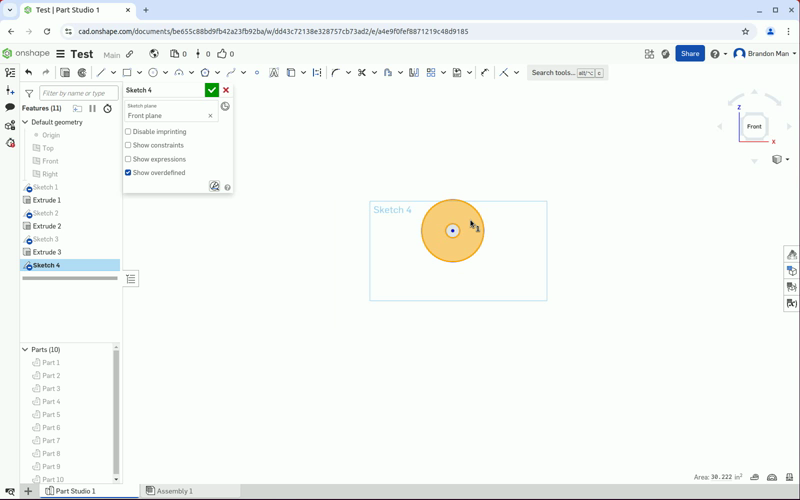
scroll(-6)
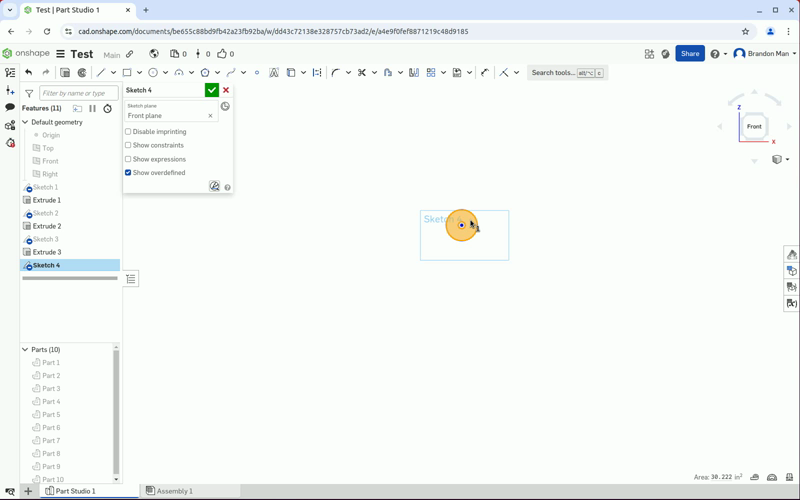
mouse_move(69, 352)
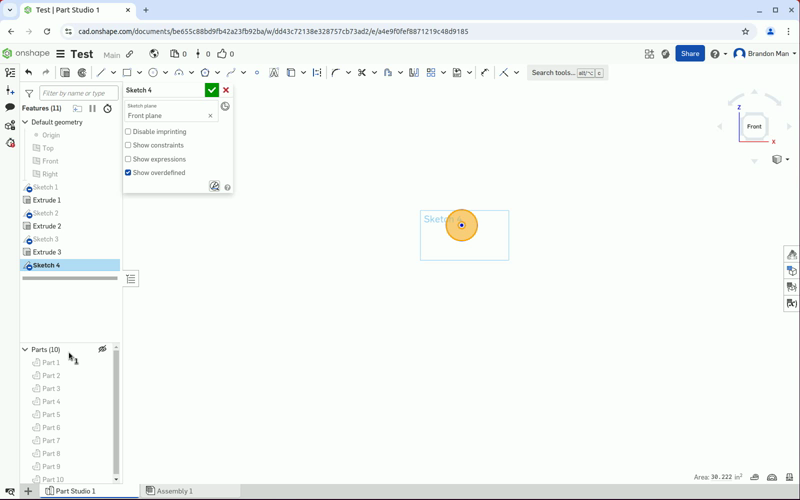
key(shift+y)
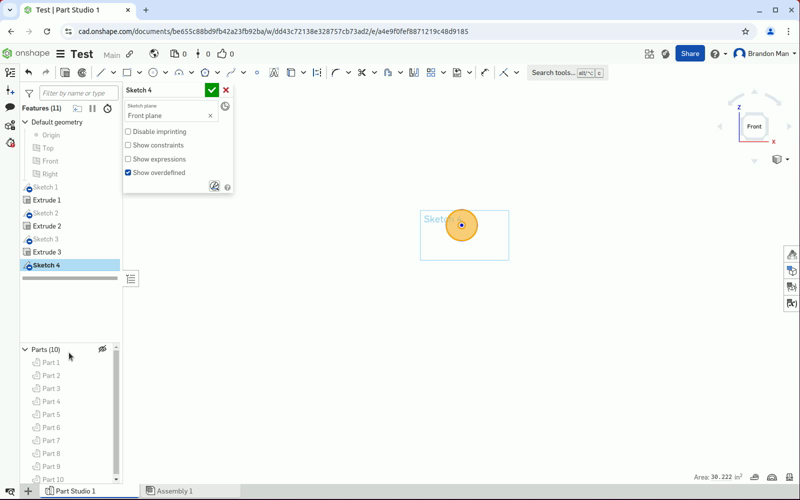
key(shift+e)
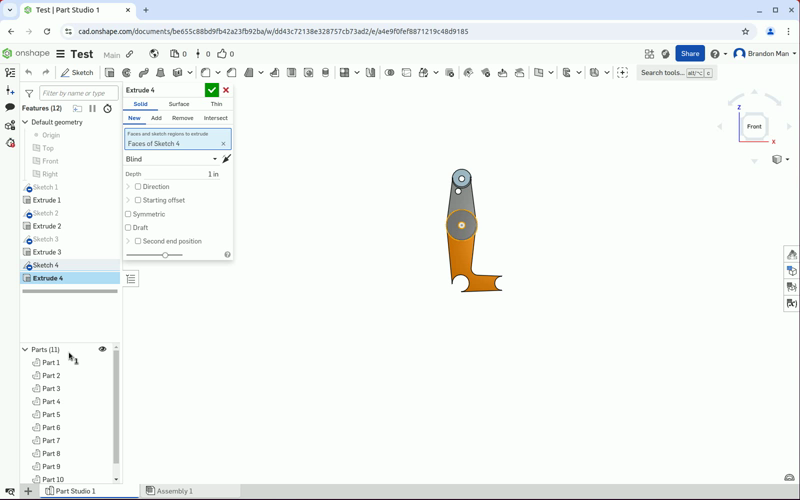
mouse_move(143, 106)
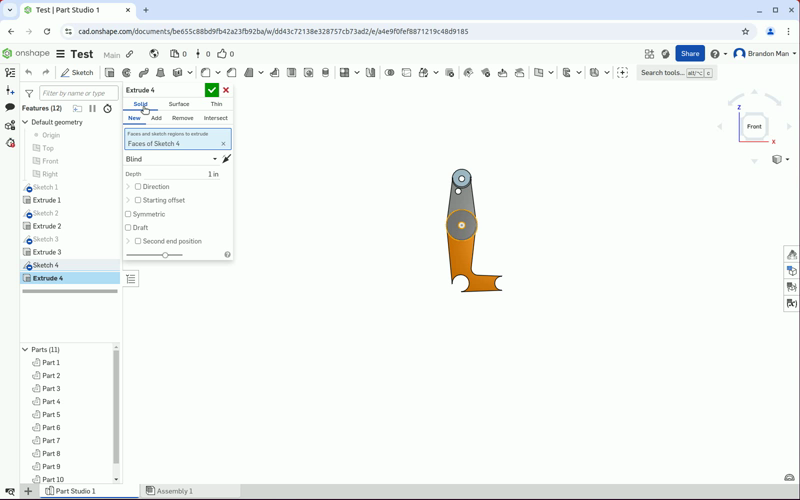
click(143, 106)
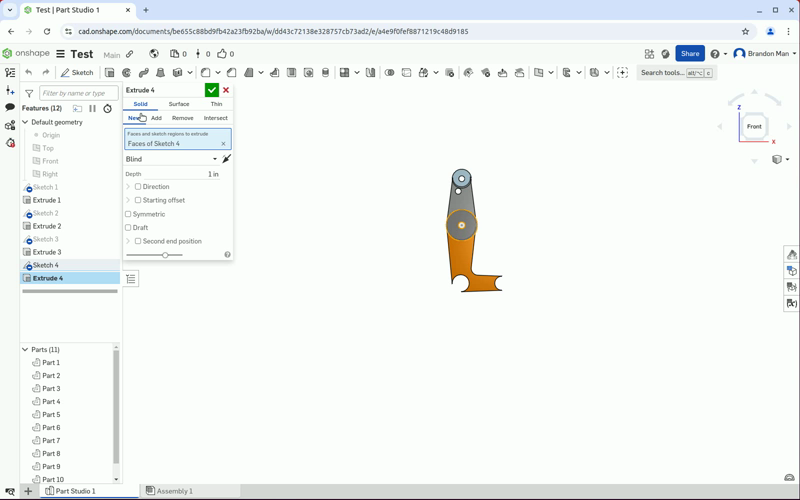
mouse_move(137, 120)
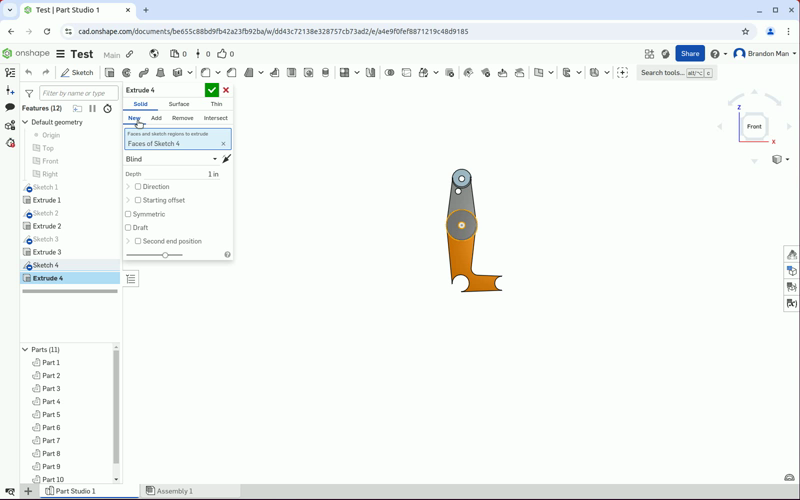
click(137, 120)
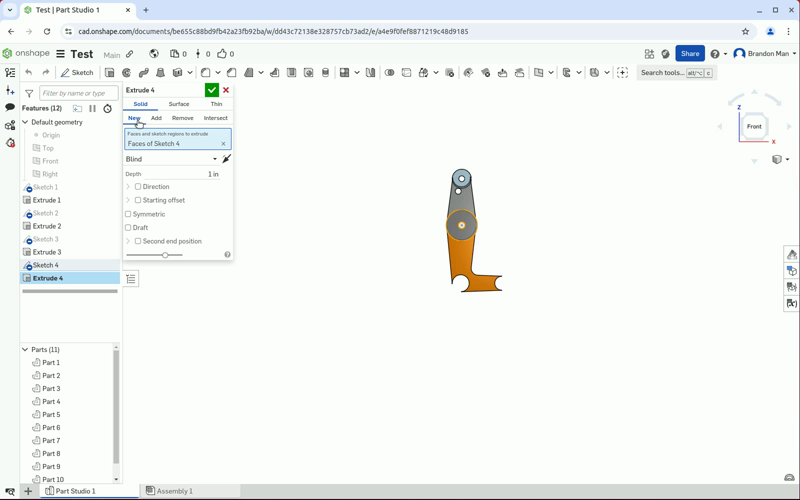
key(tab, 4)
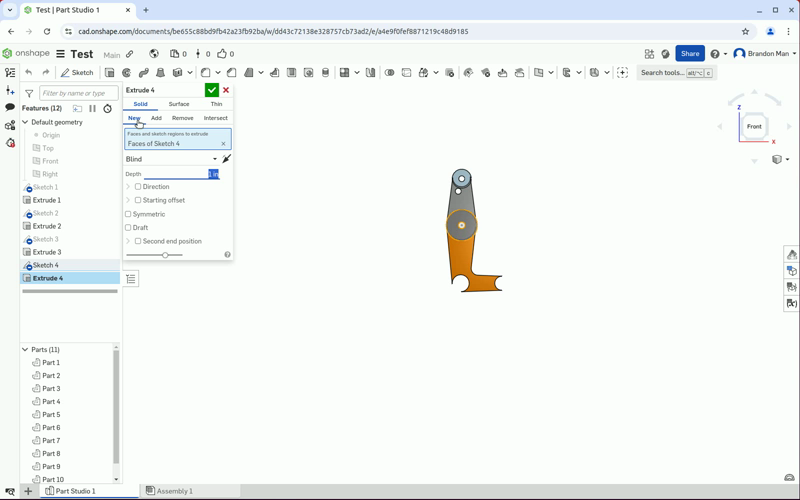
text(0.481)
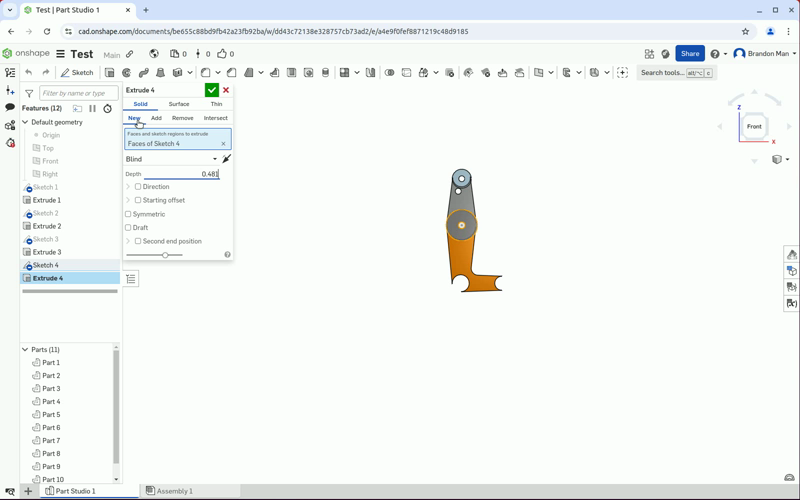
key(enter)
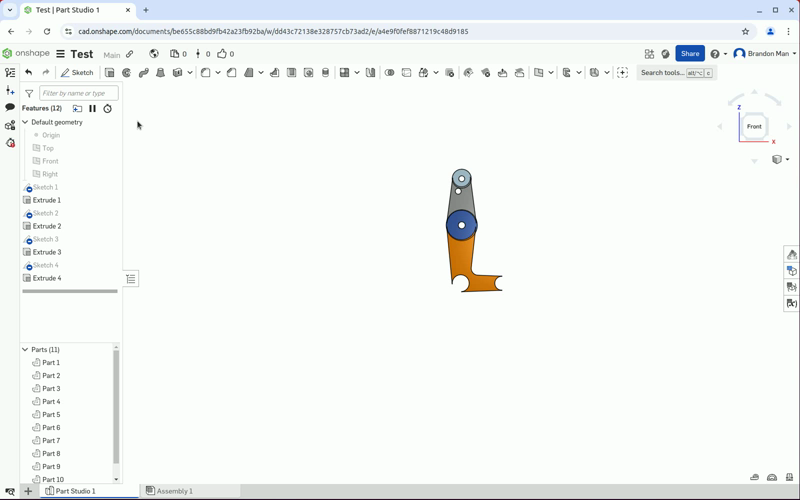
key(shift+h)
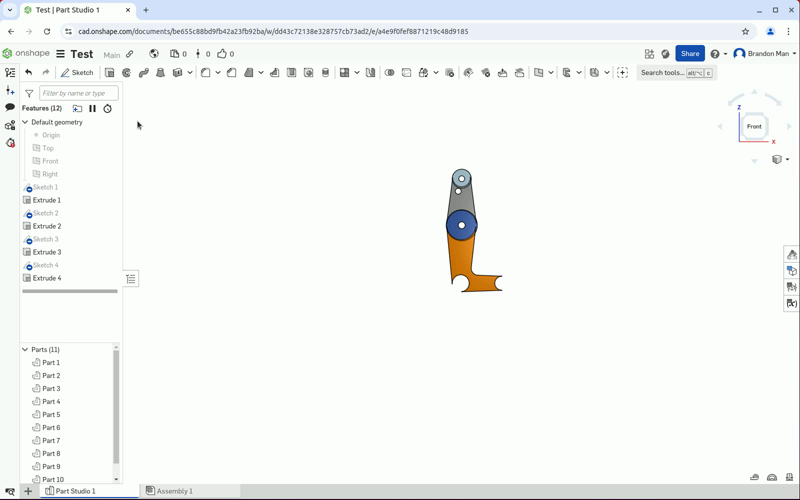
key(shift+h)
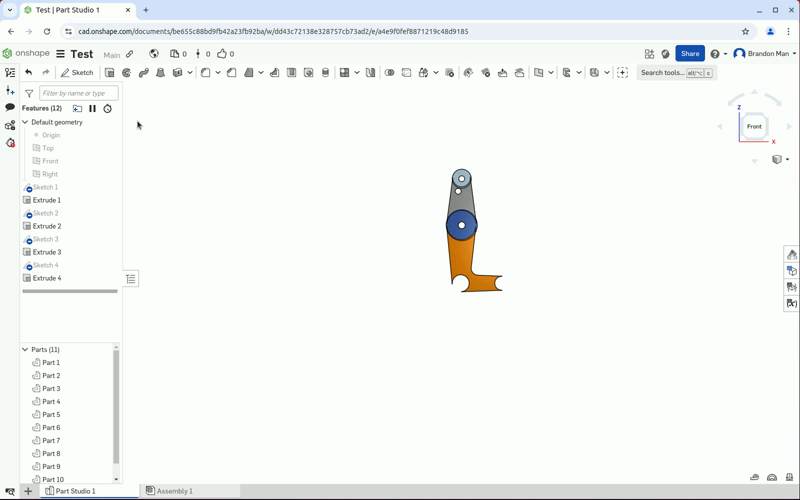
mouse_move(73, 189)
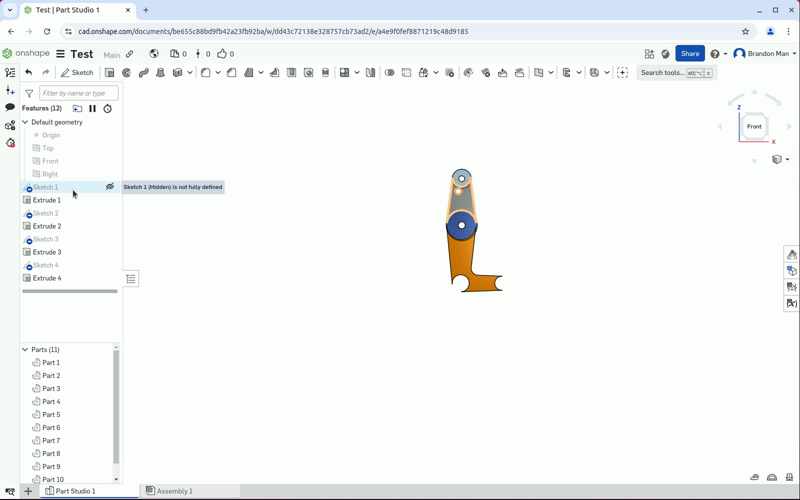
click(73, 189)
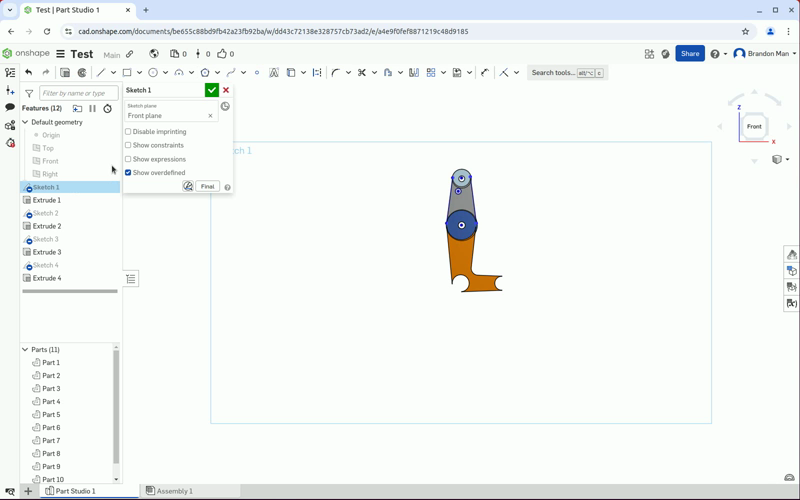
mouse_move(229, 92)
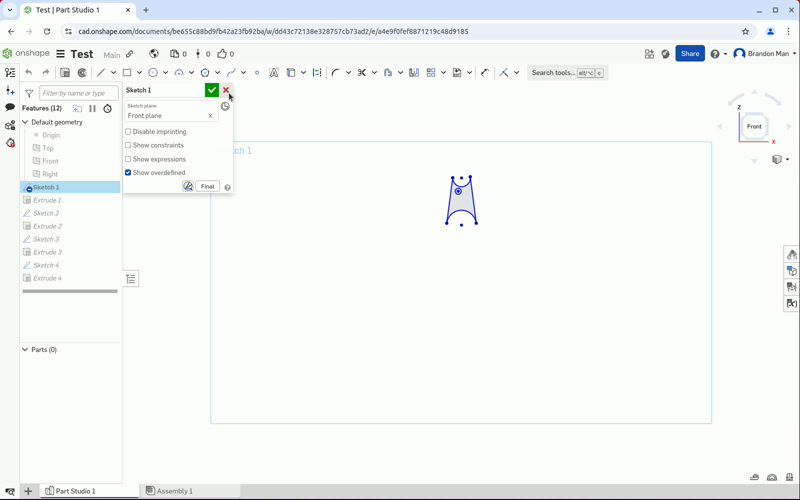
click(229, 92)
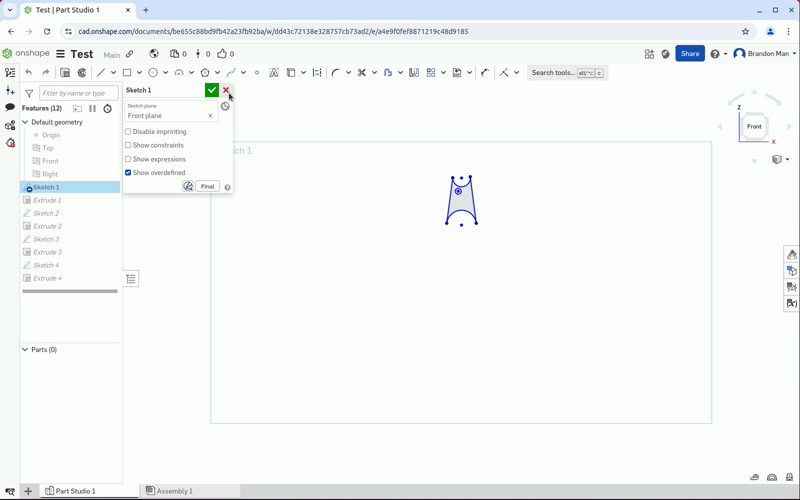
key(shift+s)
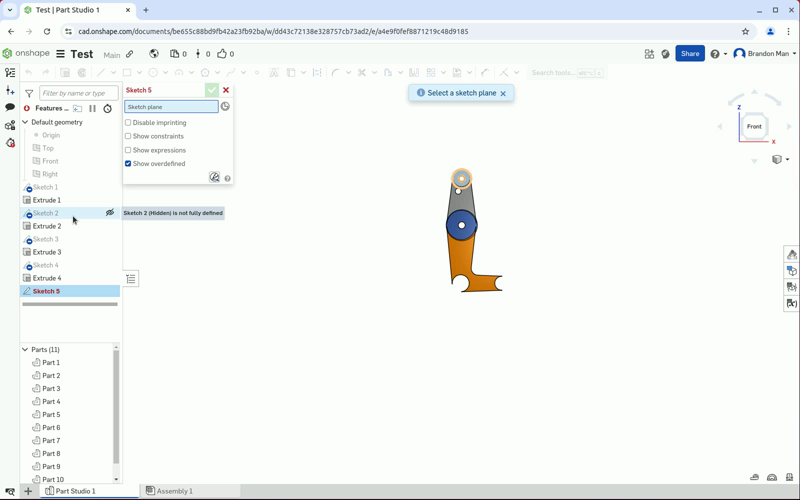
scroll(3)
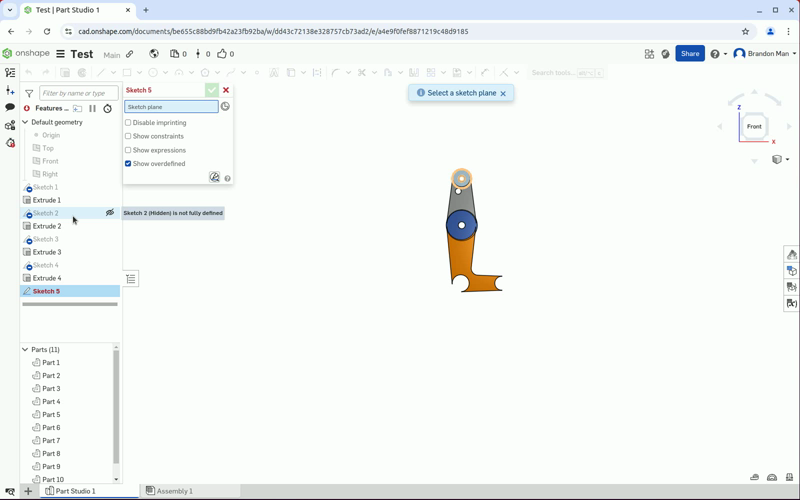
mouse_move(73, 163)
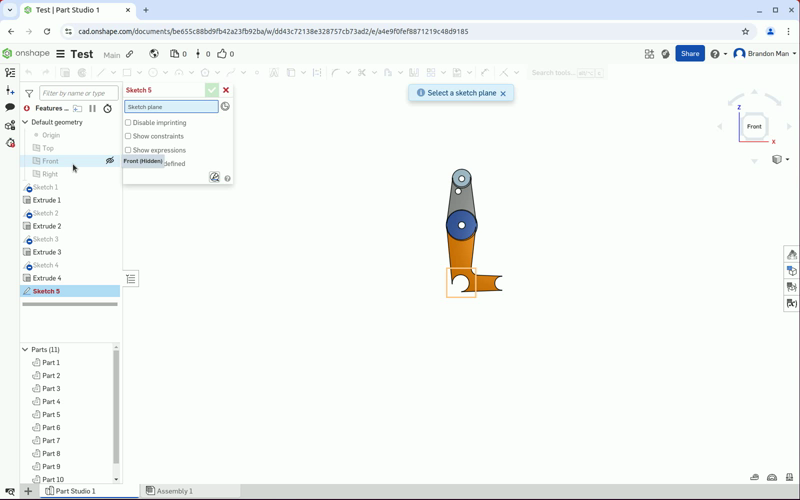
click(73, 163)
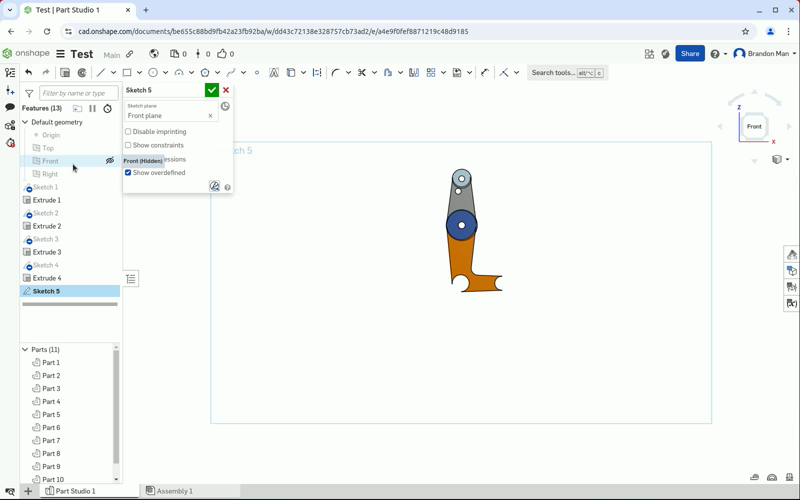
mouse_move(69, 352)
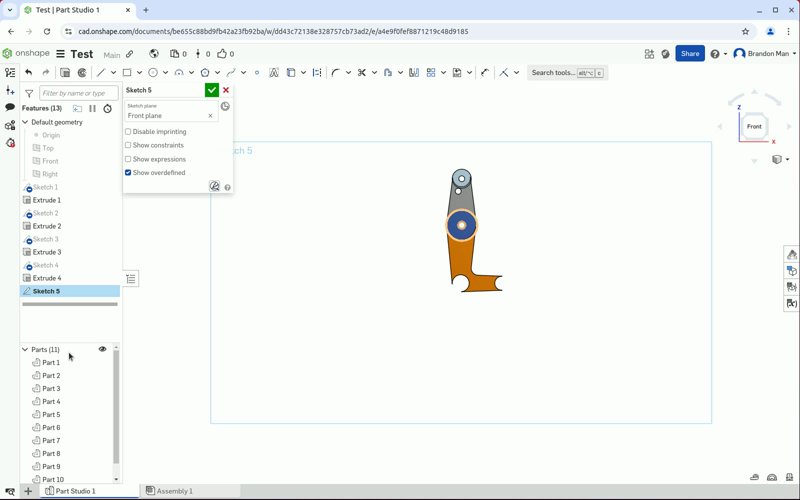
key(y)
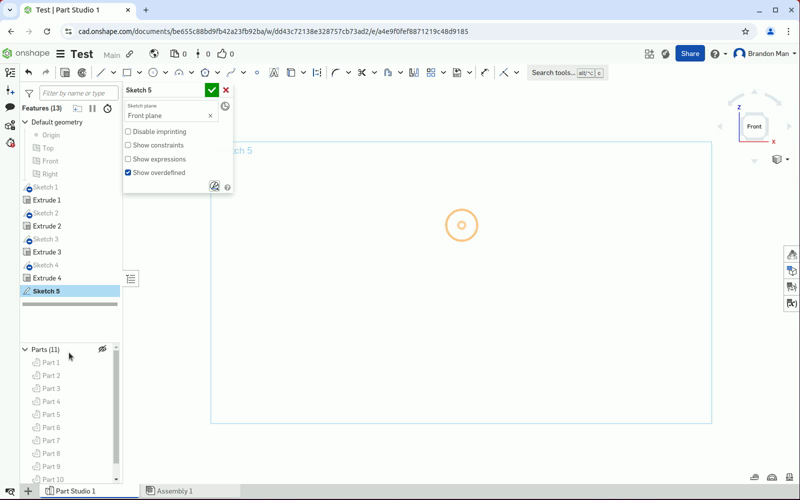
key(c)
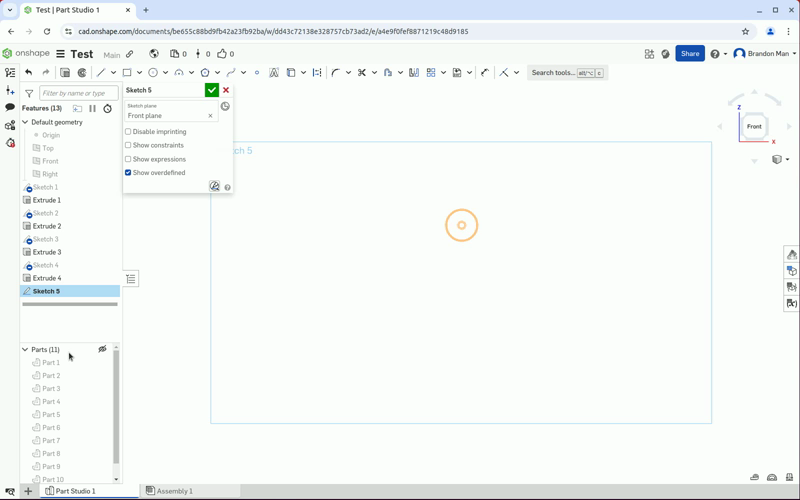
key_down(shift)
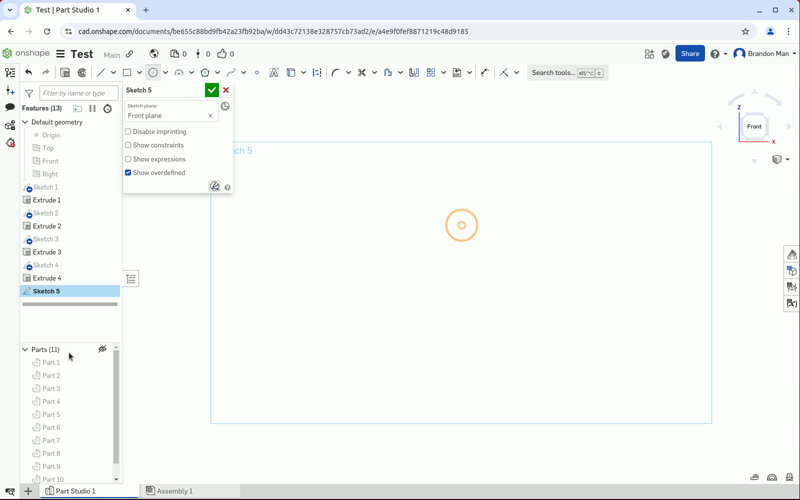
mouse_move(461, 282)
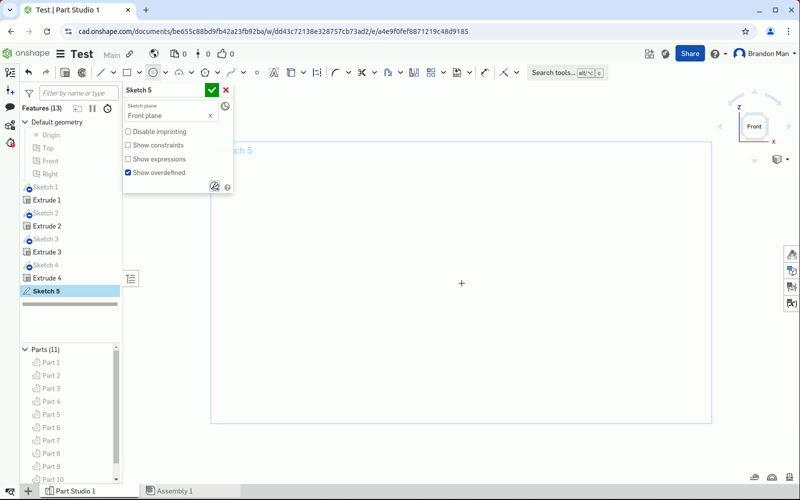
click(461, 282)
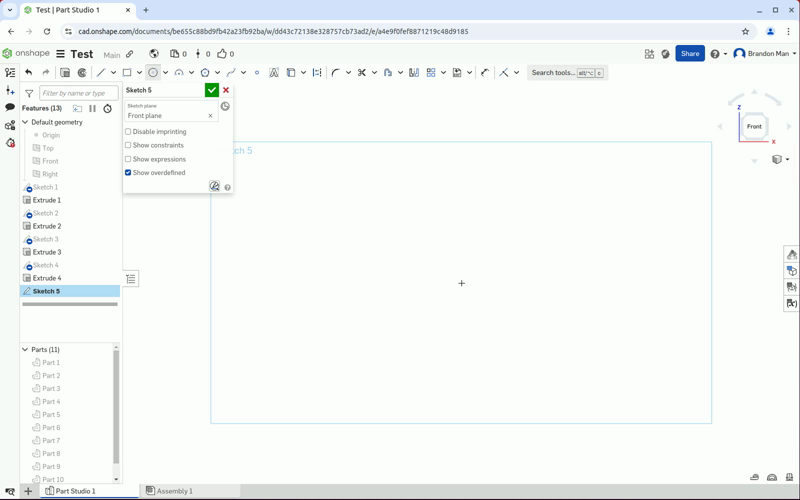
key_up(shift)
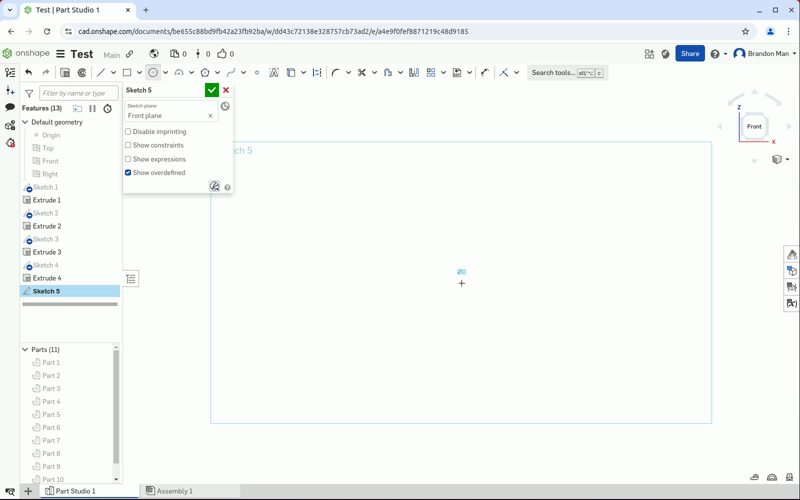
mouse_move(471, 282)
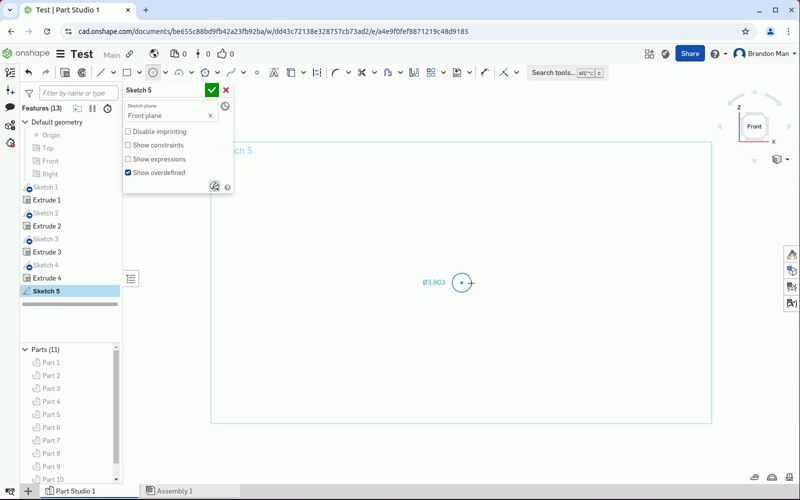
click(471, 282)
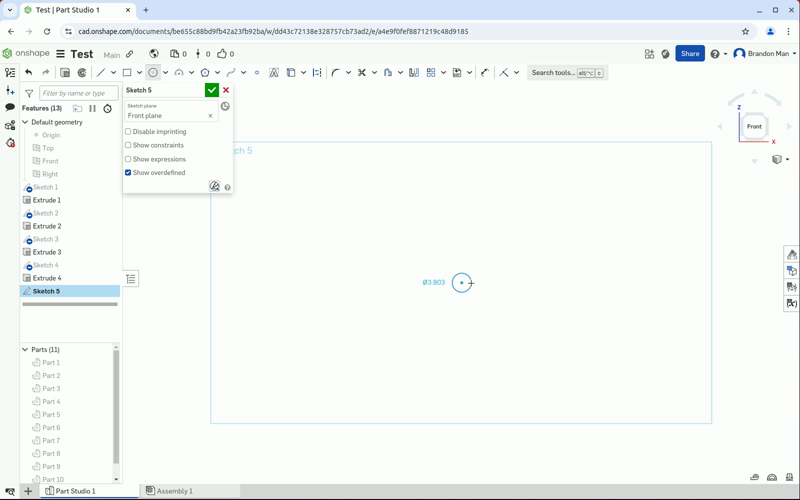
key(esc)
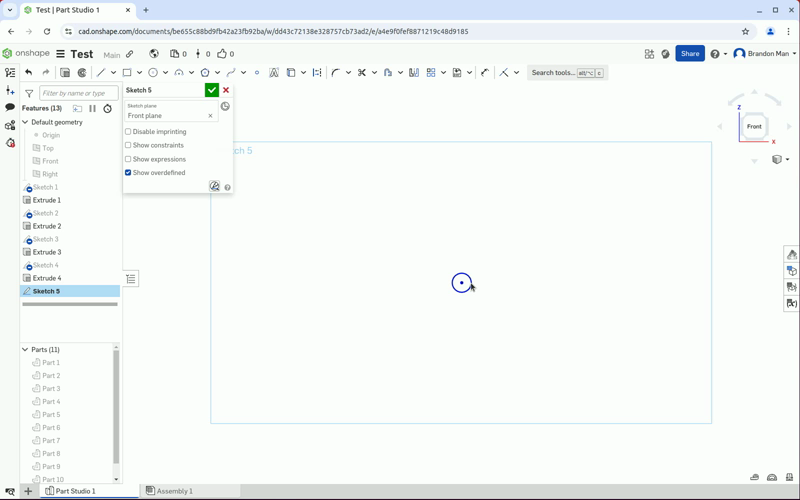
key(c)
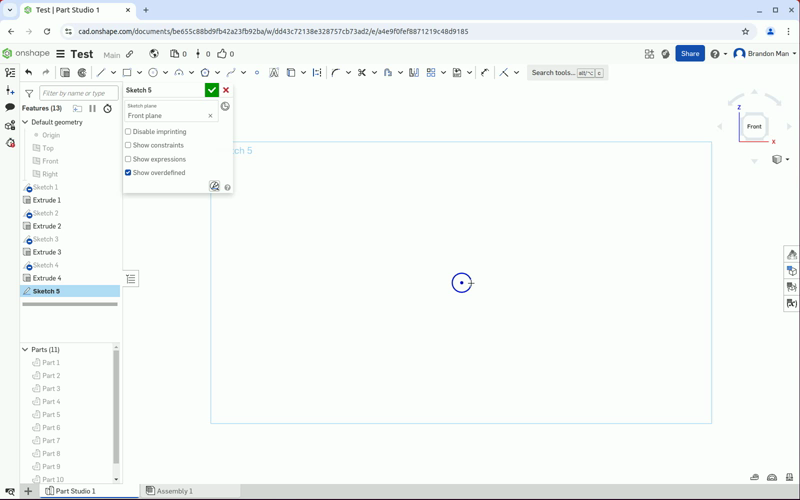
key_down(shift)
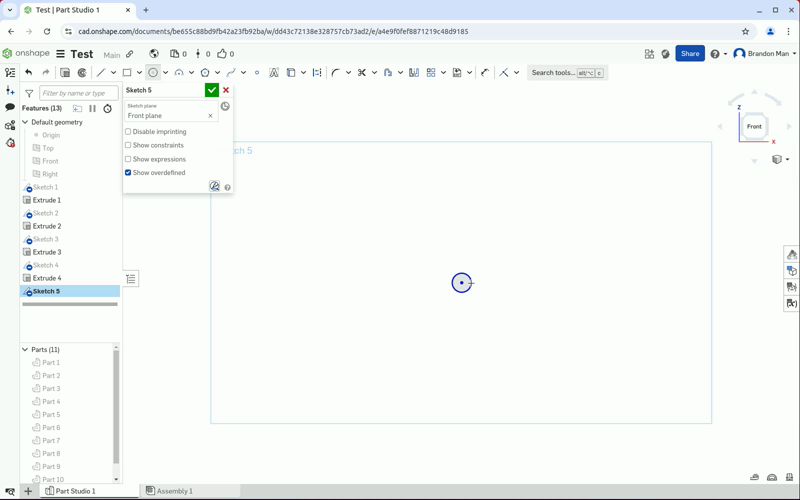
mouse_move(461, 282)
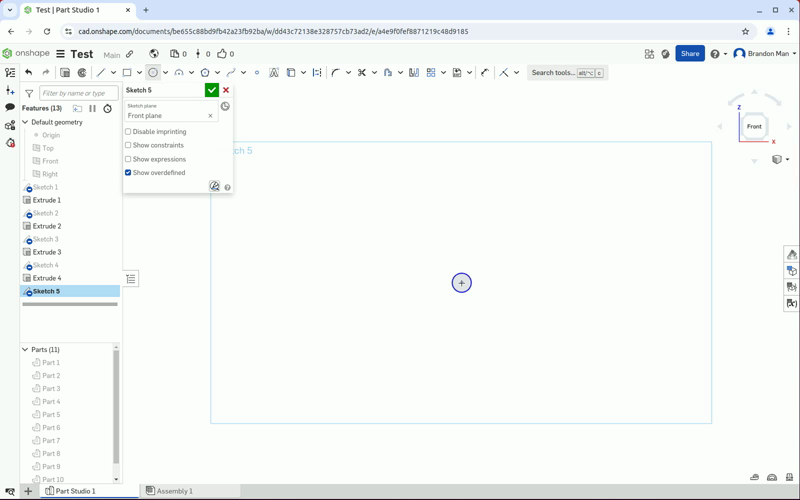
click(461, 282)
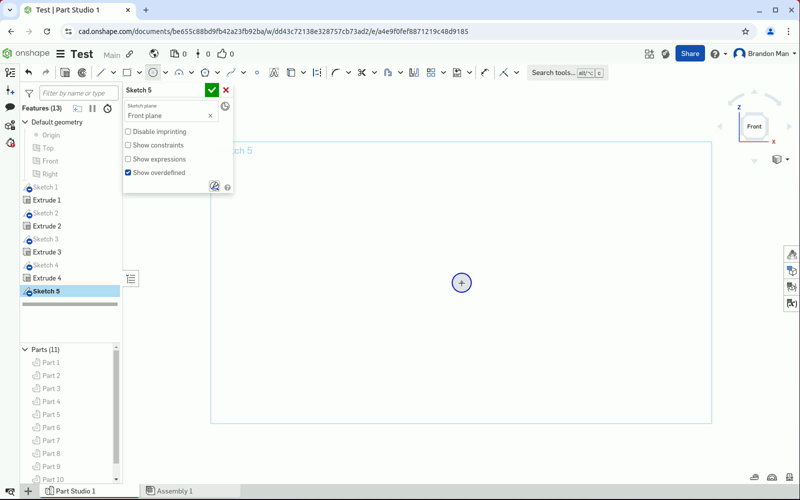
key_up(shift)
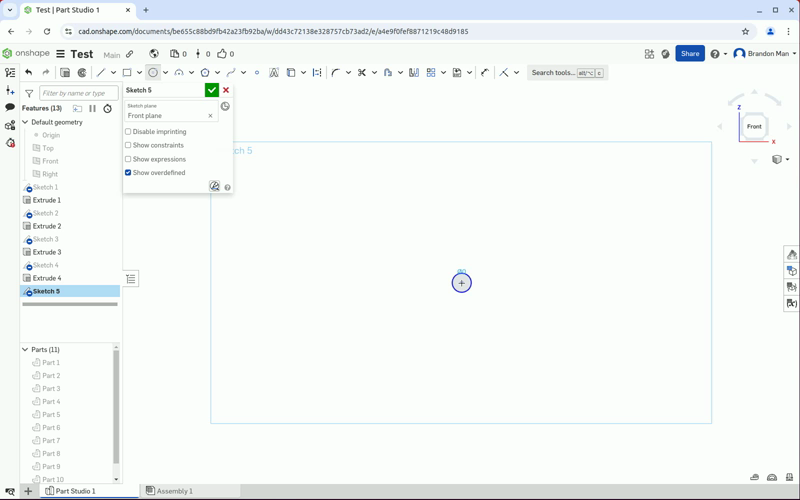
mouse_move(464, 282)
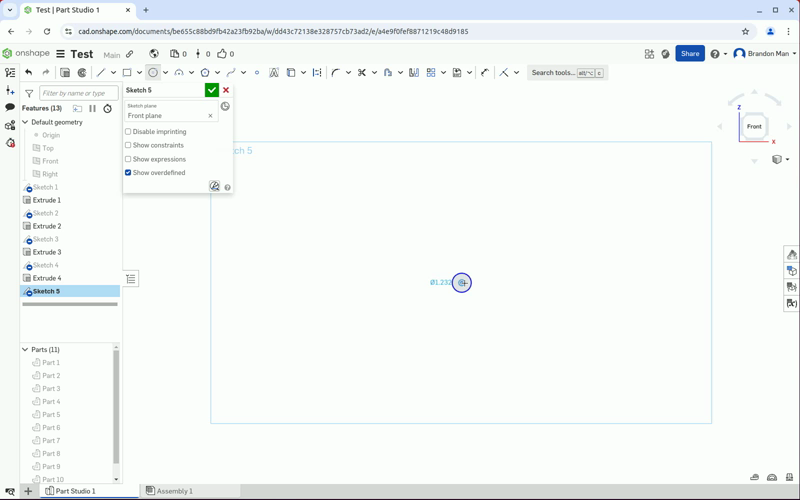
scroll(6)
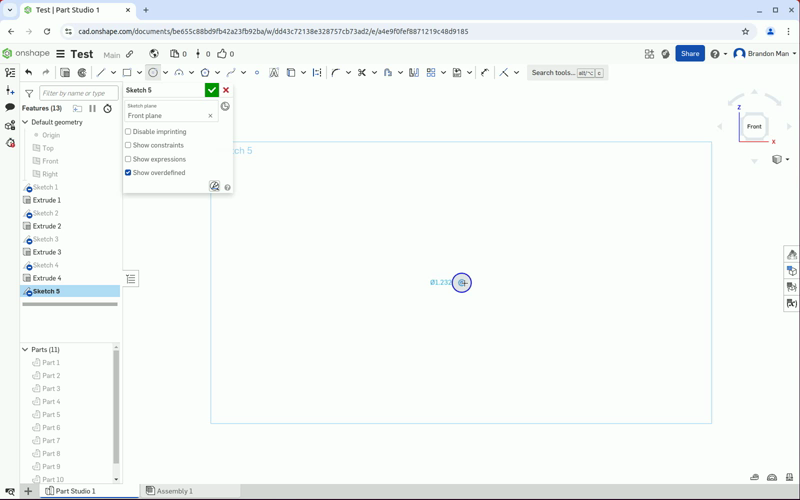
scroll(6)
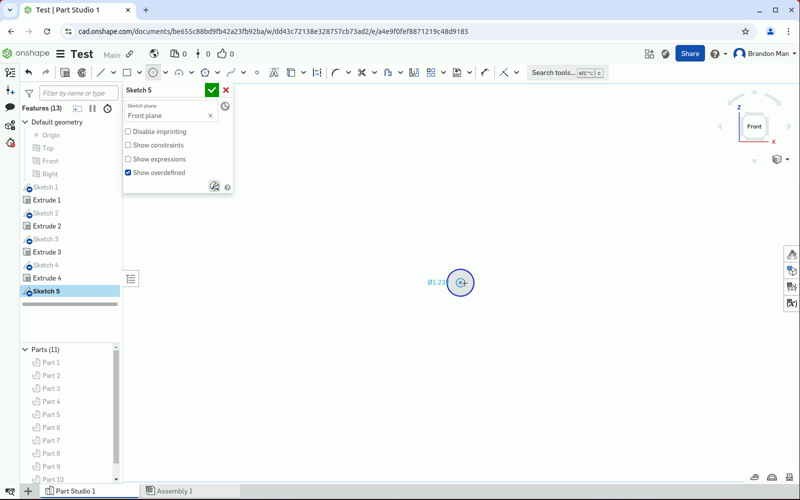
scroll(6)
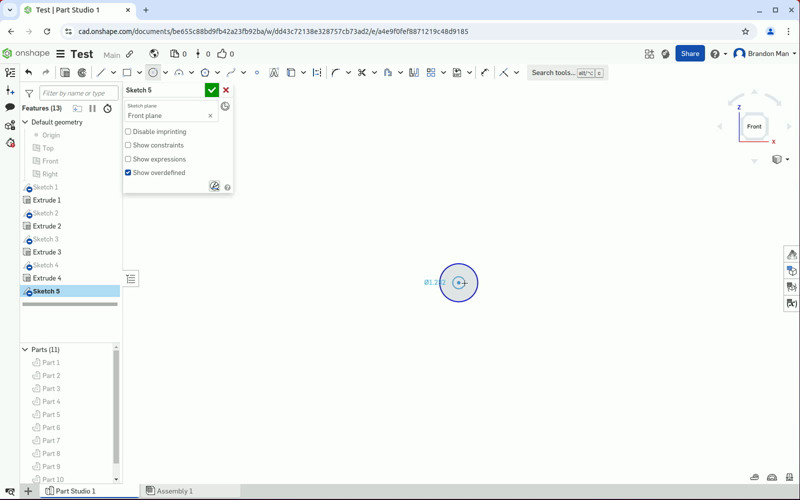
scroll(6)
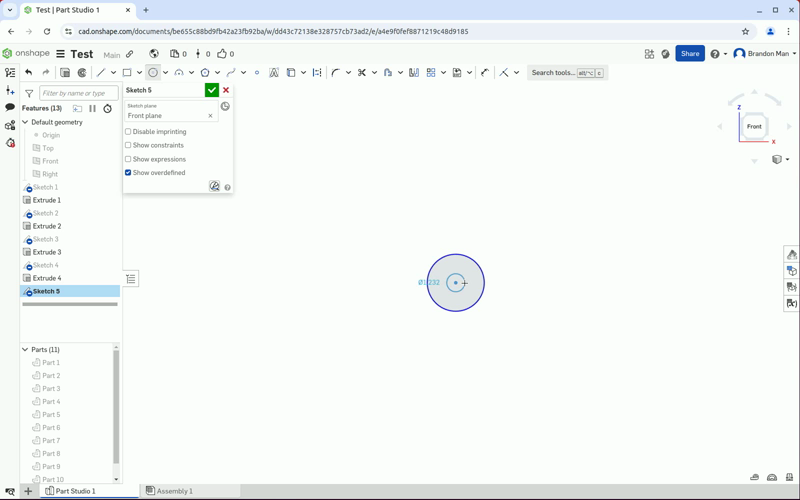
scroll(6)
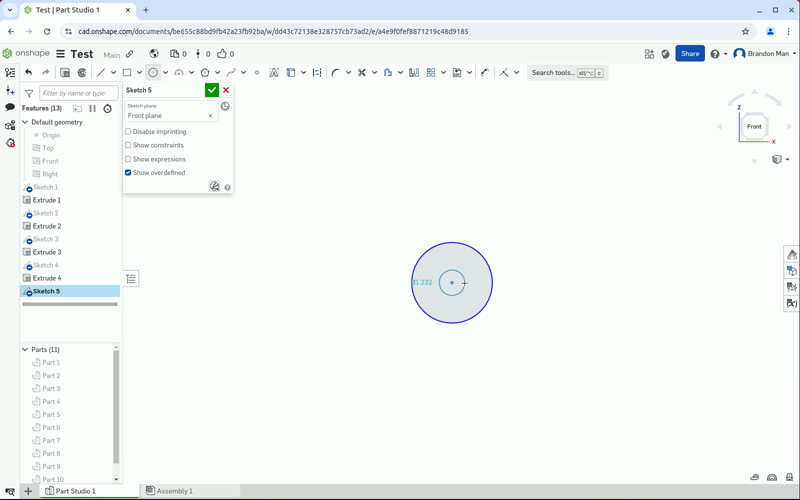
scroll(6)
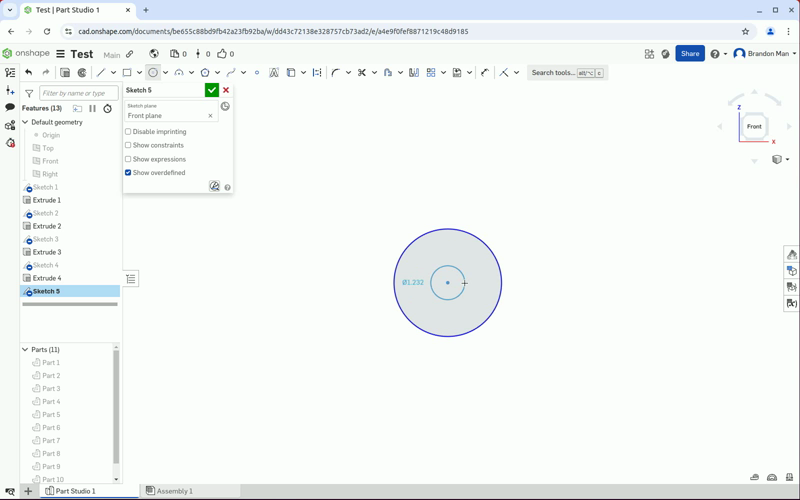
scroll(6)
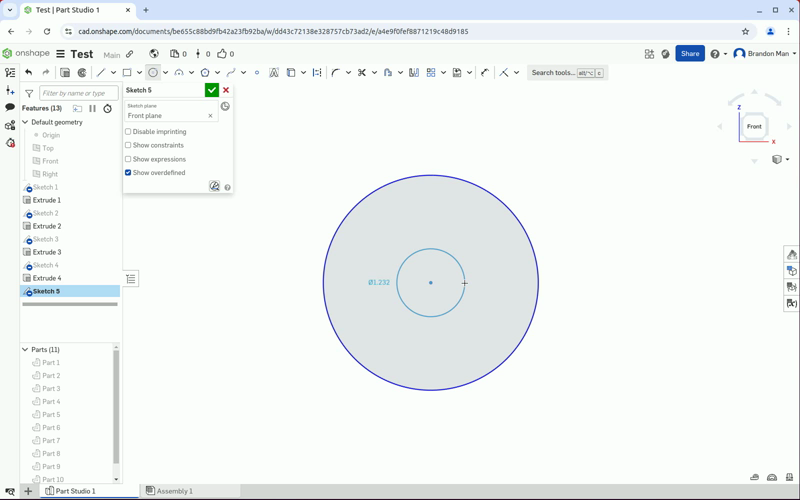
click(464, 282)
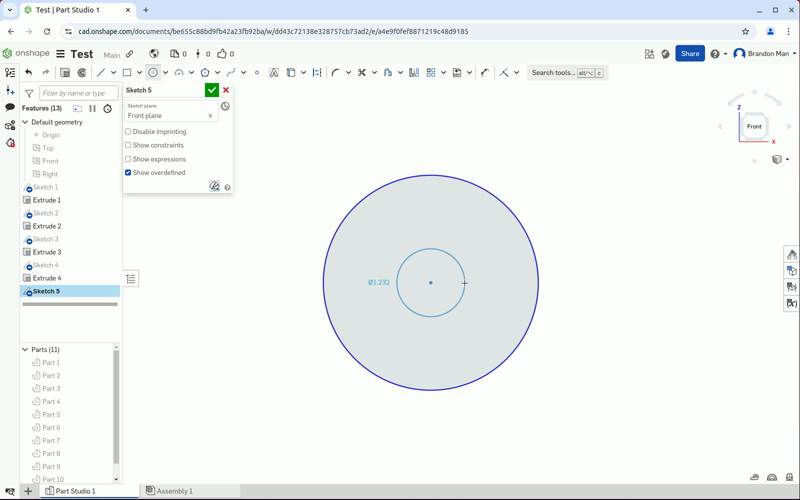
scroll(-6)
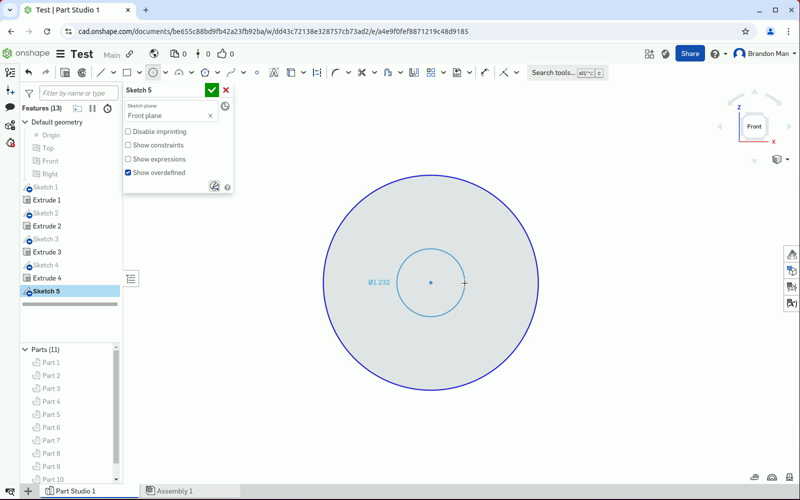
scroll(-6)
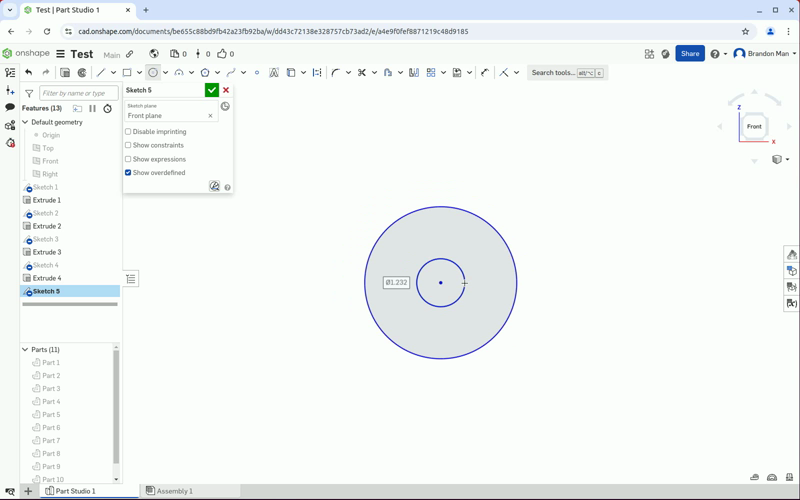
scroll(-6)
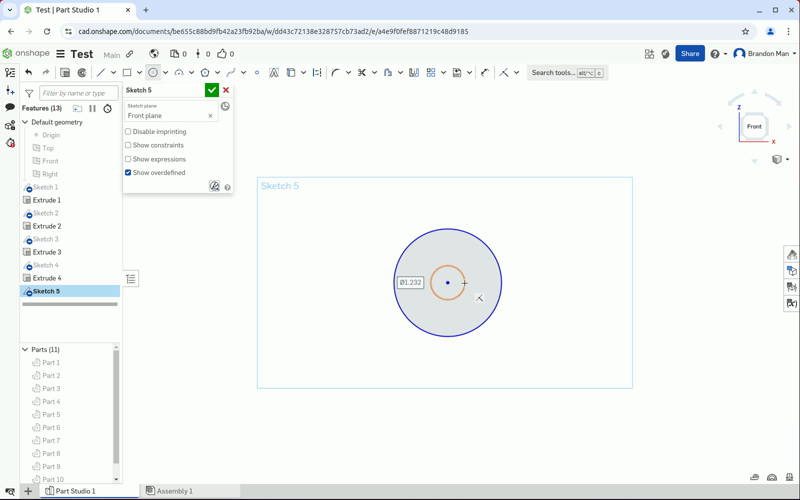
scroll(-6)
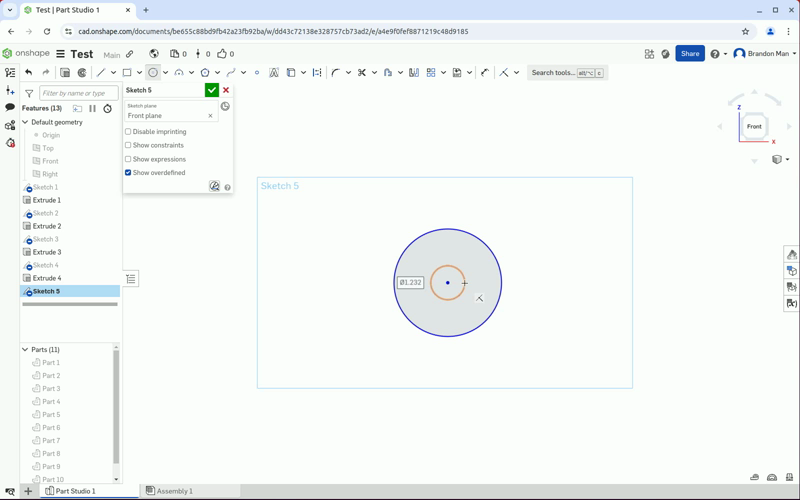
scroll(-6)
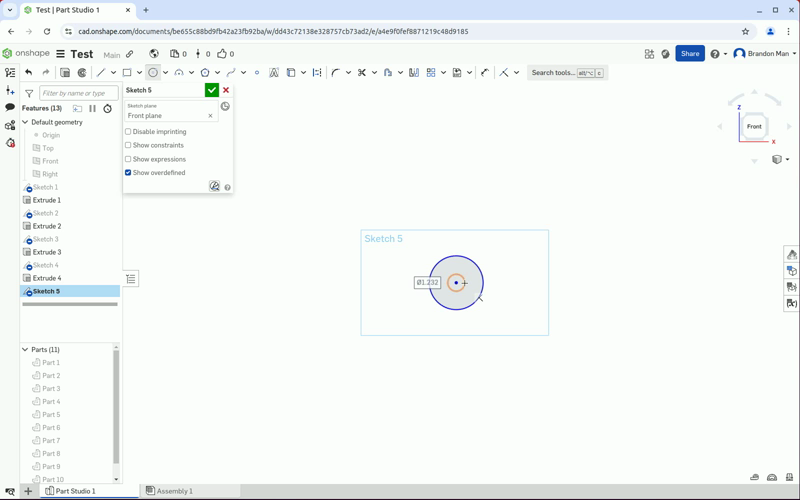
scroll(-6)
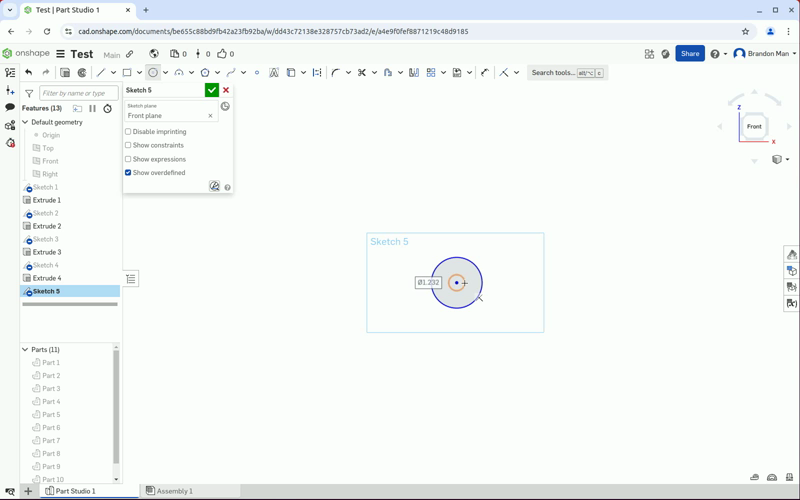
scroll(-6)
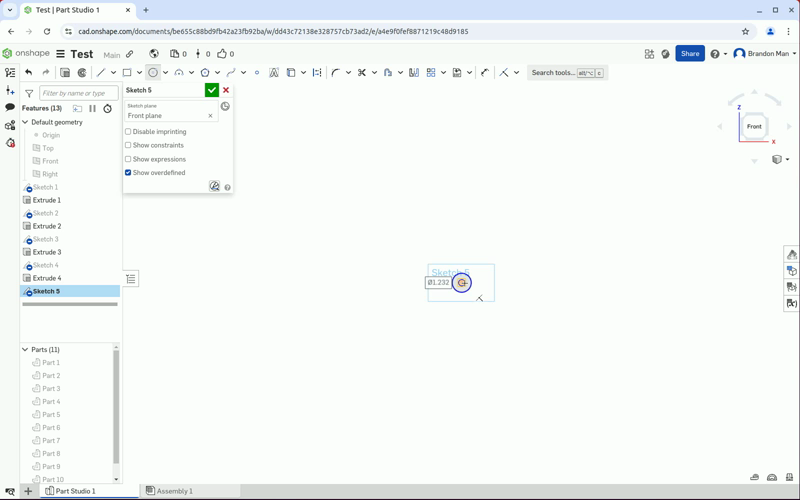
key(esc)
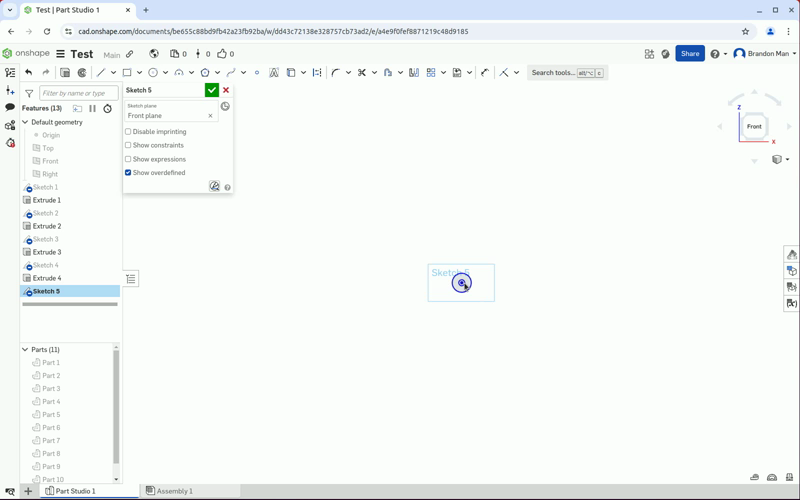
mouse_move(457, 283)
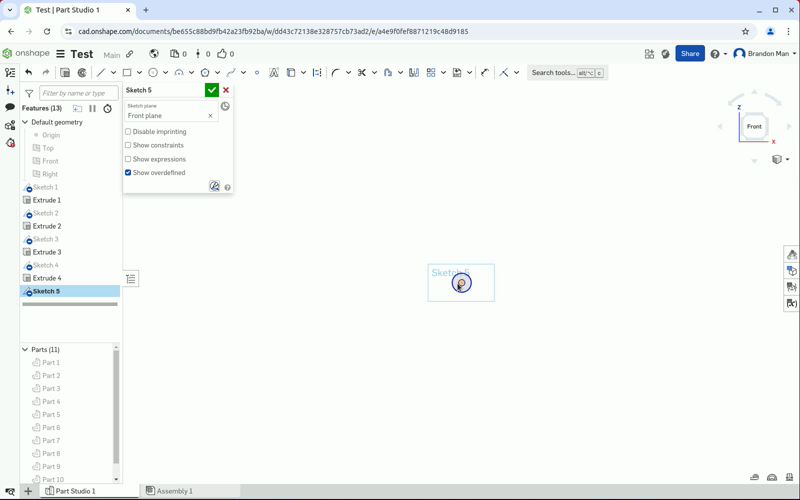
scroll(6)
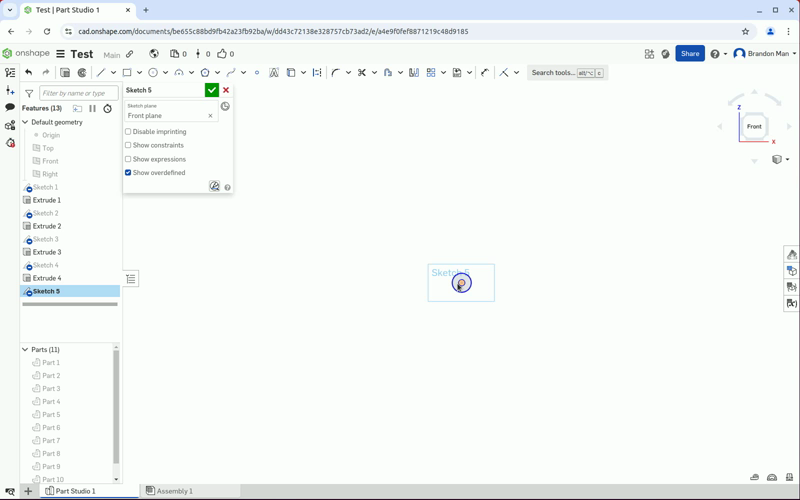
scroll(6)
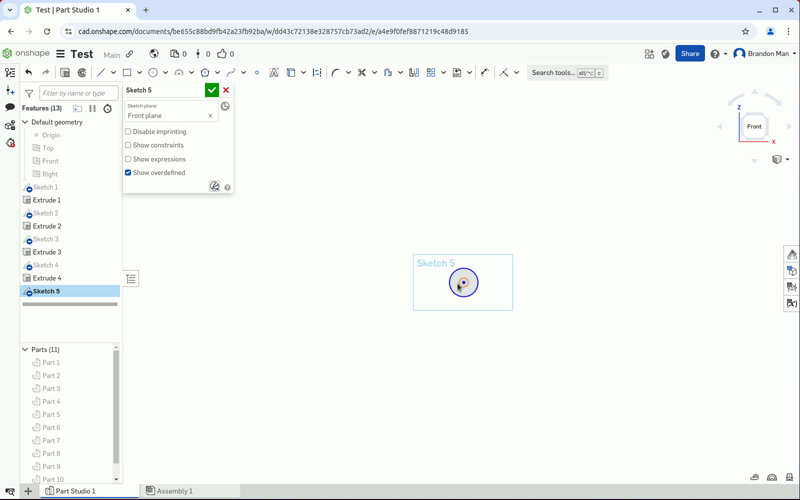
scroll(6)
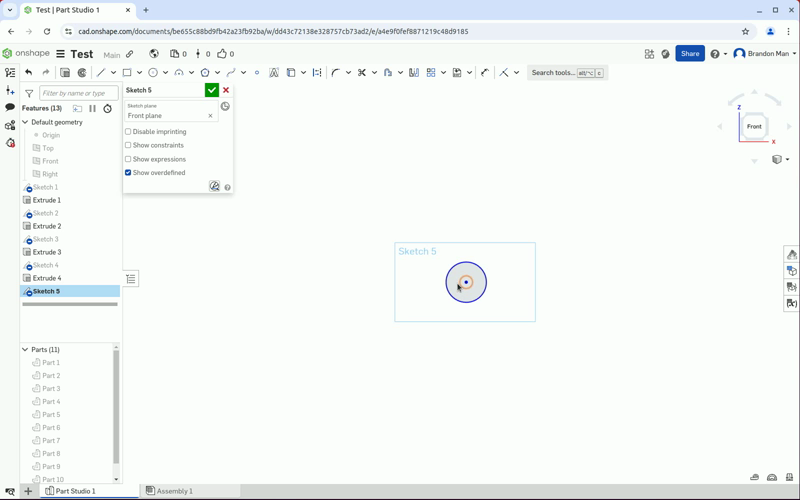
scroll(6)
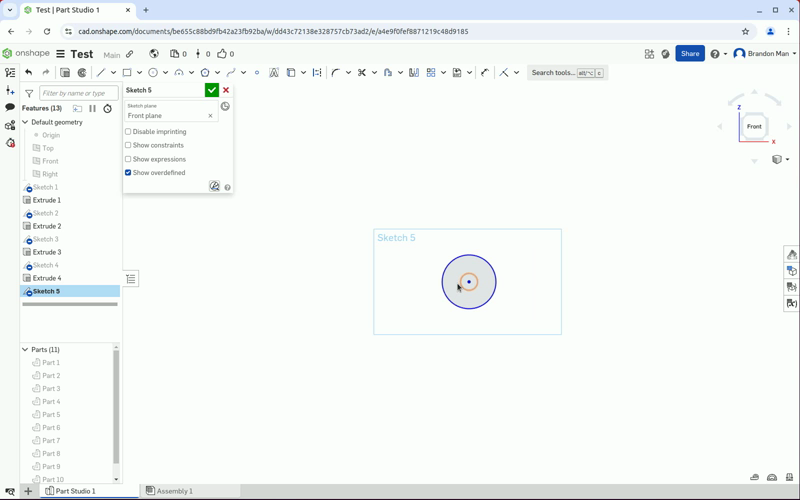
scroll(6)
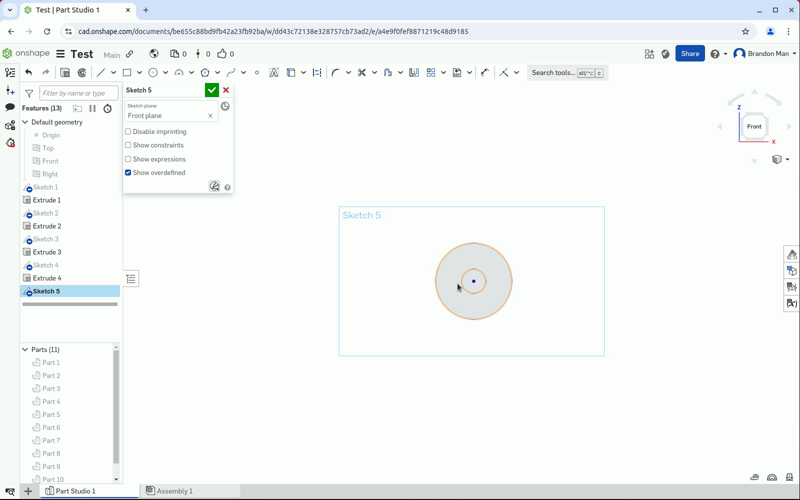
scroll(6)
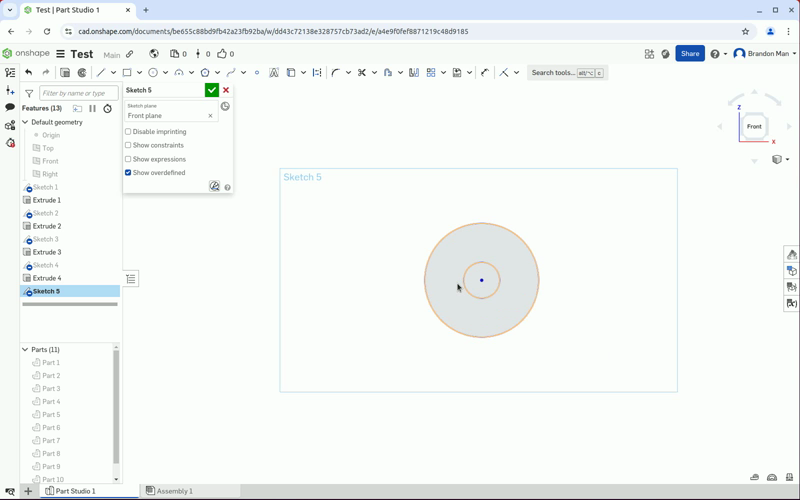
scroll(6)
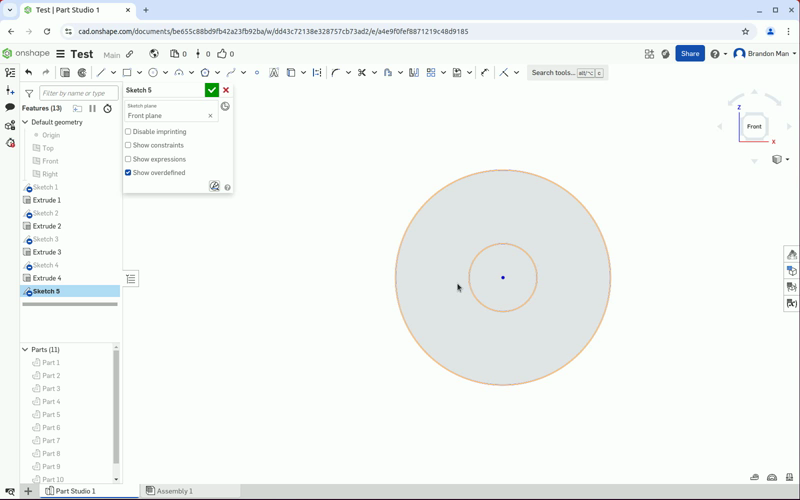
click(457, 283)
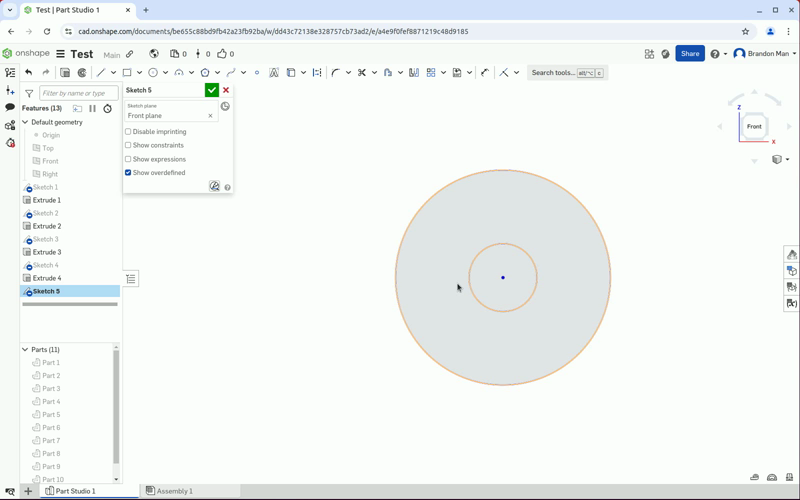
scroll(-6)
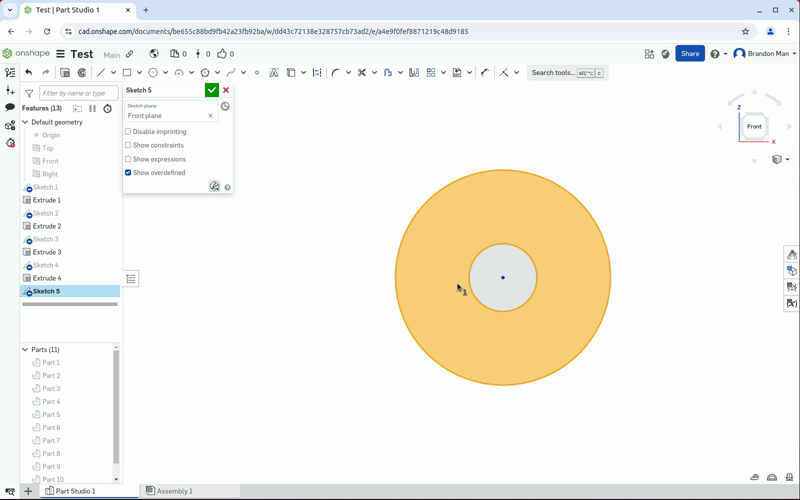
scroll(-6)
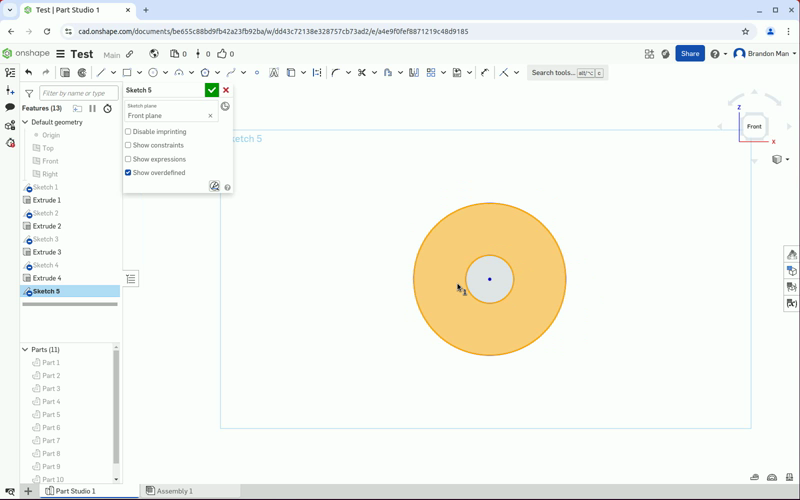
scroll(-6)
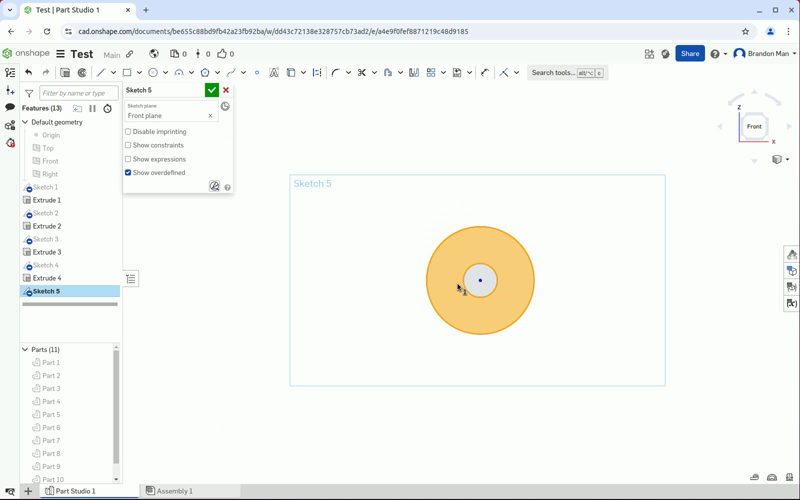
scroll(-6)
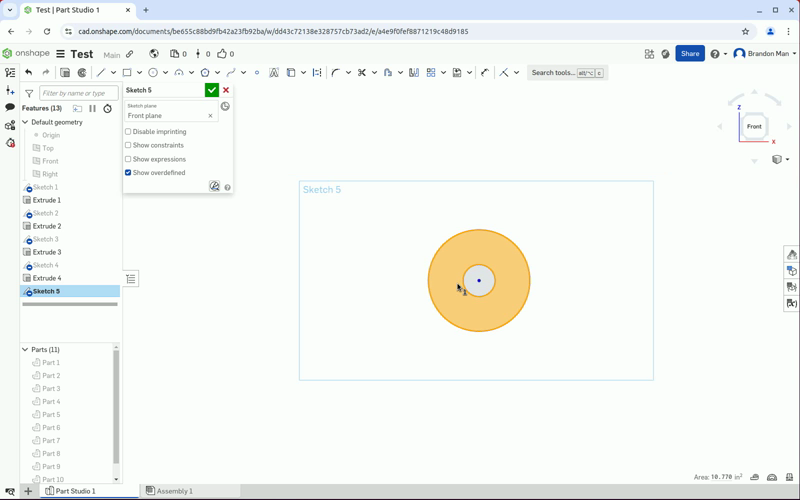
scroll(-6)
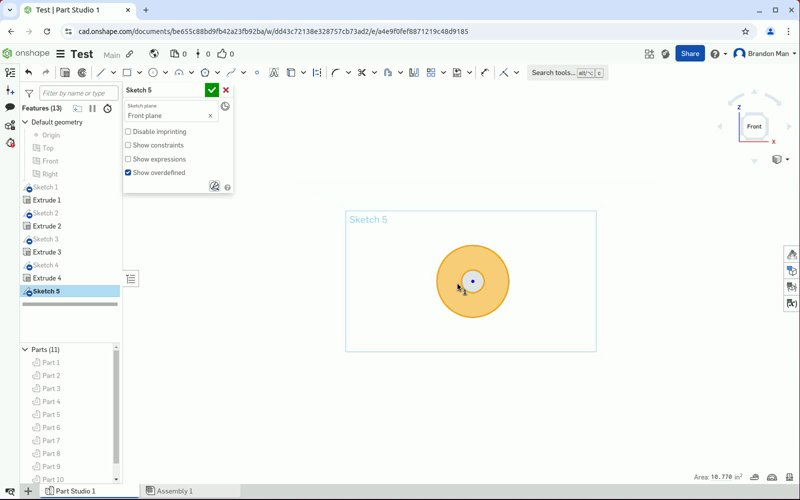
scroll(-6)
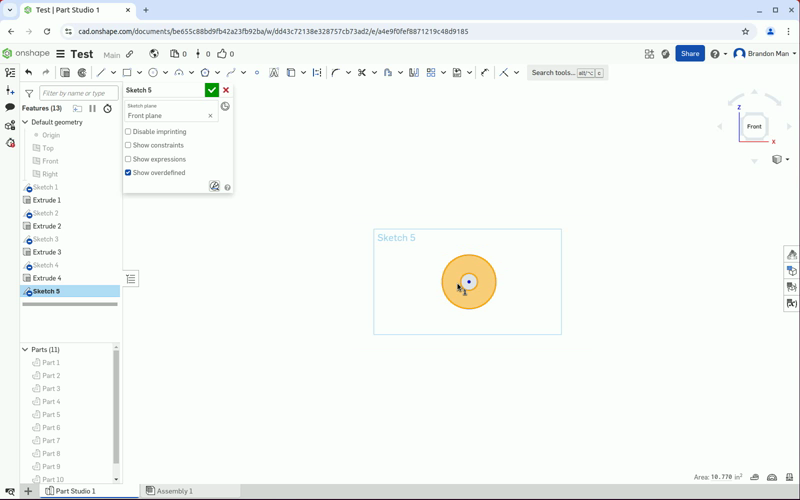
scroll(-6)
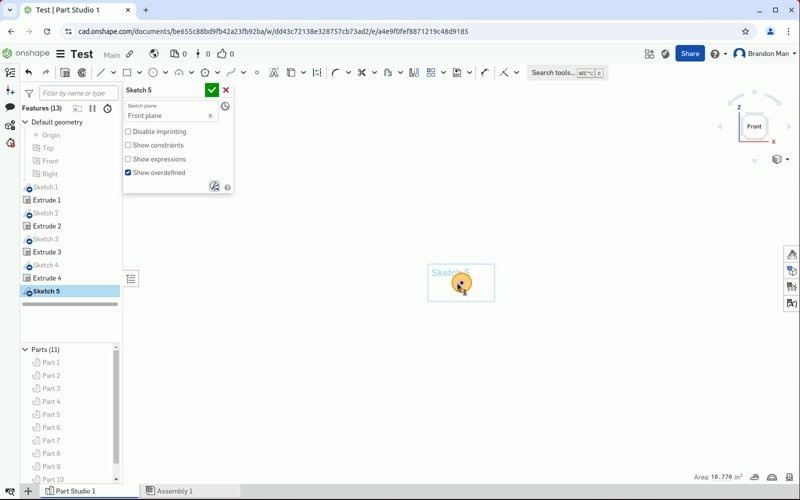
mouse_move(69, 352)
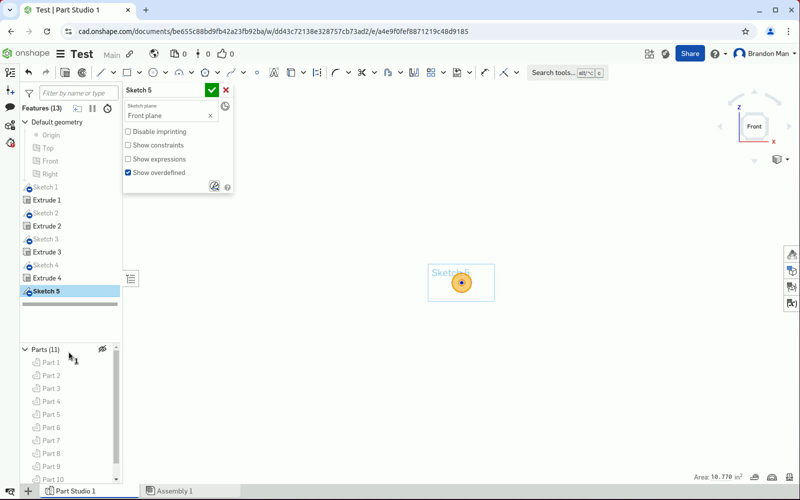
key(shift+y)
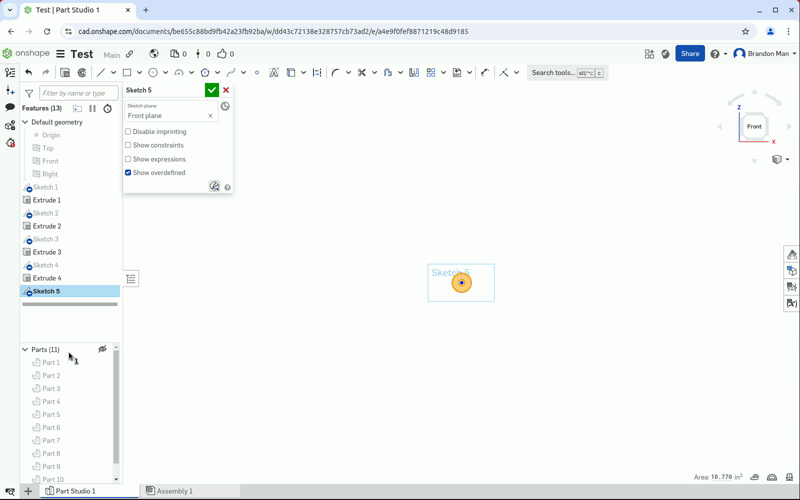
key(shift+e)
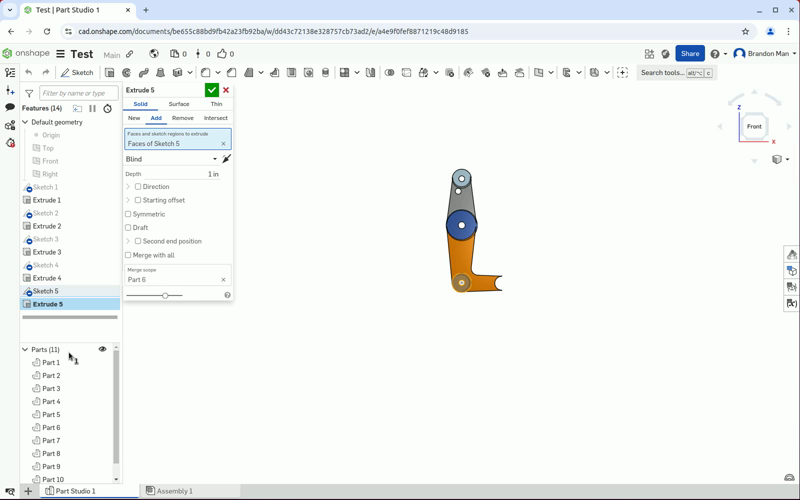
mouse_move(143, 106)
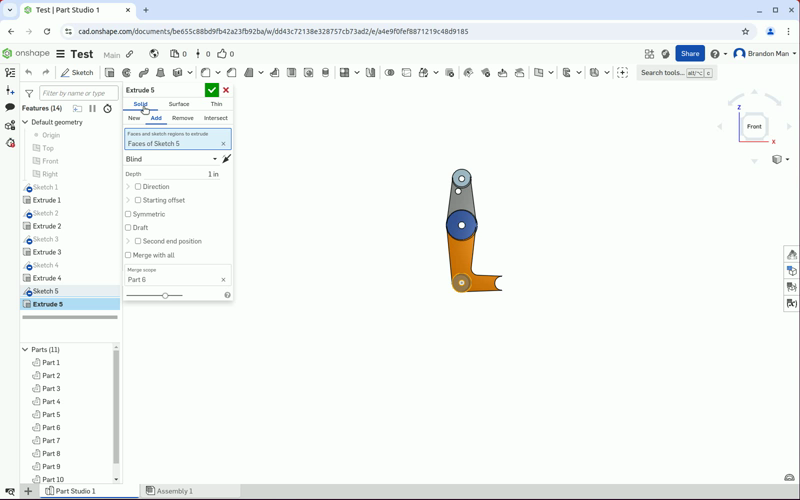
click(143, 106)
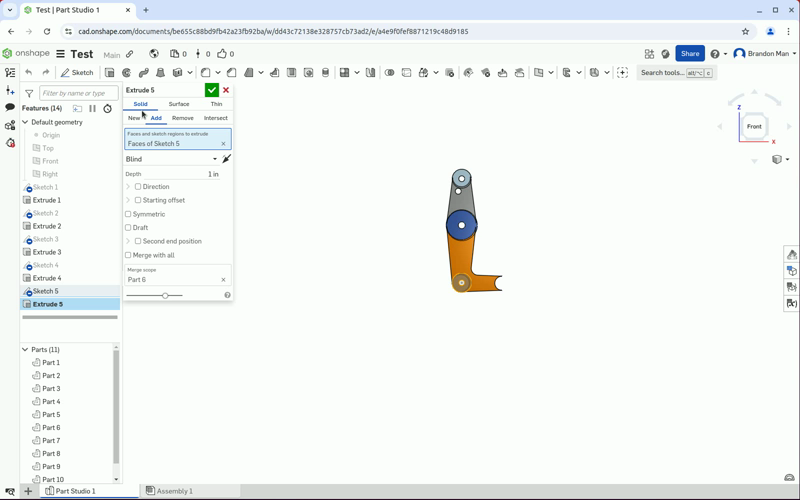
mouse_move(137, 120)
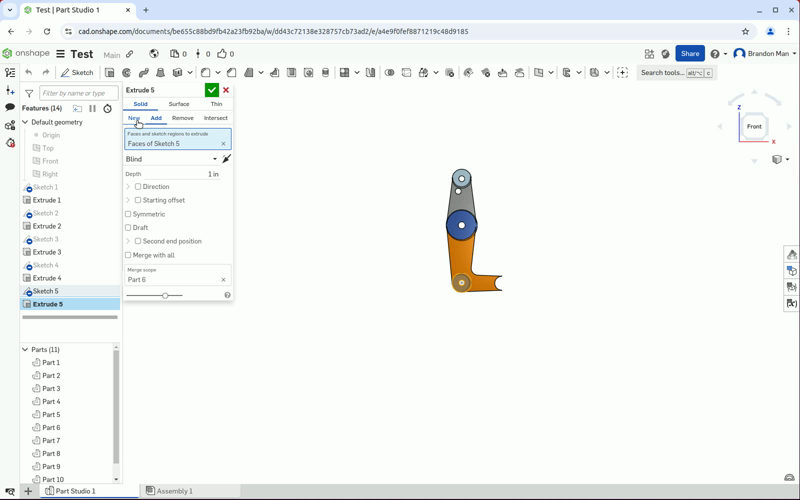
click(137, 120)
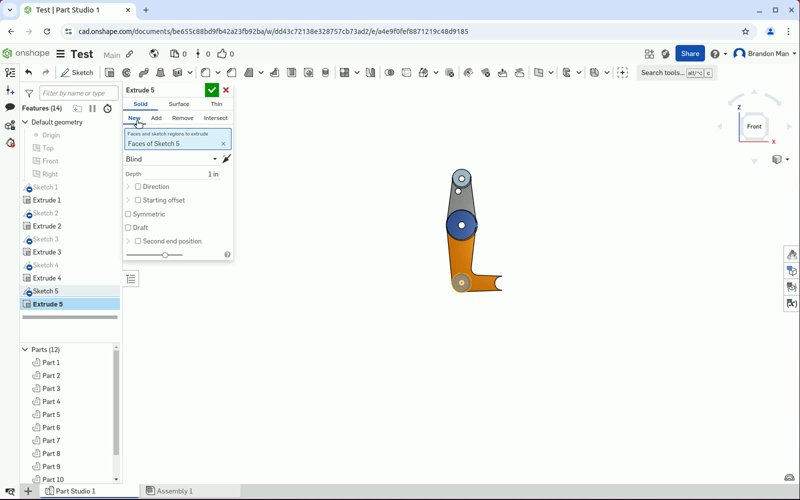
key(tab, 4)
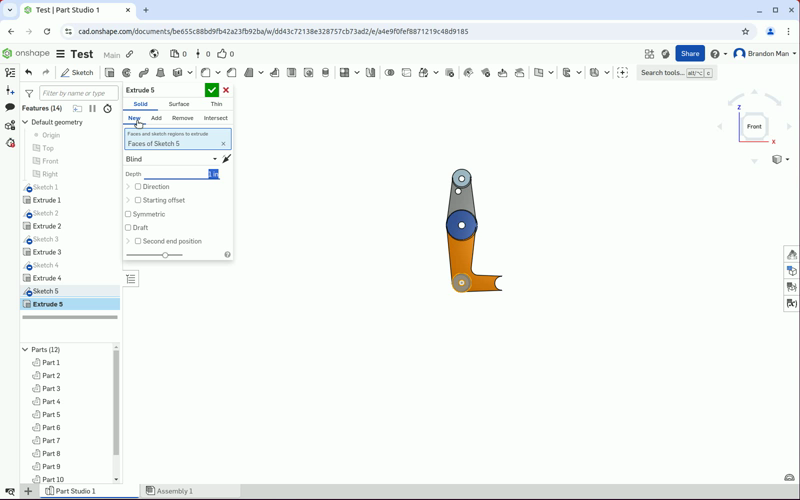
text(0.481)
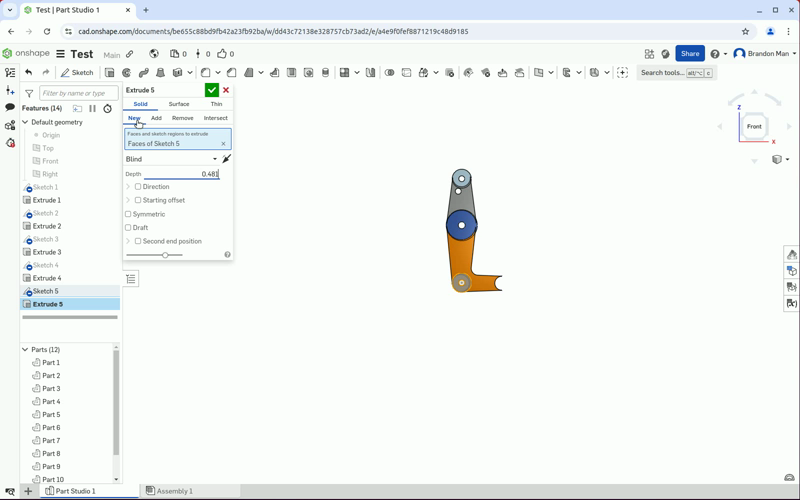
key(enter)
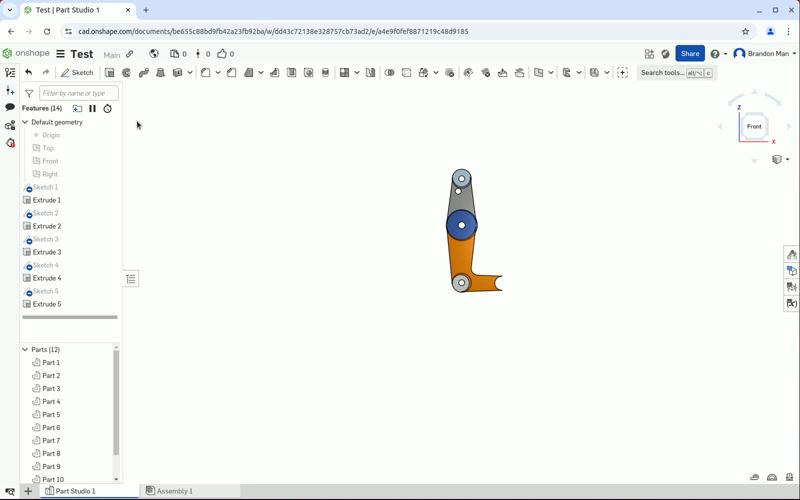
key(shift+h)
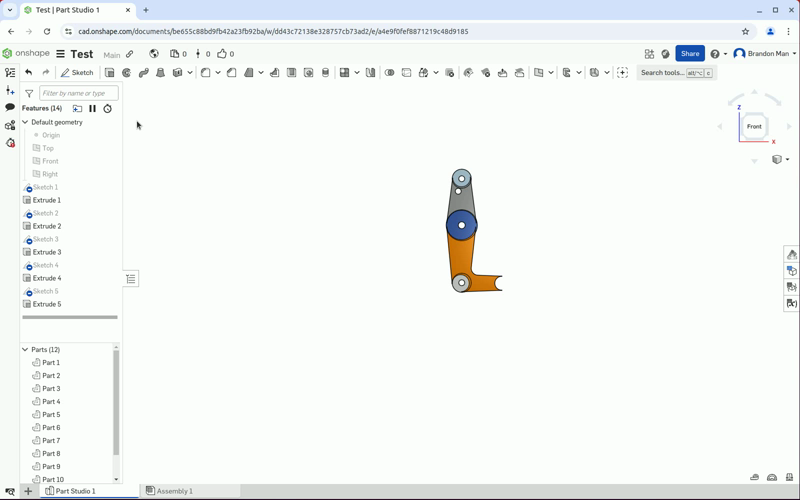
key(shift+h)
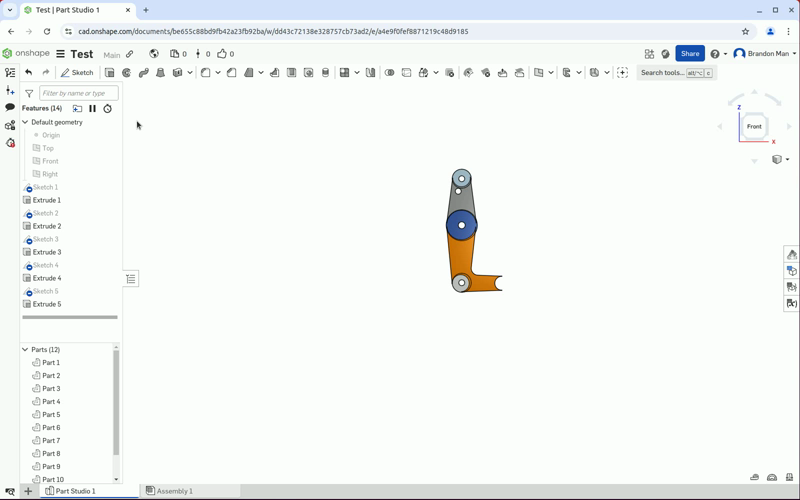
mouse_move(73, 189)
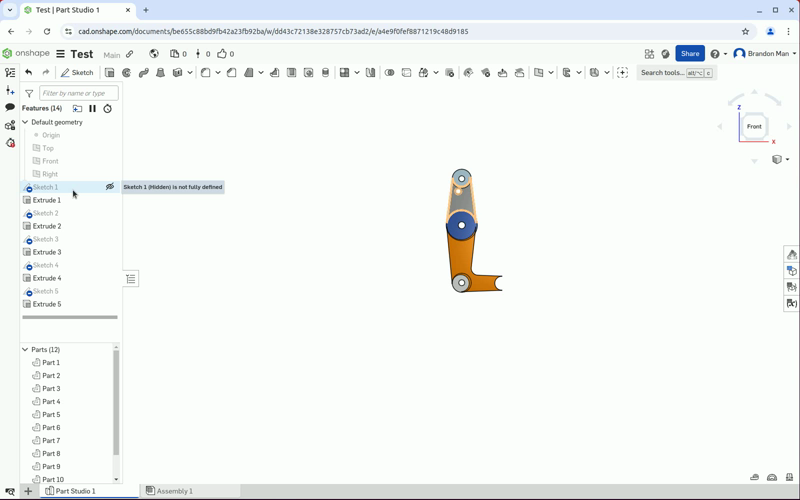
click(73, 189)
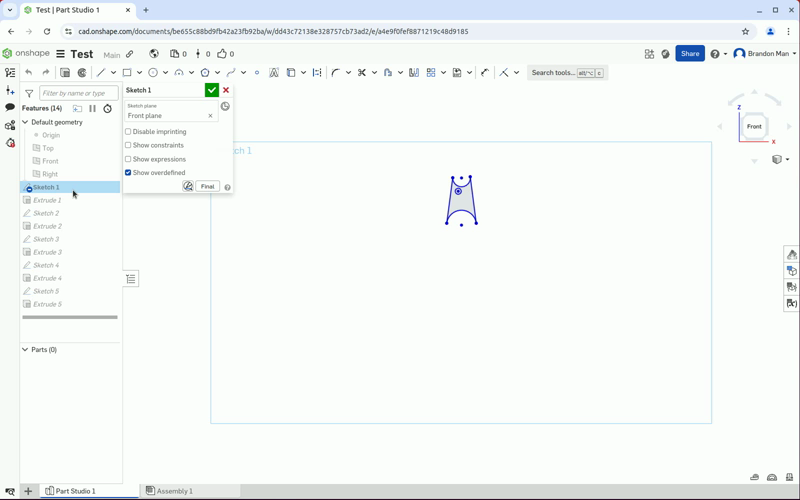
mouse_move(229, 92)
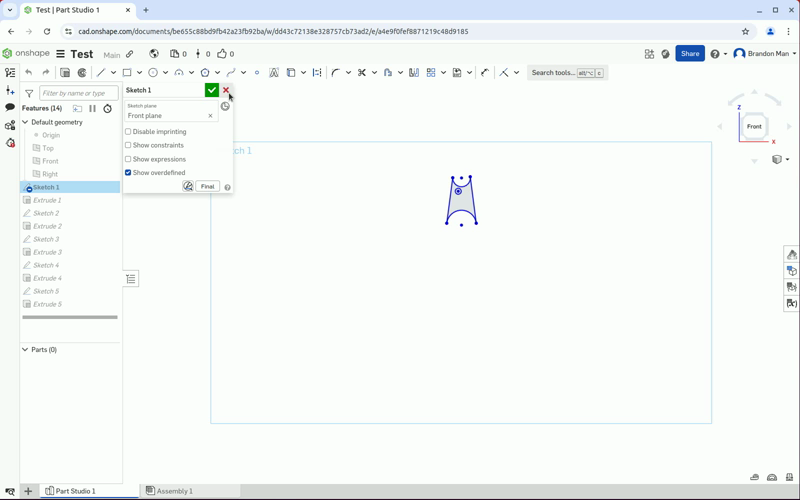
click(229, 92)
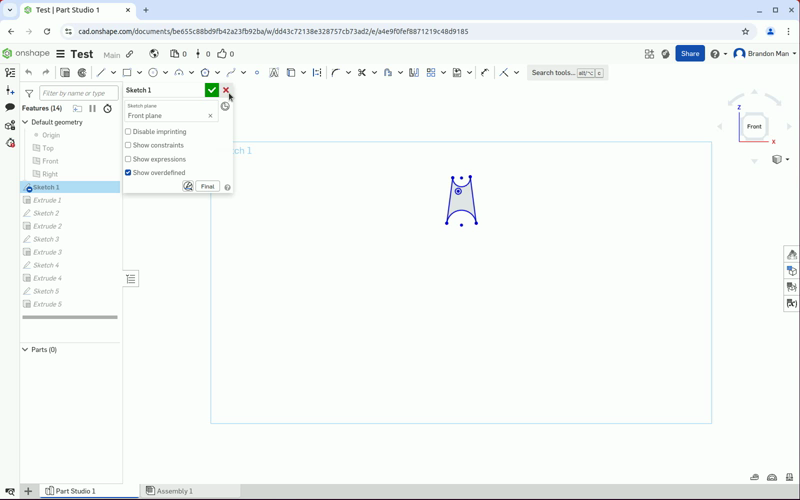
key(shift+s)
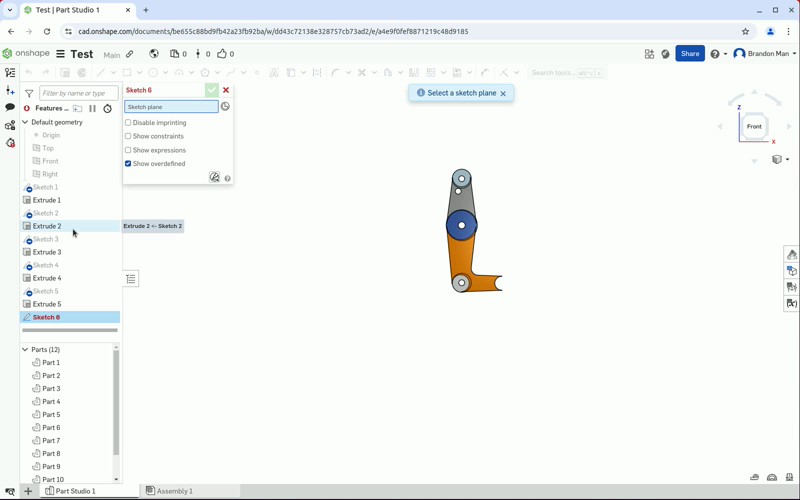
scroll(3)
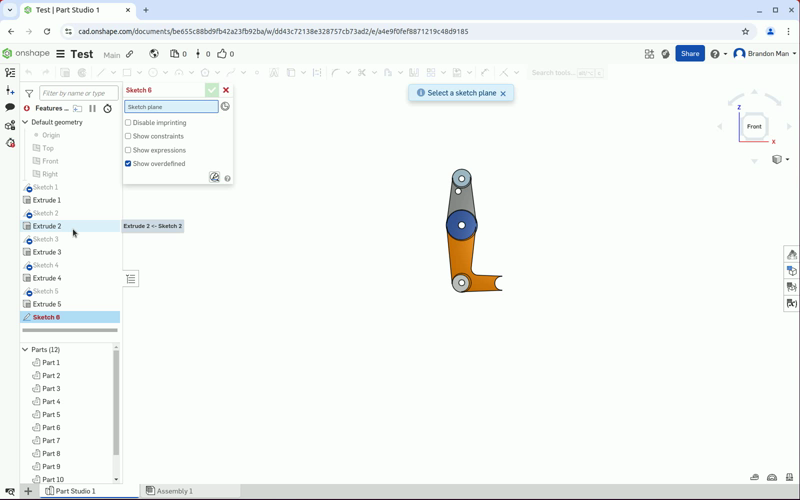
mouse_move(73, 163)
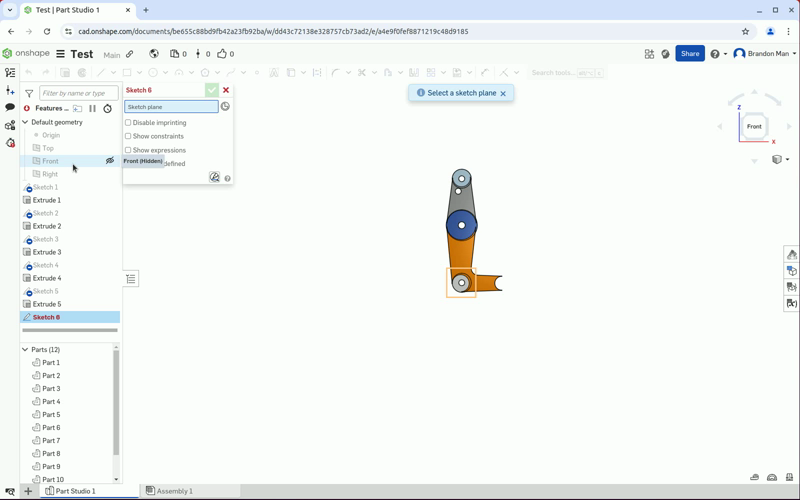
click(73, 163)
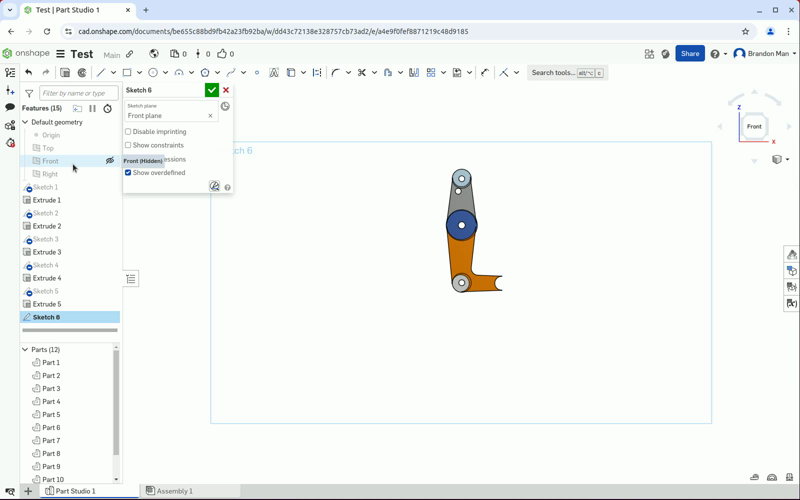
mouse_move(69, 352)
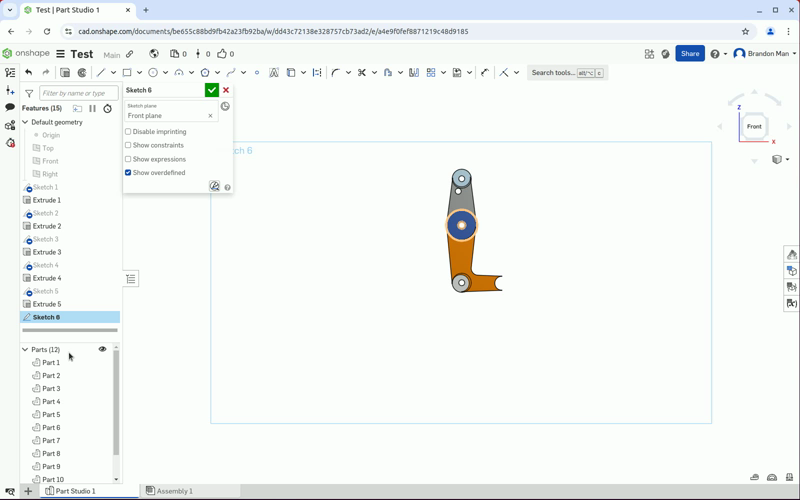
key(y)
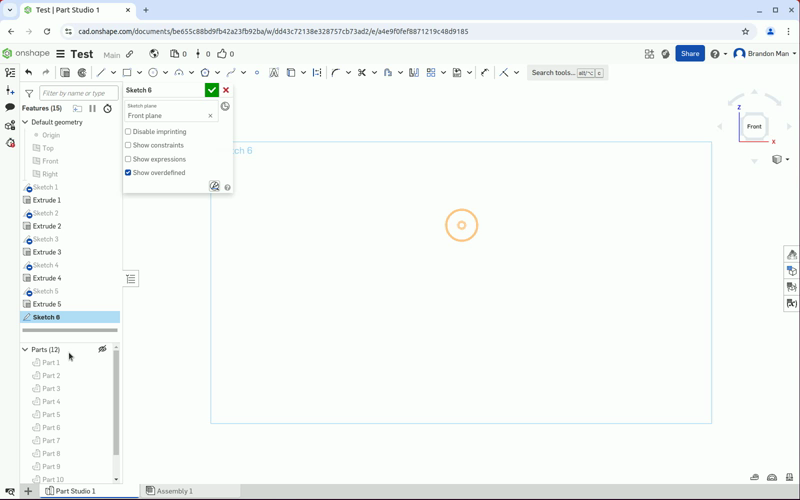
key(c)
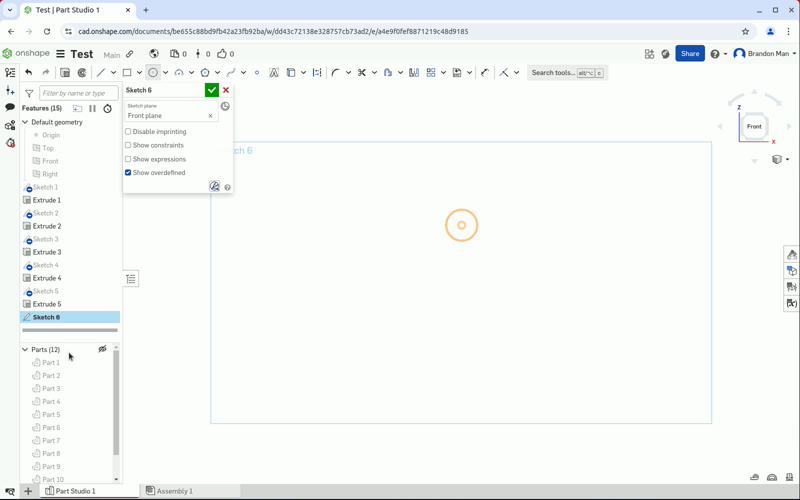
key_down(shift)
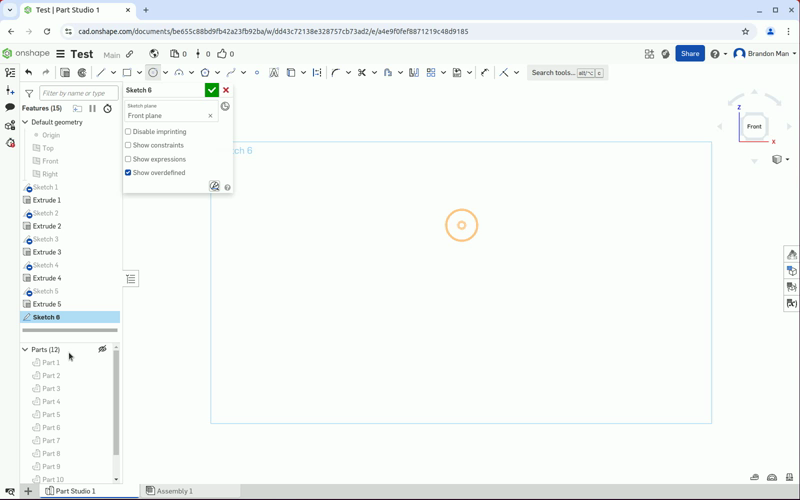
mouse_move(501, 282)
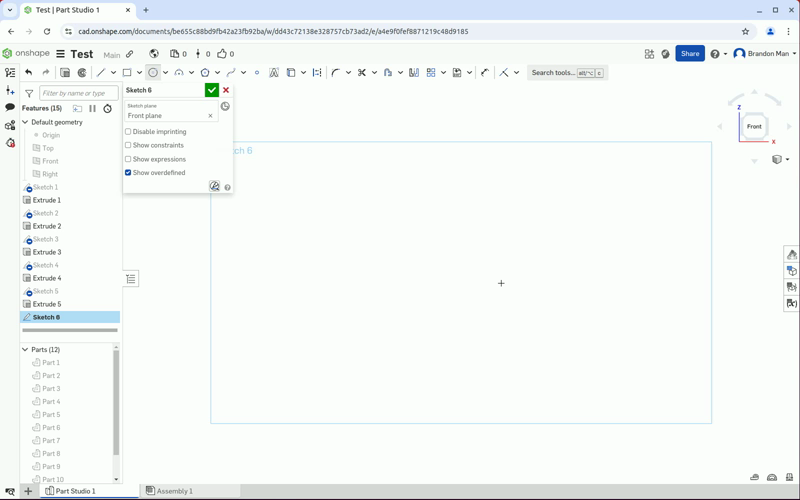
click(501, 282)
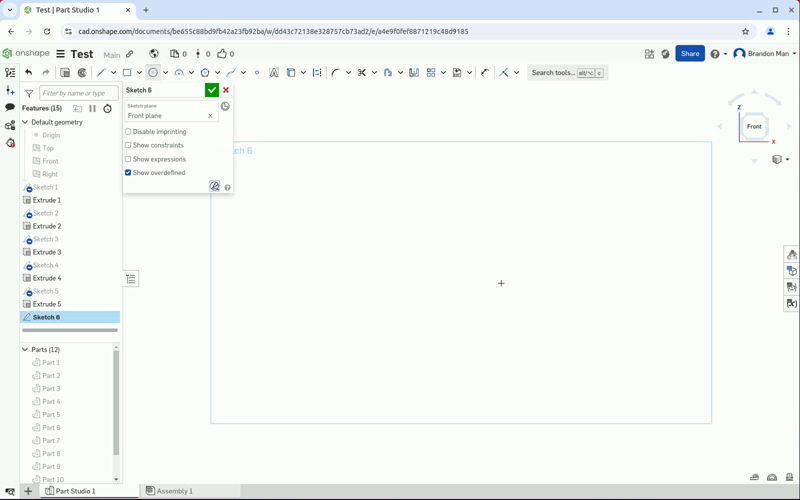
key_up(shift)
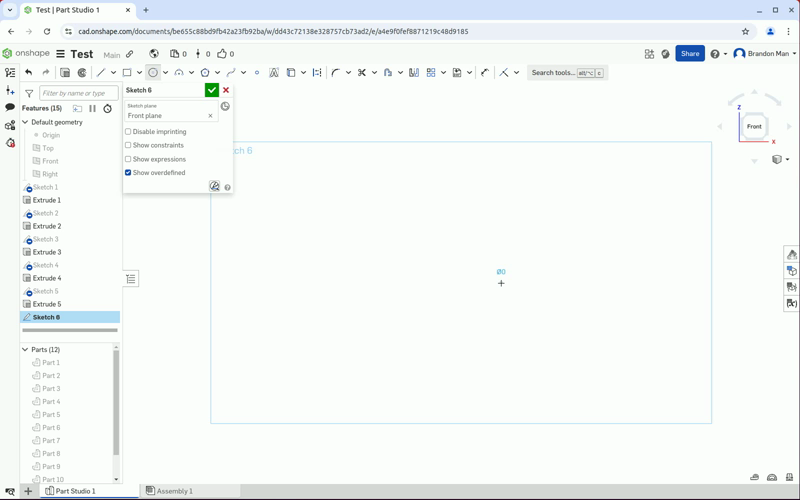
mouse_move(508, 282)
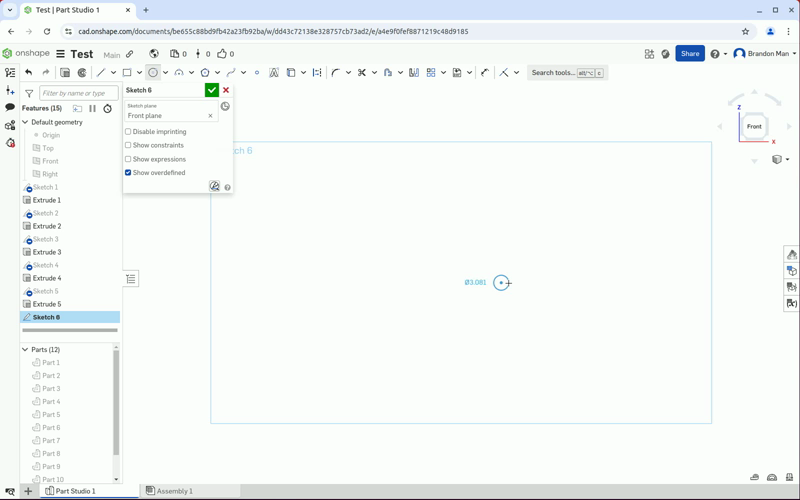
click(508, 282)
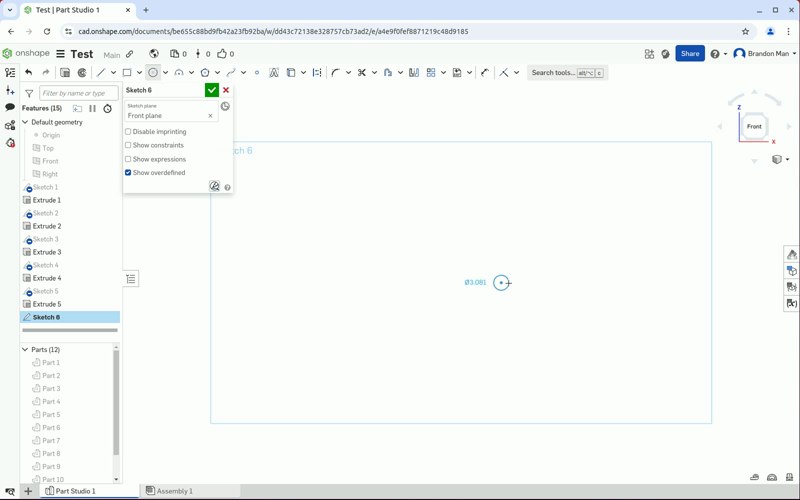
key(esc)
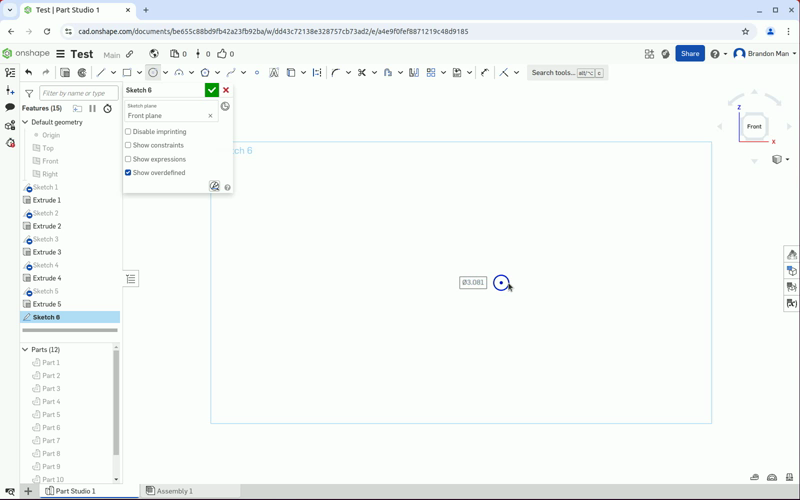
key(c)
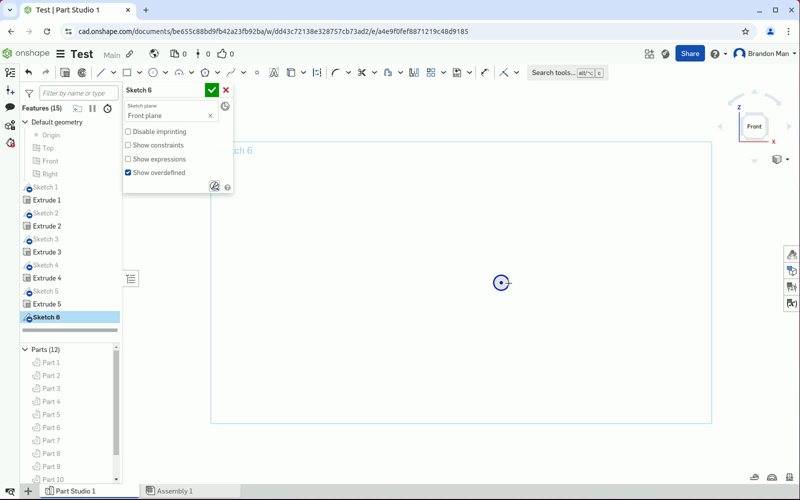
key_down(shift)
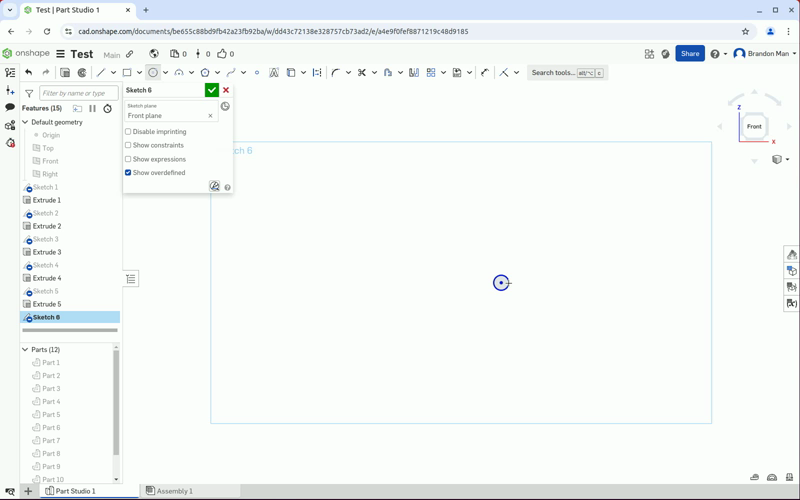
mouse_move(501, 282)
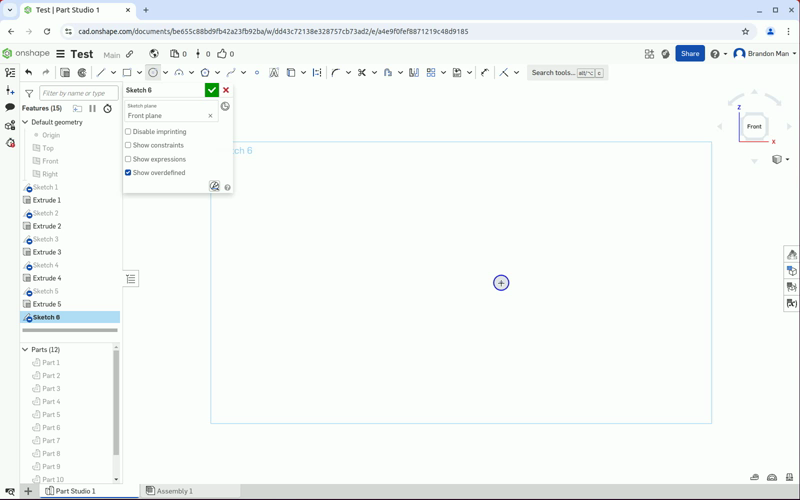
click(501, 282)
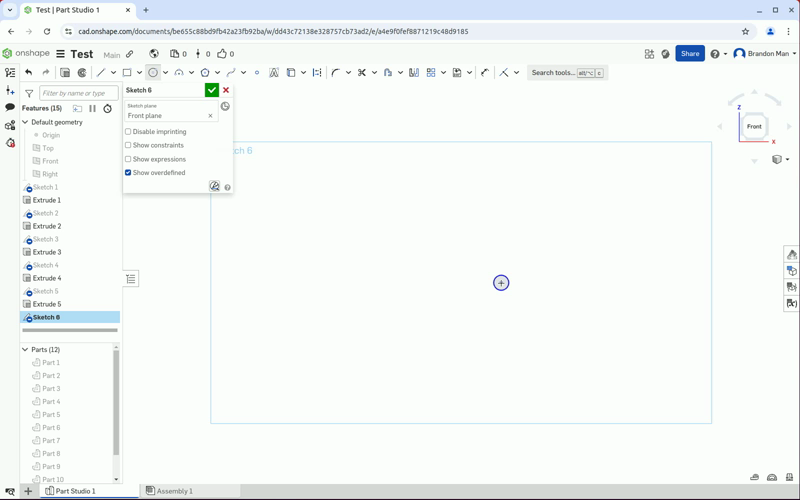
key_up(shift)
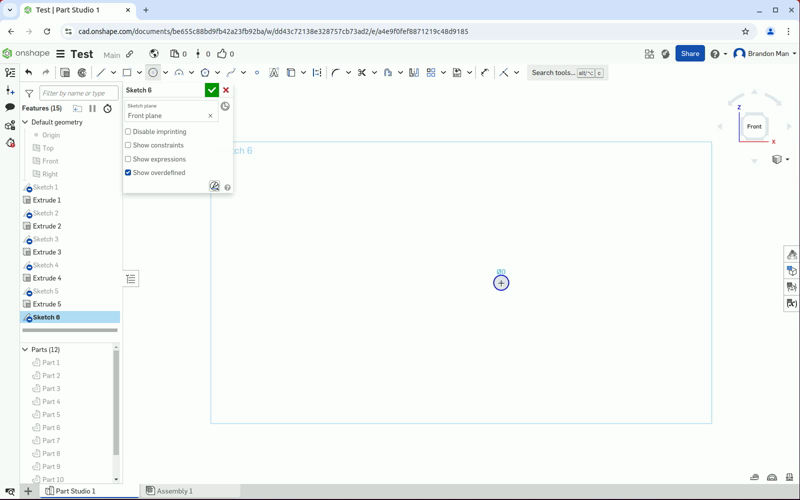
mouse_move(504, 282)
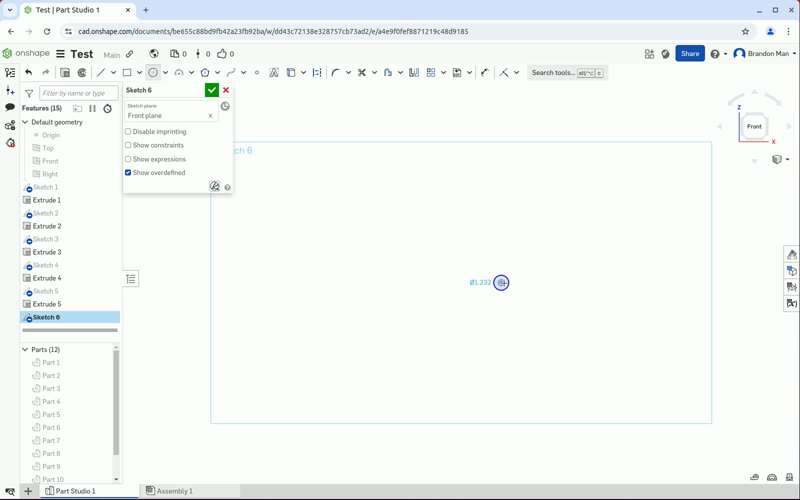
scroll(6)
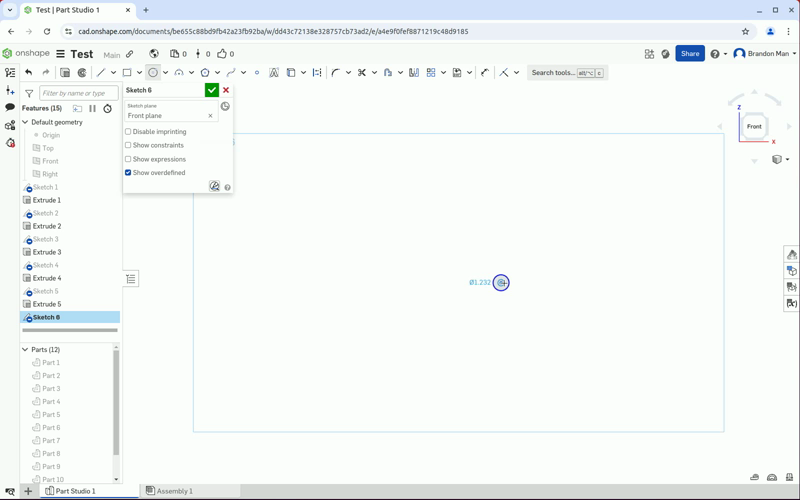
scroll(6)
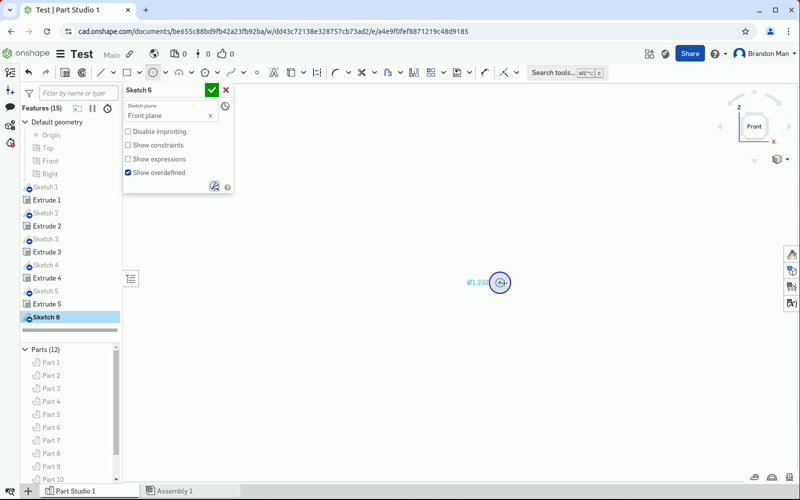
scroll(6)
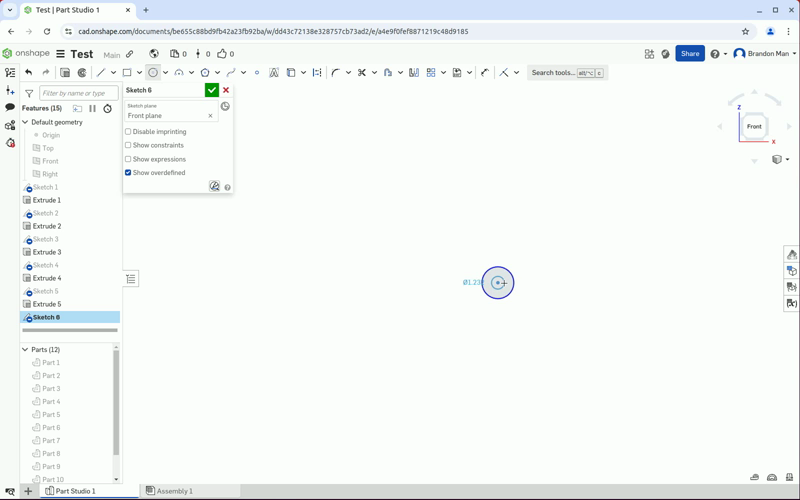
scroll(6)
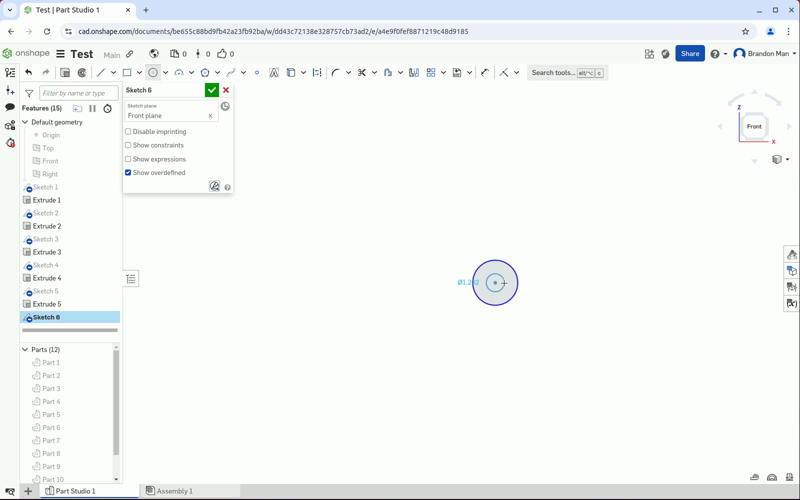
scroll(6)
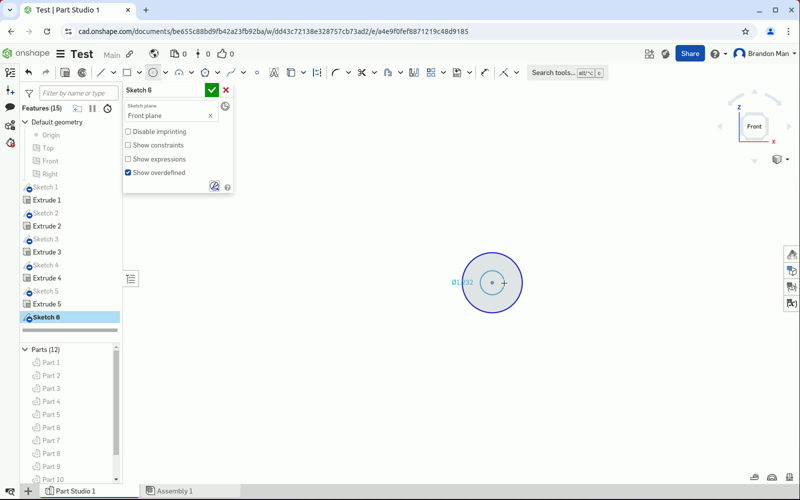
scroll(6)
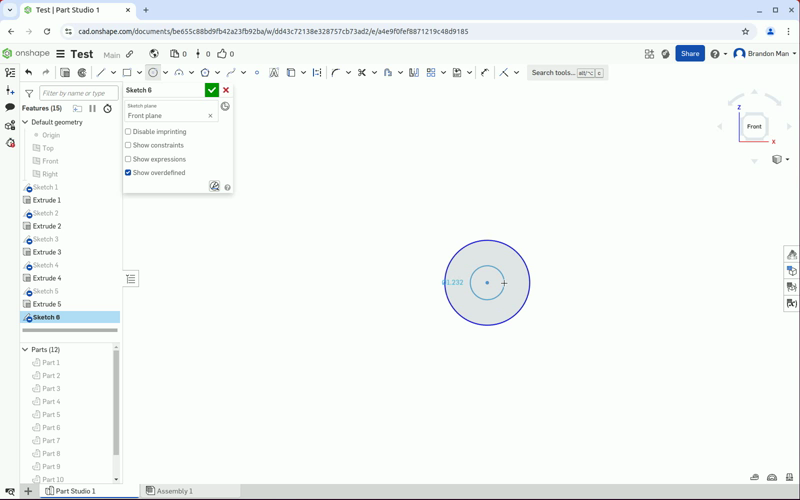
scroll(6)
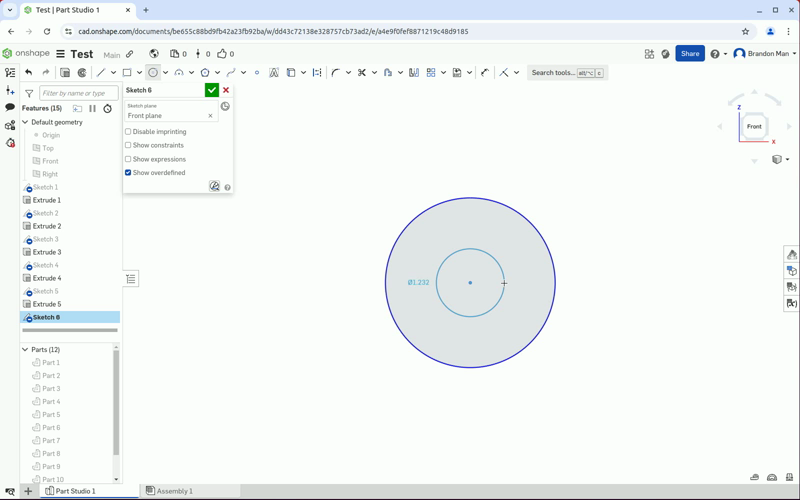
click(504, 282)
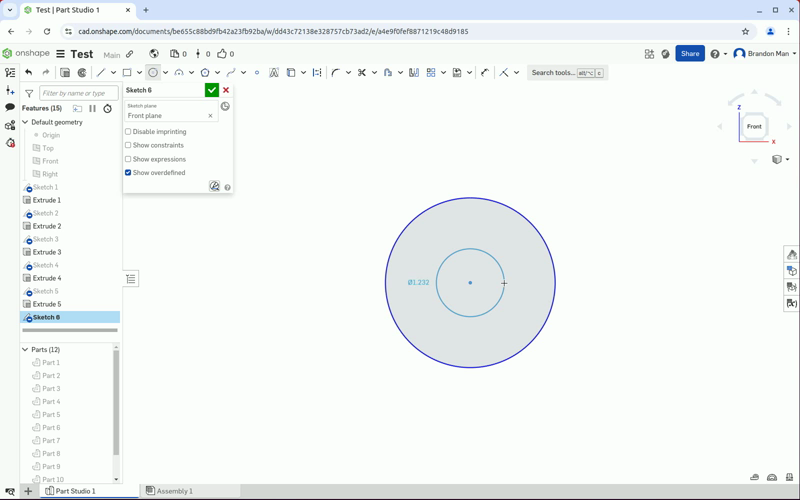
scroll(-6)
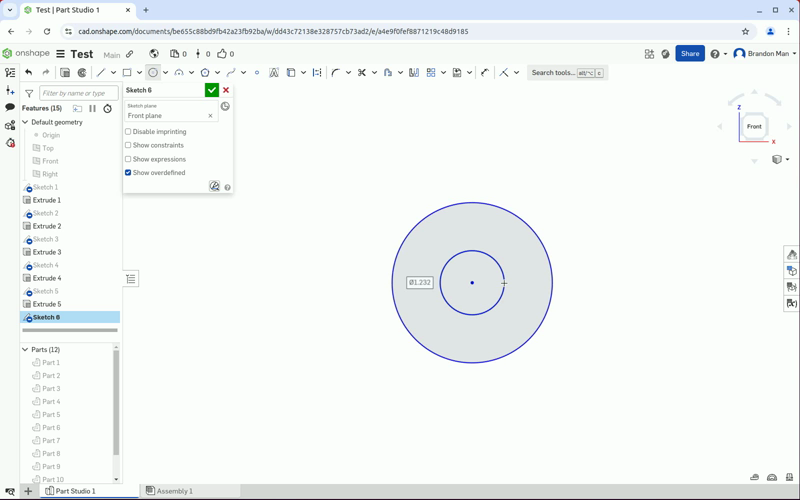
scroll(-6)
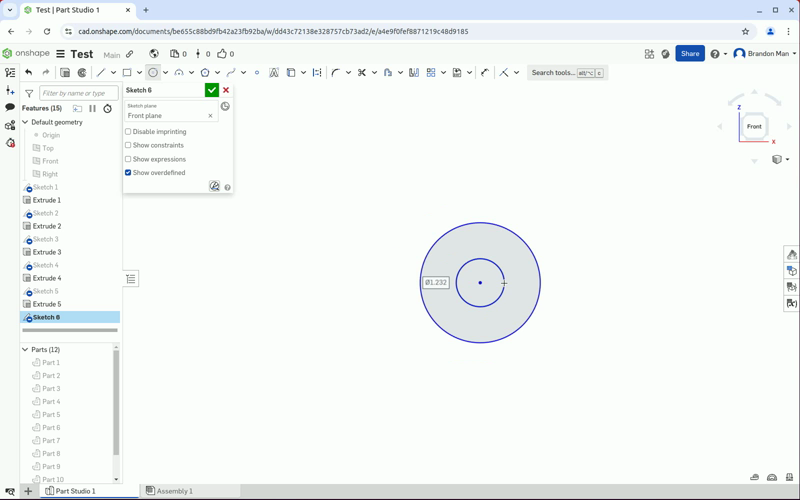
scroll(-6)
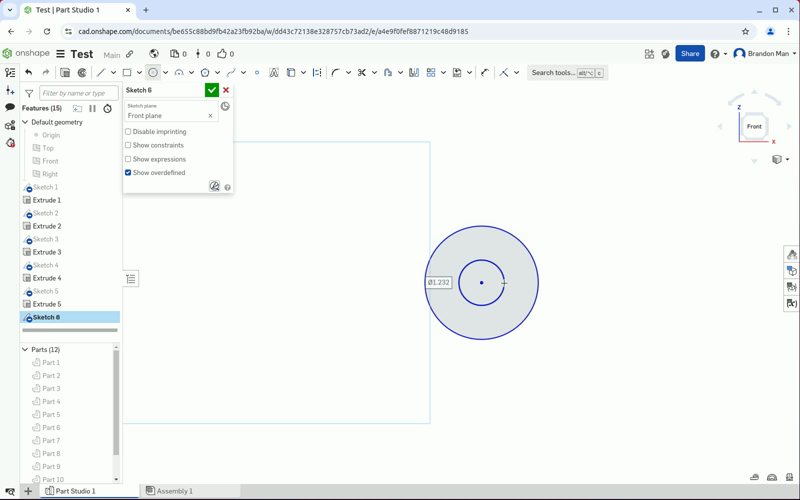
scroll(-6)
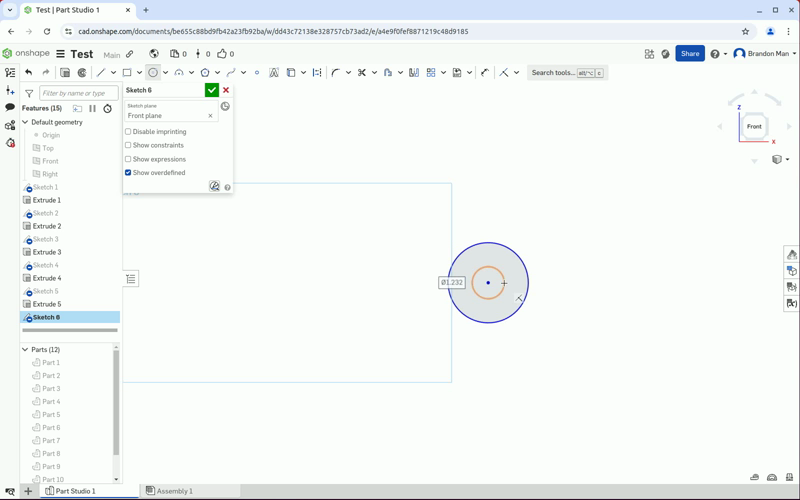
scroll(-6)
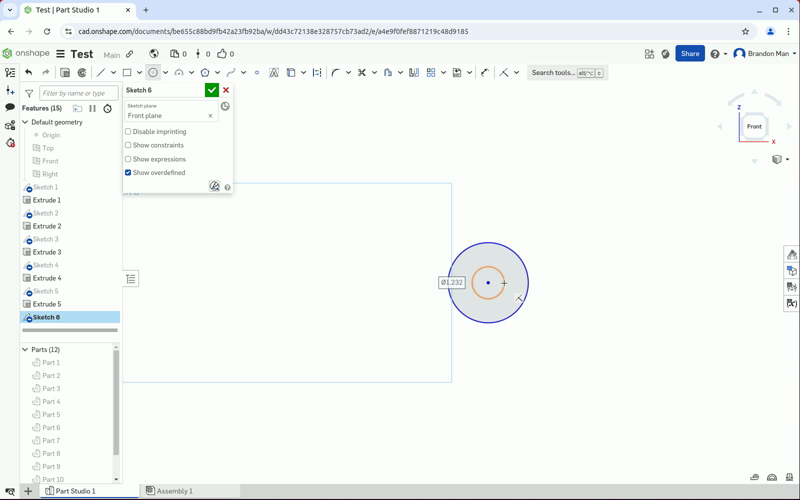
scroll(-6)
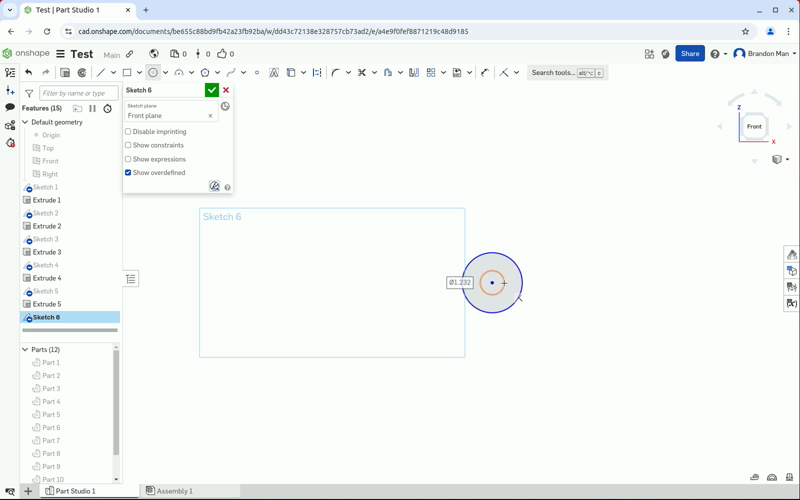
scroll(-6)
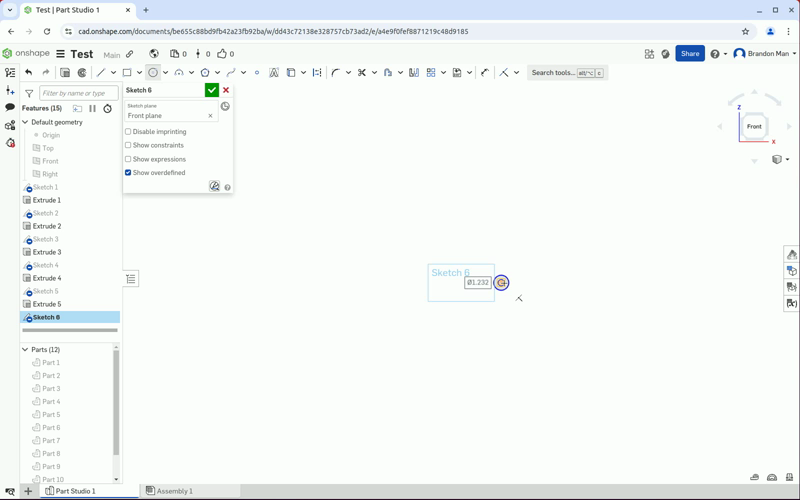
key(esc)
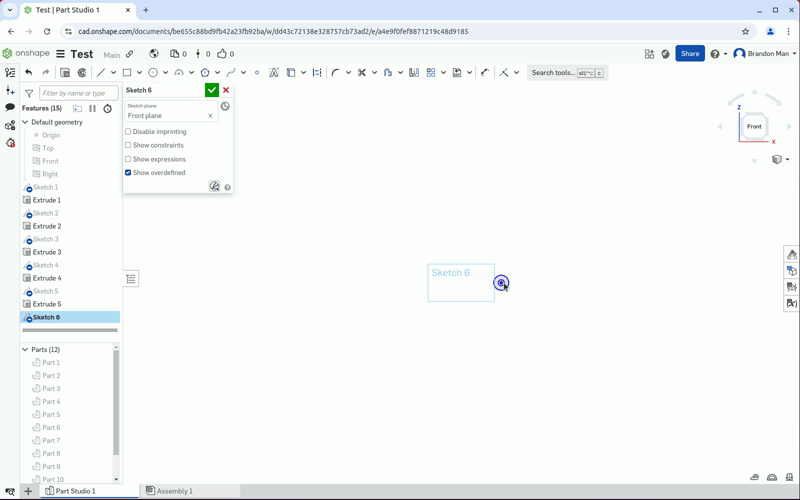
mouse_move(506, 281)
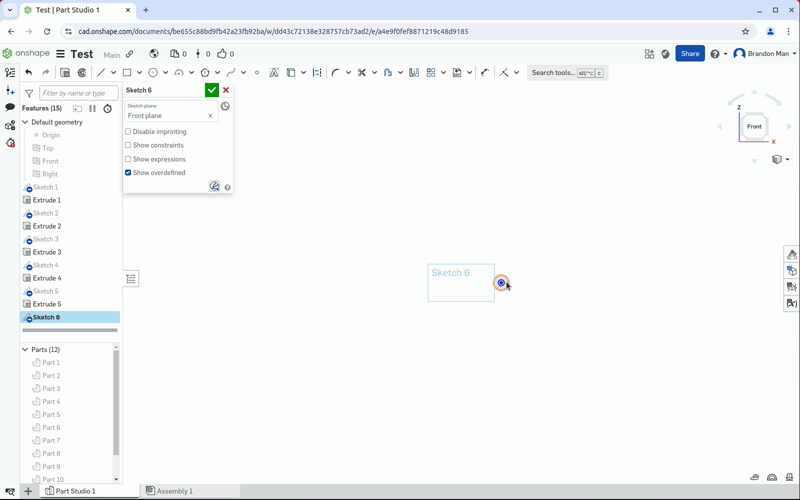
scroll(6)
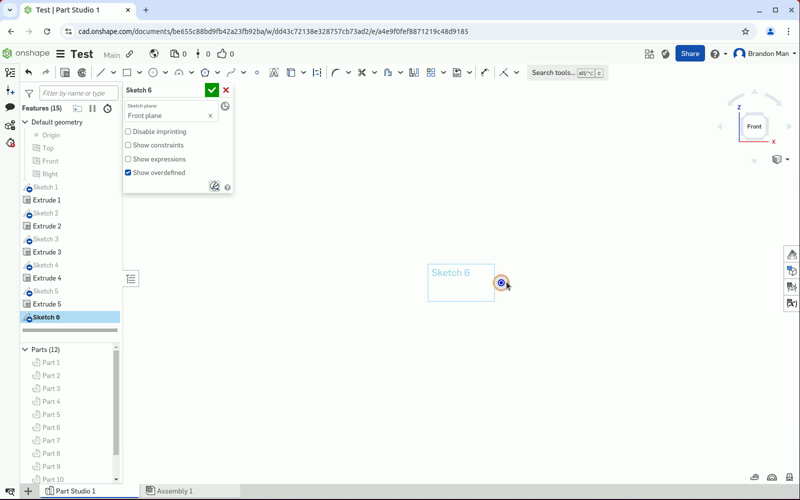
scroll(6)
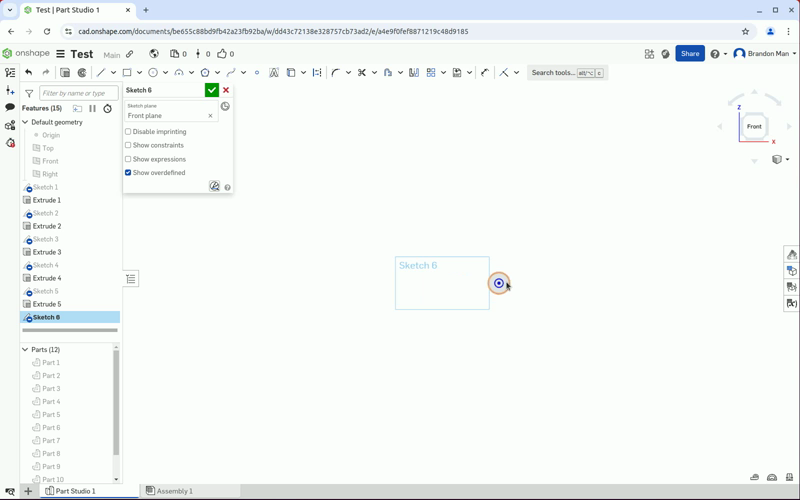
scroll(6)
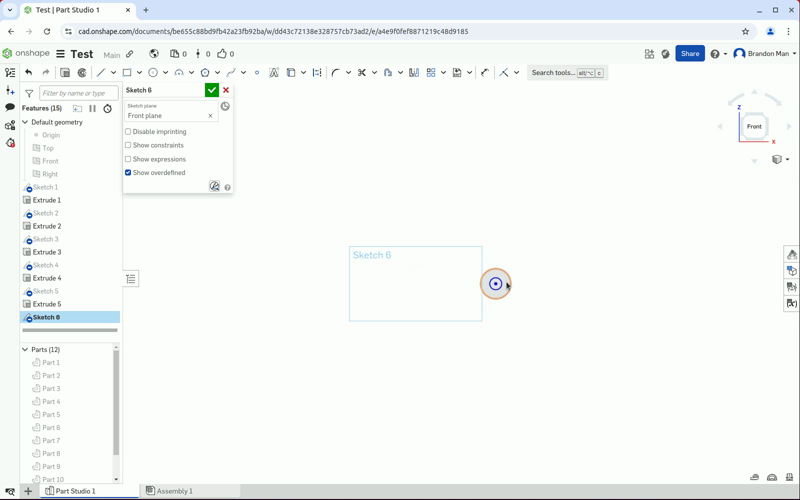
scroll(6)
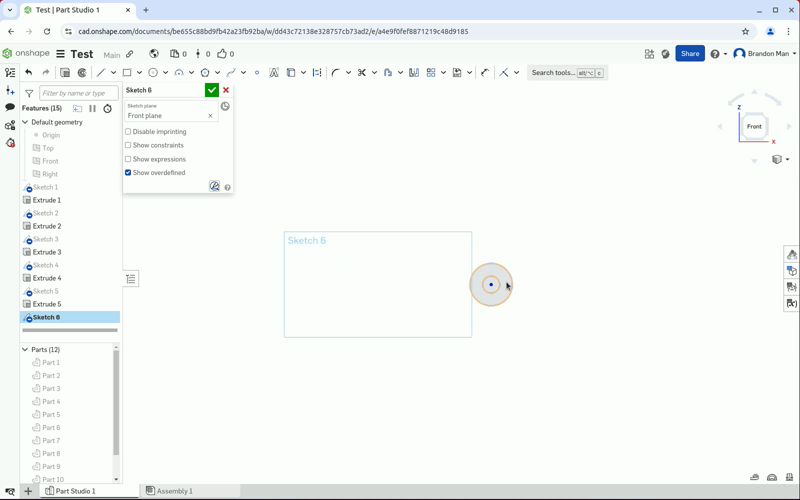
scroll(6)
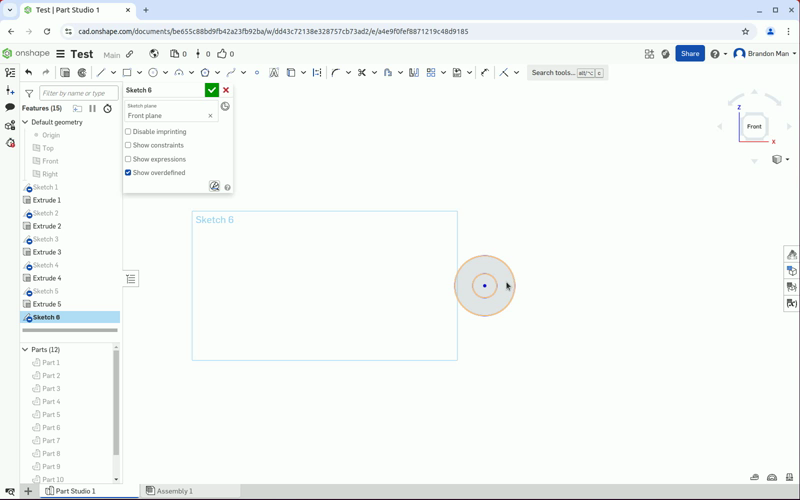
scroll(6)
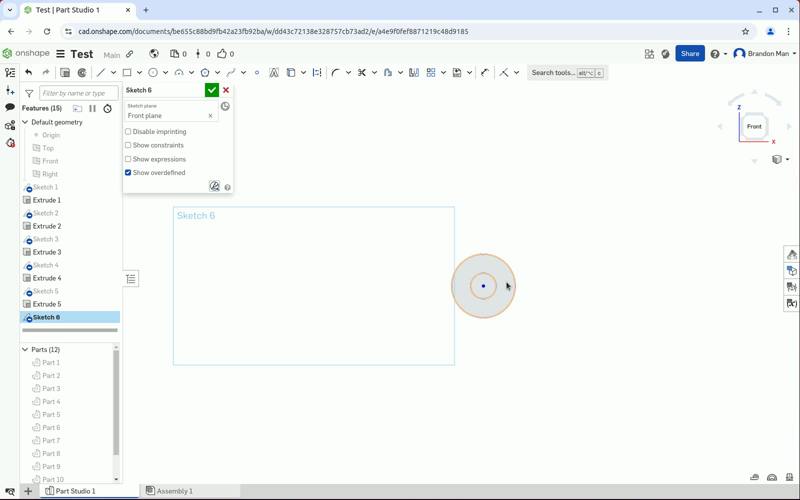
scroll(6)
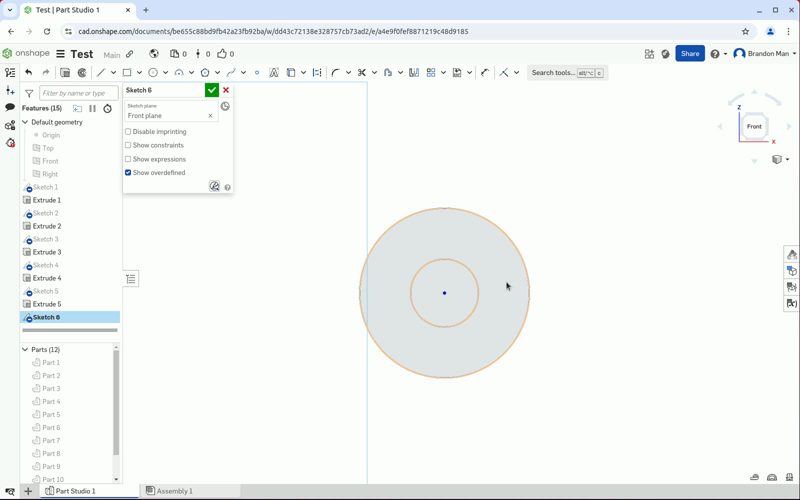
click(506, 281)
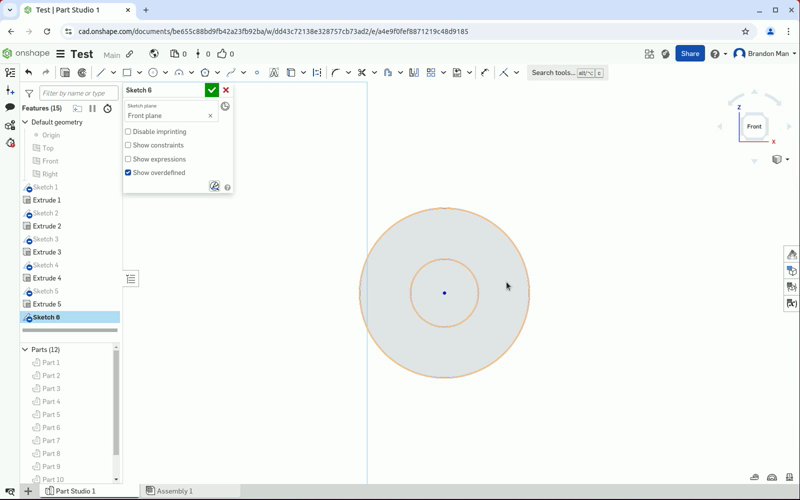
scroll(-6)
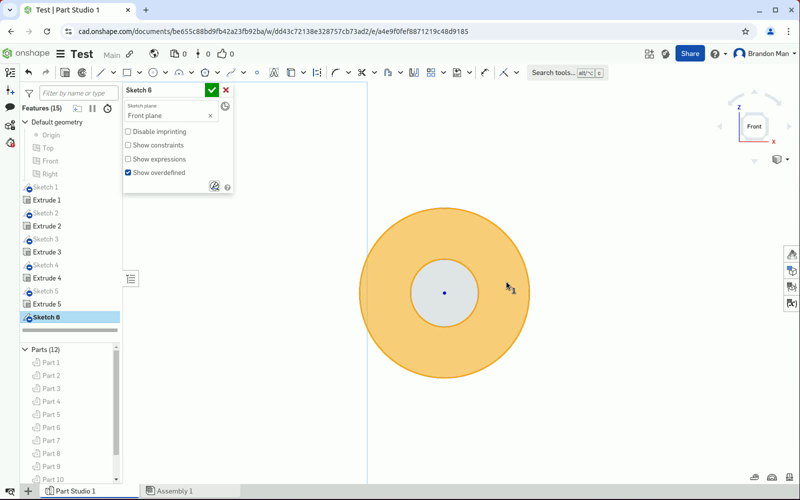
scroll(-6)
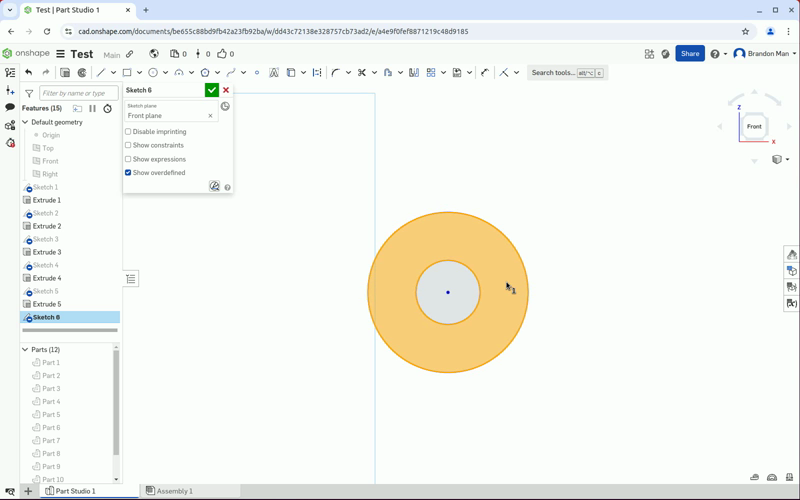
scroll(-6)
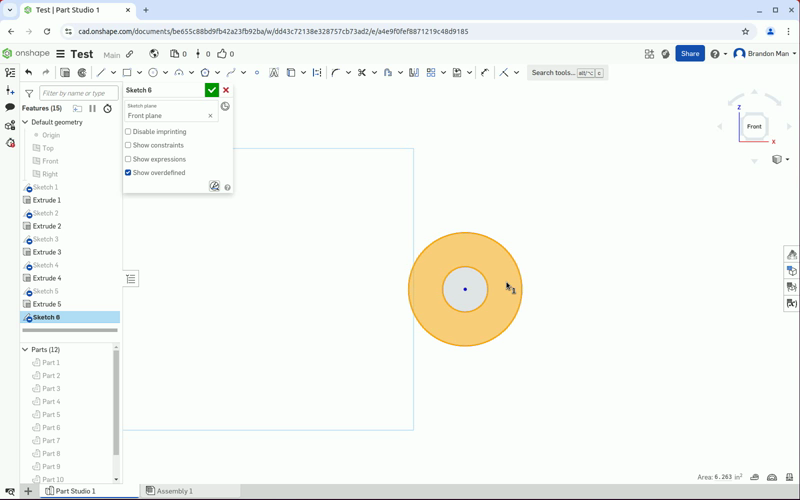
scroll(-6)
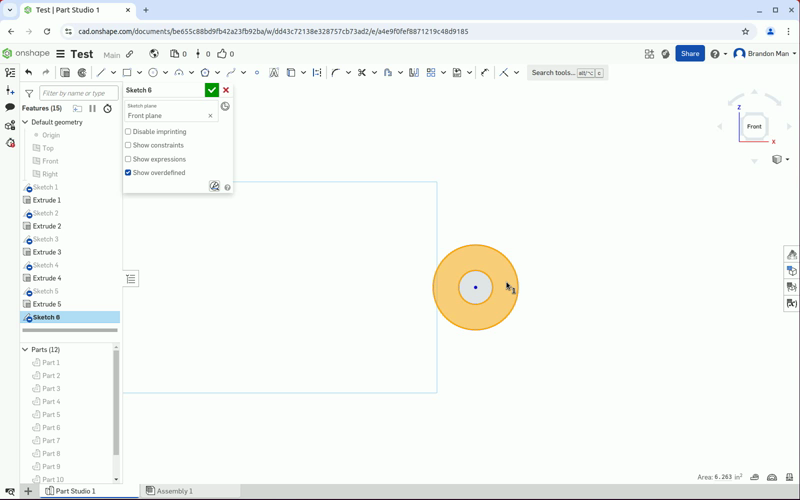
scroll(-6)
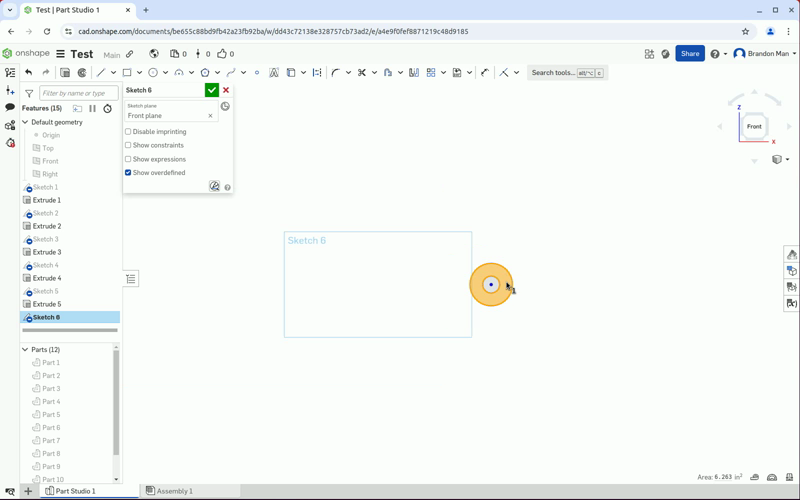
scroll(-6)
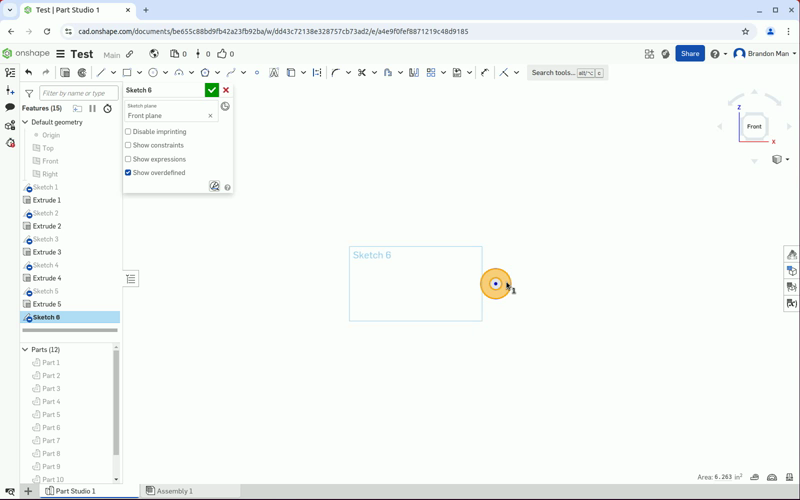
scroll(-6)
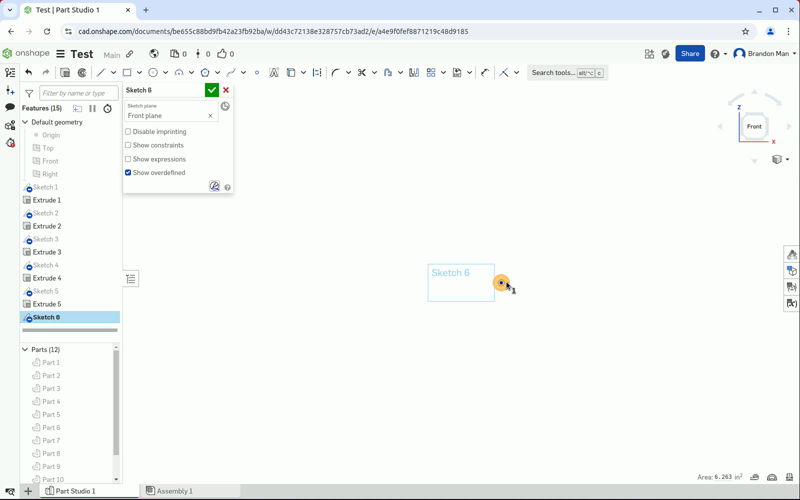
mouse_move(69, 352)
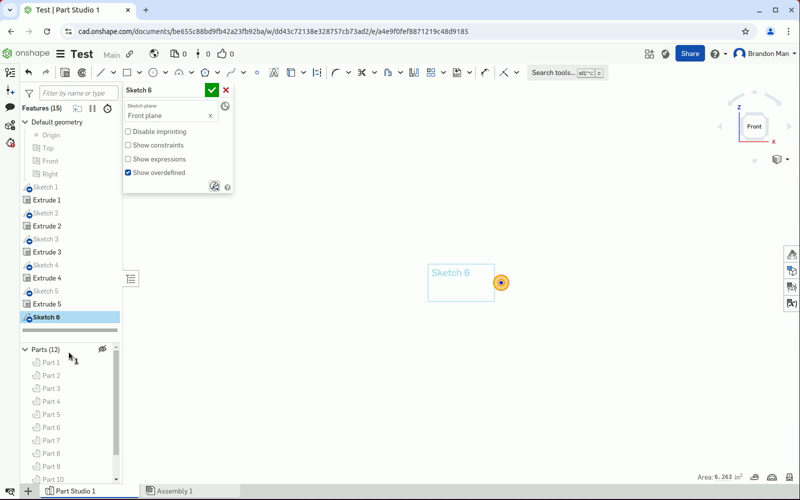
key(shift+y)
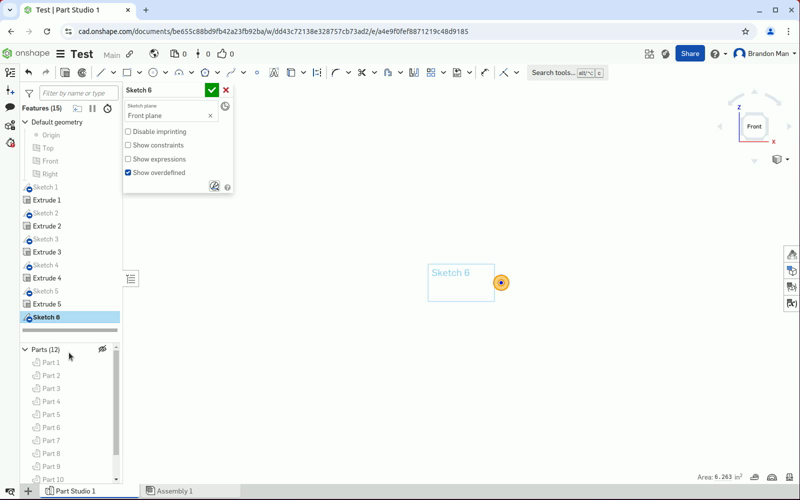
key(shift+e)
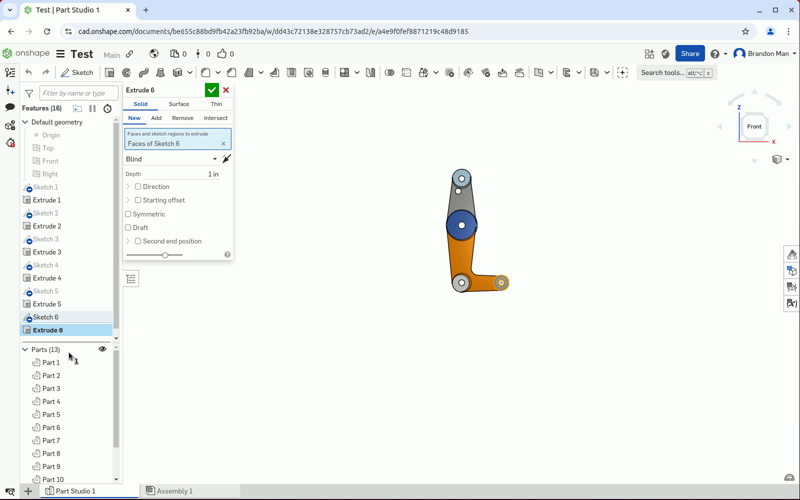
mouse_move(143, 106)
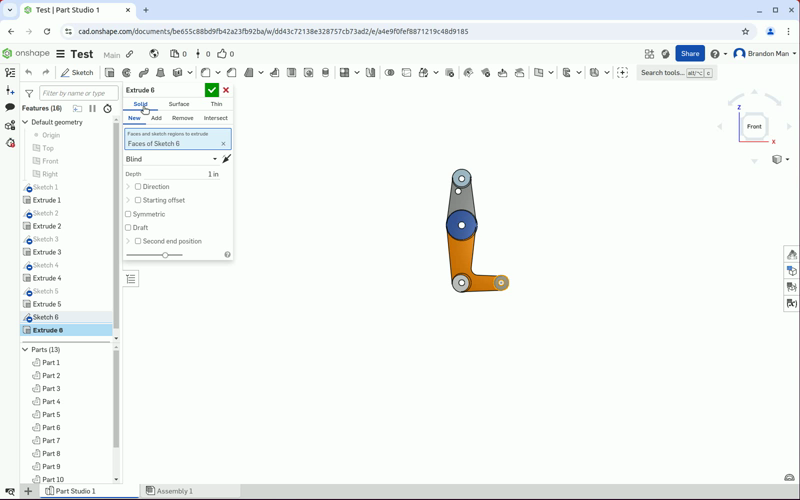
click(143, 106)
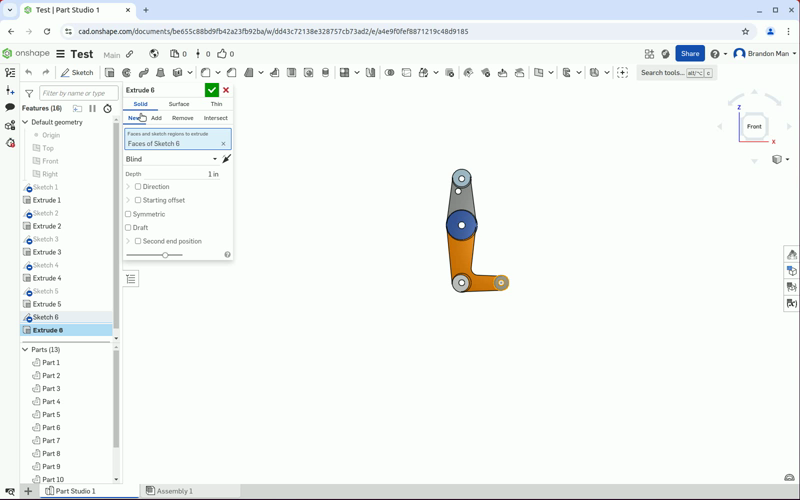
mouse_move(137, 120)
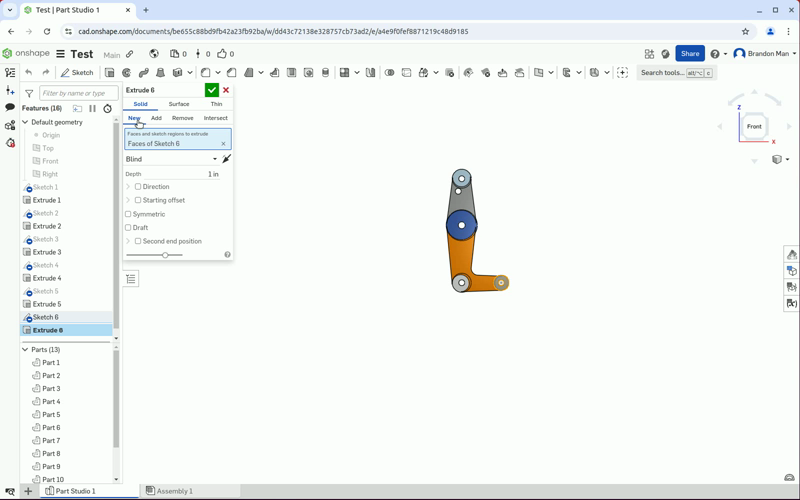
click(137, 120)
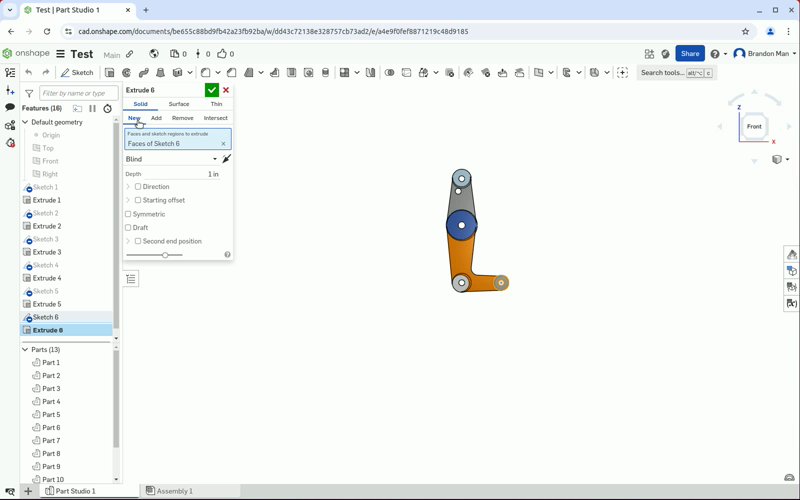
key(tab, 4)
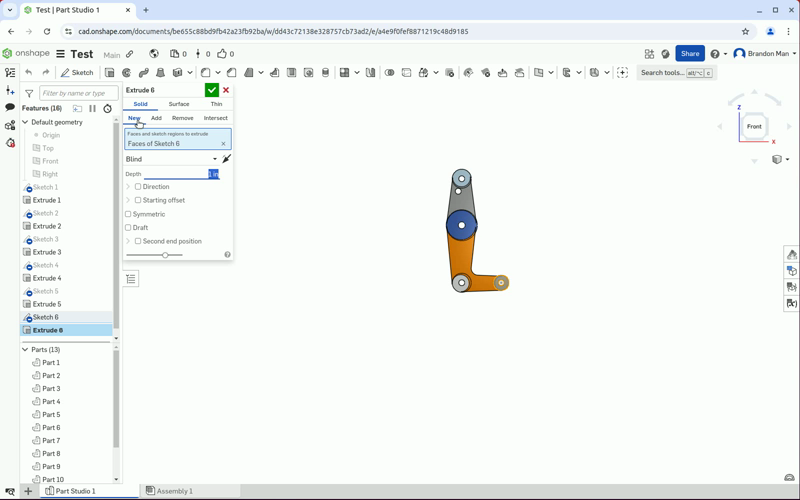
text(0.481)
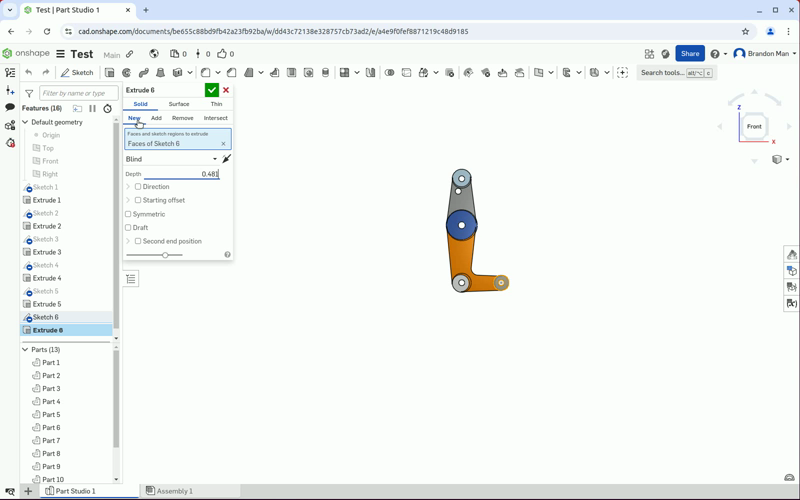
key(enter)
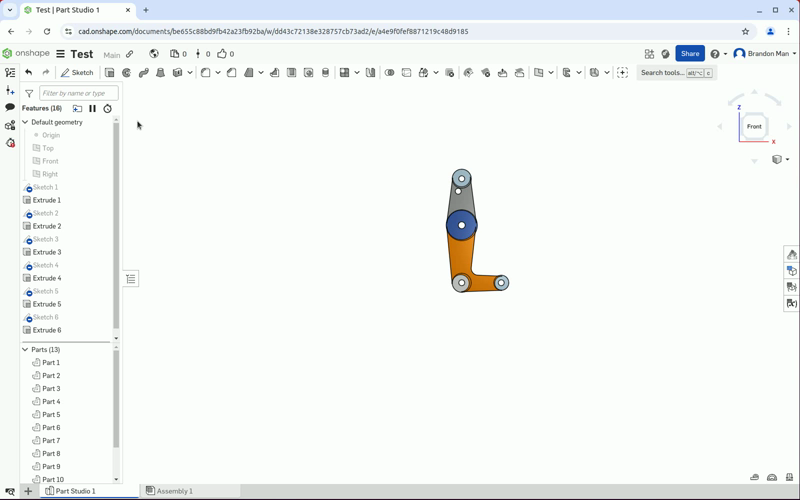
key(shift+h)
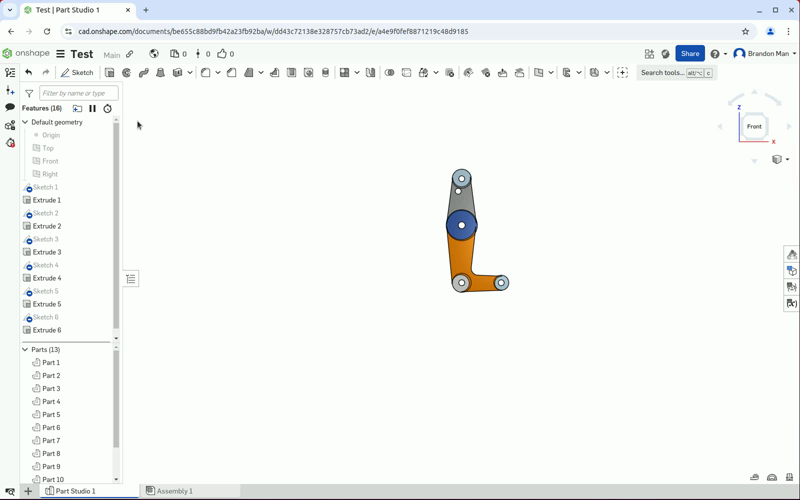
key(shift+h)
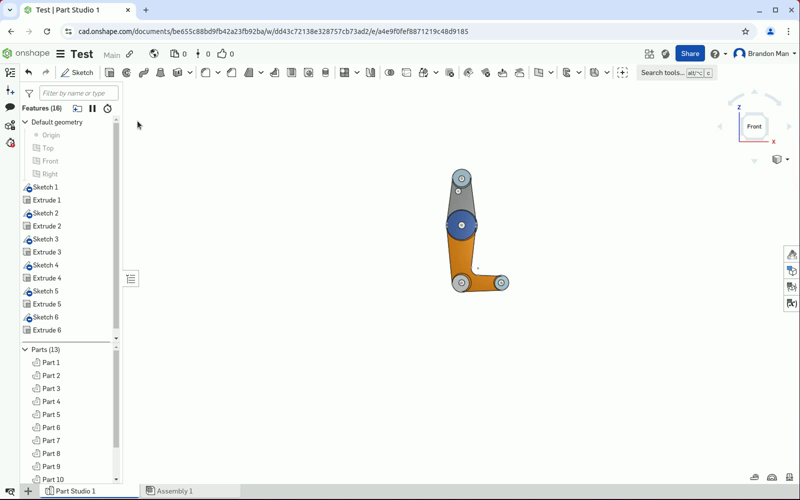
key(shift+7)
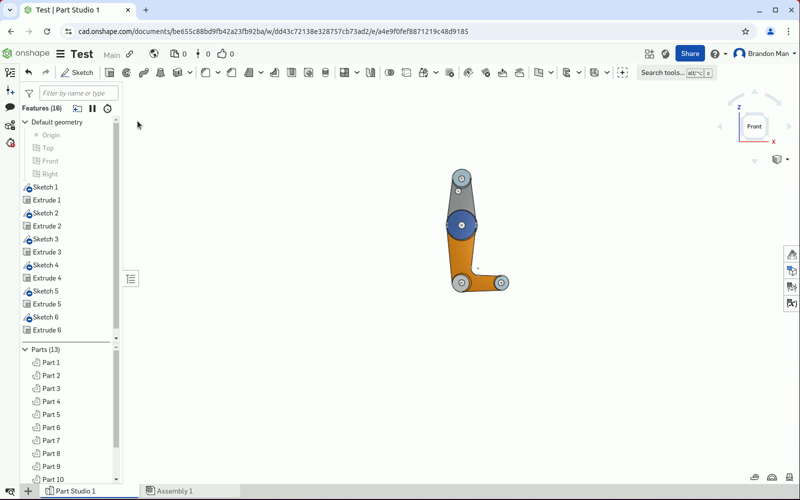
key(left, 2)
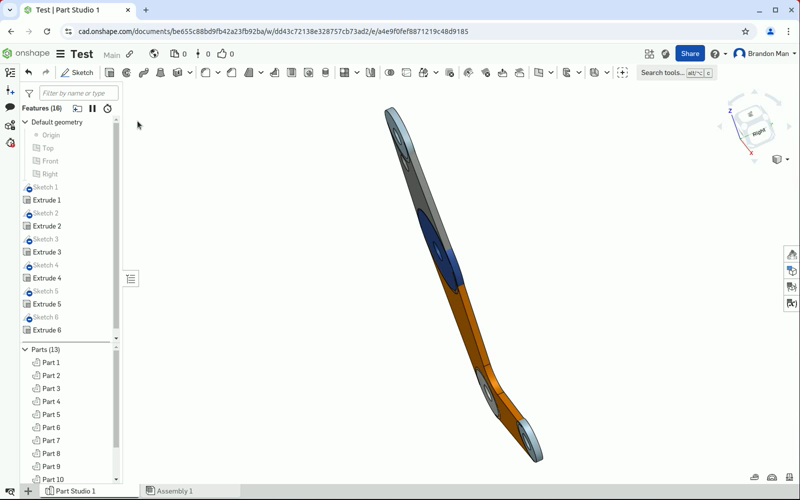
key(down, 2)
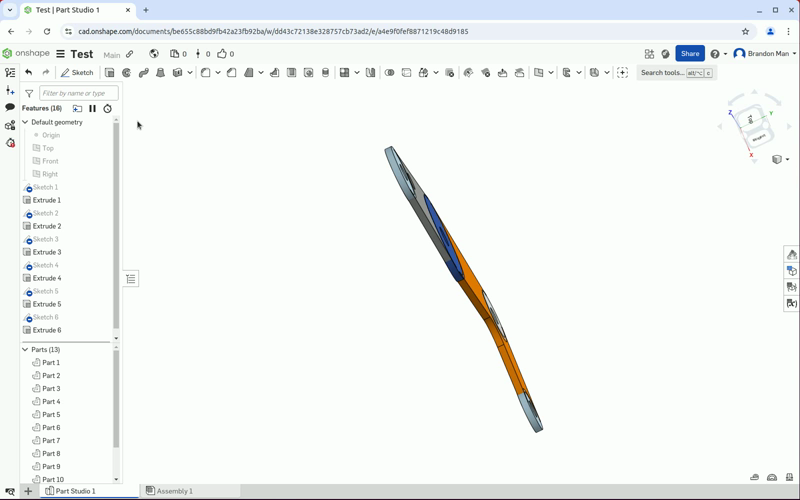
key(up, 2)
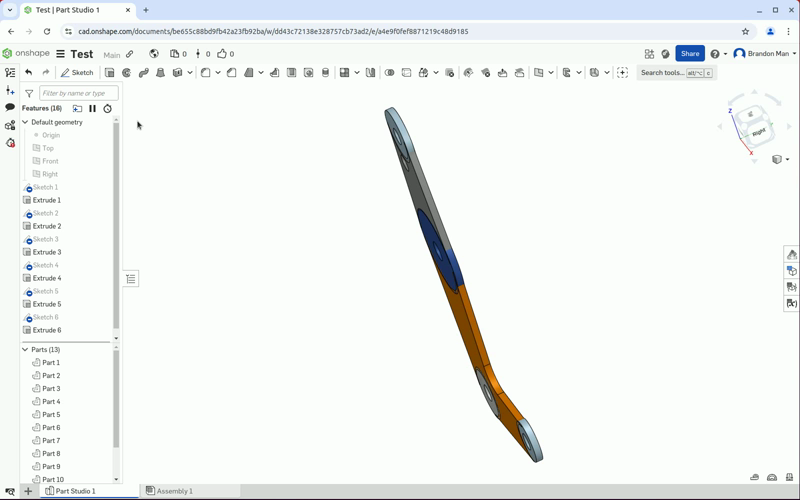
key(right, 2)
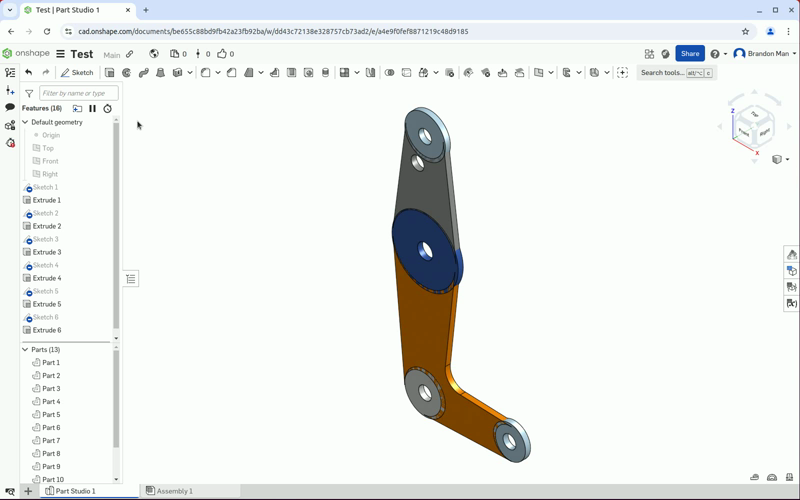
mouse_move(69, 189)
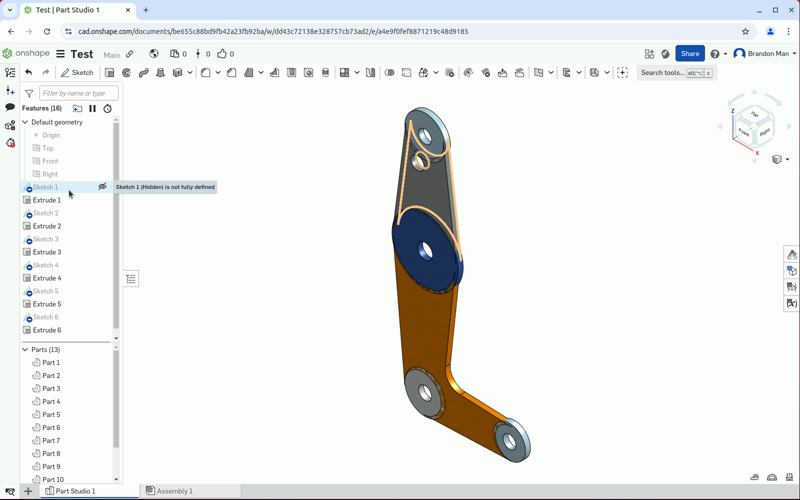
click(69, 189)